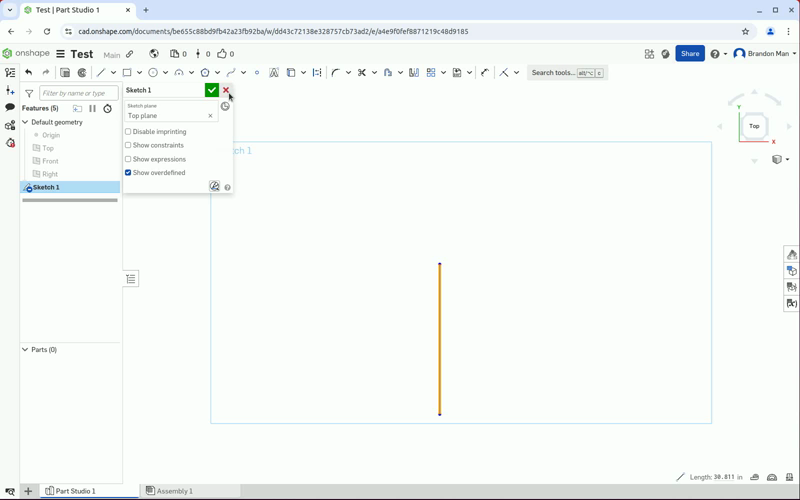
key(shift+h)
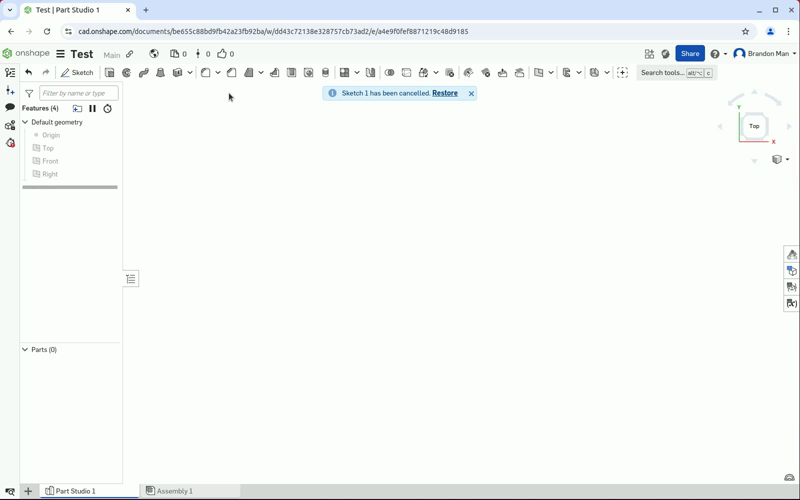
mouse_move(73, 352)
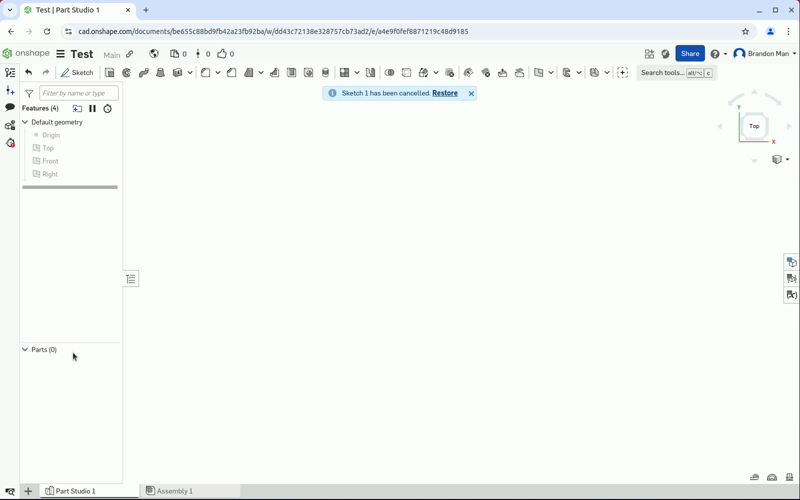
key(y)
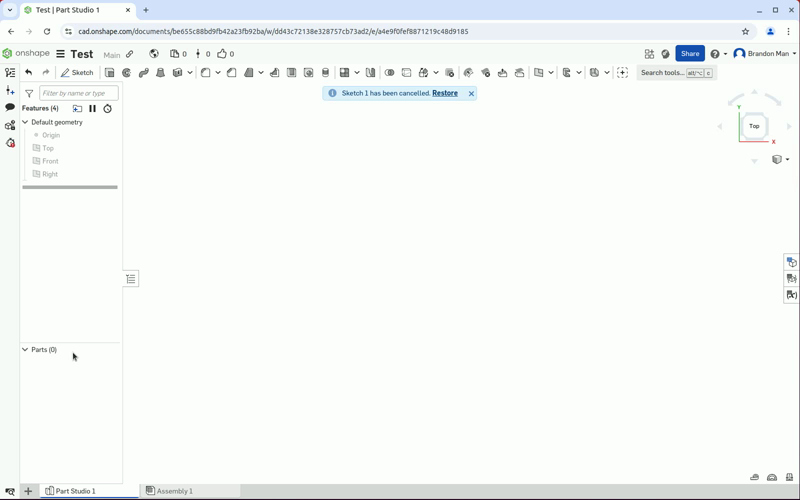
key(shift+p)
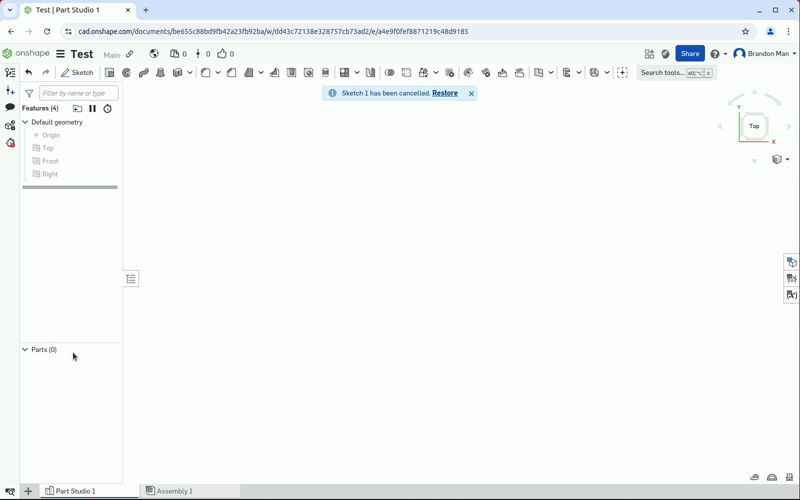
key(space)
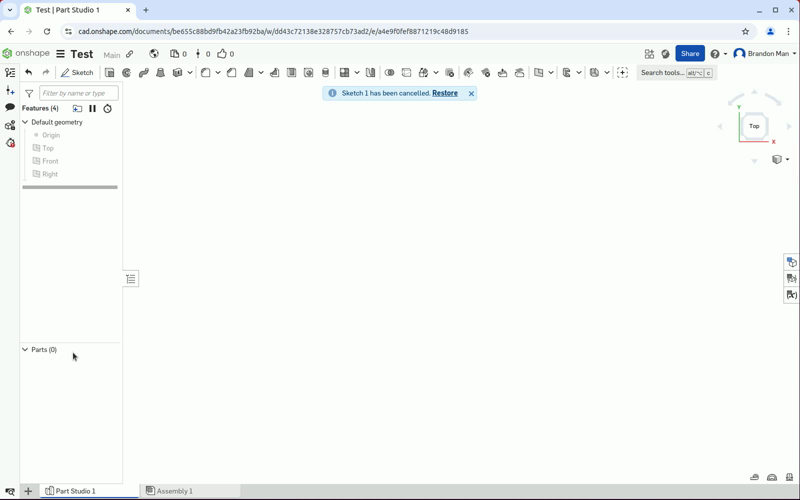
key_down(shift)
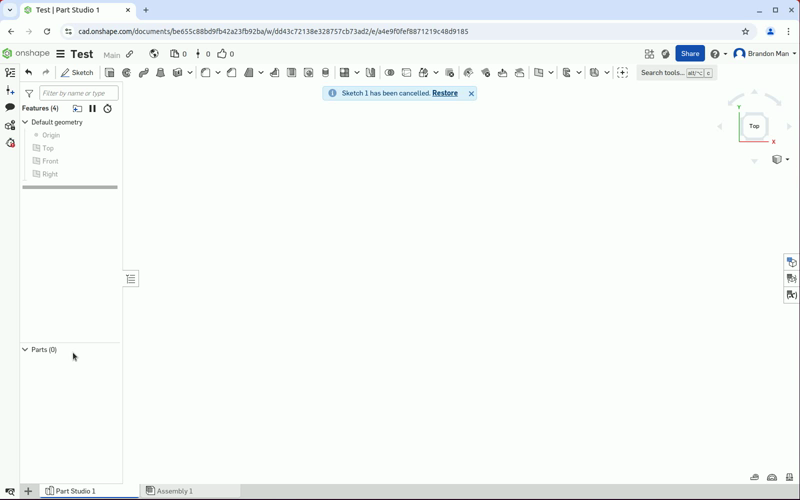
key(up)
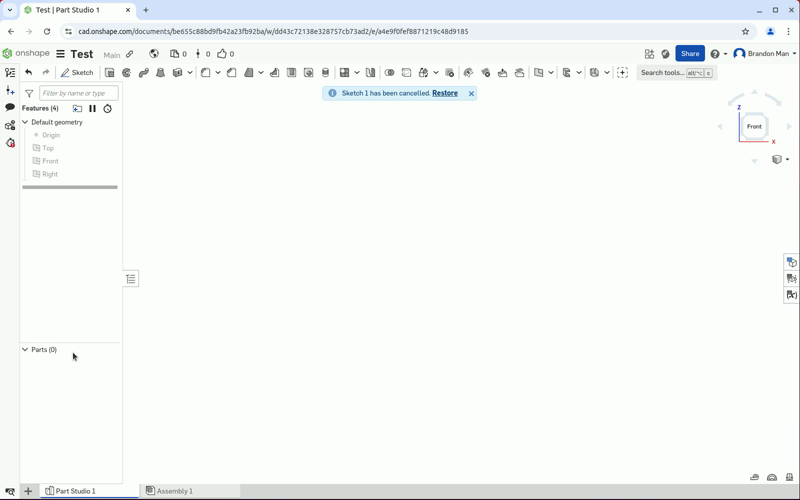
key_up(shift)
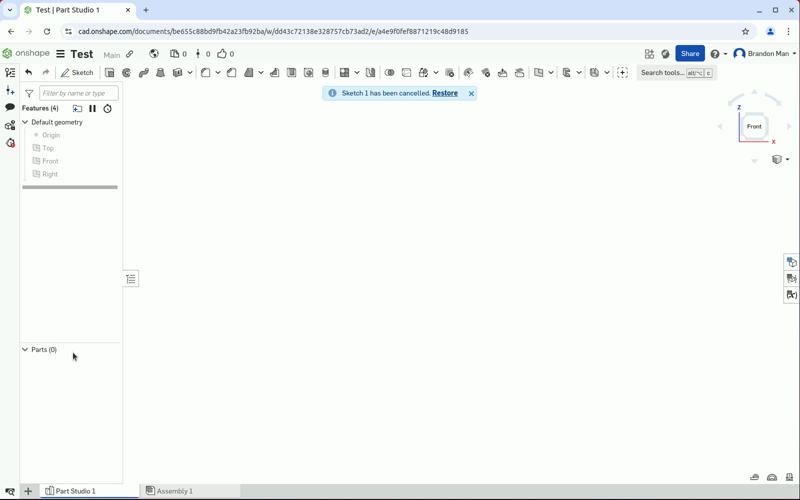
mouse_move(73, 352)
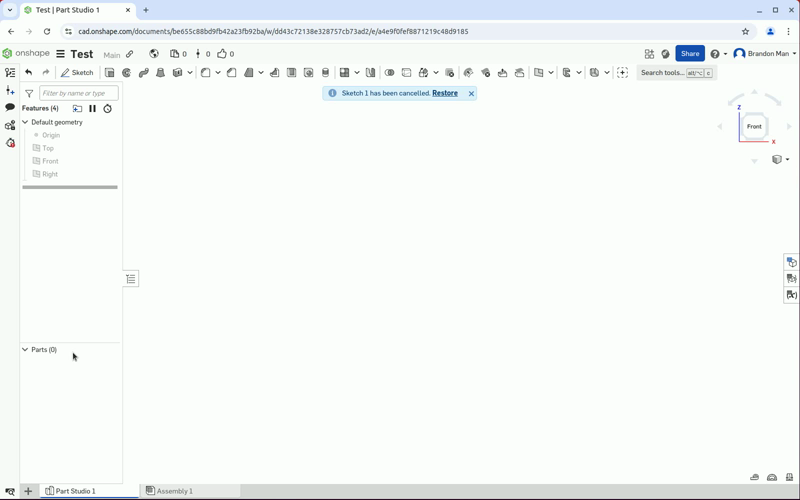
key(shift+y)
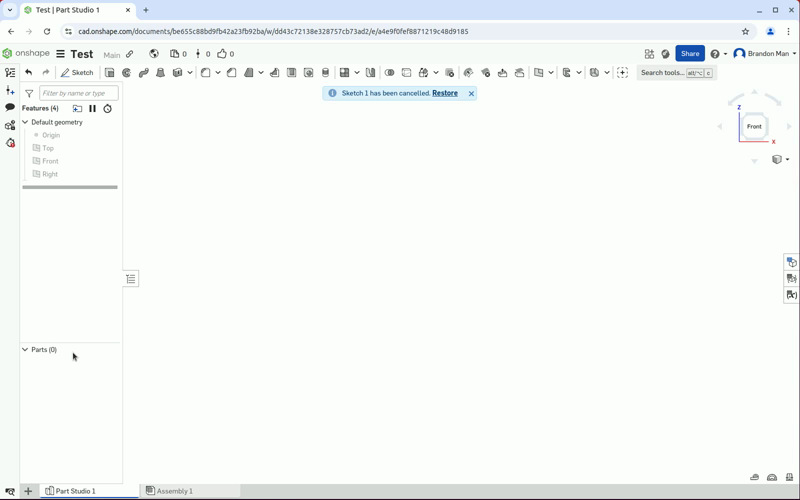
key(shift+s)
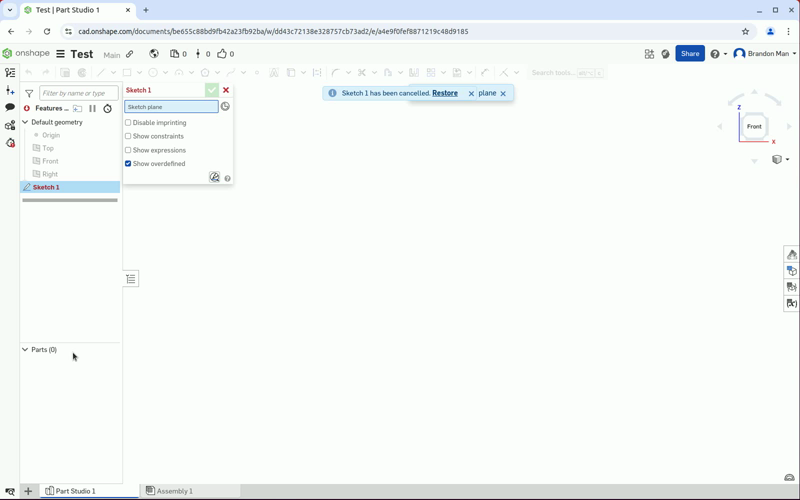
mouse_move(73, 163)
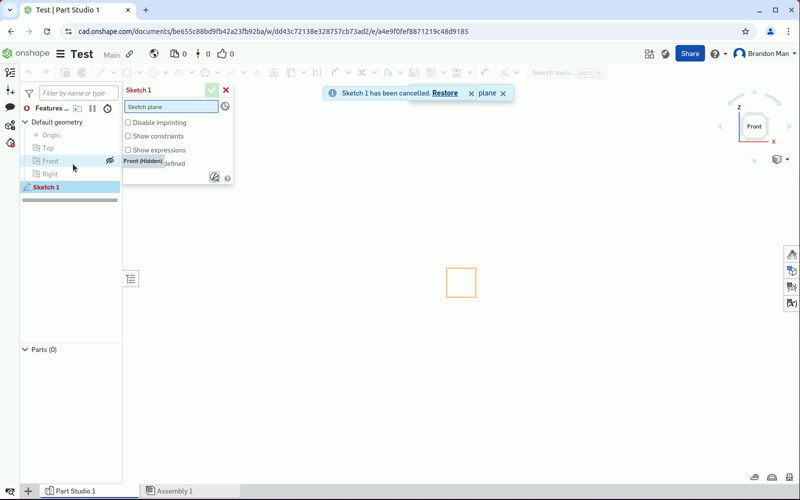
click(73, 163)
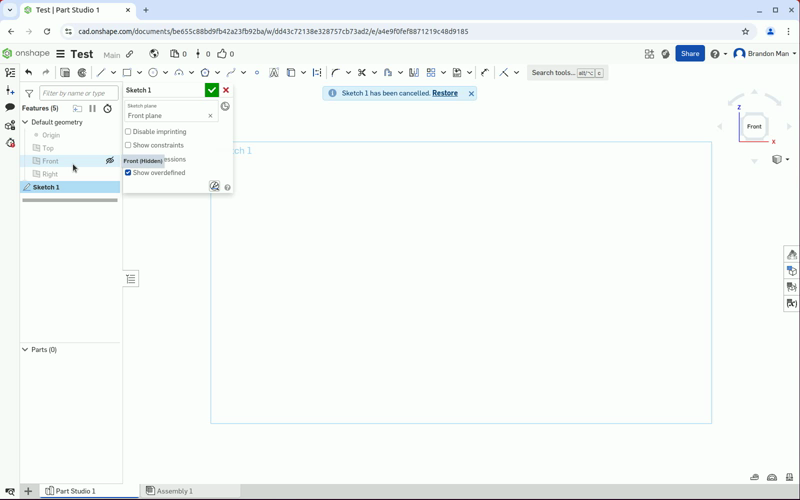
mouse_move(73, 352)
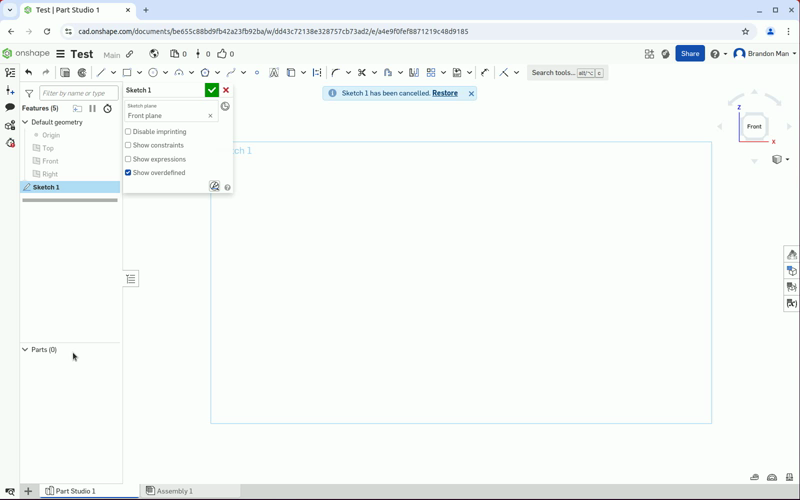
key(y)
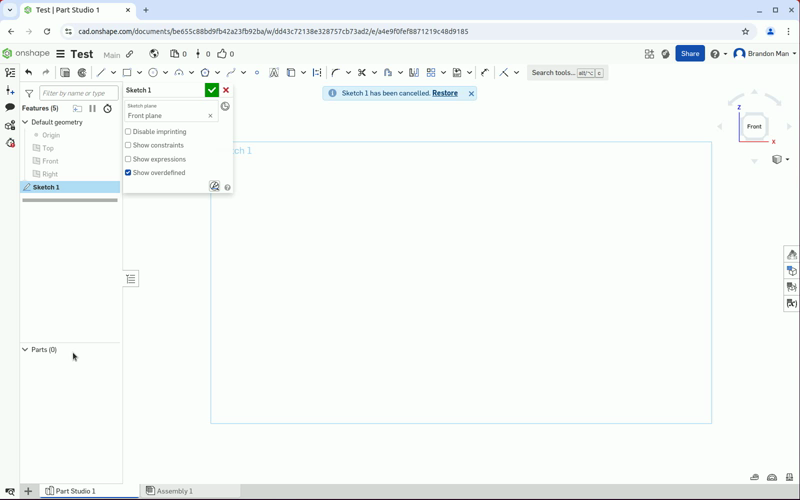
key(a)
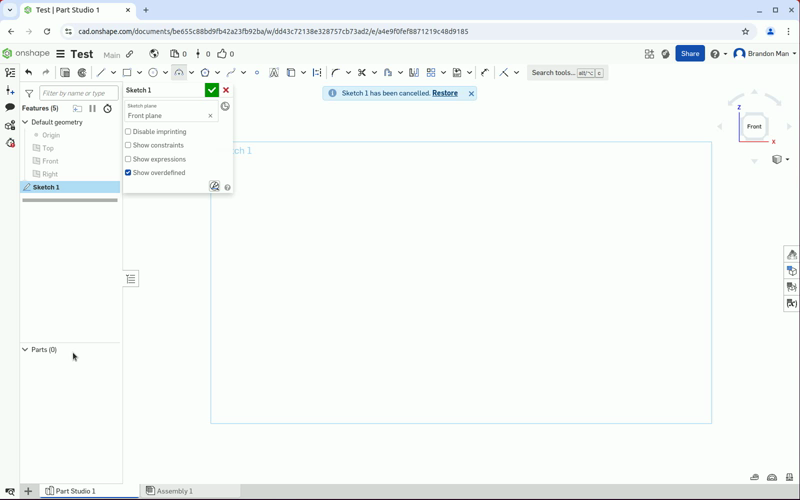
key_down(shift)
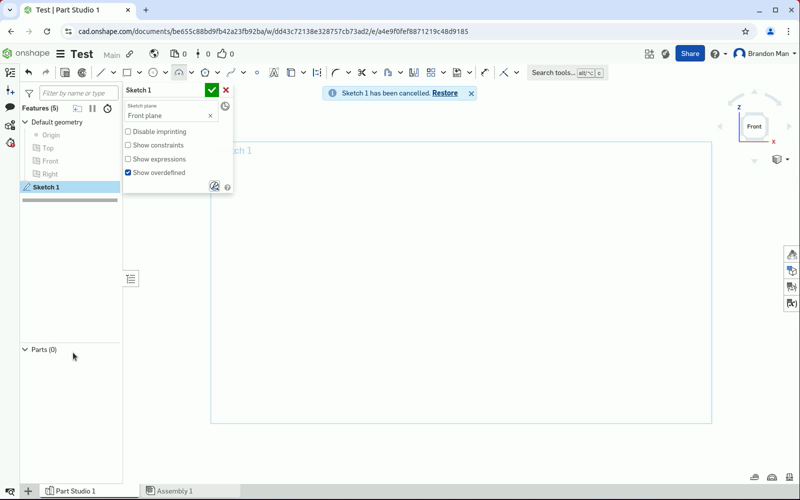
mouse_move(390, 332)
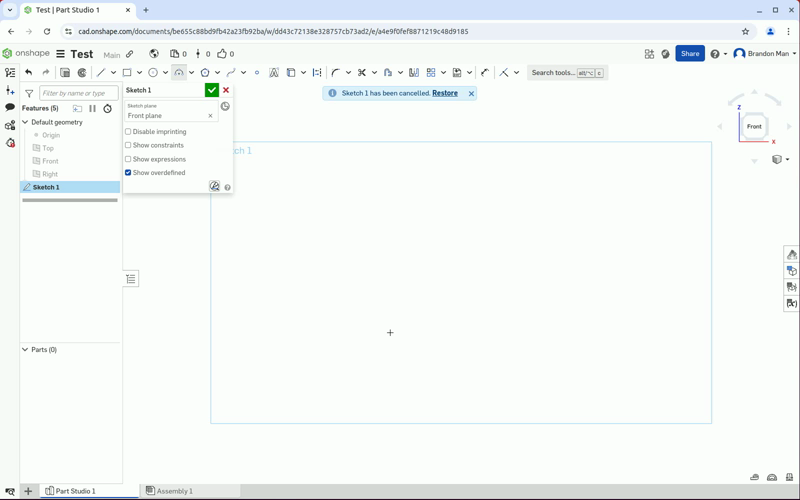
click(390, 332)
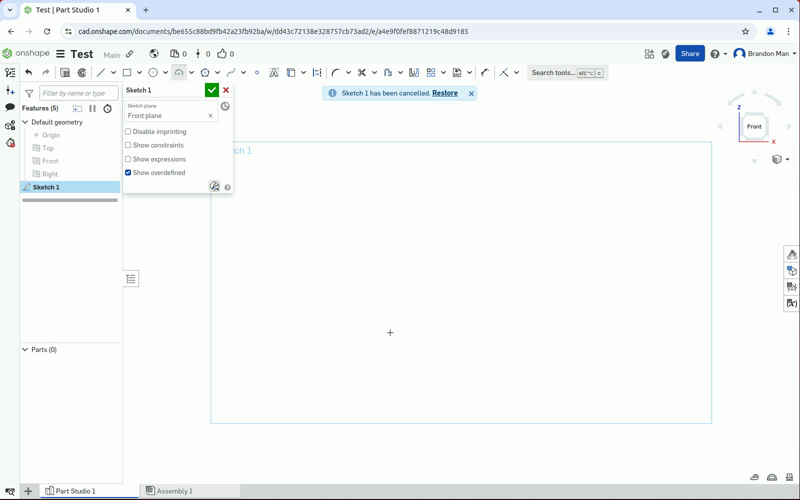
key_up(shift)
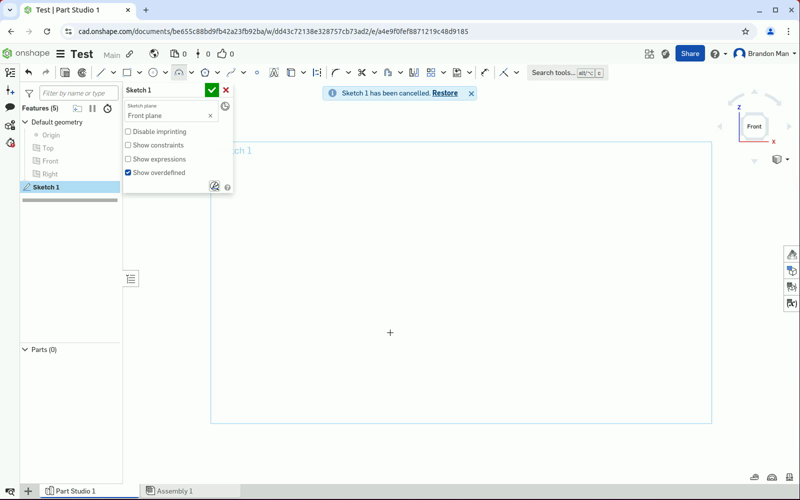
key_down(shift)
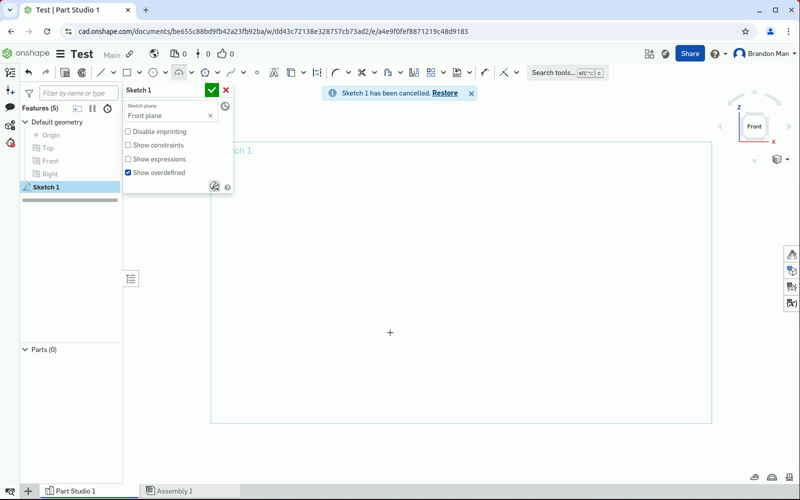
mouse_move(423, 205)
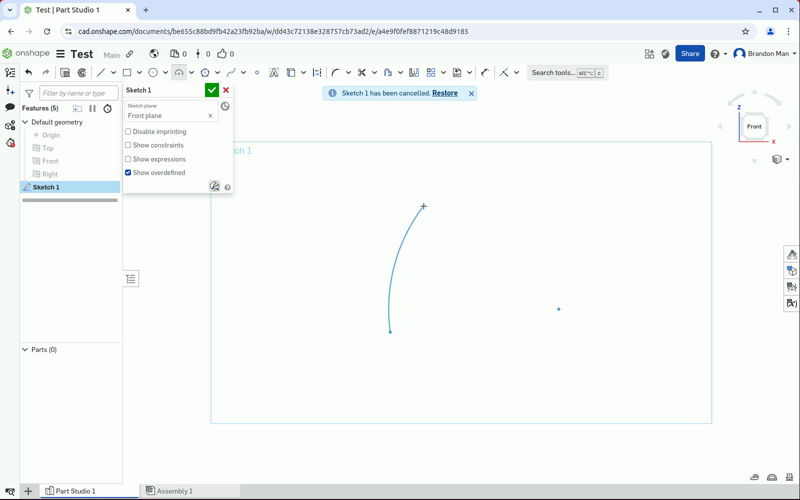
click(423, 205)
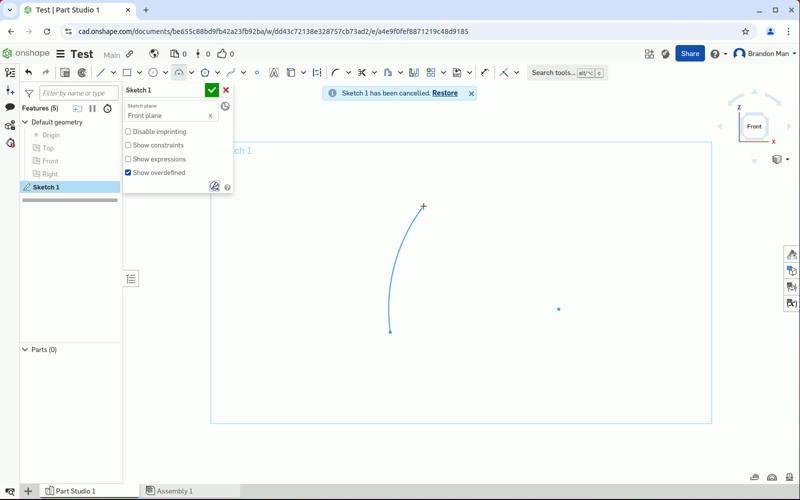
mouse_move(477, 287)
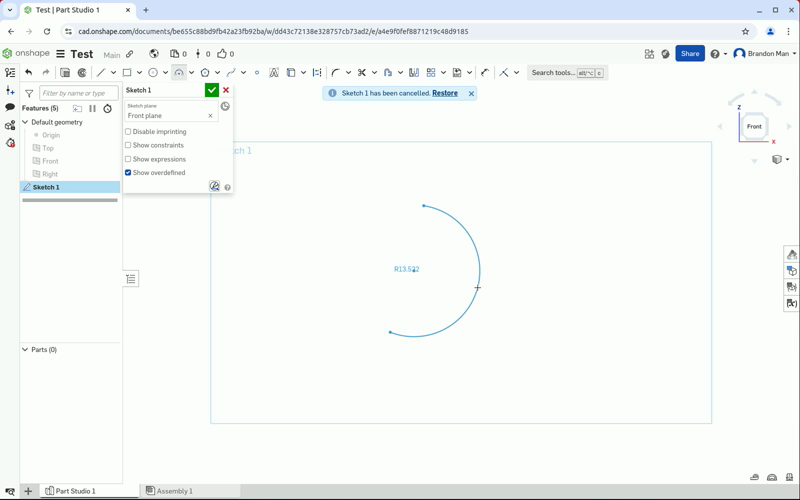
click(477, 287)
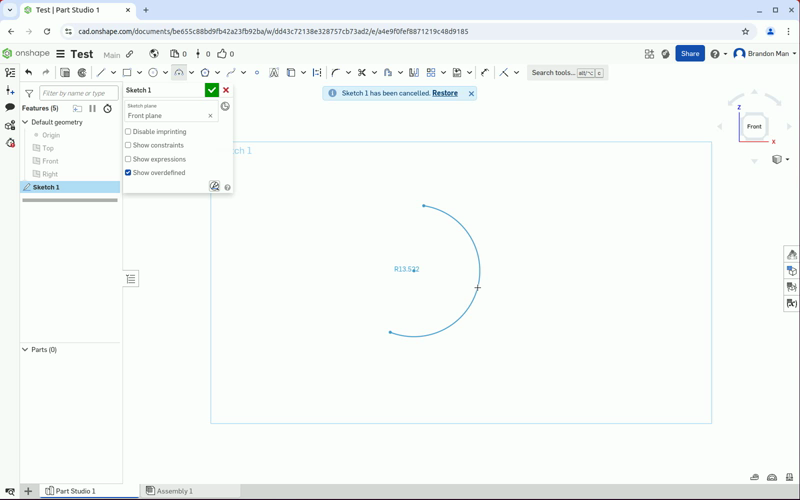
key_up(shift)
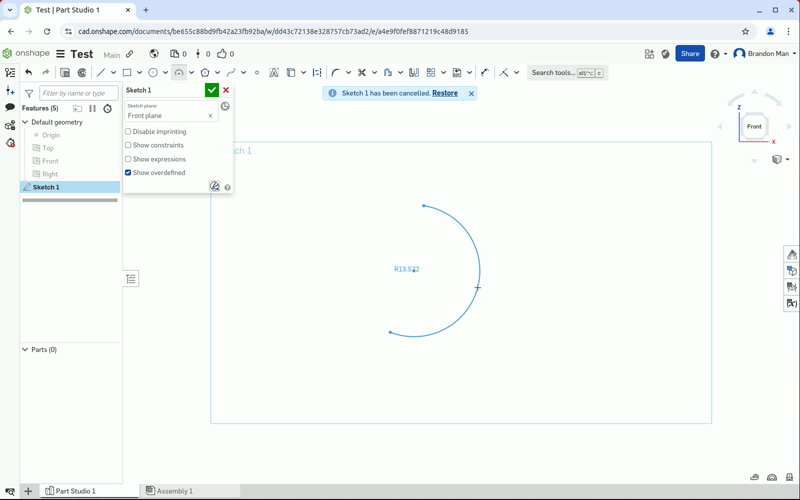
mouse_move(423, 205)
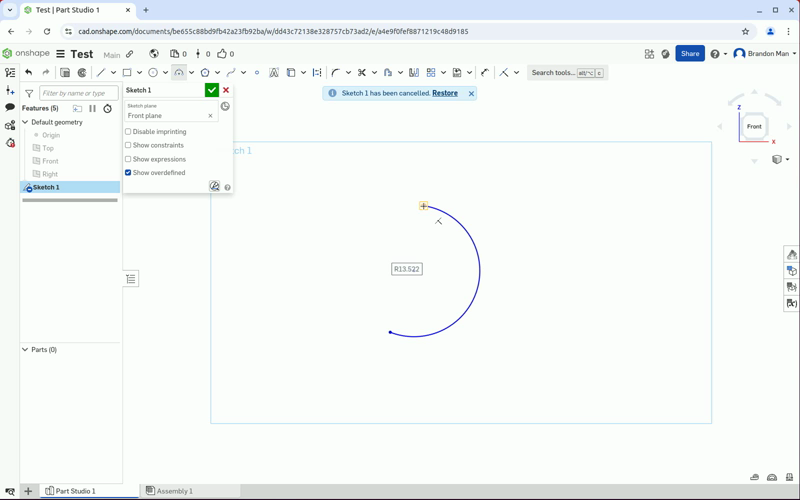
click(423, 205)
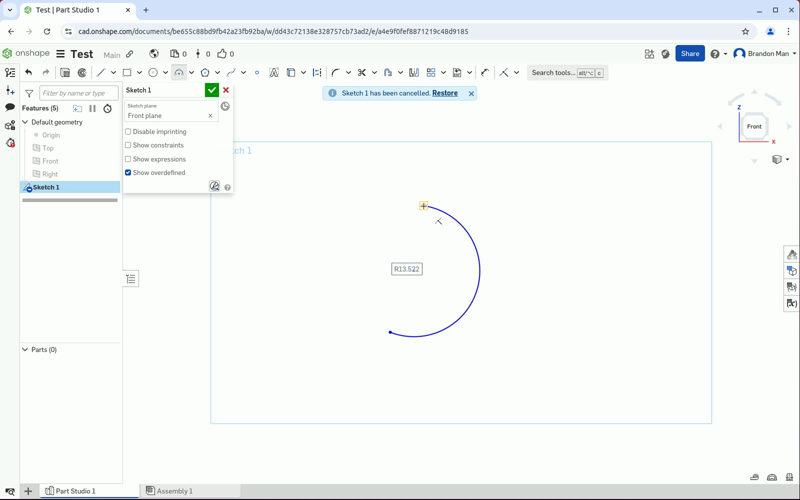
mouse_move(390, 332)
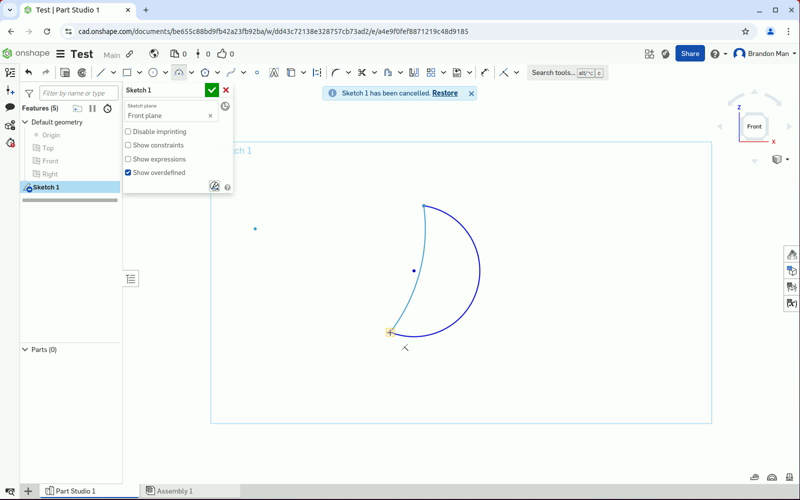
click(390, 332)
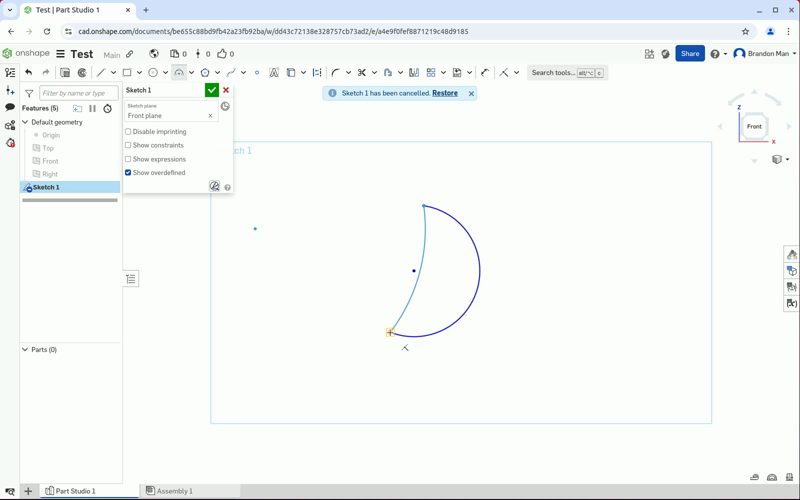
key_down(shift)
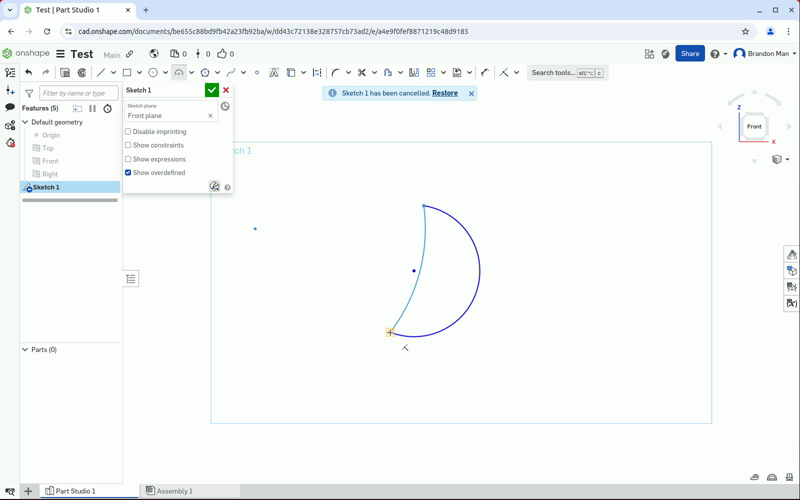
mouse_move(377, 261)
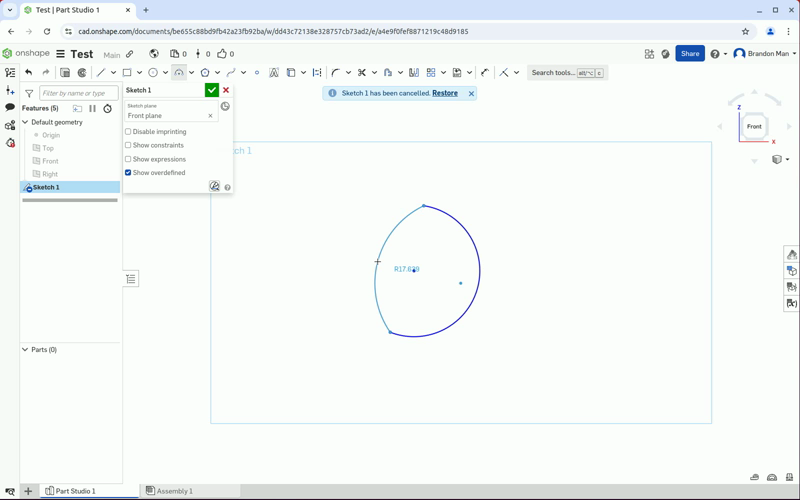
click(377, 261)
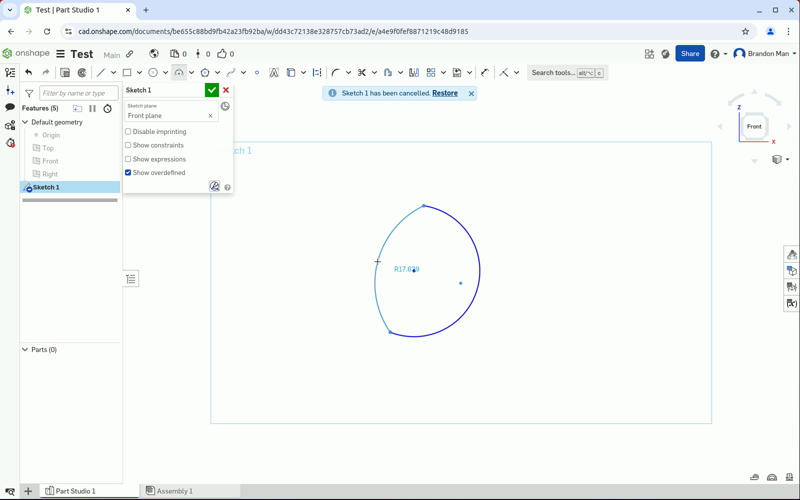
key_up(shift)
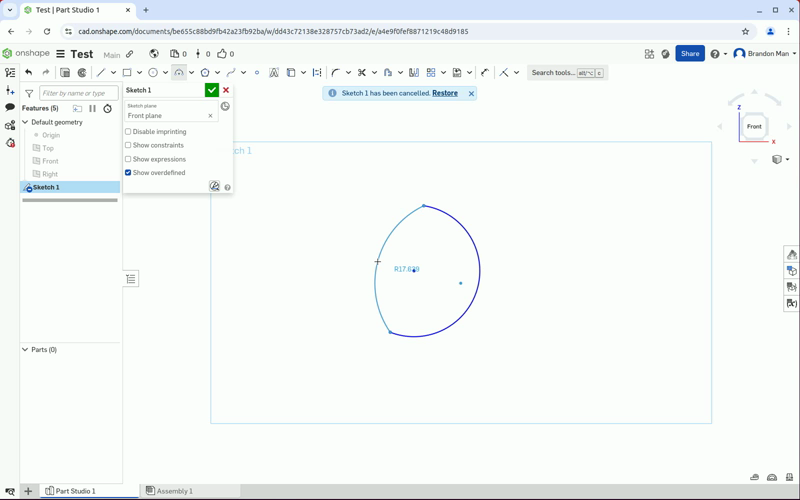
key(esc)
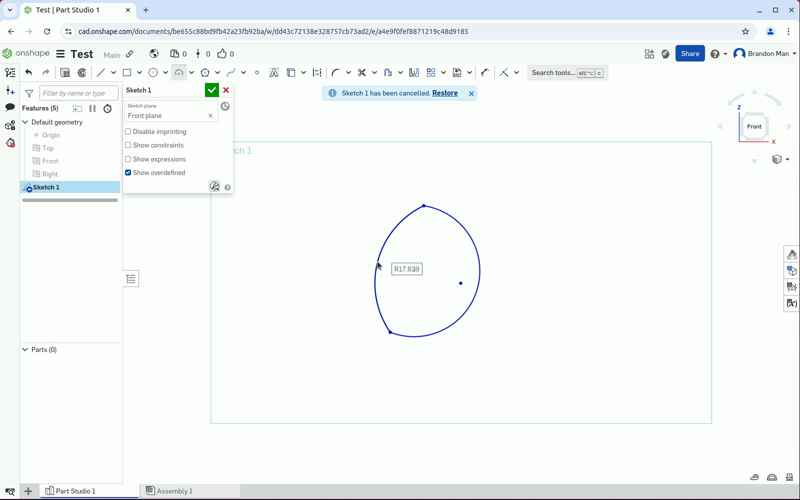
mouse_move(420, 243)
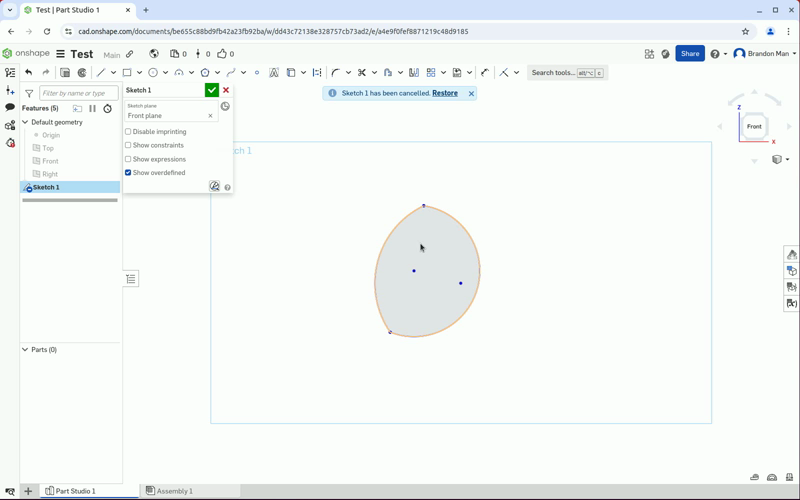
click(420, 243)
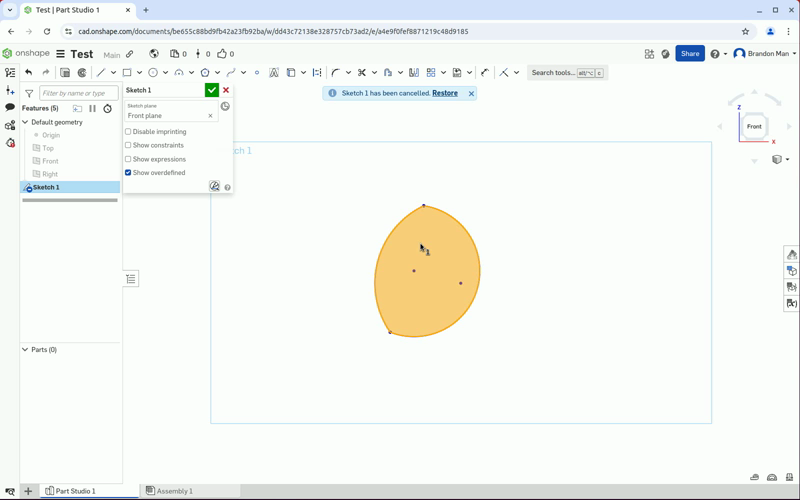
mouse_move(73, 352)
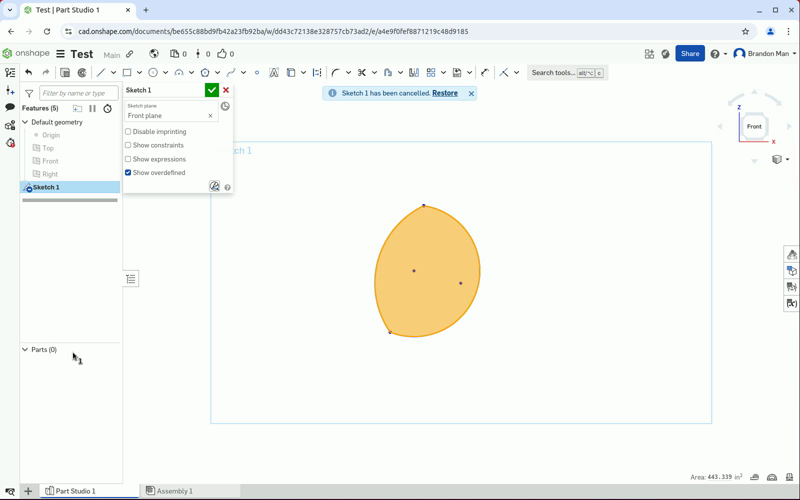
key(shift+y)
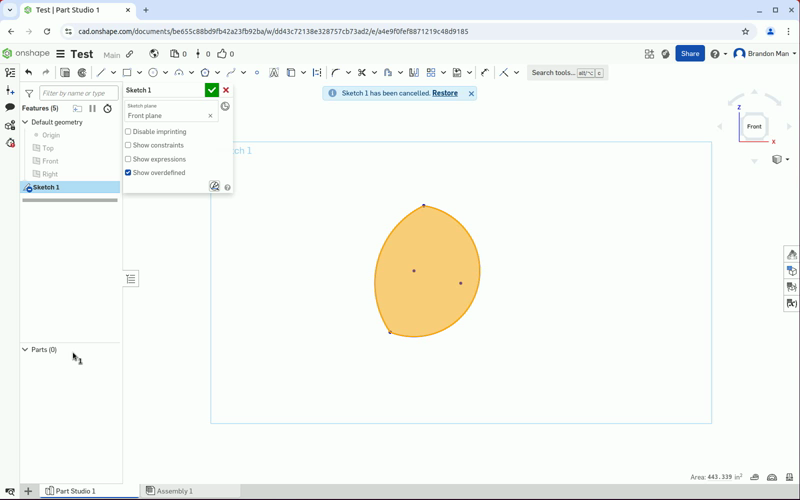
key(shift+e)
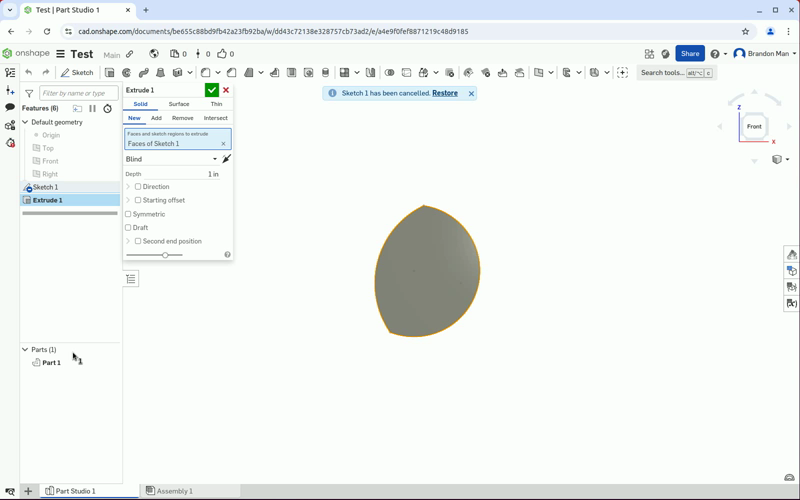
mouse_move(143, 106)
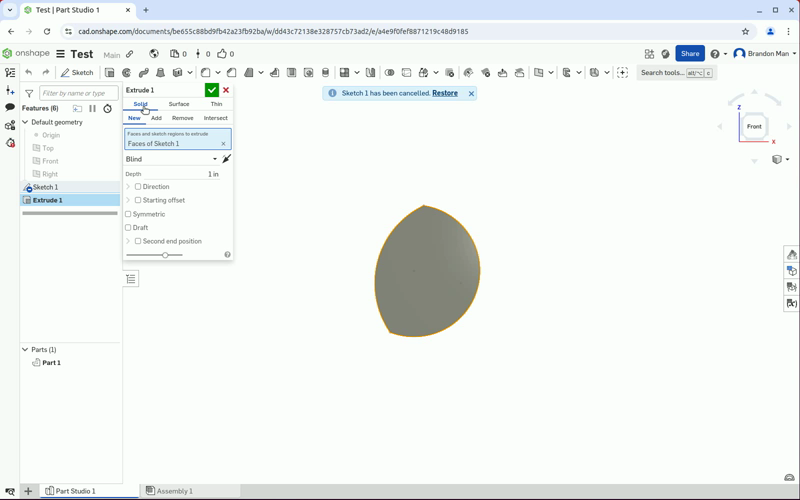
click(143, 106)
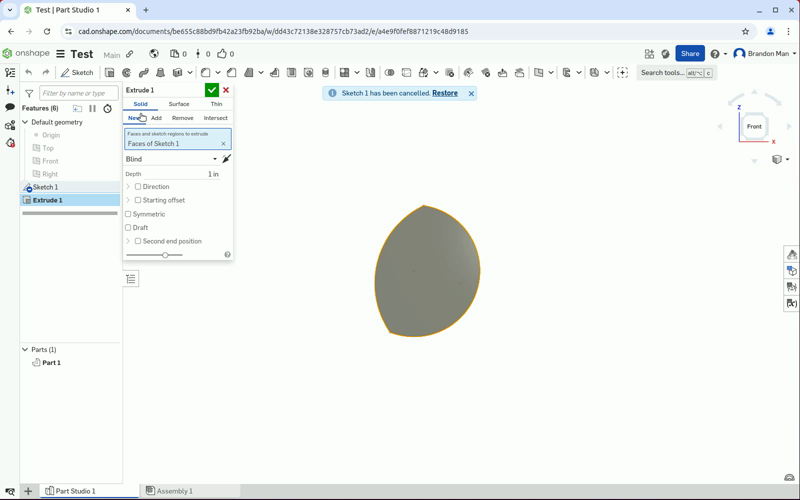
mouse_move(137, 120)
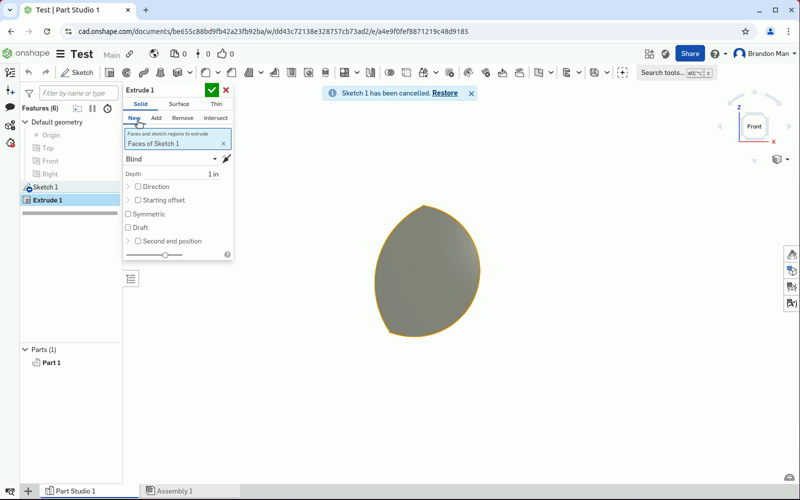
click(137, 120)
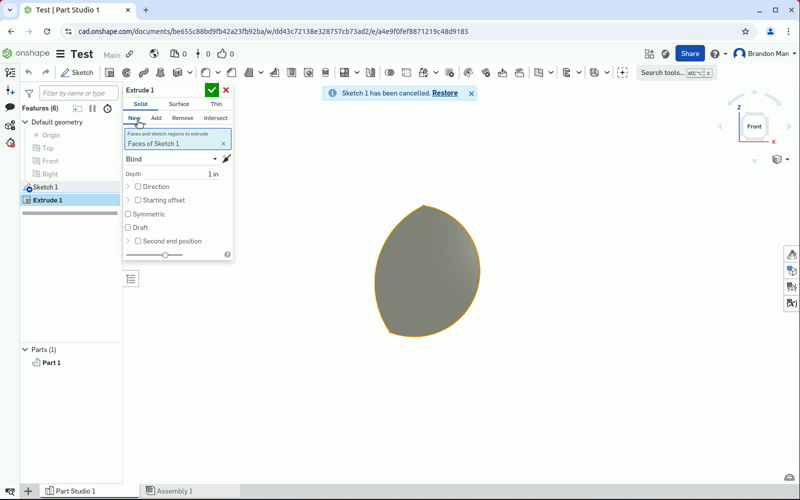
key(tab, 4)
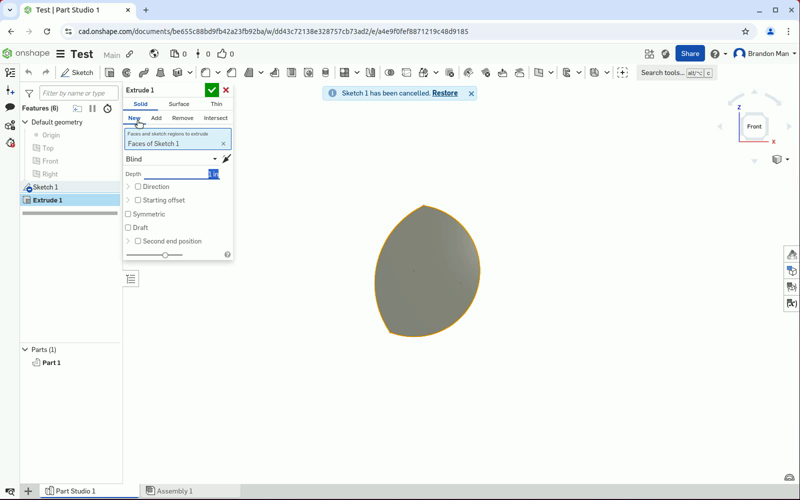
text(21.183)
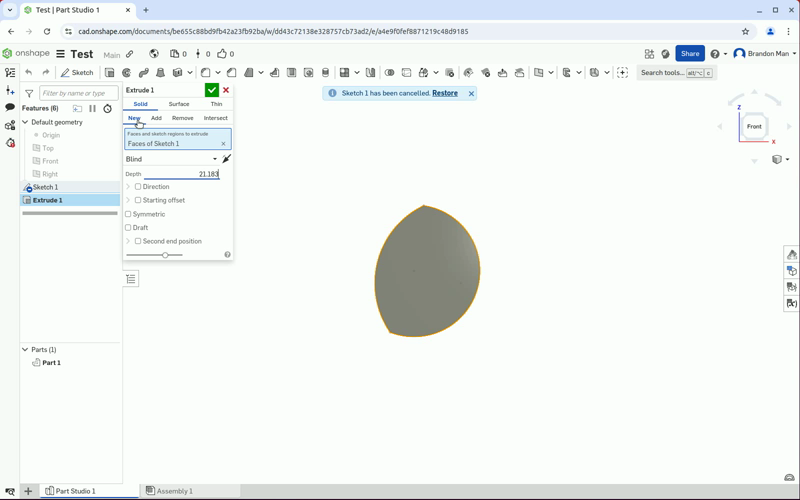
key(enter)
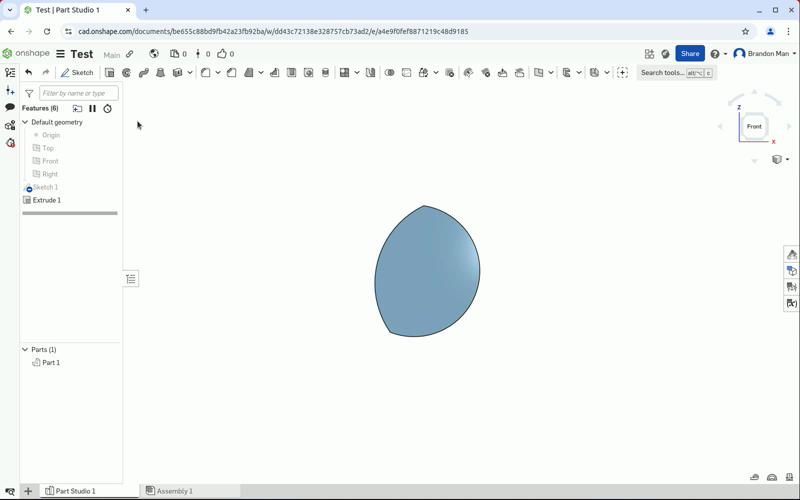
key(shift+h)
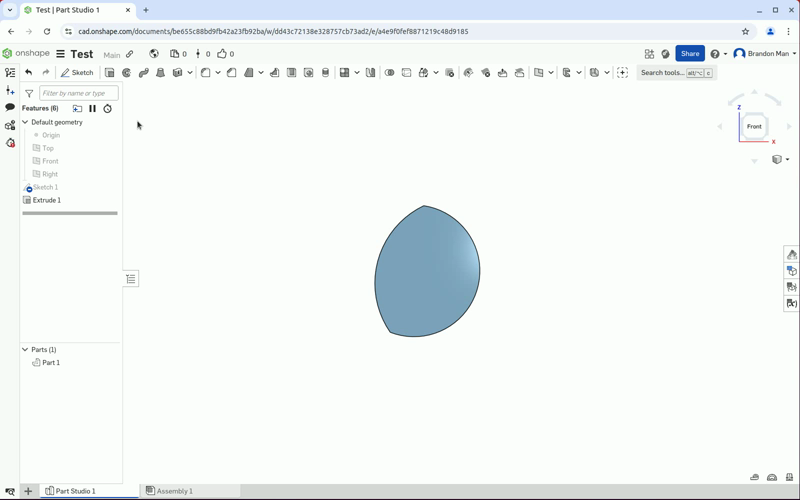
key(shift+h)
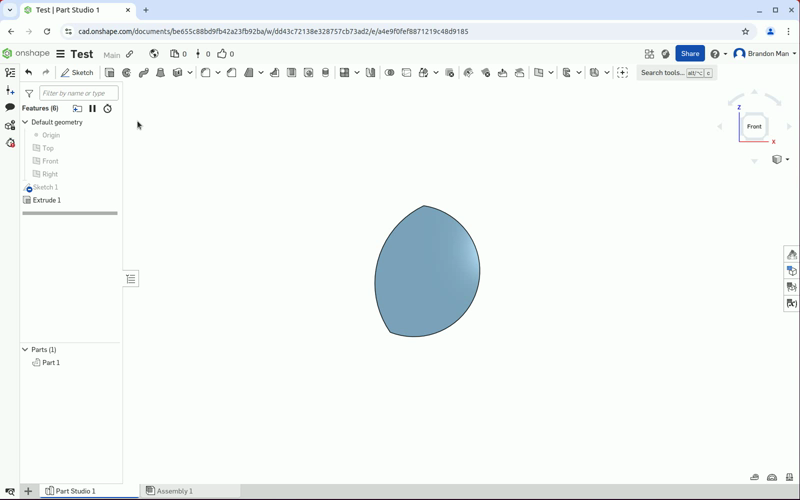
mouse_move(73, 189)
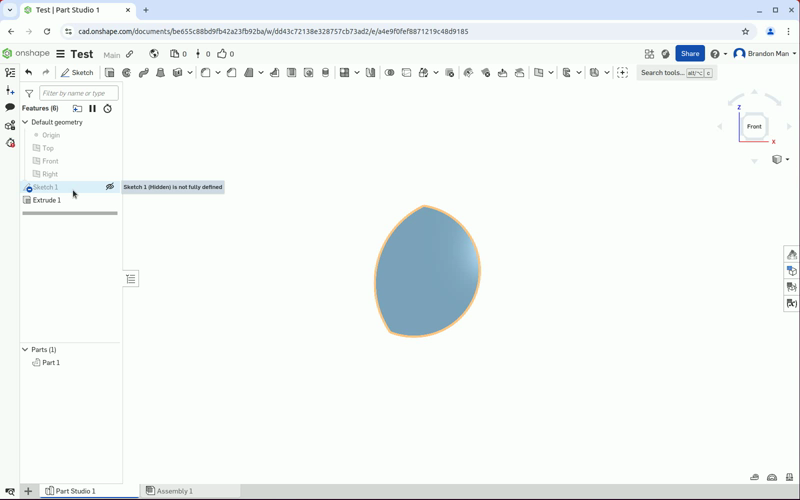
click(73, 189)
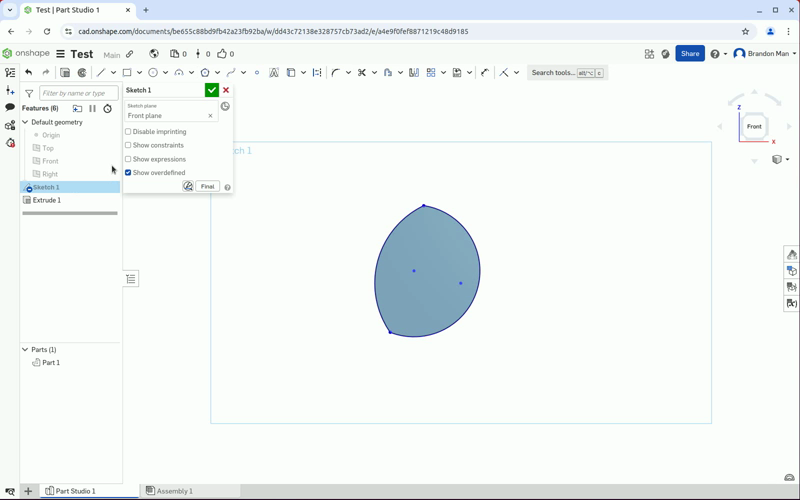
mouse_move(229, 92)
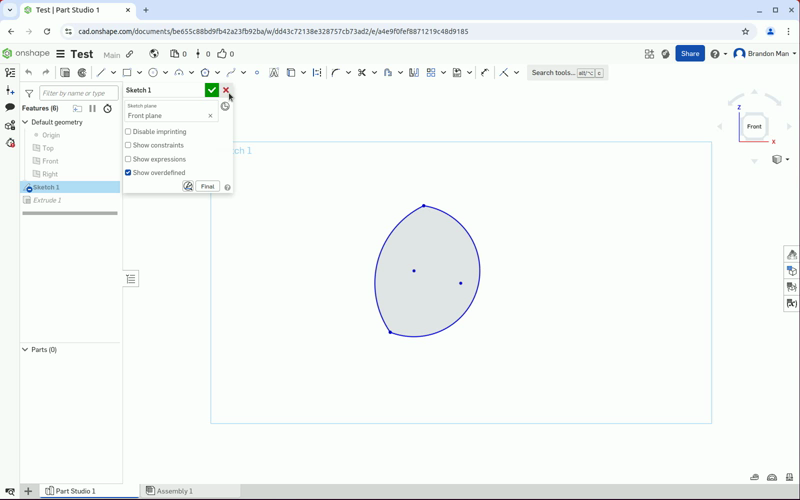
click(229, 92)
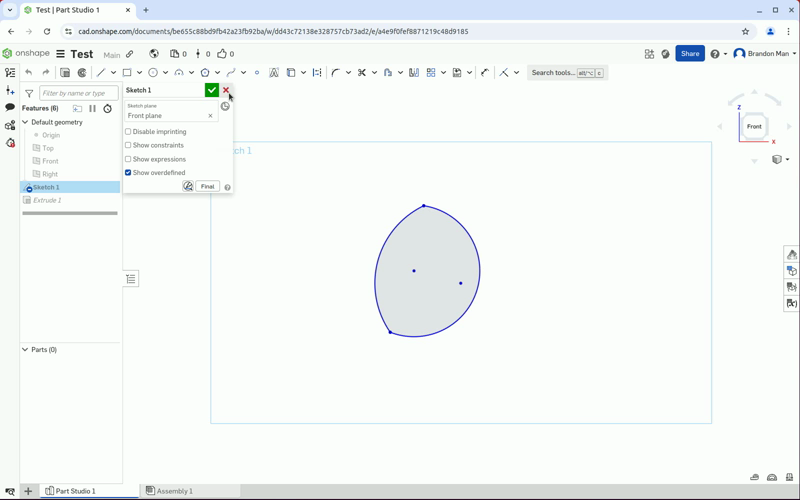
key(shift+s)
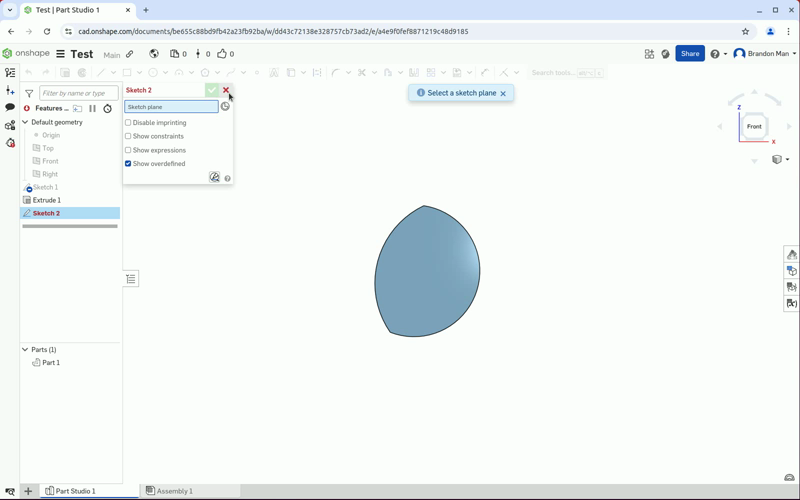
mouse_move(73, 163)
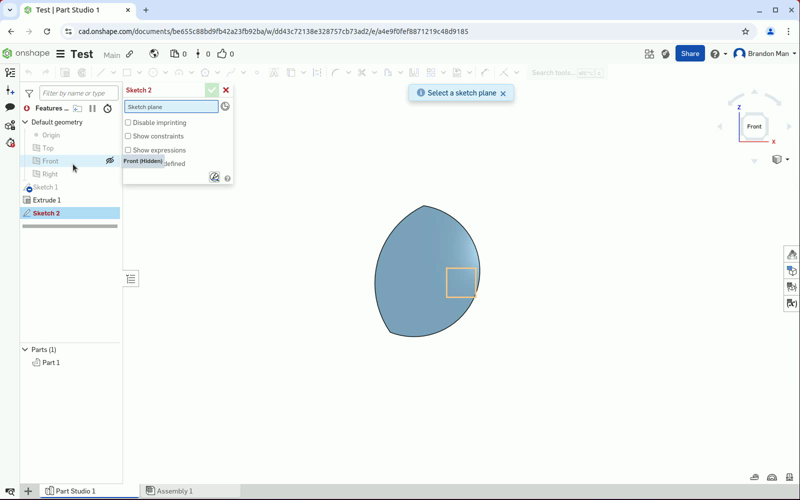
click(73, 163)
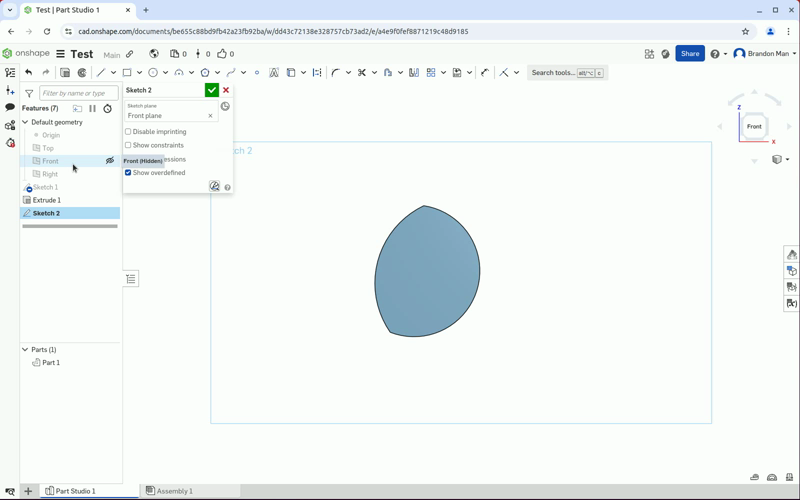
mouse_move(73, 352)
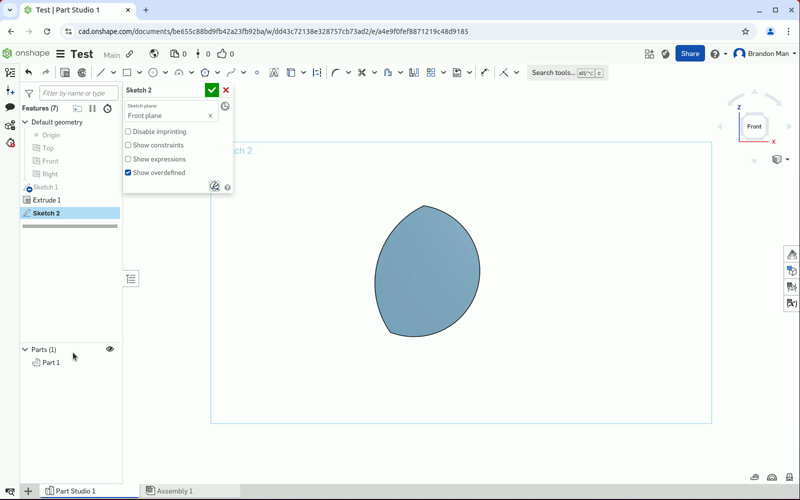
key(y)
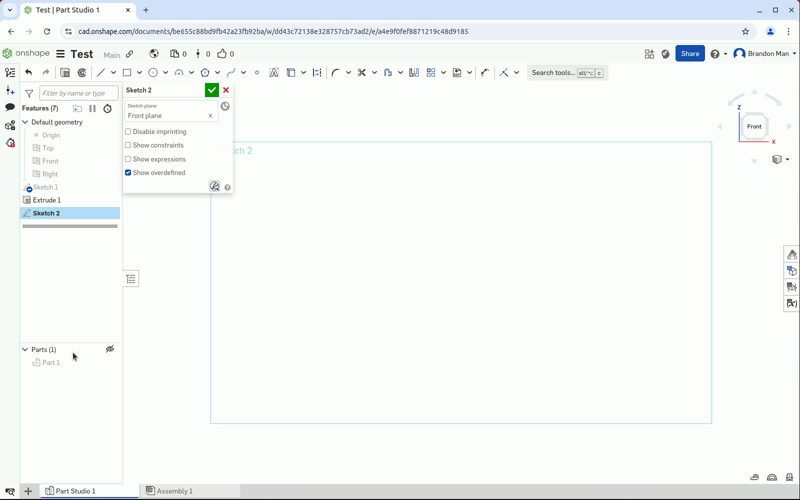
key(a)
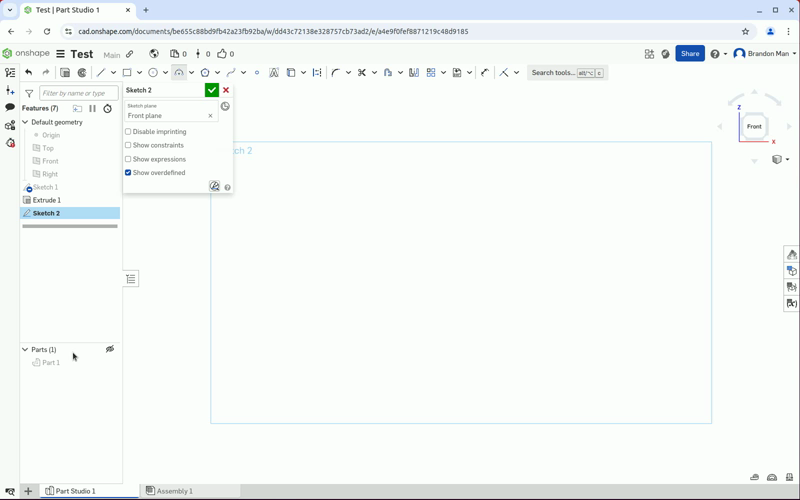
key_down(shift)
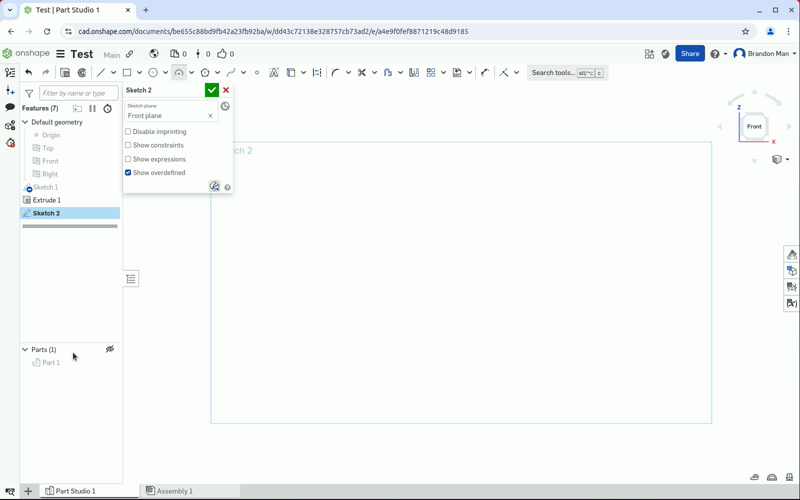
mouse_move(390, 332)
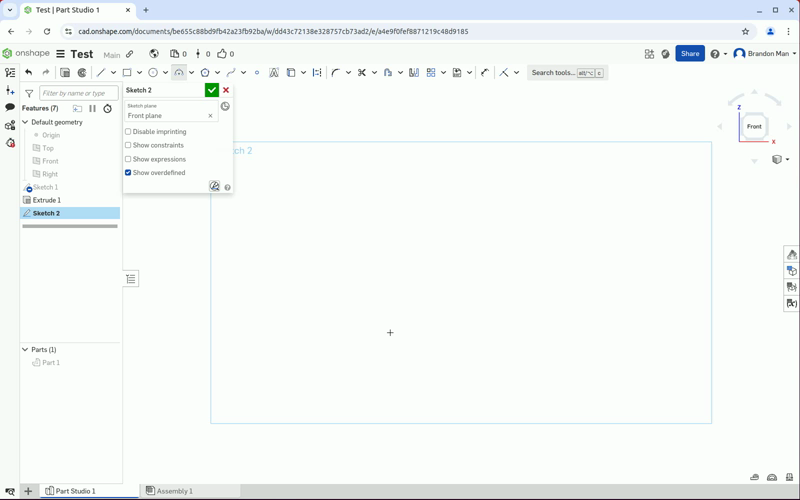
click(390, 332)
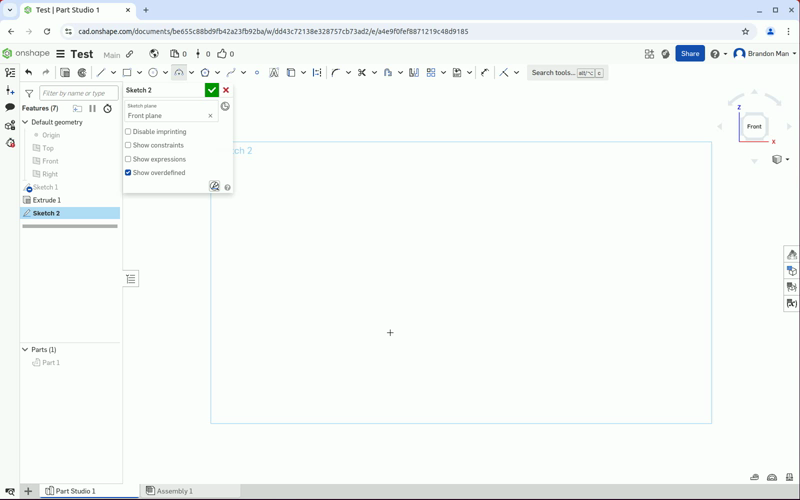
key_up(shift)
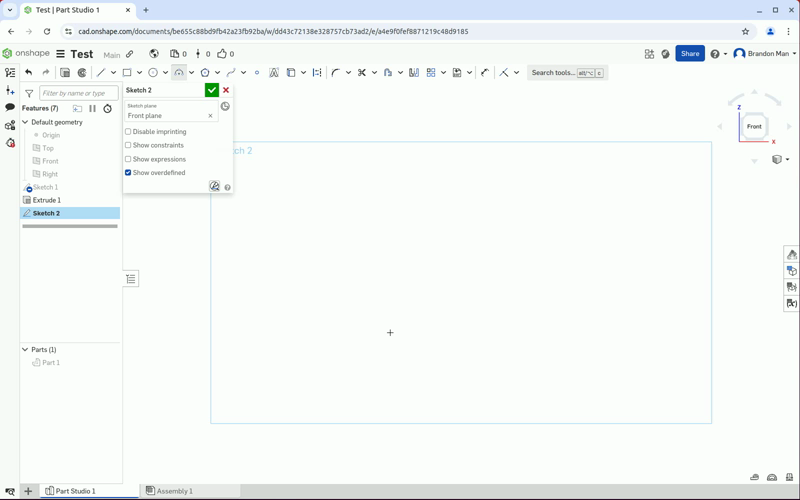
key_down(shift)
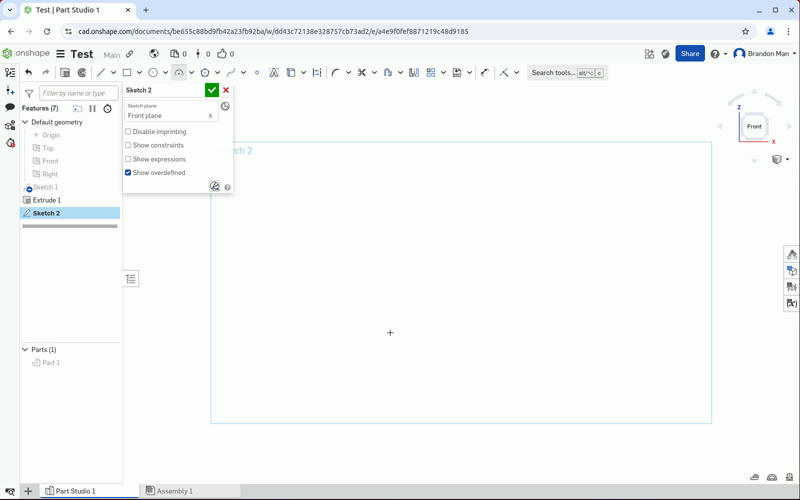
mouse_move(392, 333)
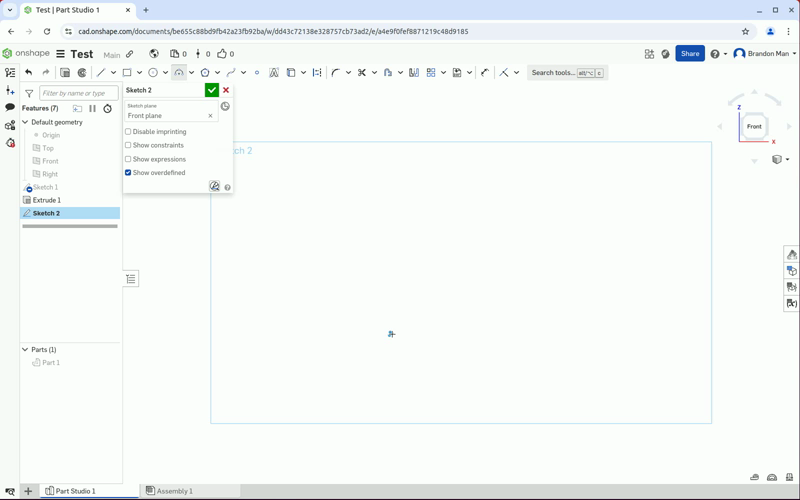
scroll(6)
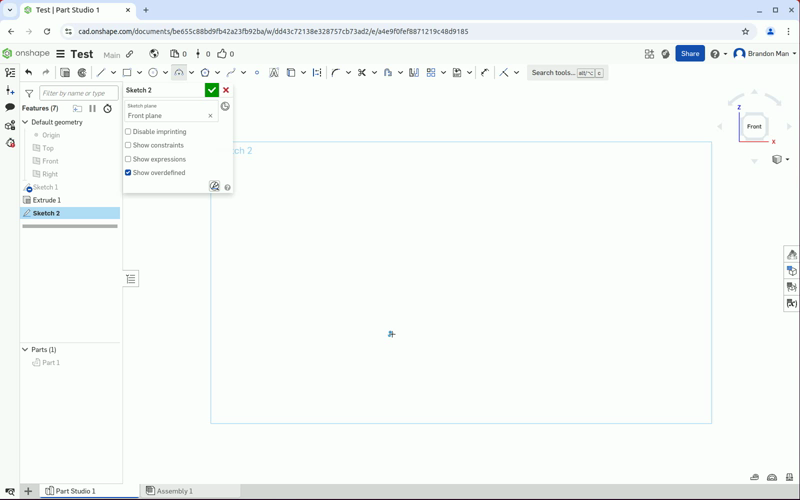
scroll(6)
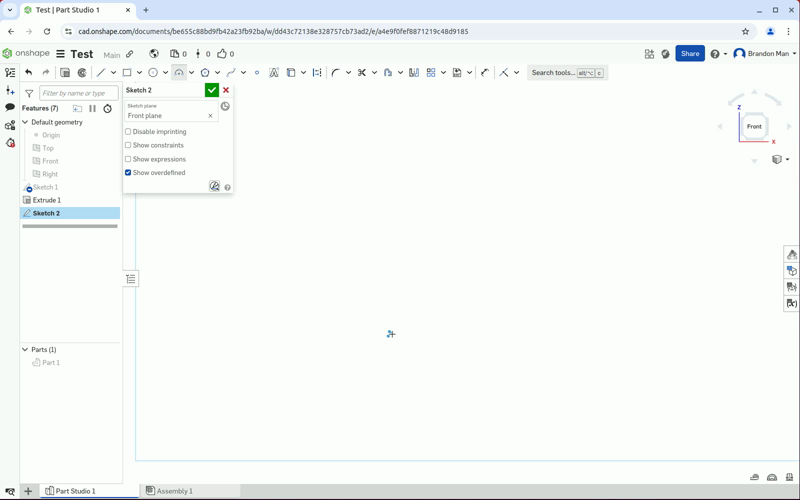
scroll(6)
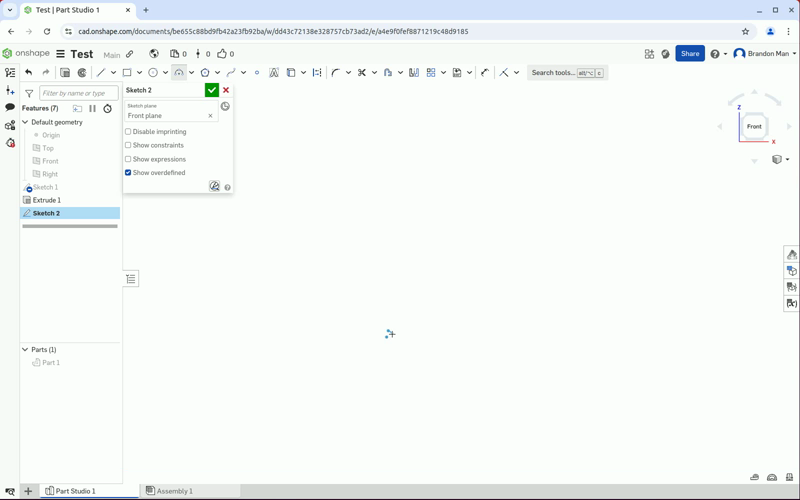
scroll(6)
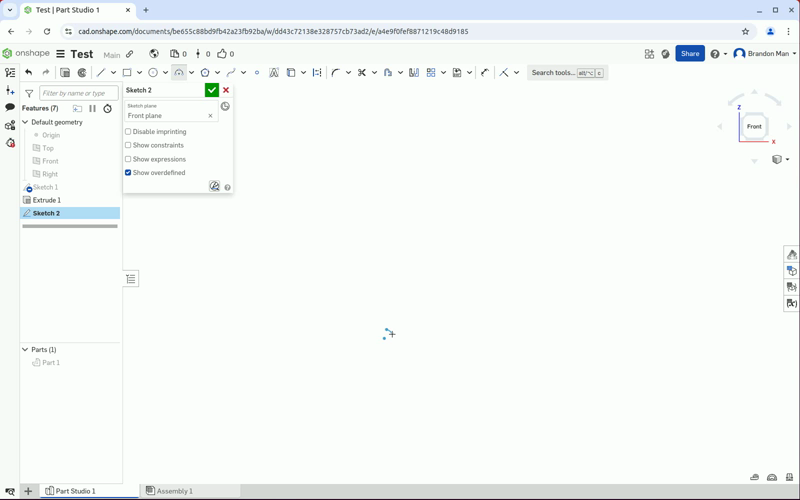
scroll(6)
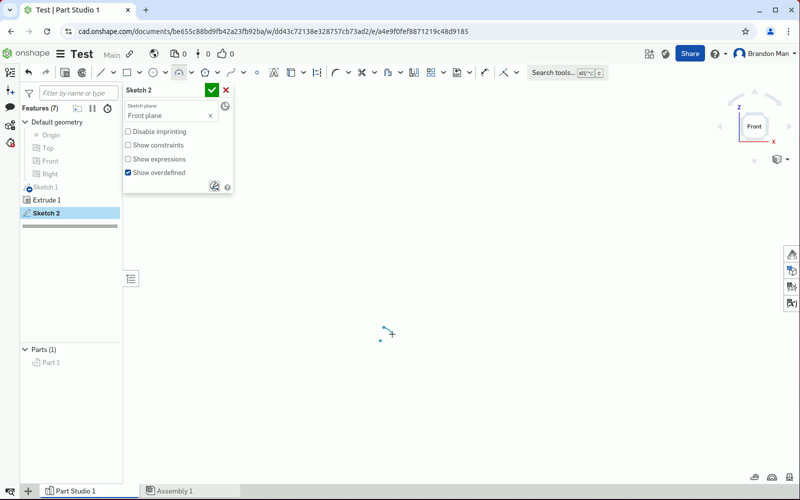
scroll(6)
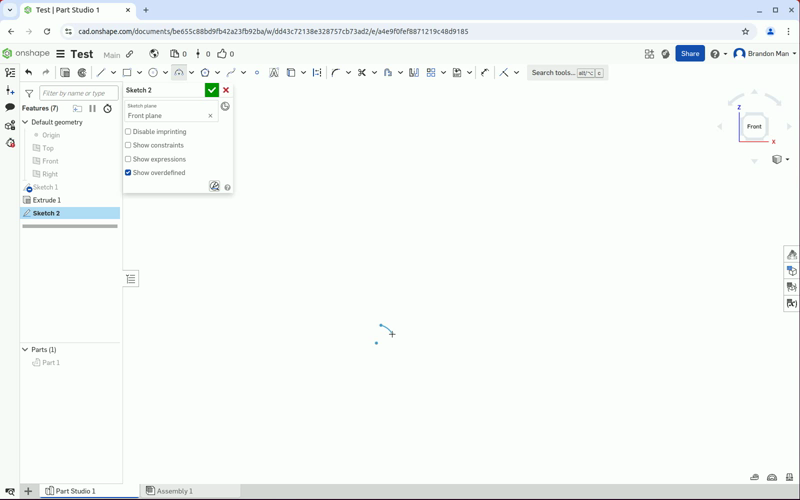
scroll(6)
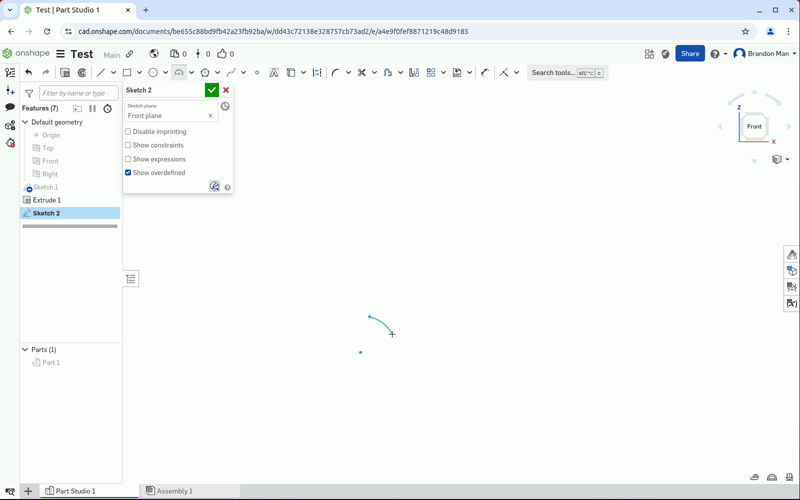
click(392, 333)
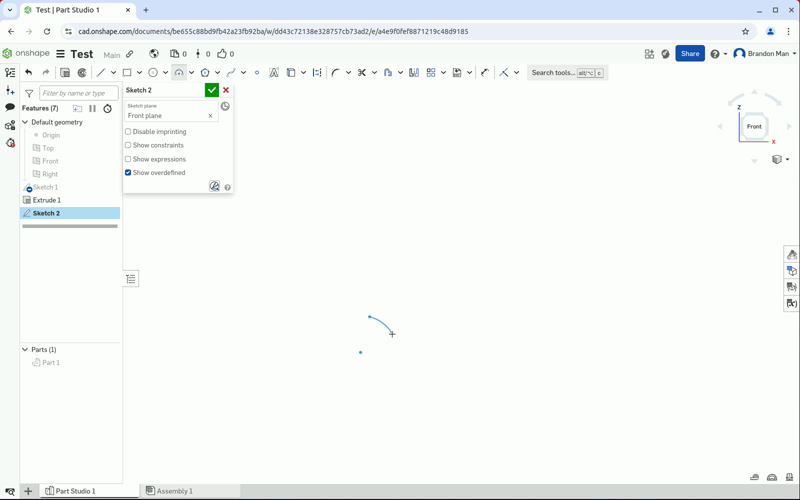
scroll(-6)
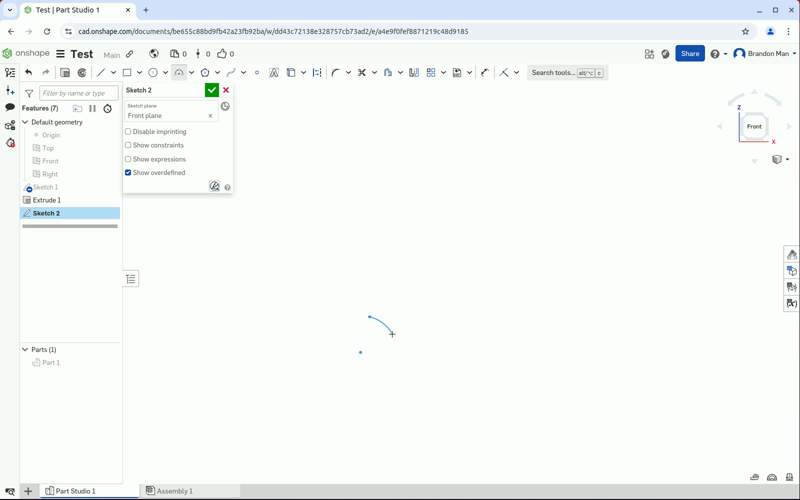
scroll(-6)
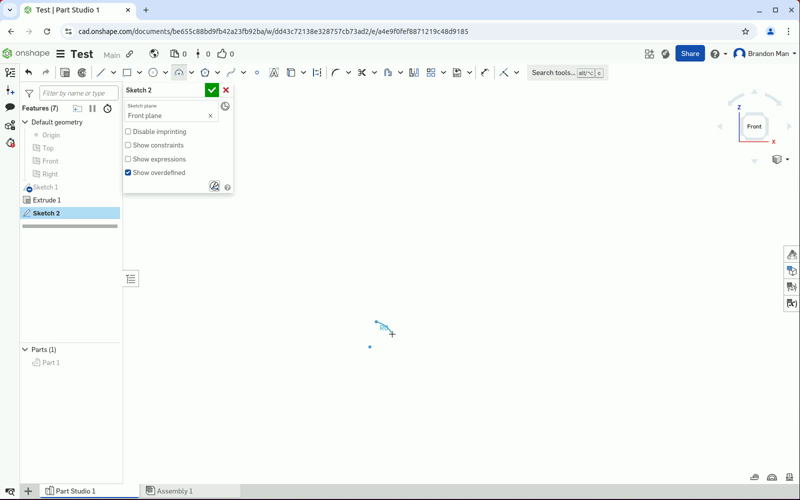
scroll(-6)
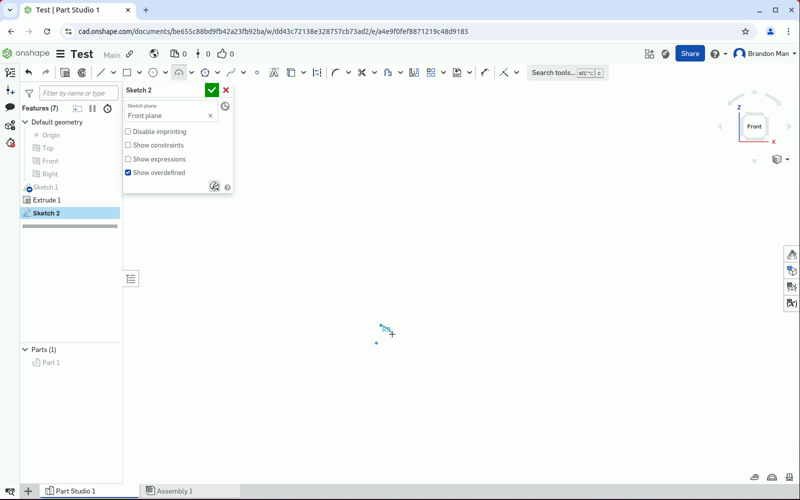
scroll(-6)
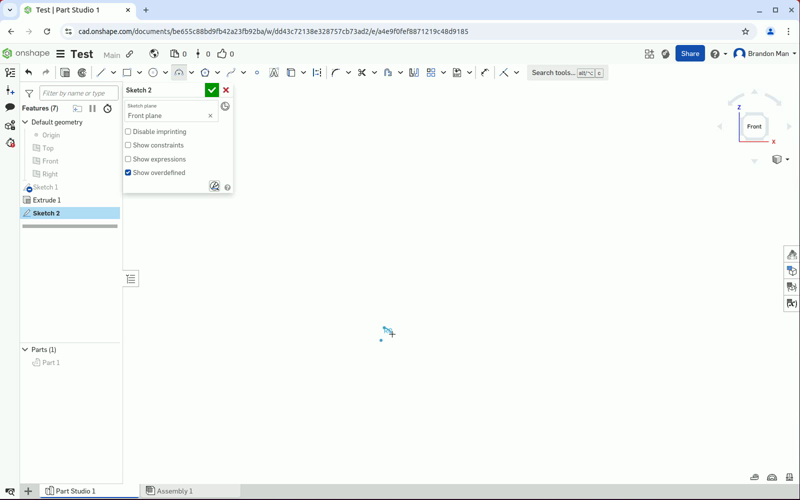
scroll(-6)
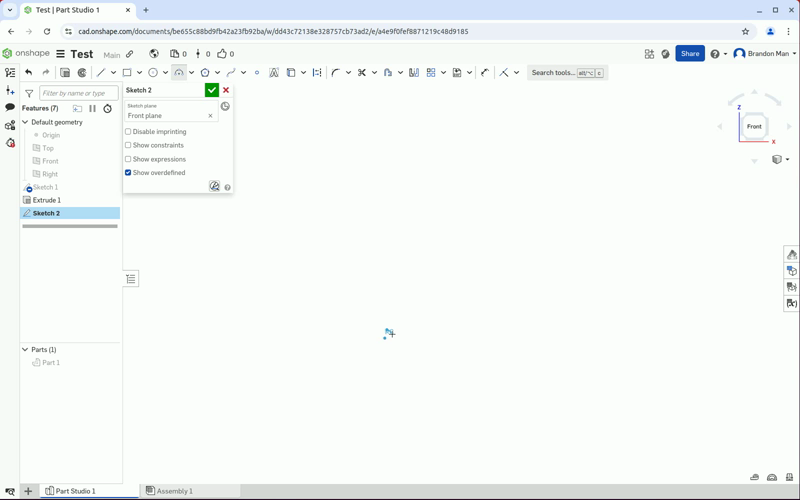
scroll(-6)
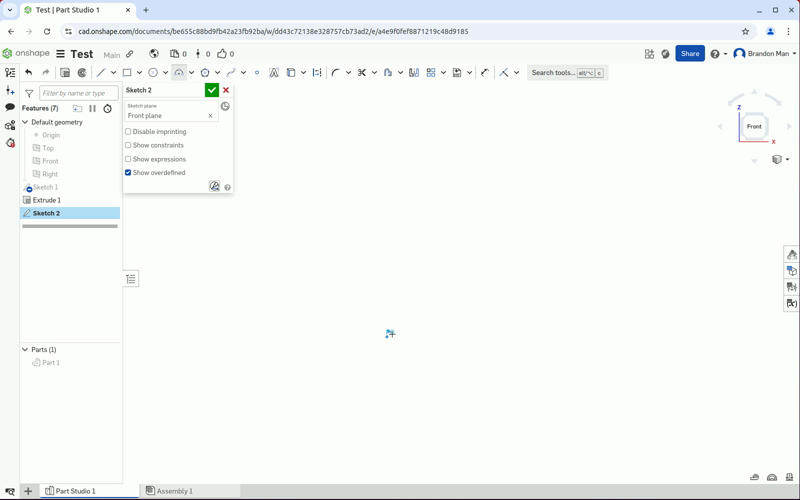
scroll(-6)
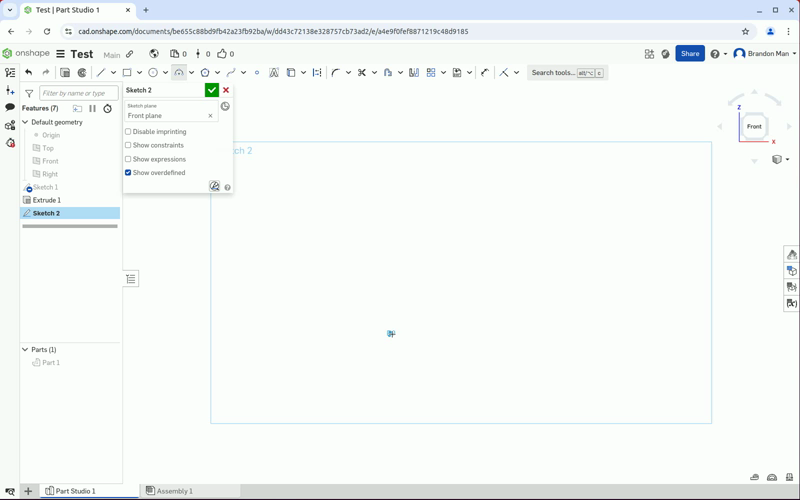
mouse_move(391, 333)
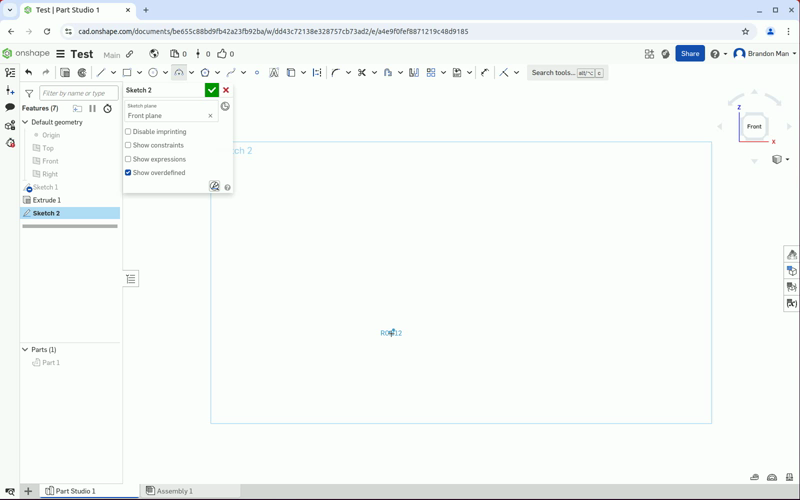
scroll(6)
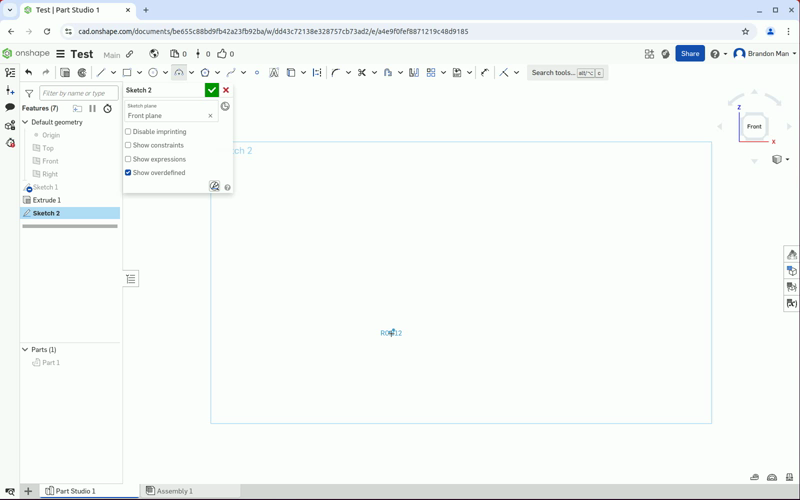
scroll(6)
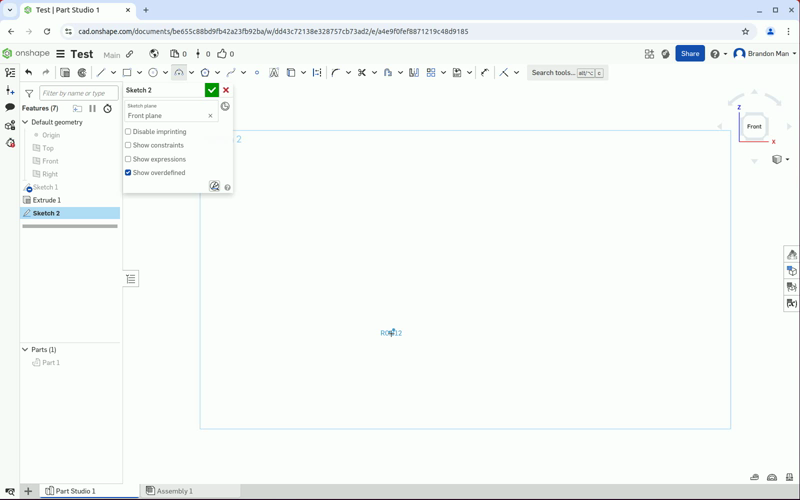
scroll(6)
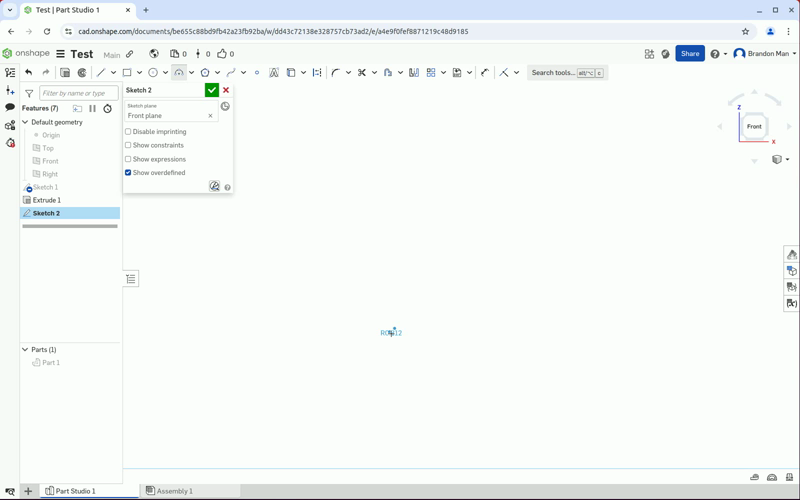
scroll(6)
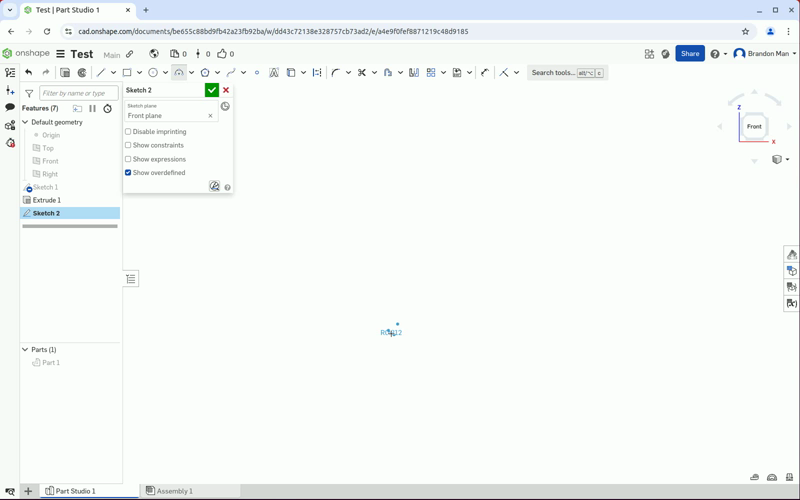
scroll(6)
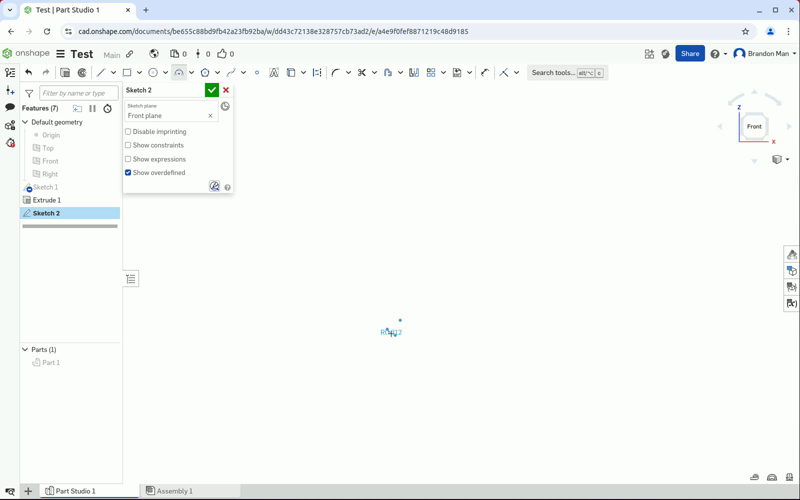
scroll(6)
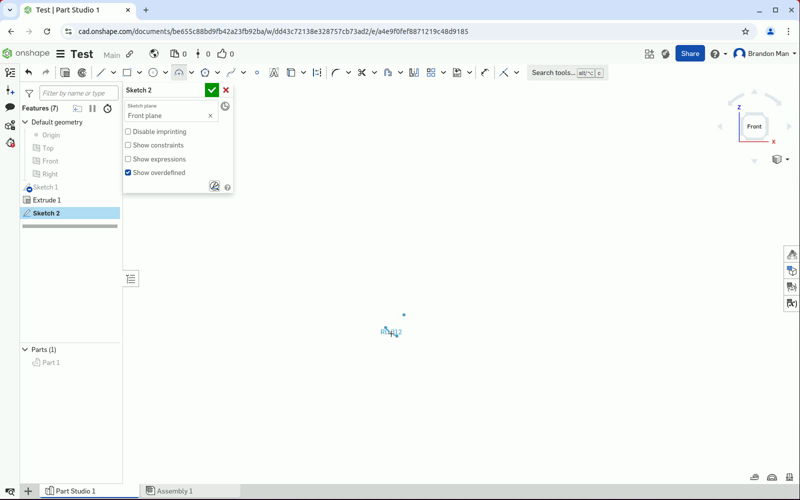
scroll(6)
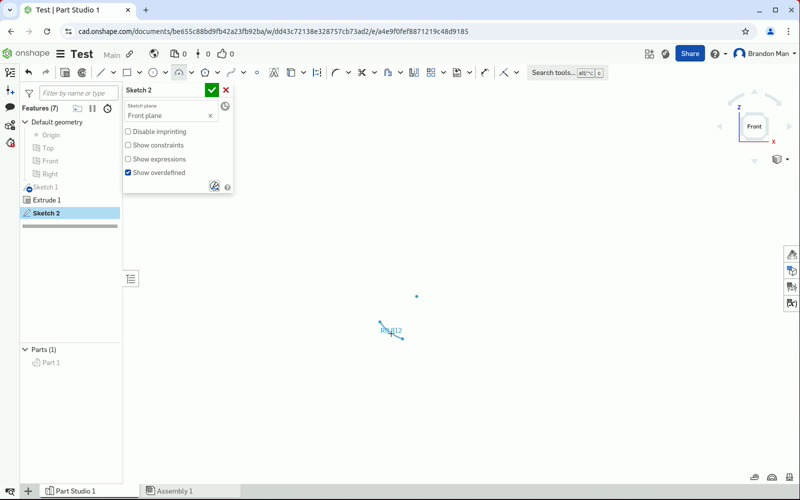
click(391, 333)
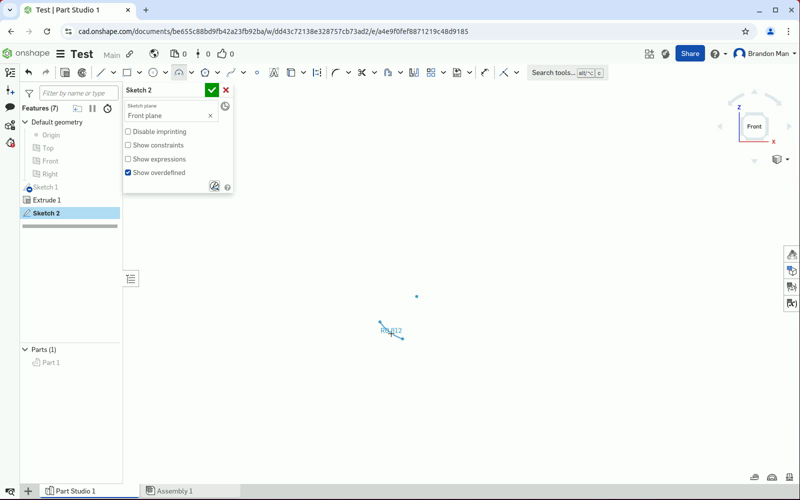
scroll(-6)
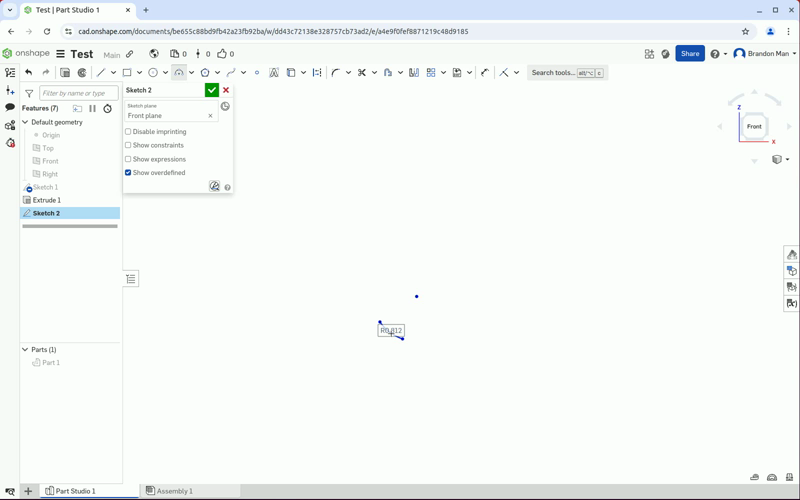
scroll(-6)
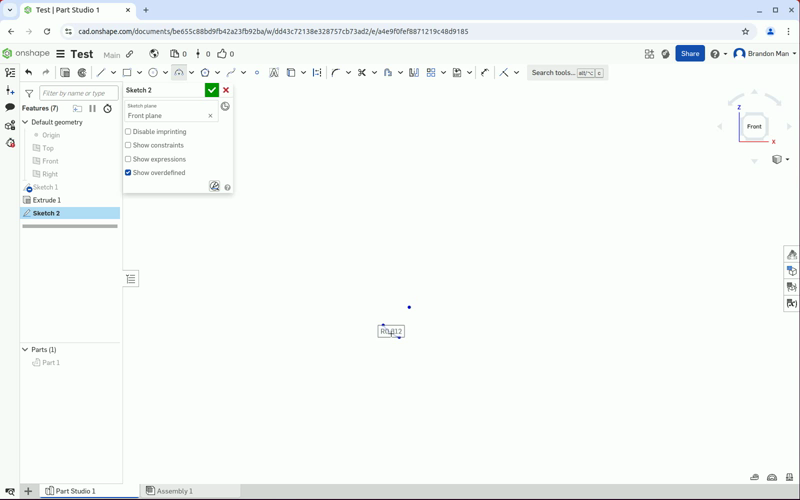
scroll(-6)
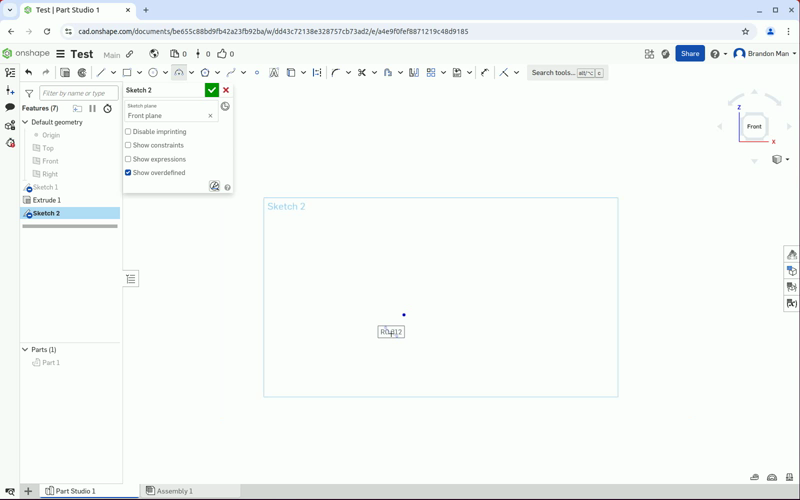
scroll(-6)
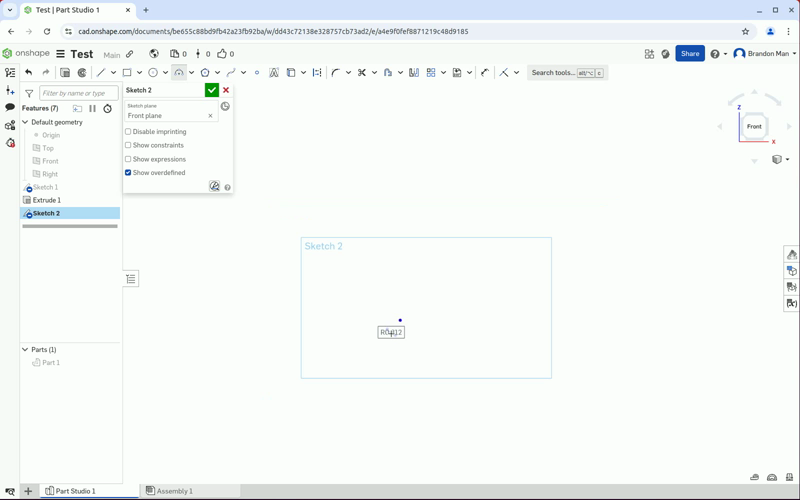
scroll(-6)
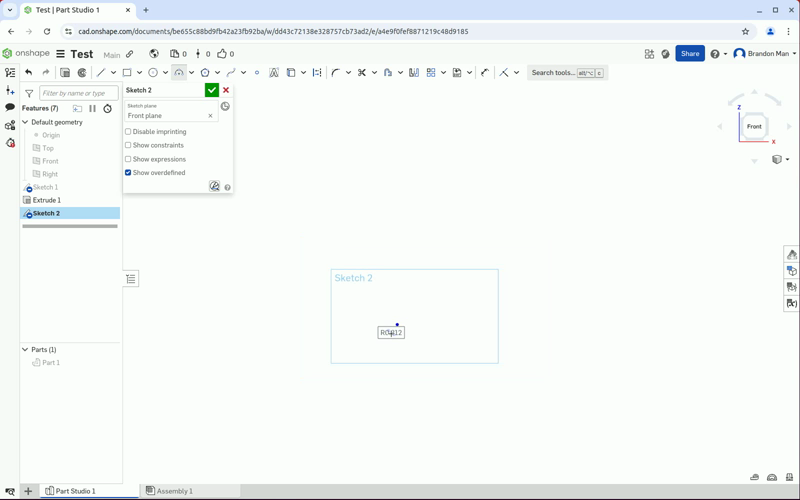
scroll(-6)
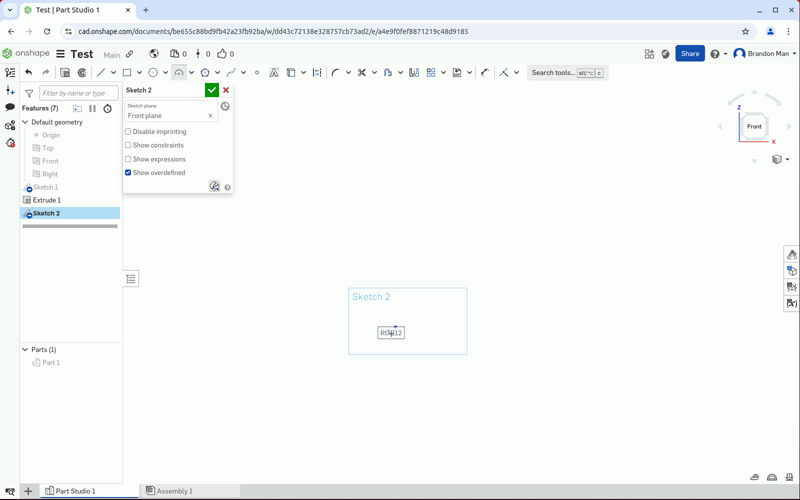
scroll(-6)
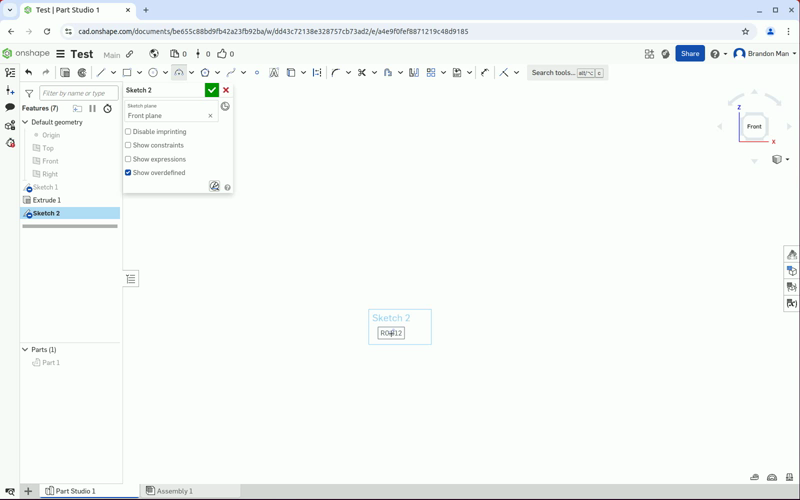
key_up(shift)
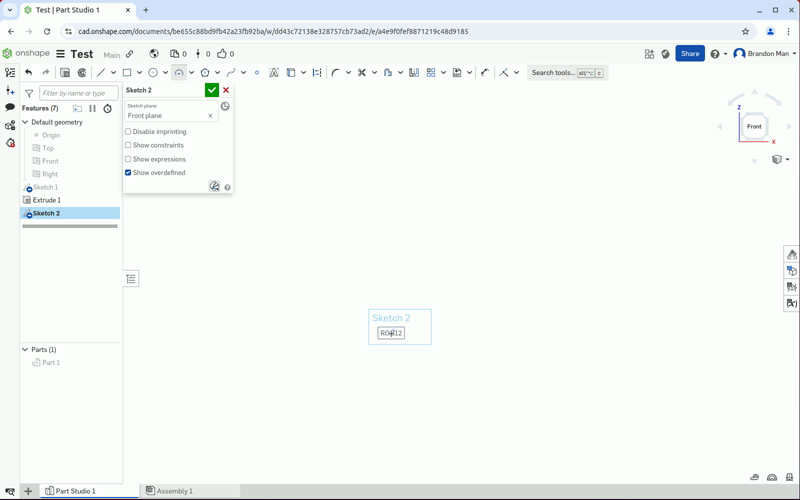
key(esc)
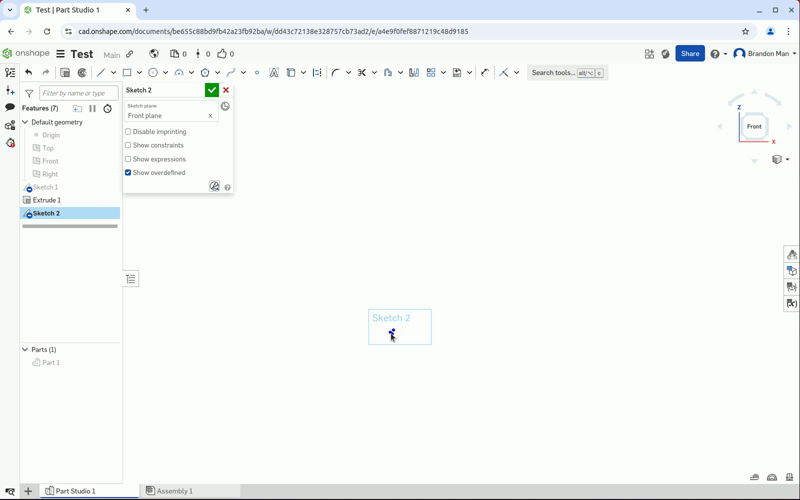
key(l)
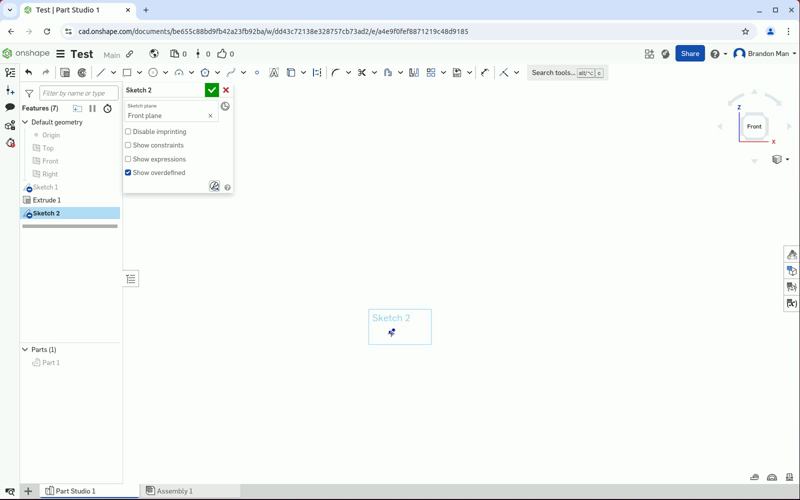
mouse_move(392, 333)
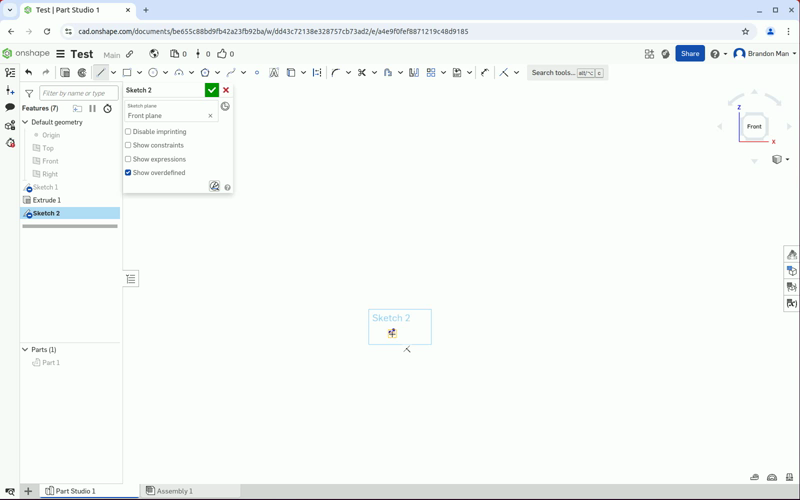
scroll(6)
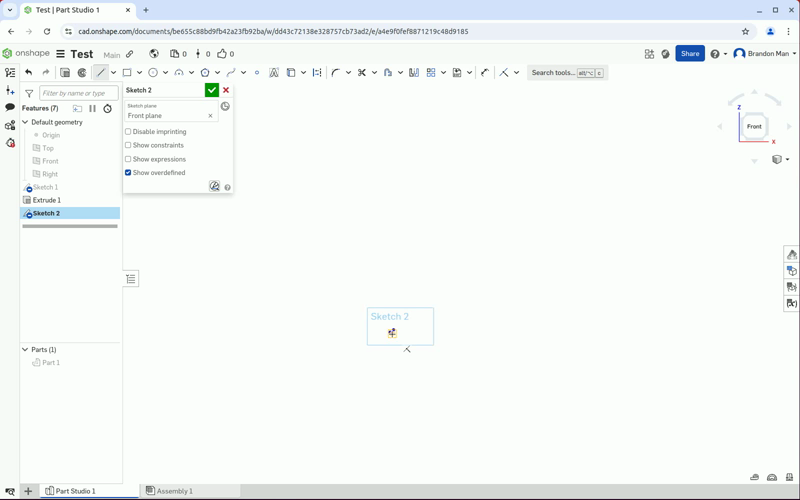
scroll(6)
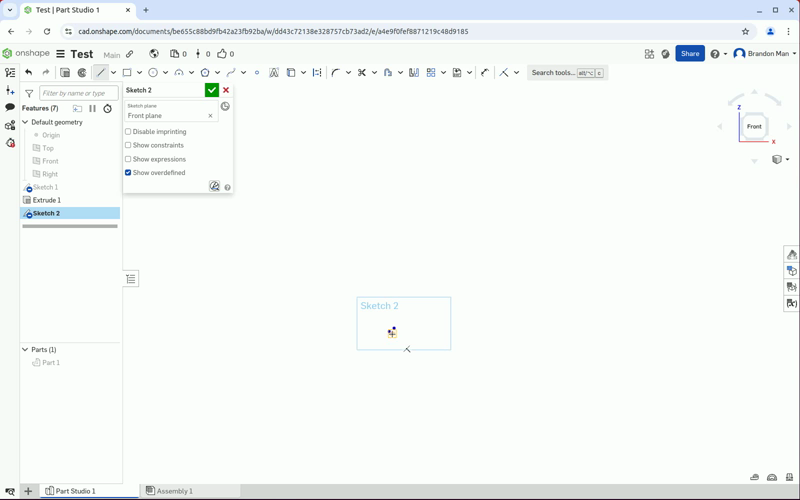
scroll(6)
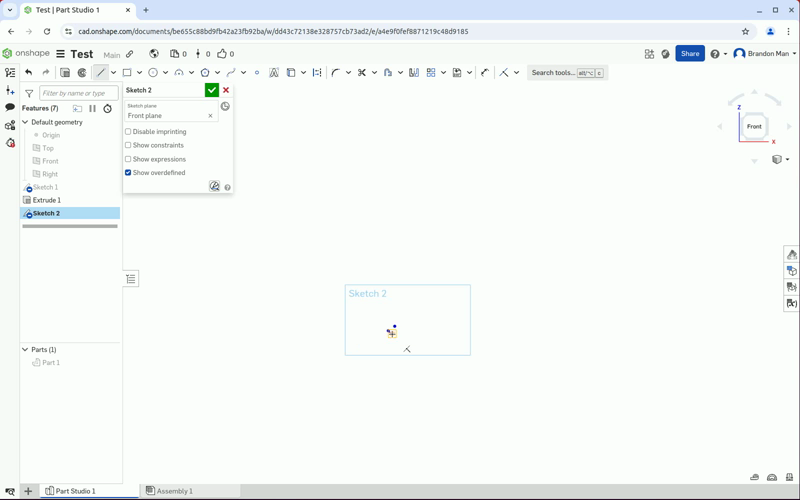
scroll(6)
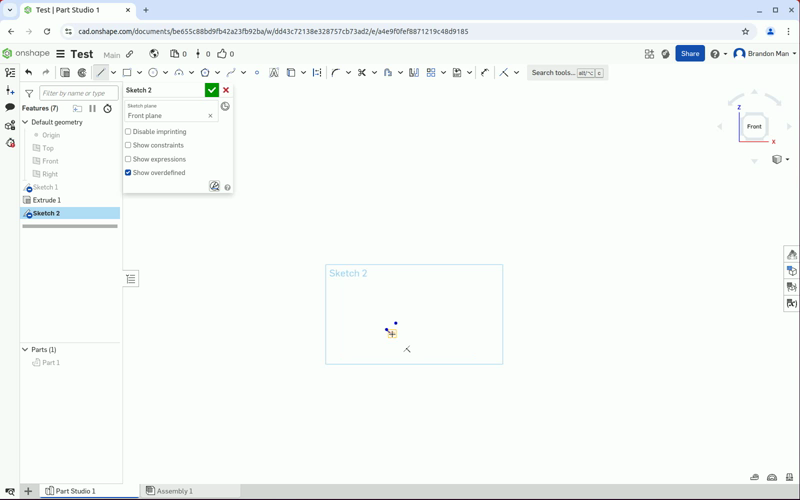
scroll(6)
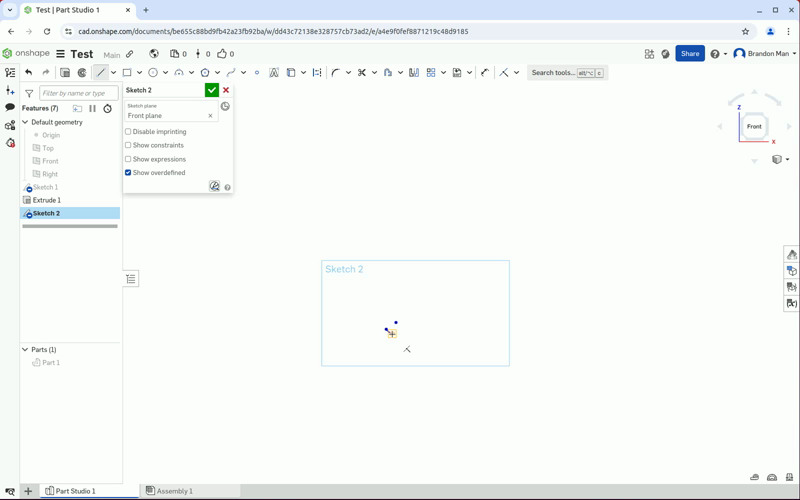
scroll(6)
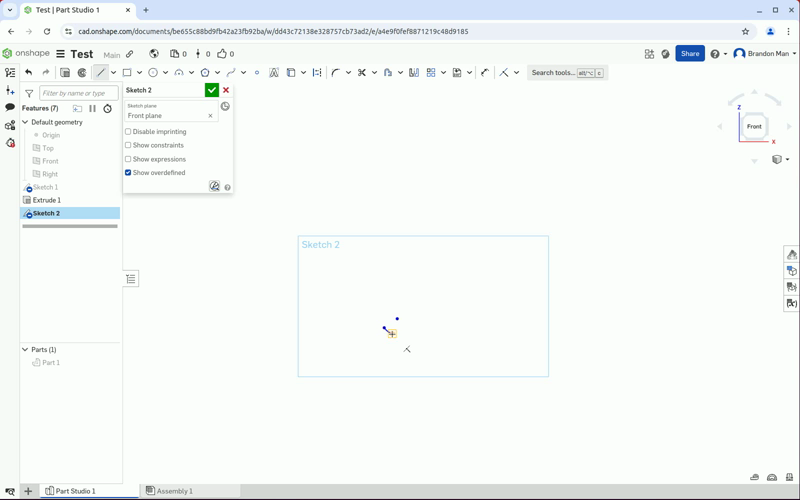
scroll(6)
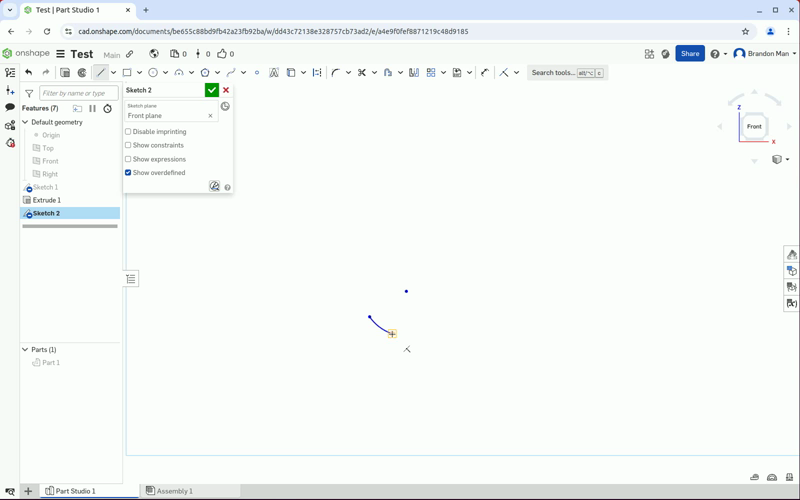
click(392, 333)
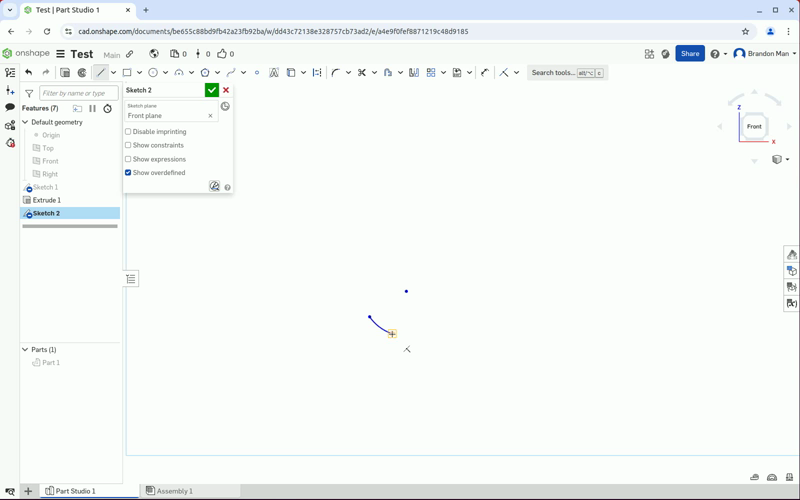
scroll(-6)
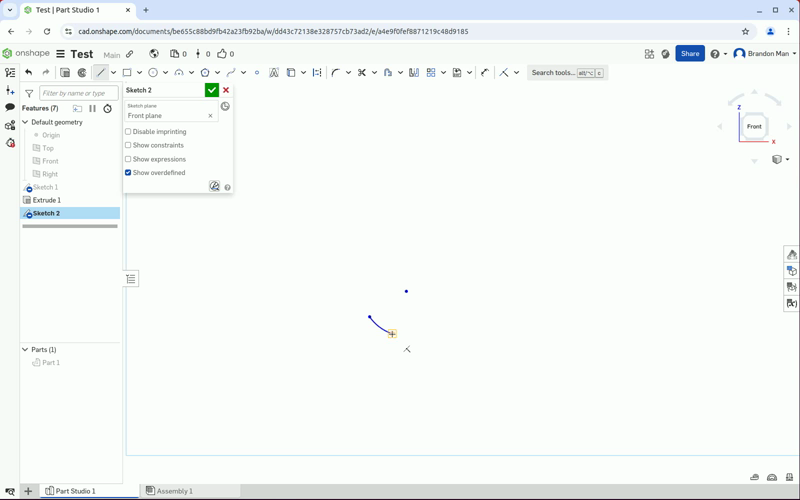
scroll(-6)
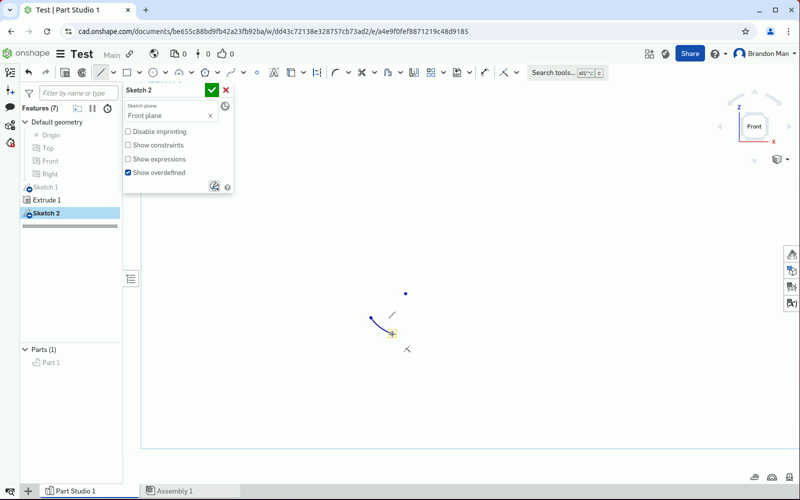
scroll(-6)
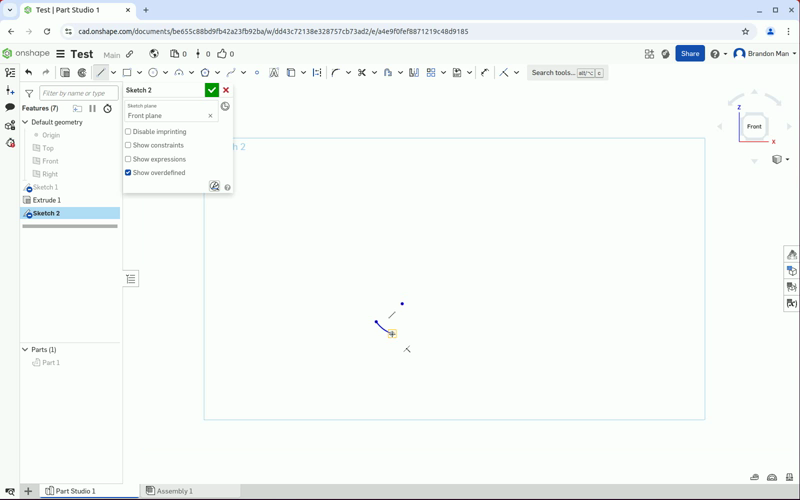
scroll(-6)
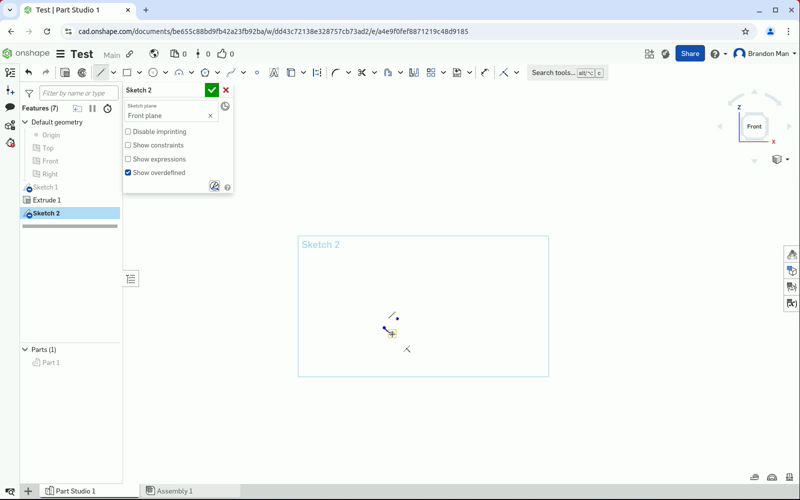
scroll(-6)
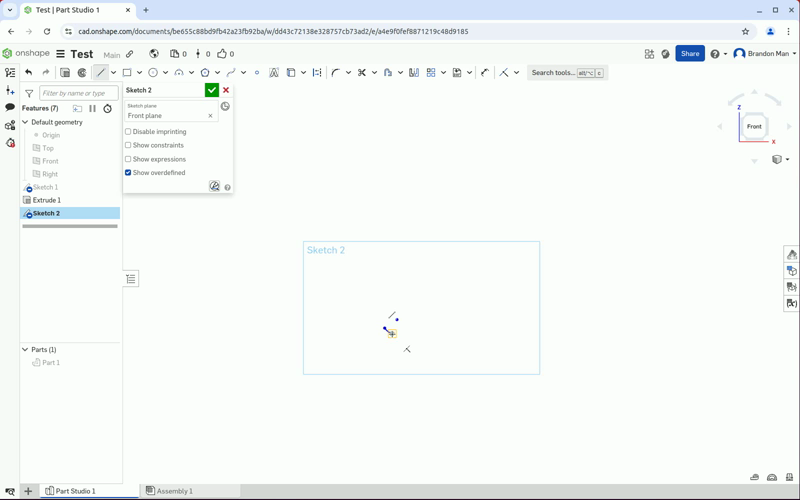
scroll(-6)
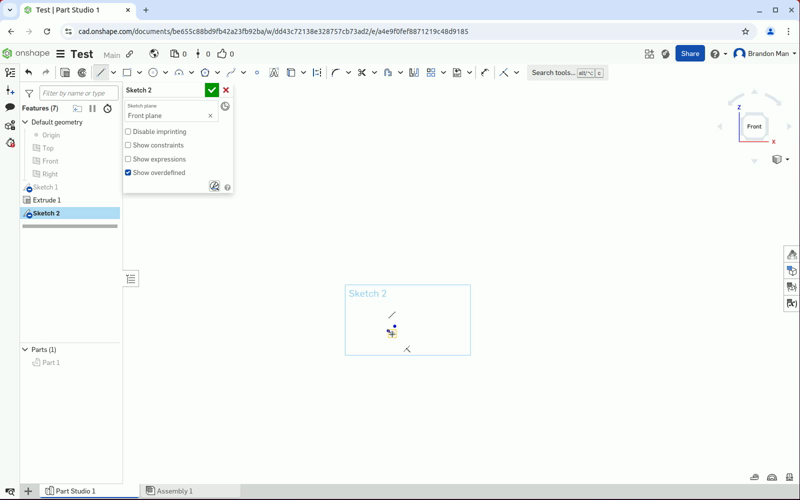
scroll(-6)
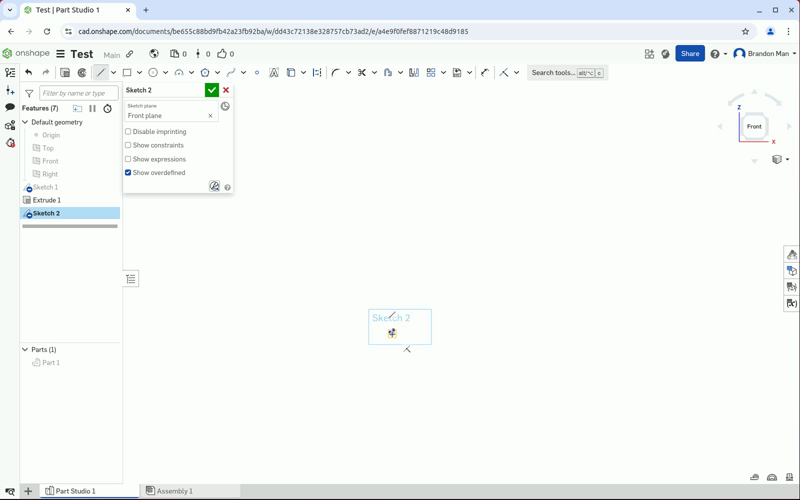
key_down(shift)
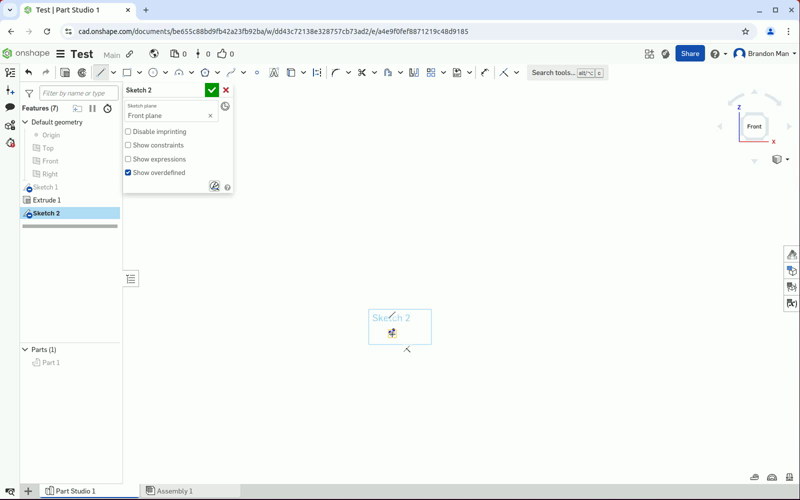
mouse_move(422, 333)
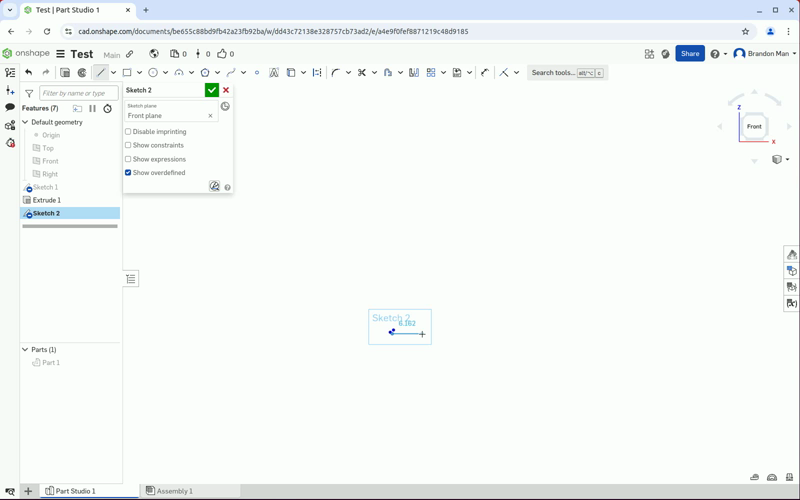
mouse_move(421, 358)
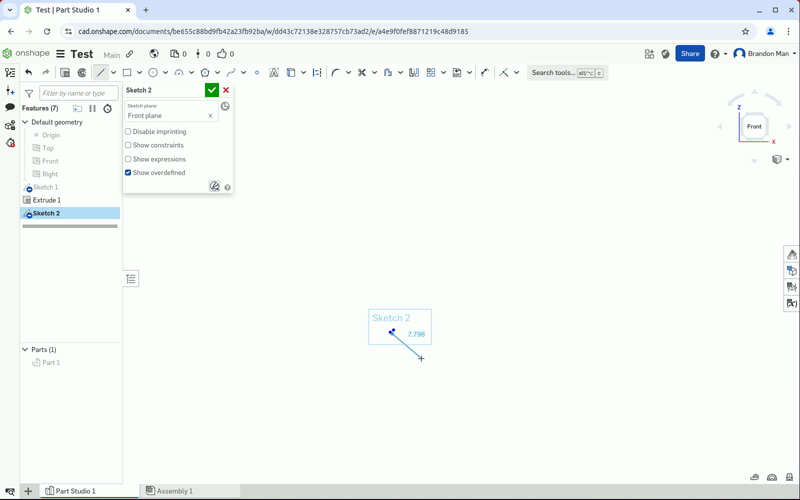
click(421, 358)
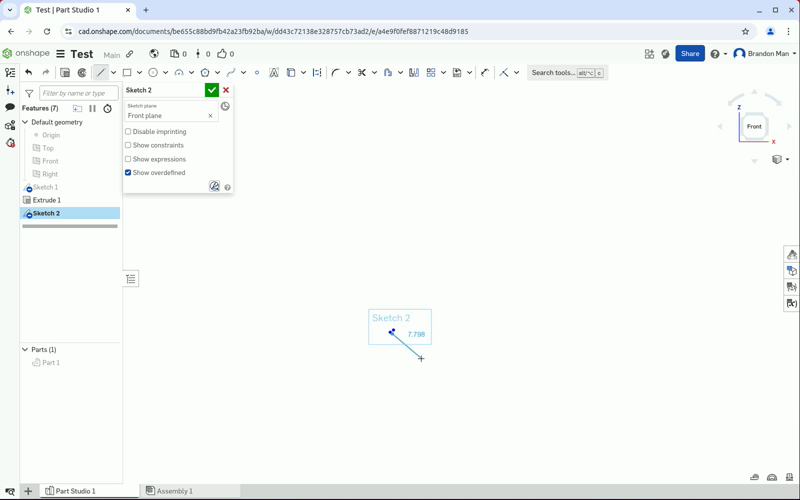
key_up(shift)
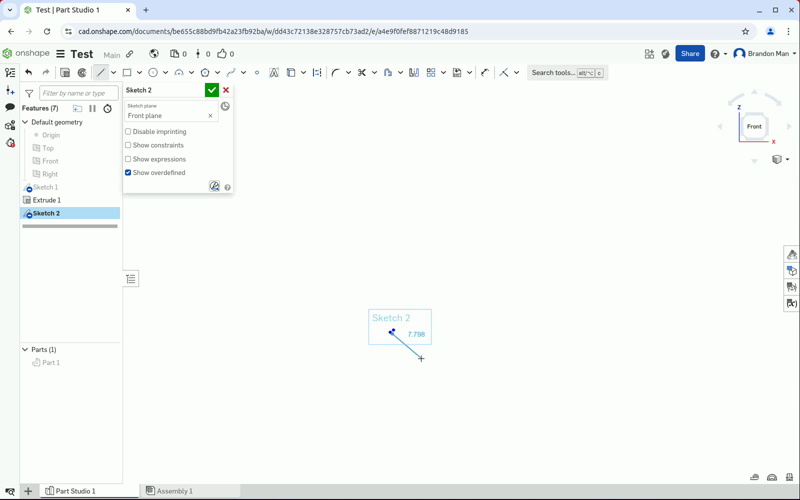
key(esc)
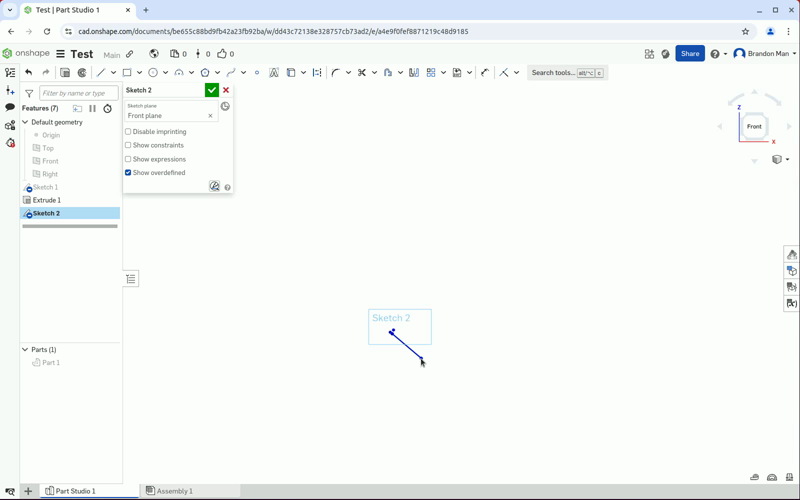
key(a)
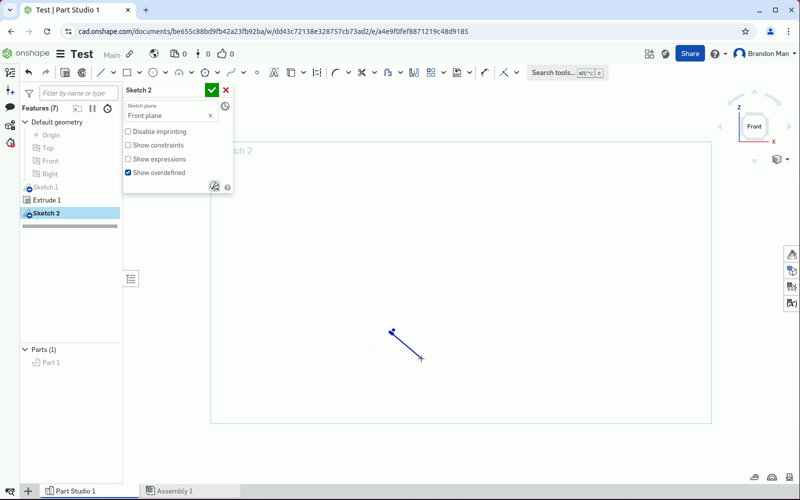
mouse_move(421, 358)
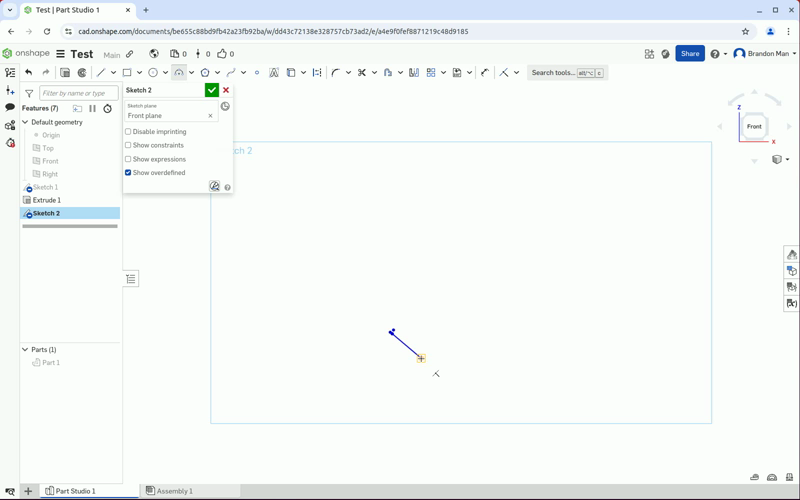
click(421, 358)
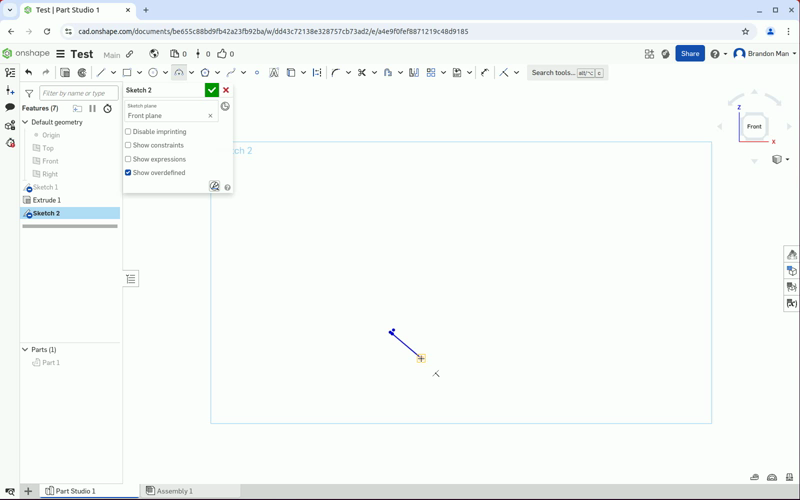
key_down(shift)
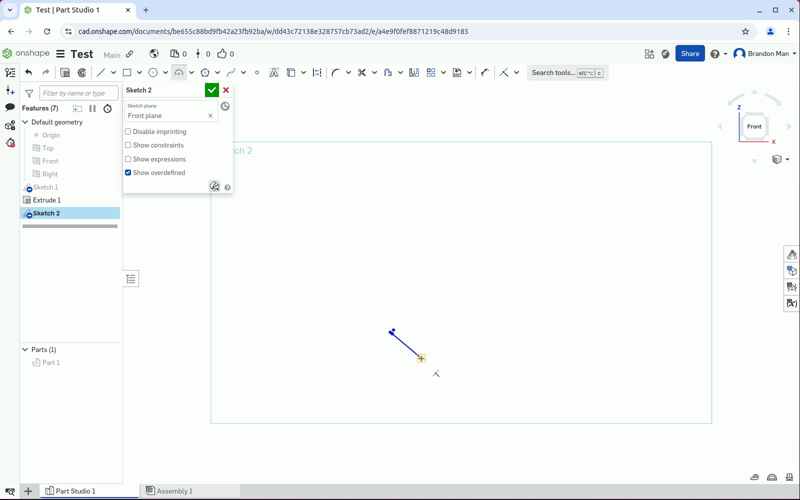
mouse_move(423, 204)
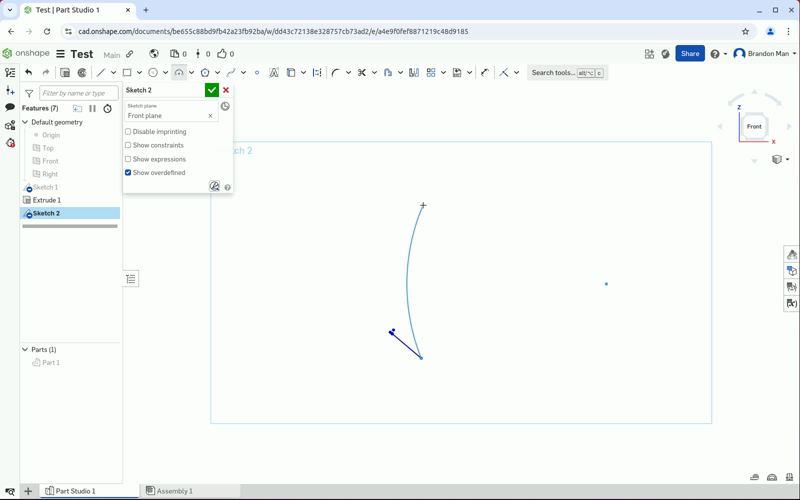
click(423, 204)
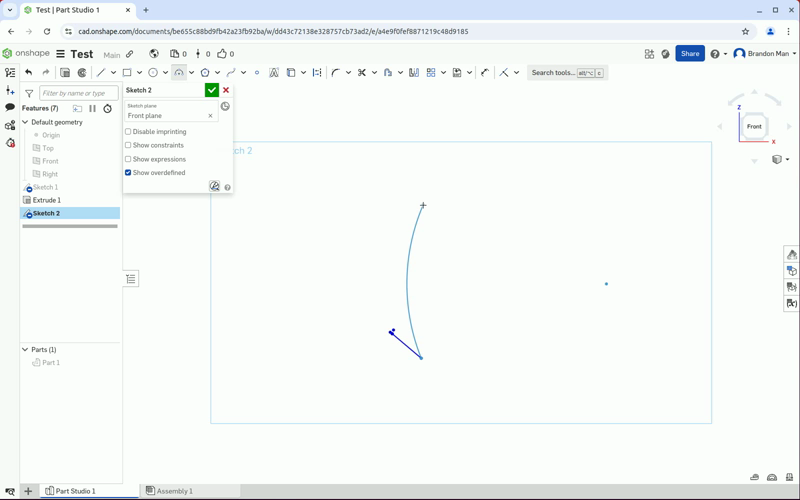
mouse_move(545, 282)
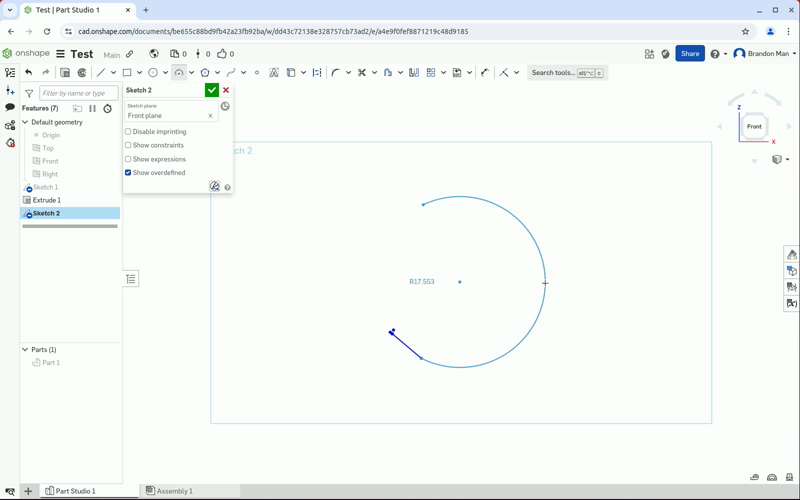
click(545, 282)
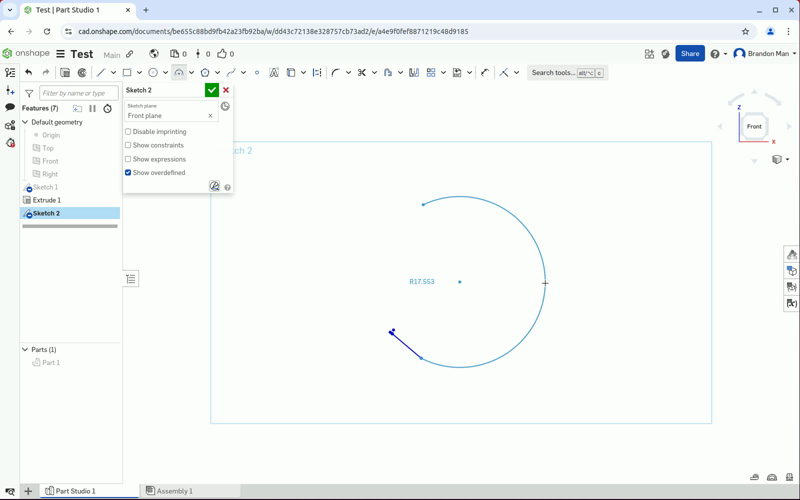
key_up(shift)
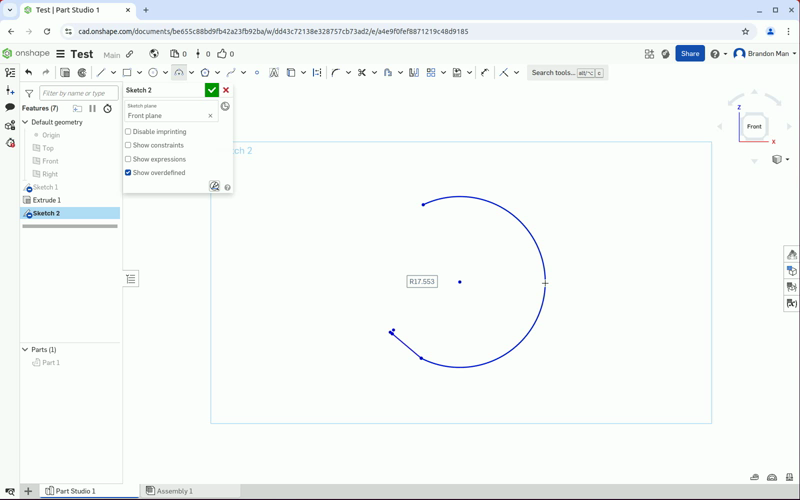
mouse_move(423, 204)
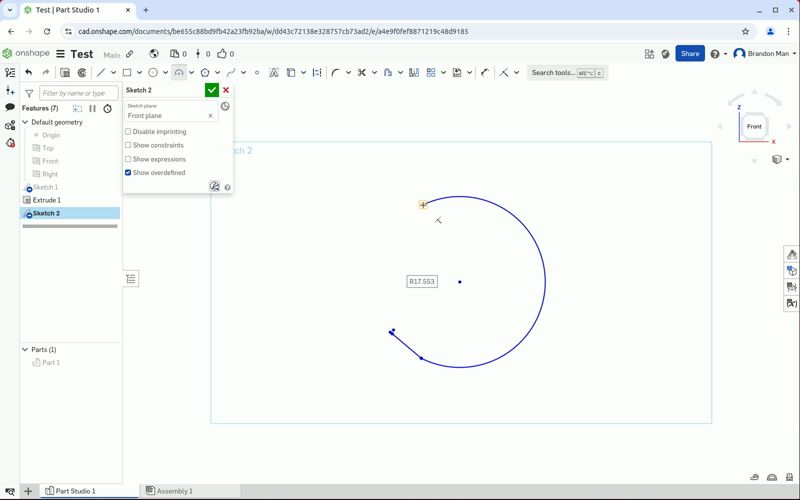
click(423, 204)
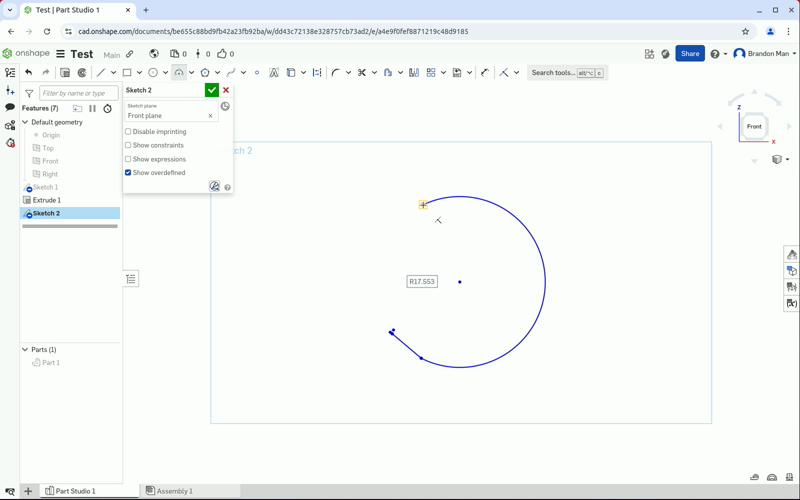
mouse_move(390, 332)
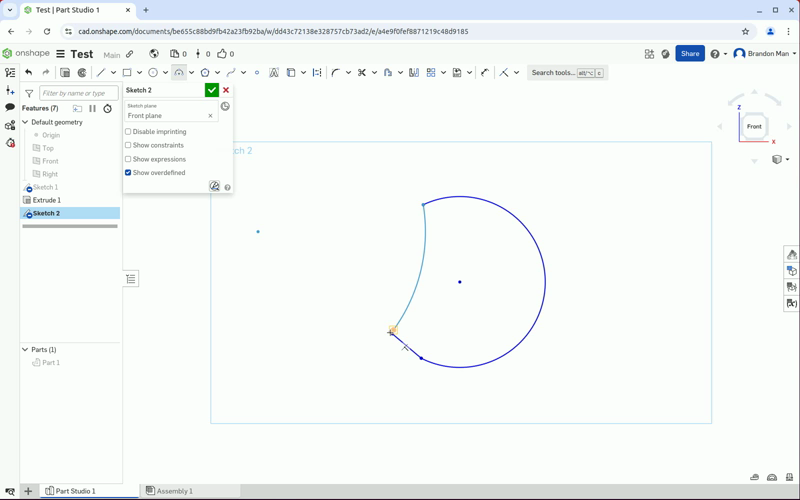
scroll(6)
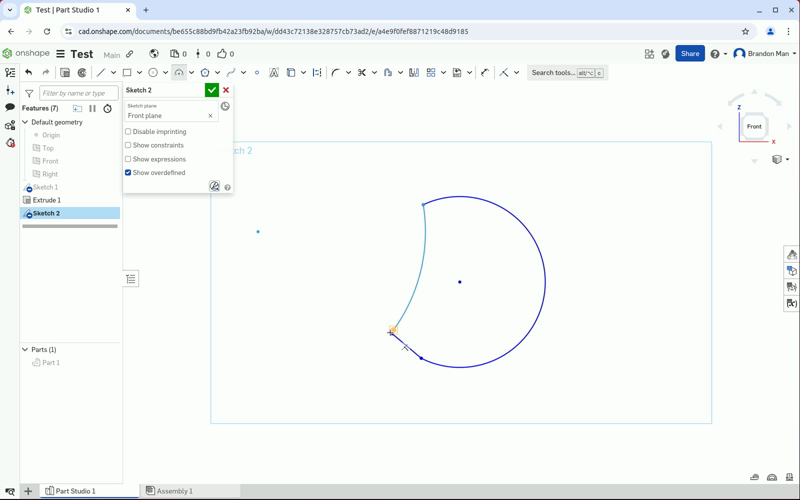
scroll(6)
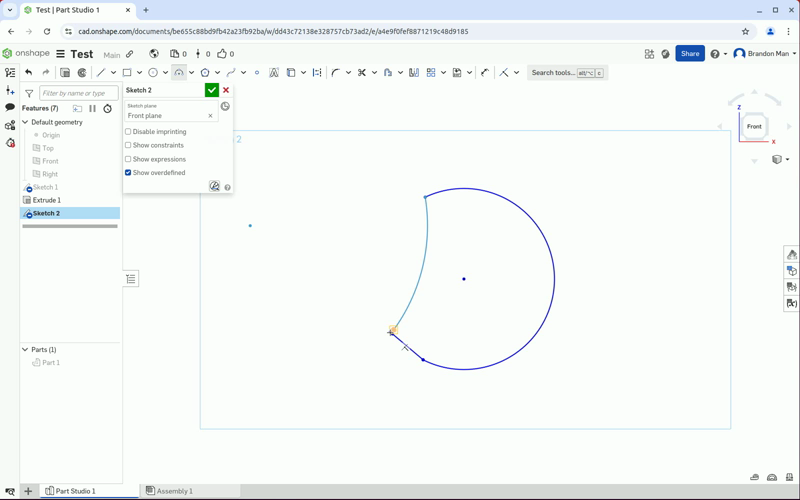
scroll(6)
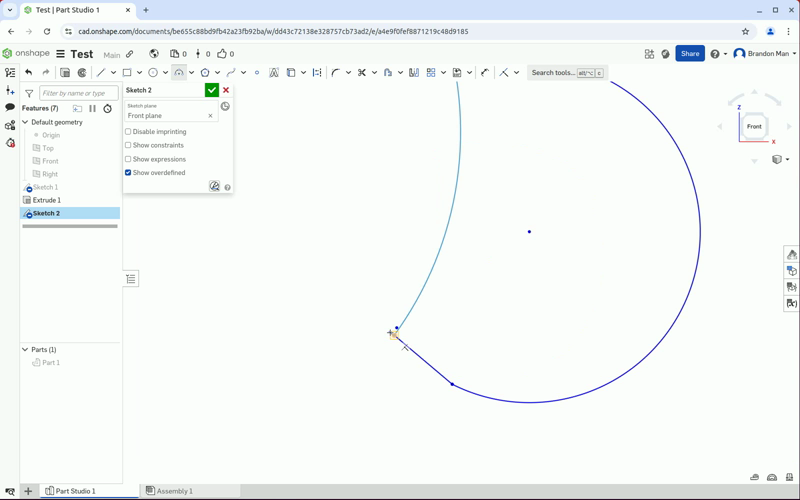
scroll(6)
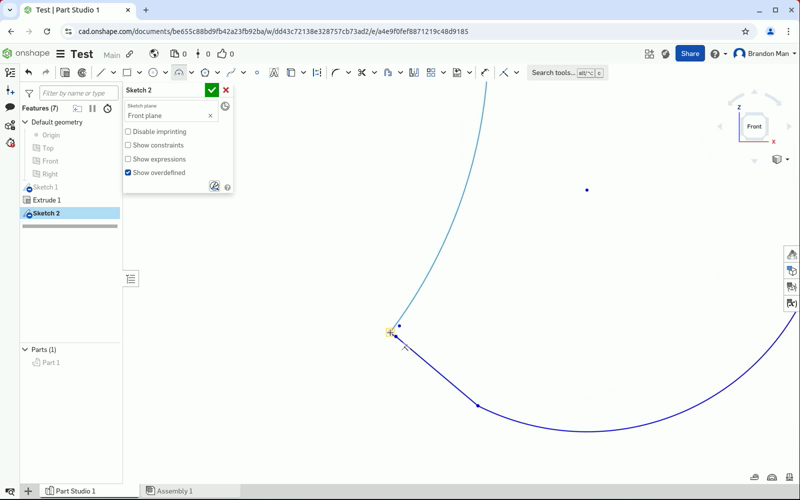
scroll(6)
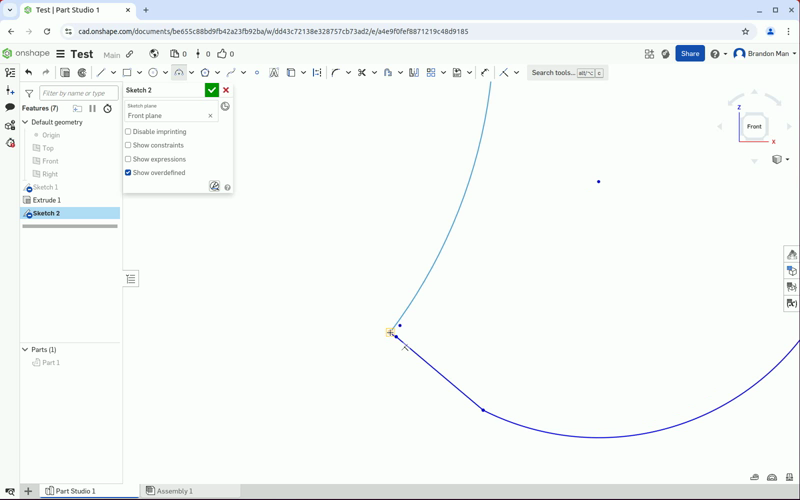
scroll(6)
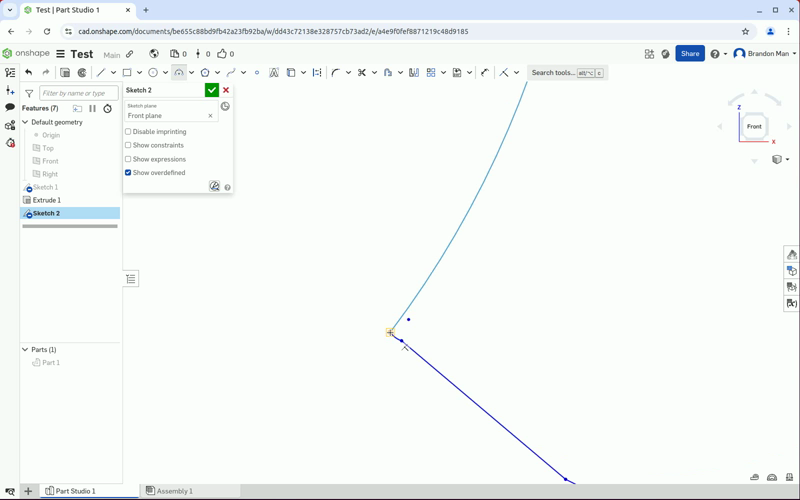
scroll(6)
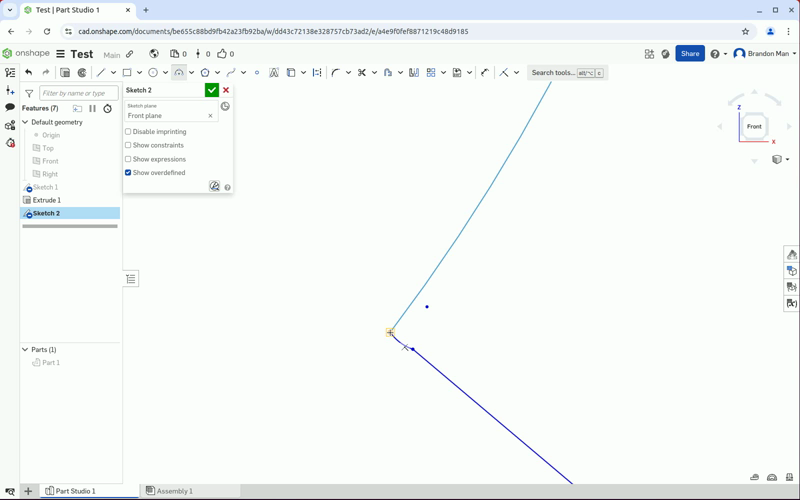
click(390, 332)
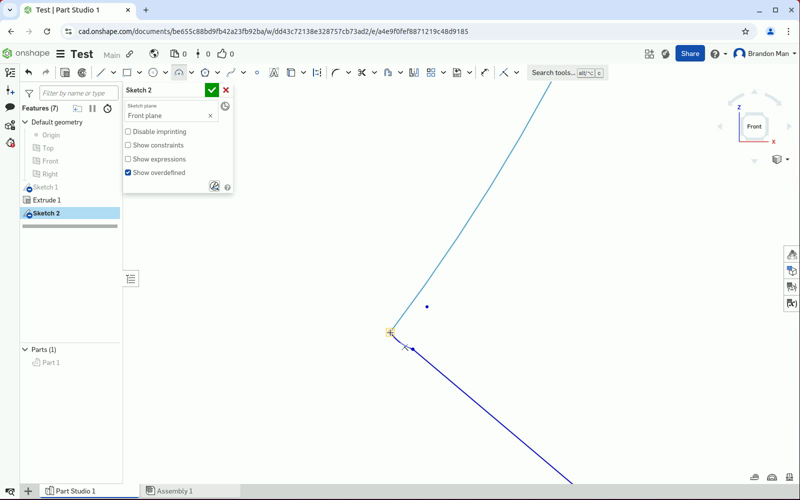
scroll(-6)
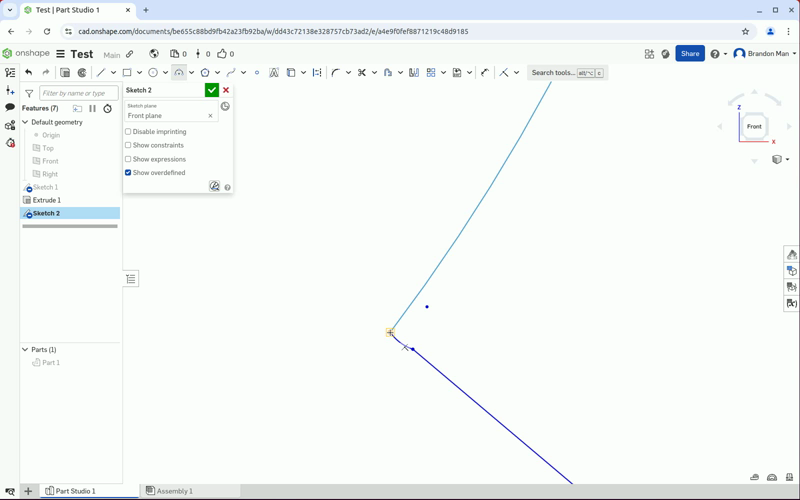
scroll(-6)
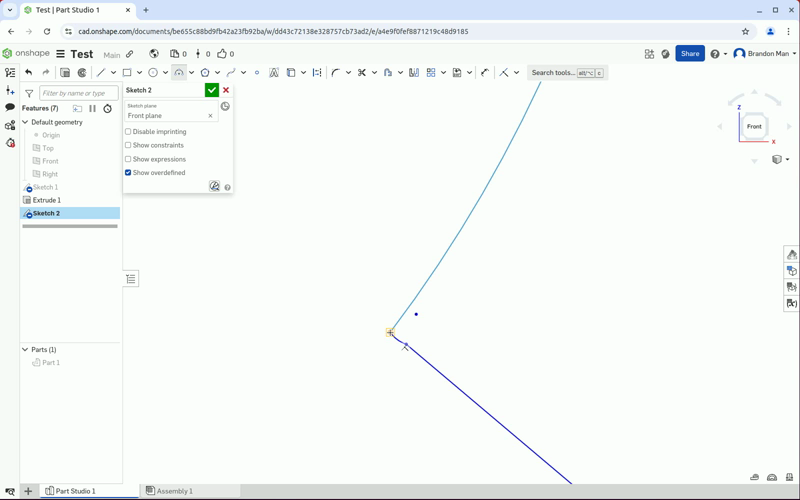
scroll(-6)
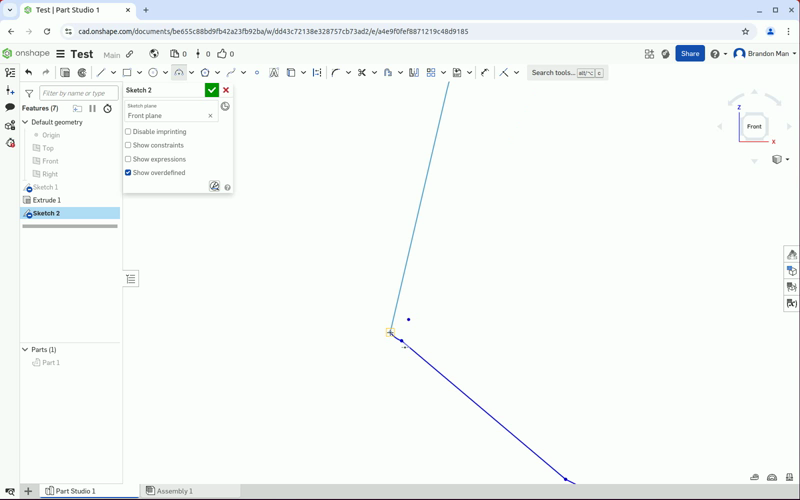
scroll(-6)
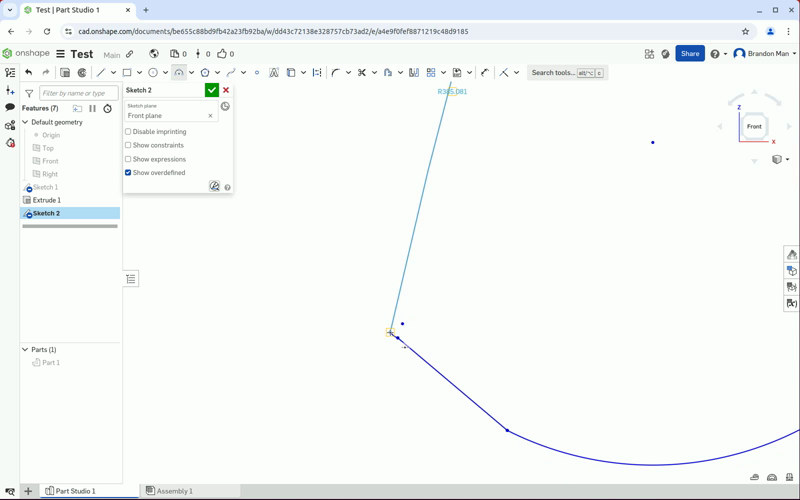
scroll(-6)
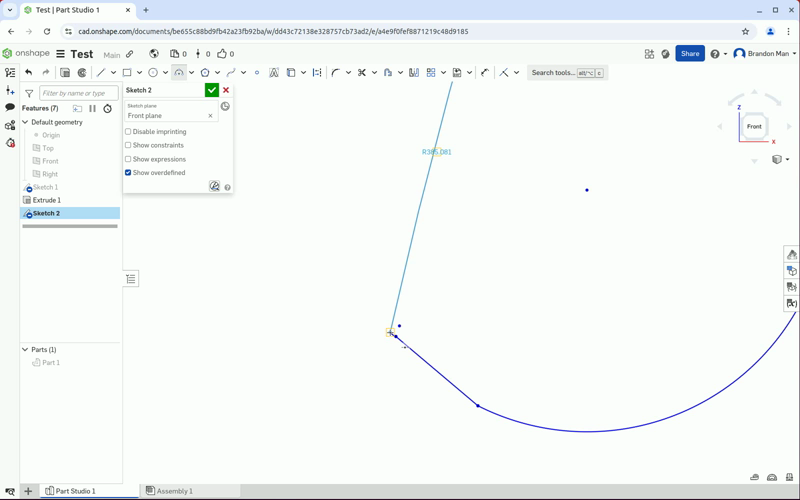
scroll(-6)
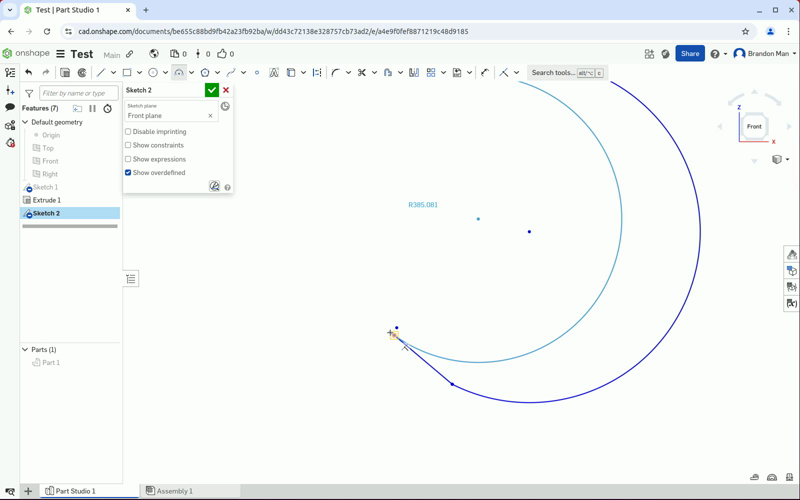
scroll(-6)
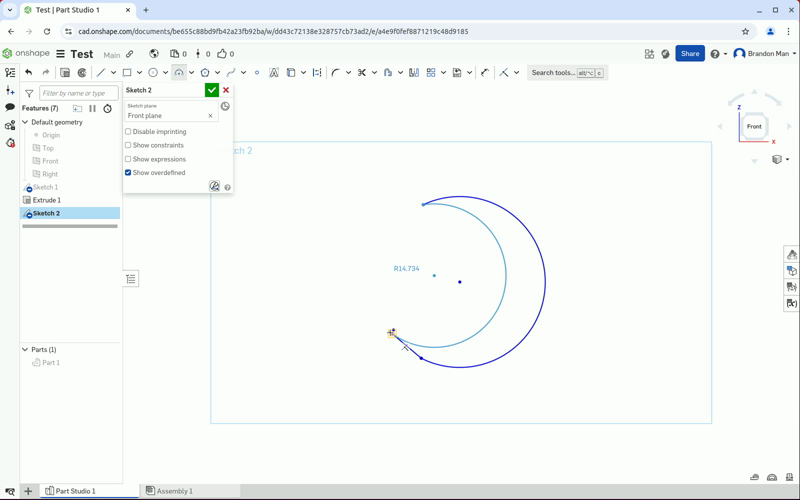
key_down(shift)
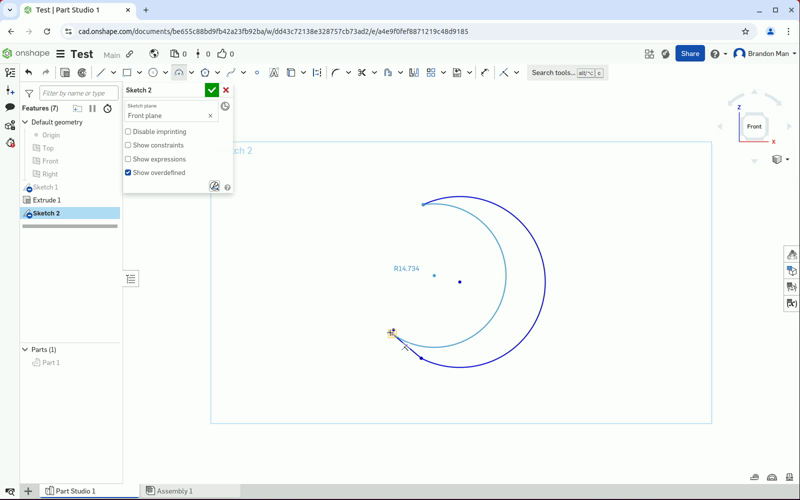
mouse_move(478, 286)
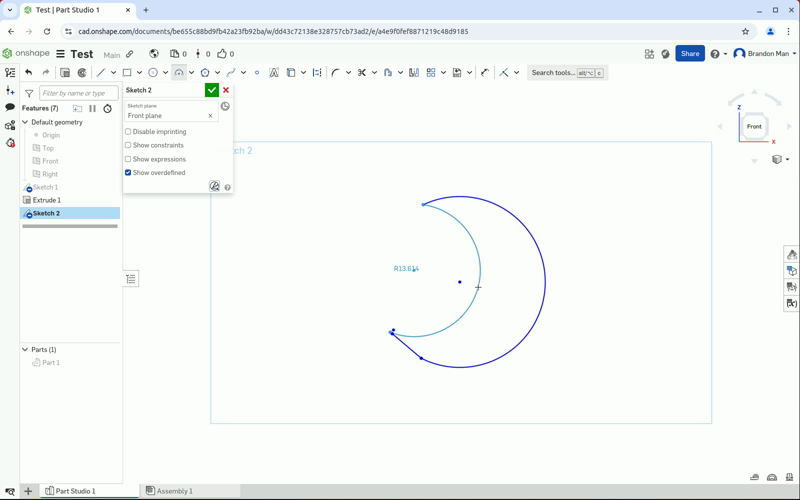
click(478, 286)
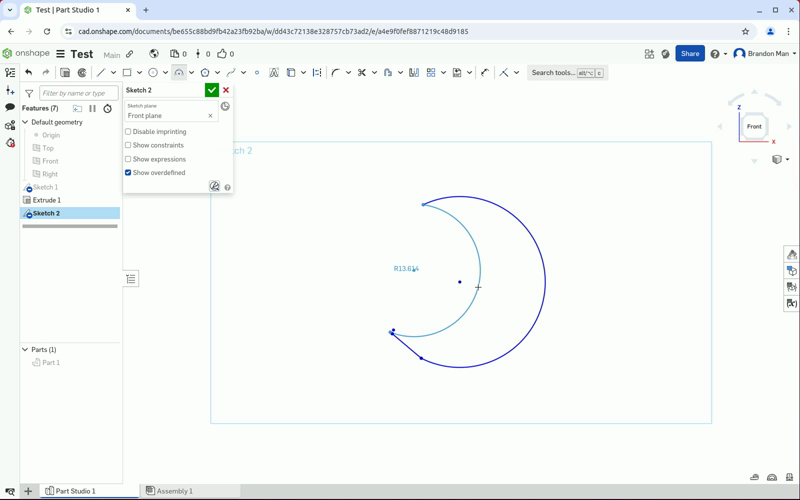
key_up(shift)
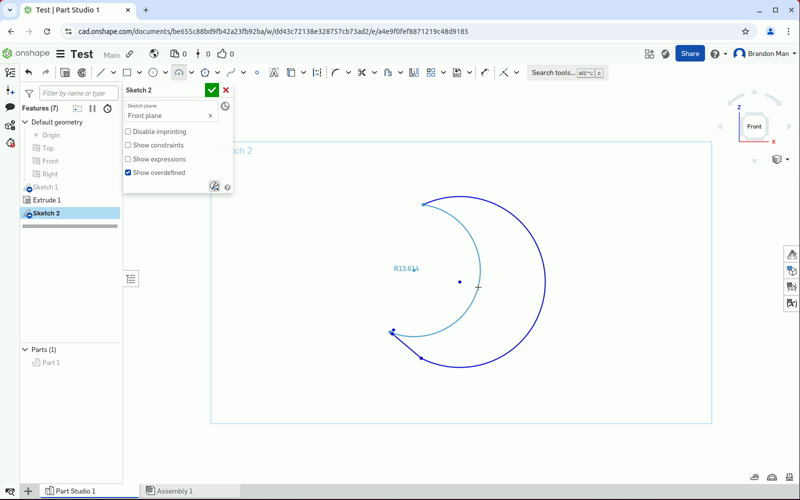
key(esc)
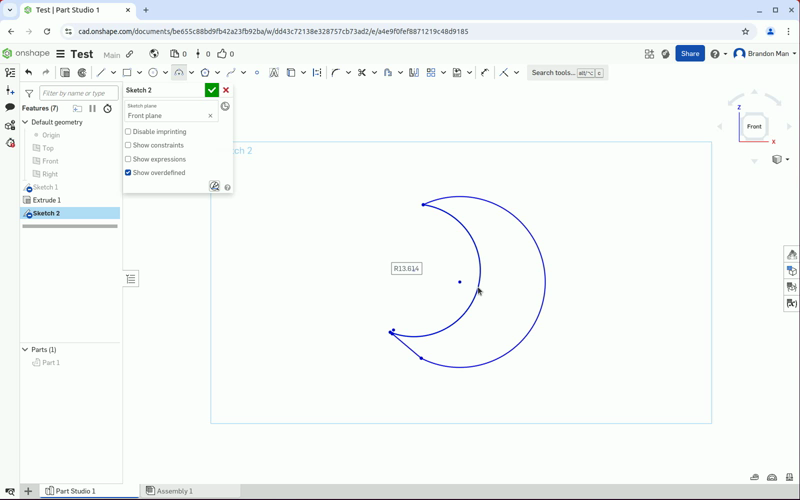
mouse_move(526, 296)
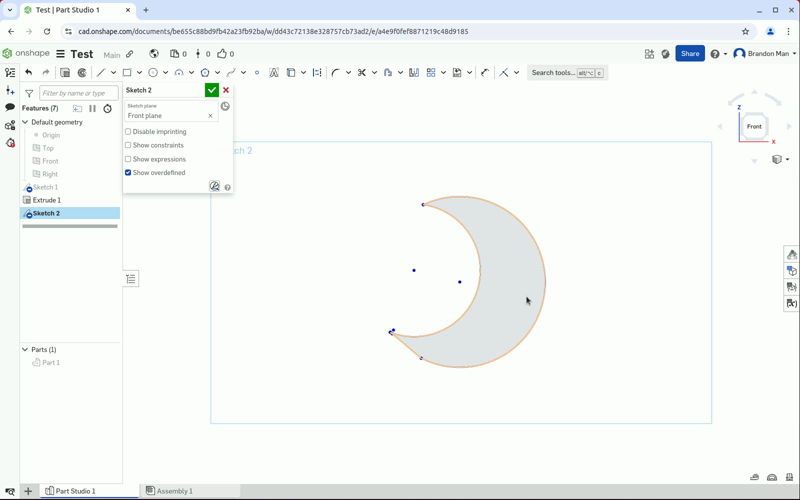
click(526, 296)
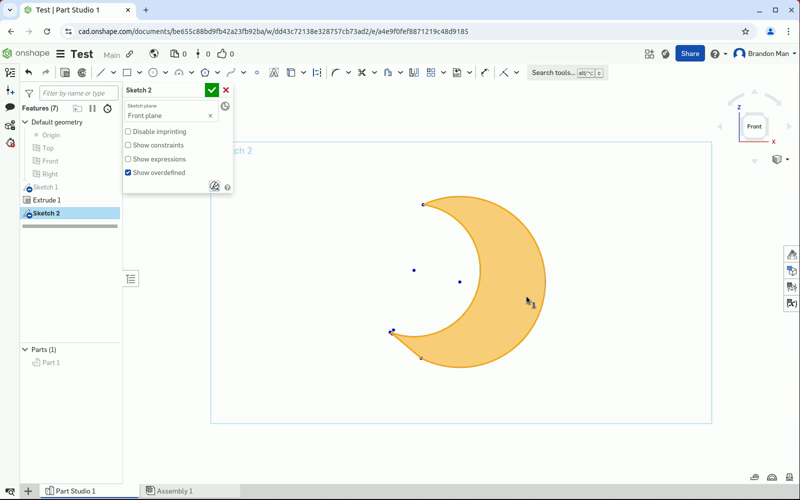
mouse_move(73, 352)
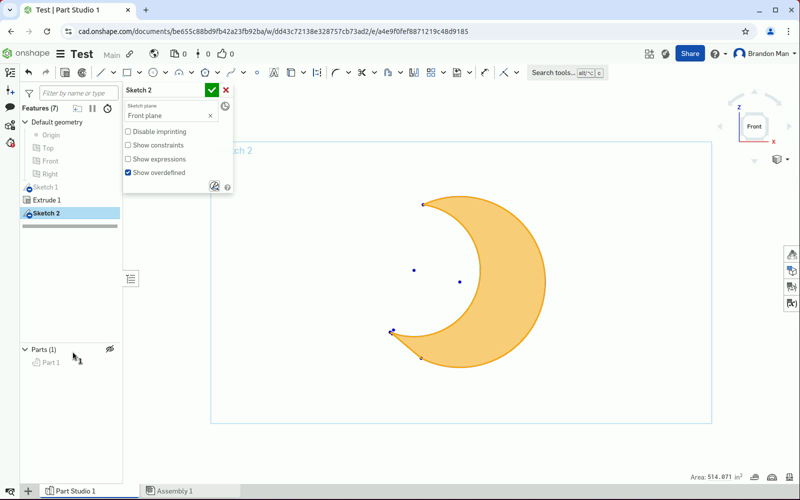
key(shift+y)
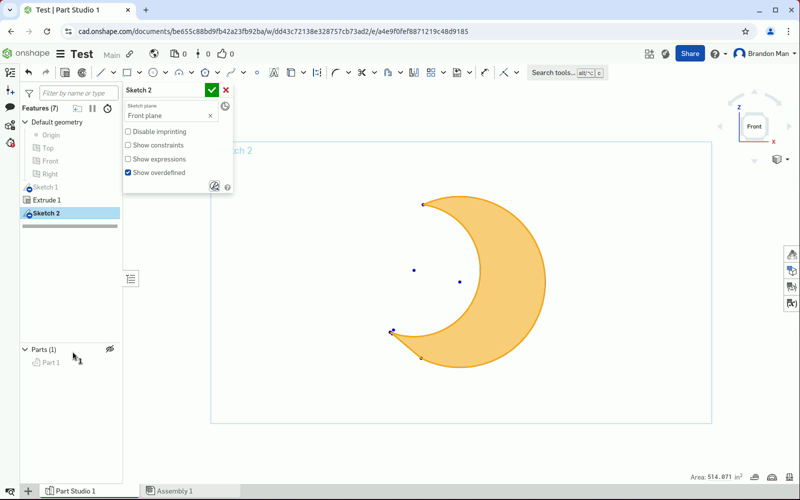
key(shift+e)
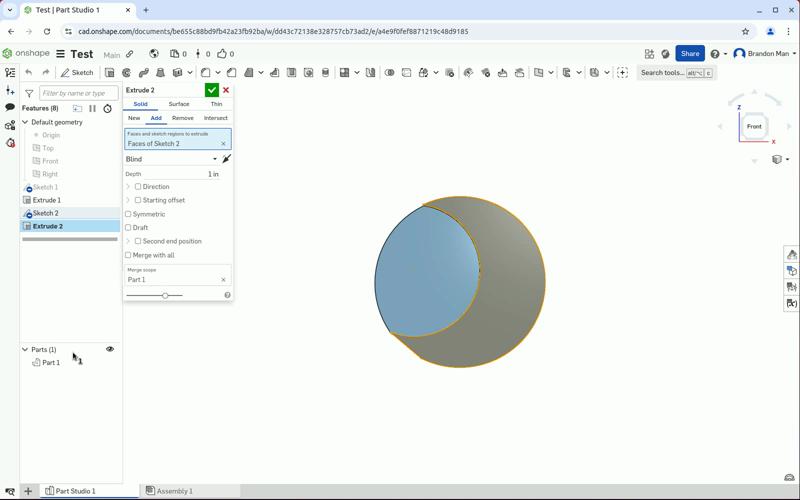
mouse_move(143, 106)
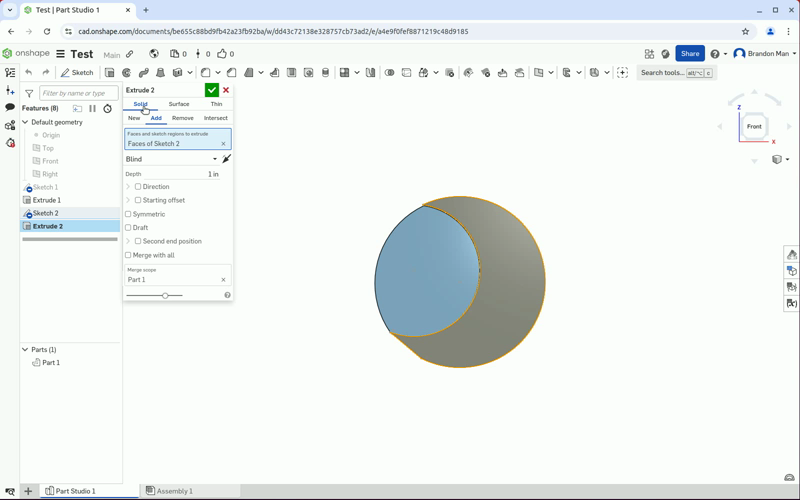
click(143, 106)
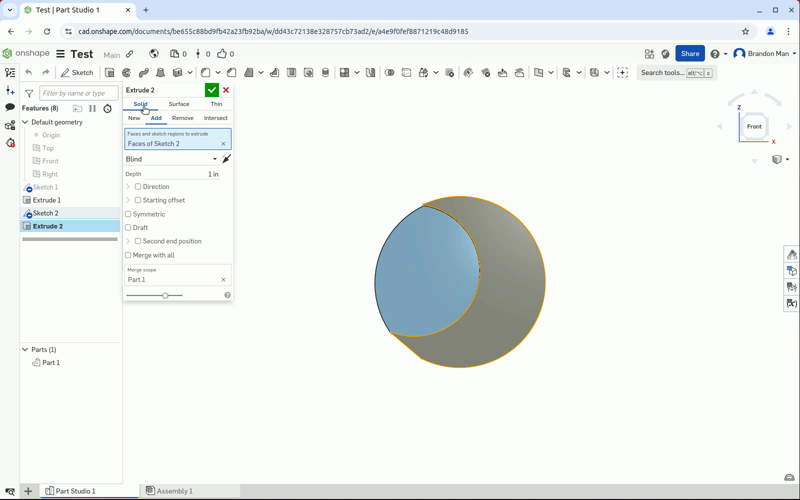
mouse_move(137, 120)
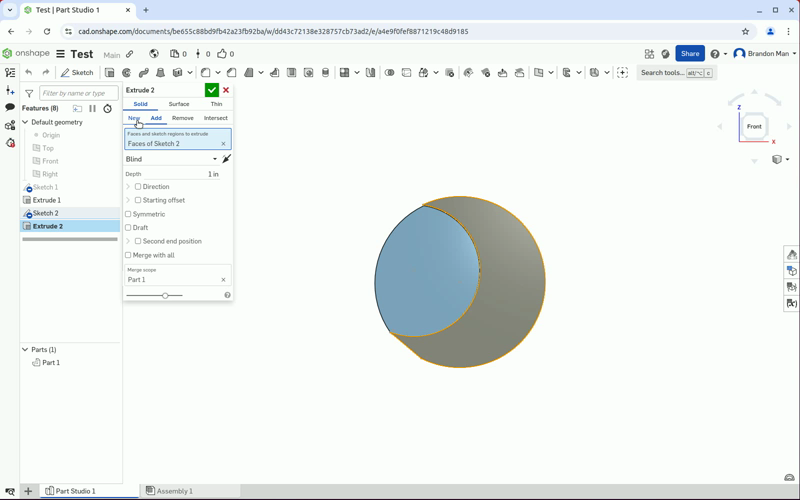
click(137, 120)
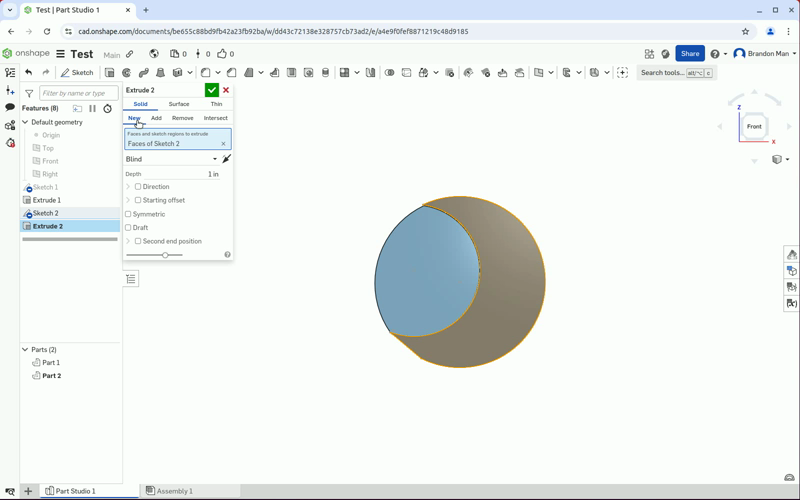
key(tab, 4)
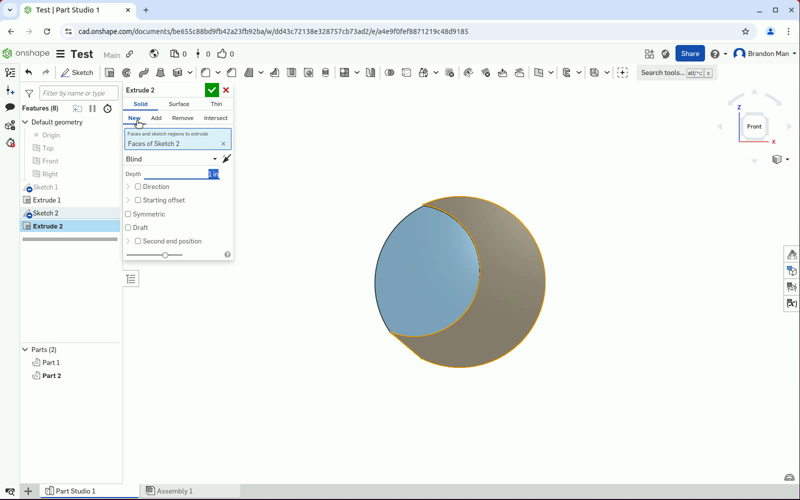
text(21.183)
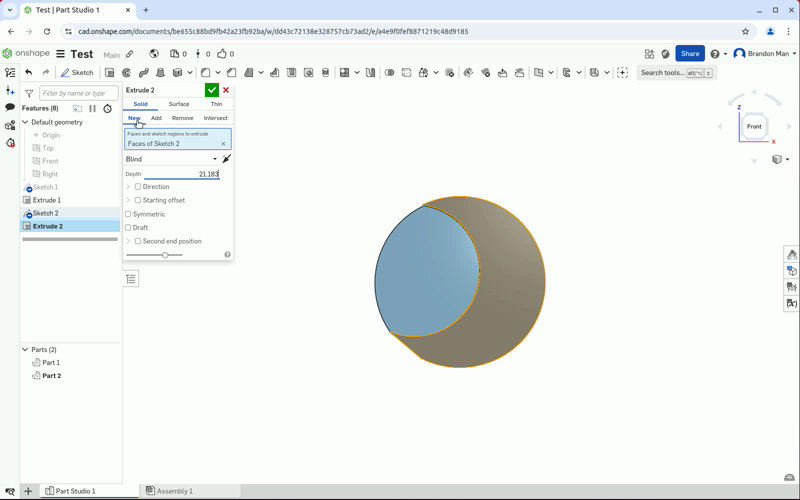
key(enter)
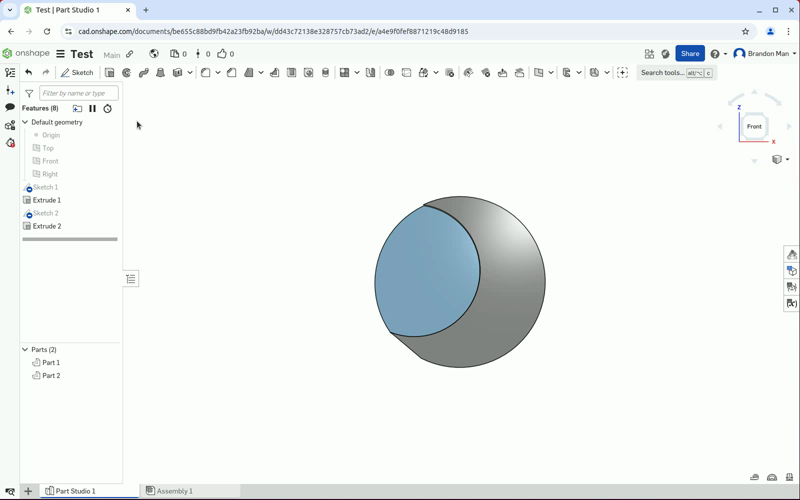
key(shift+h)
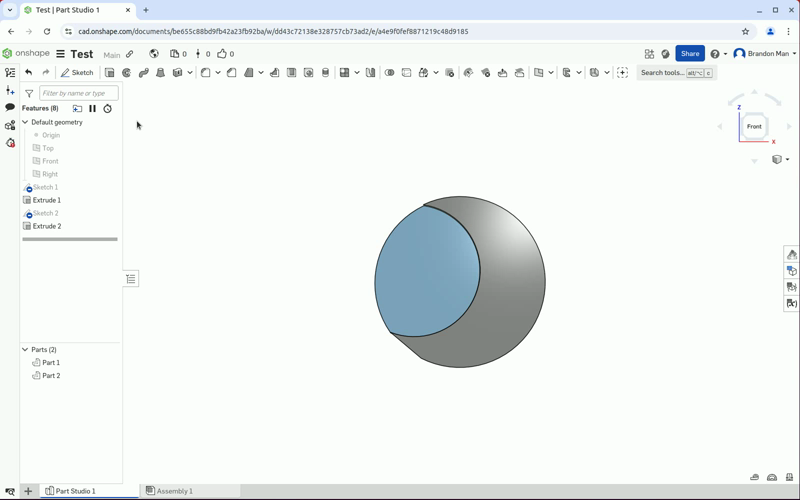
key(shift+h)
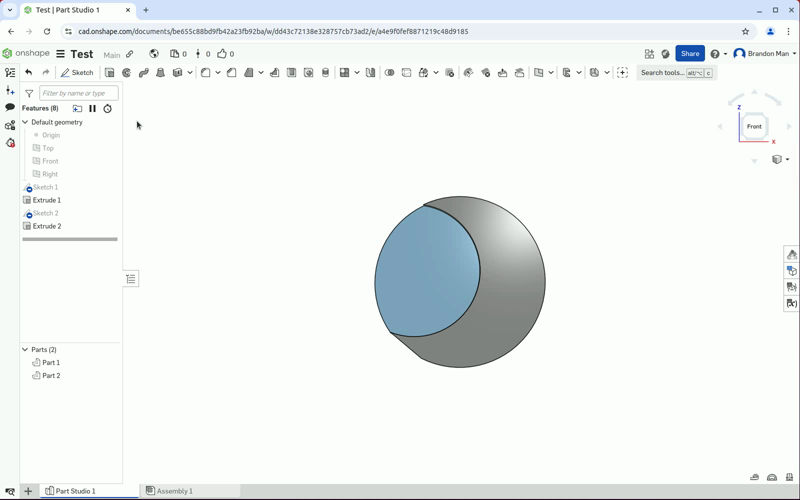
mouse_move(73, 189)
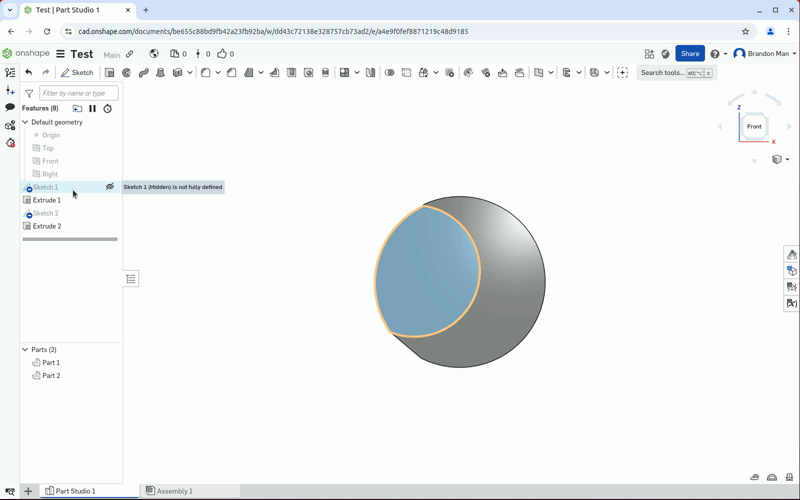
click(73, 189)
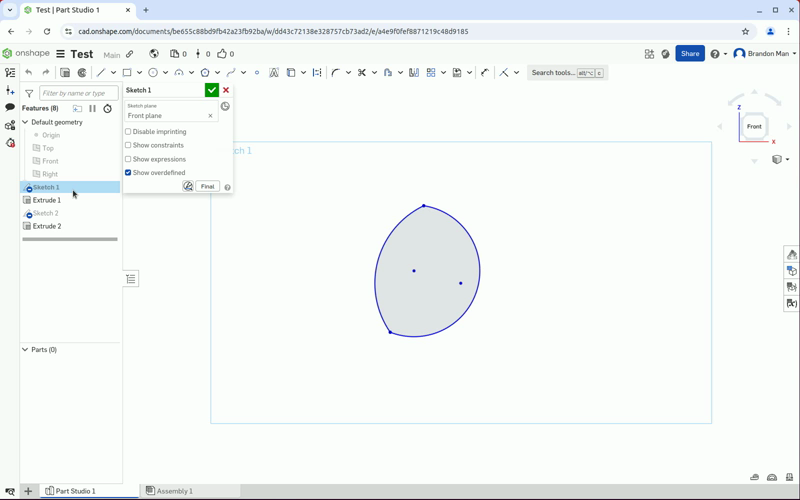
mouse_move(229, 92)
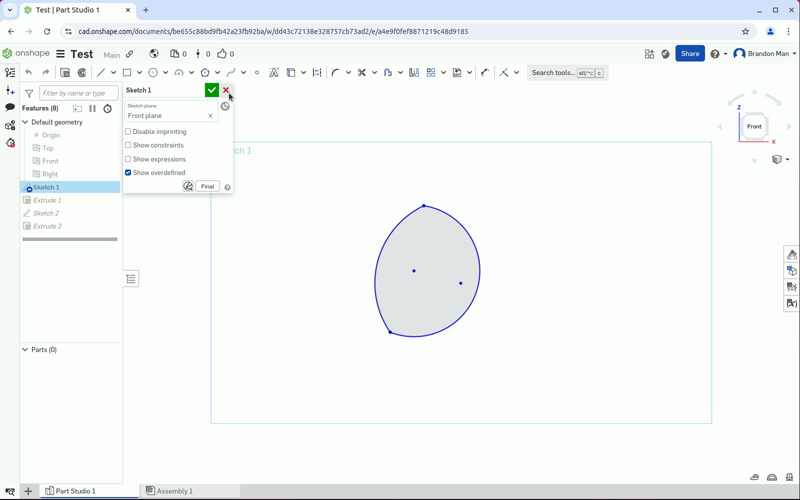
click(229, 92)
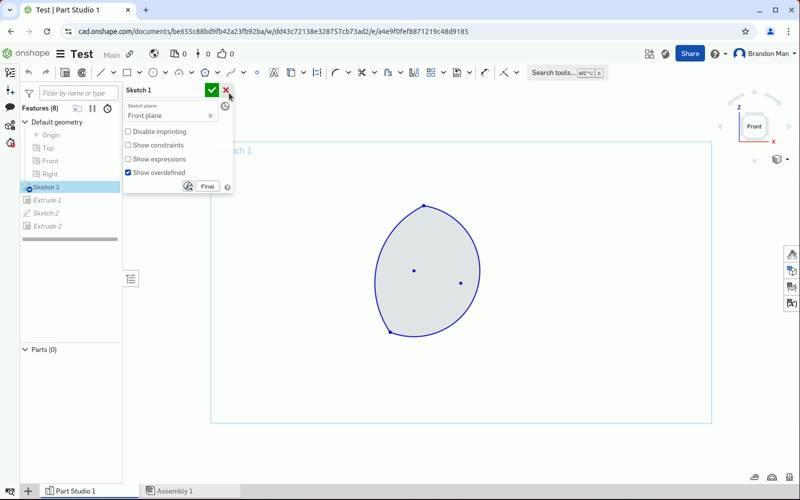
key(shift+s)
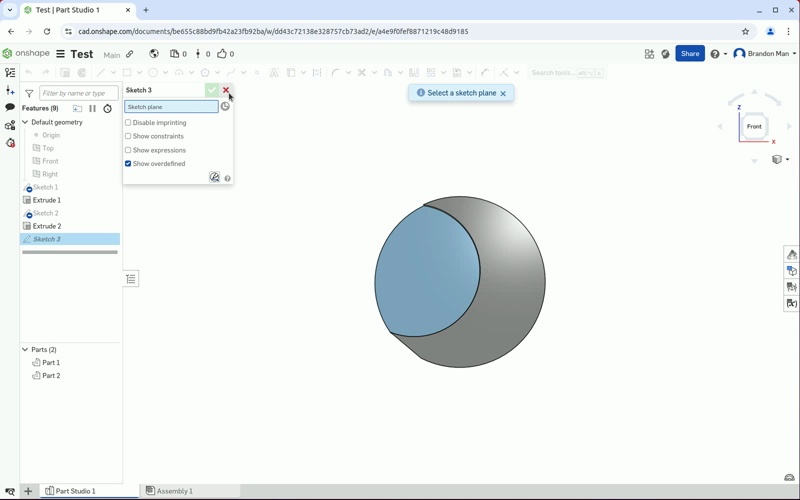
mouse_move(73, 163)
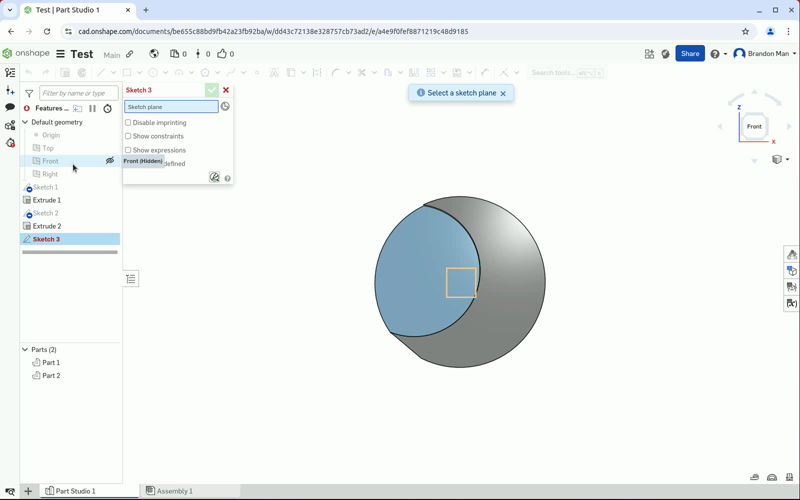
click(73, 163)
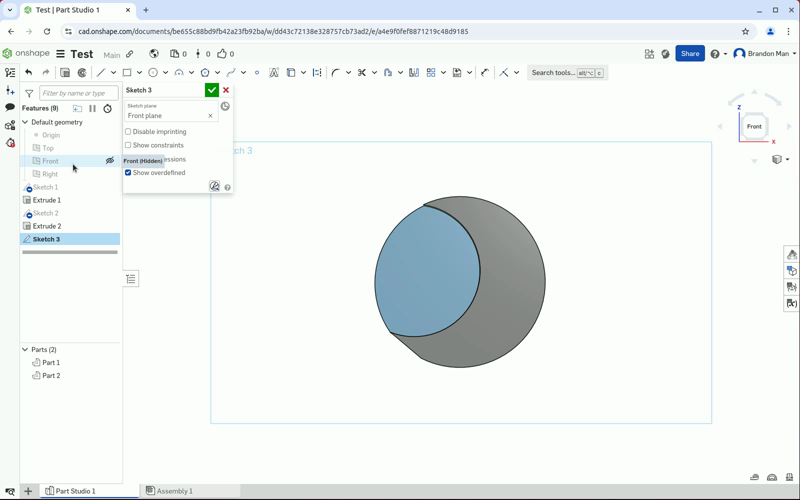
mouse_move(73, 352)
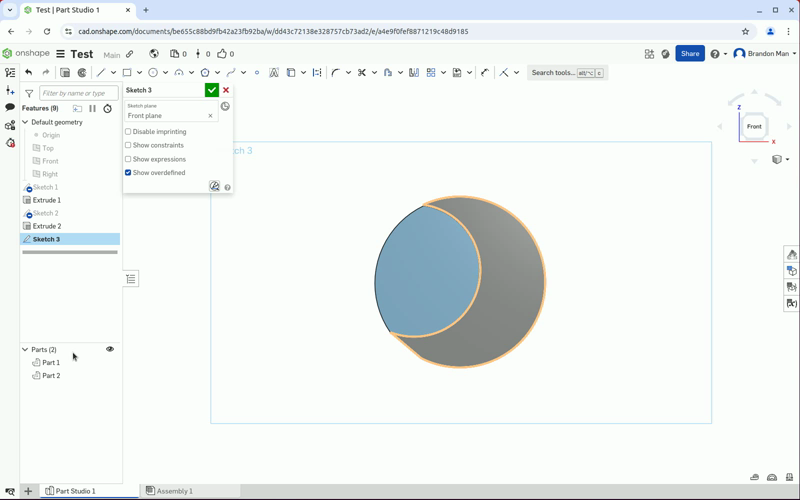
key(y)
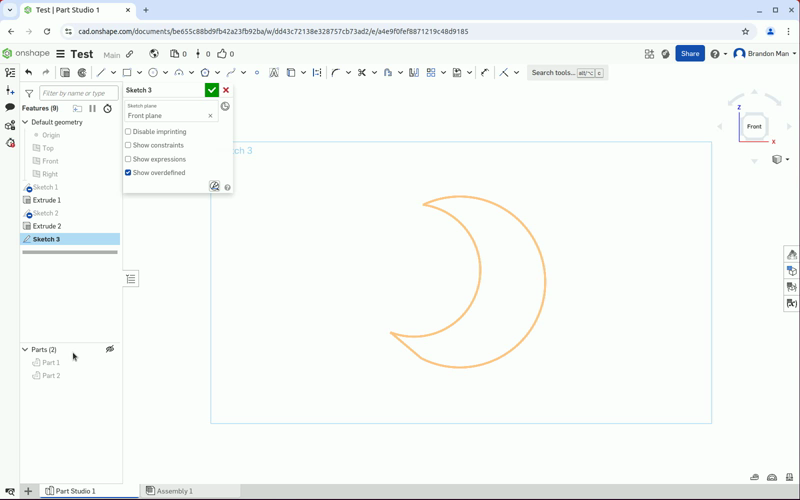
key(a)
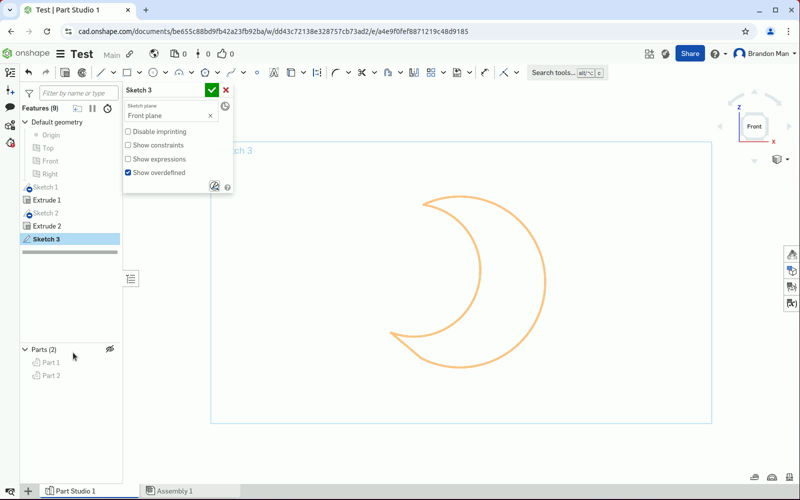
key_down(shift)
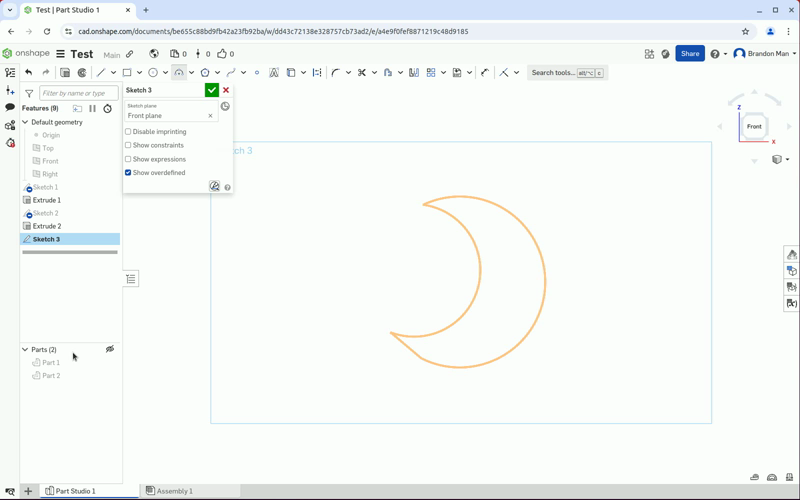
mouse_move(406, 205)
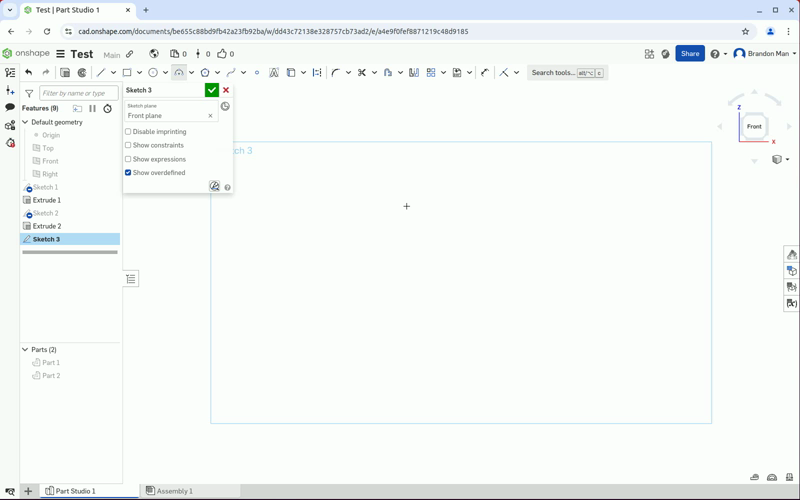
click(406, 205)
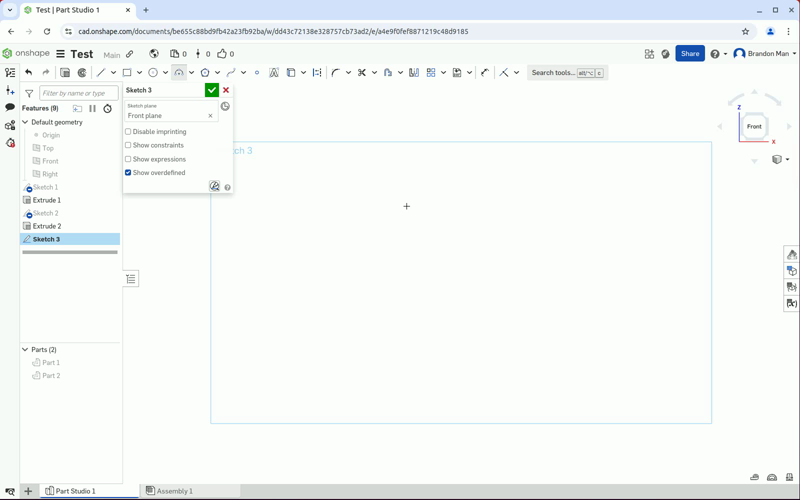
key_up(shift)
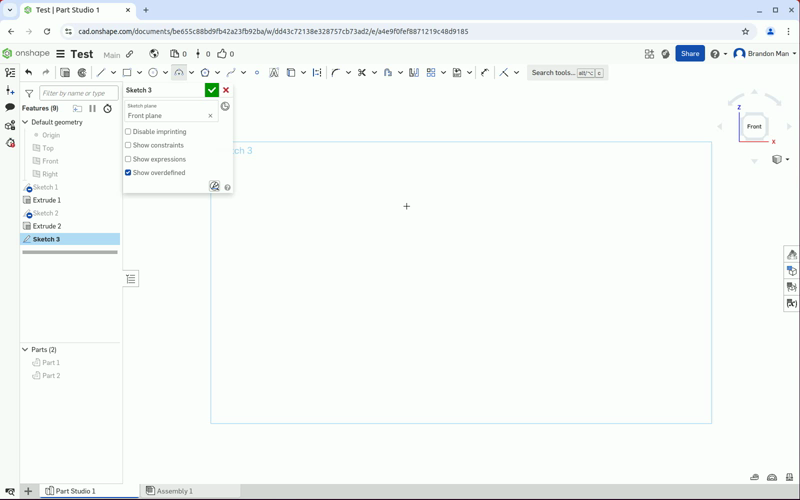
key_down(shift)
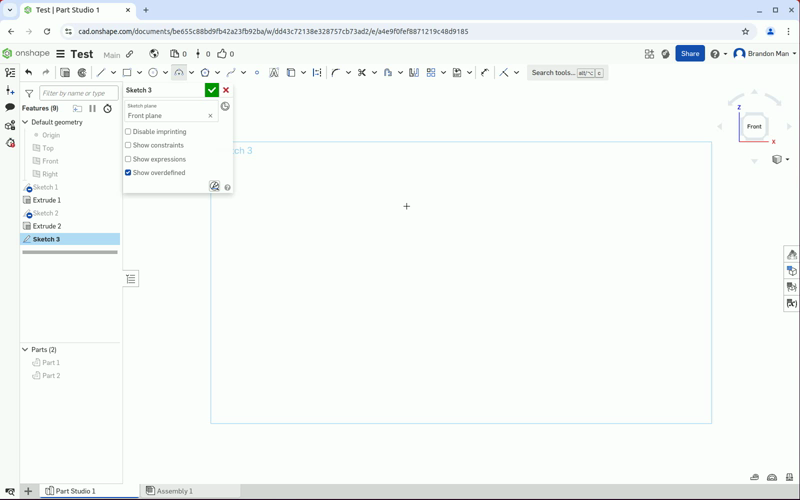
mouse_move(424, 205)
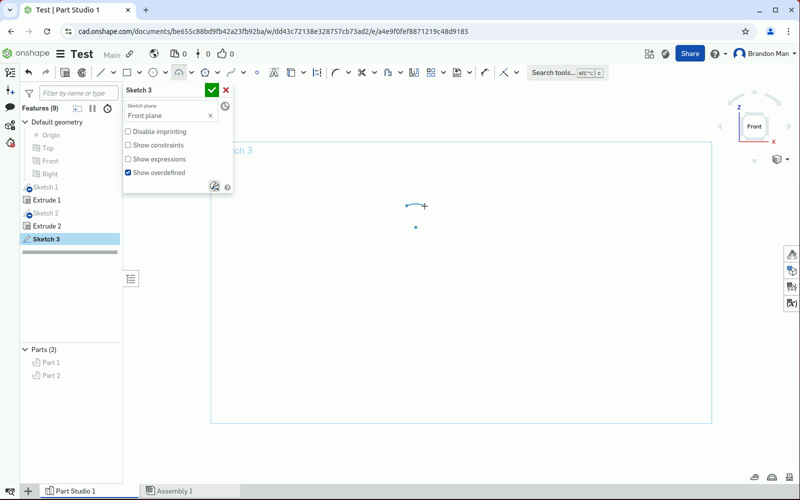
click(424, 205)
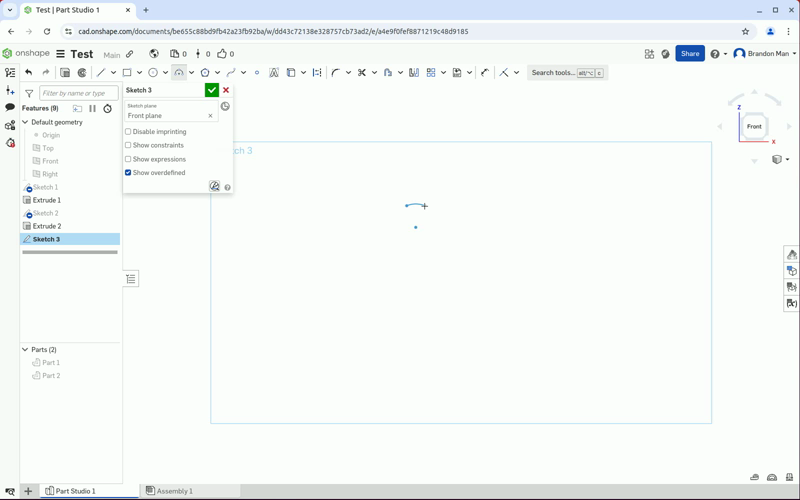
mouse_move(415, 204)
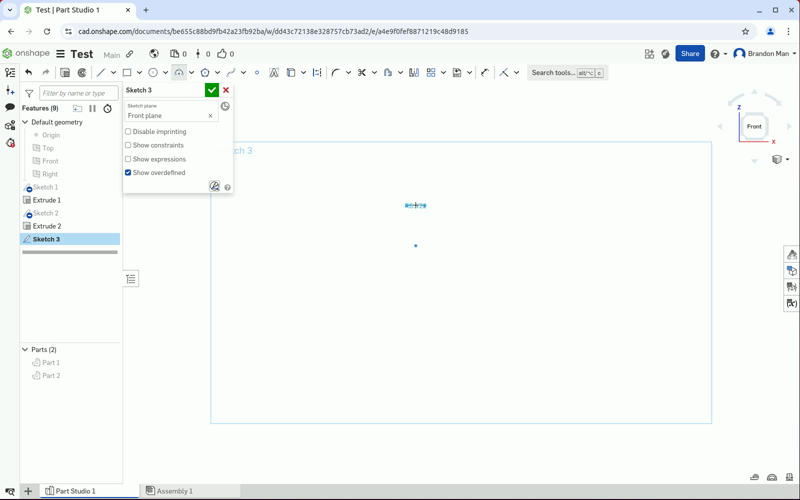
click(415, 204)
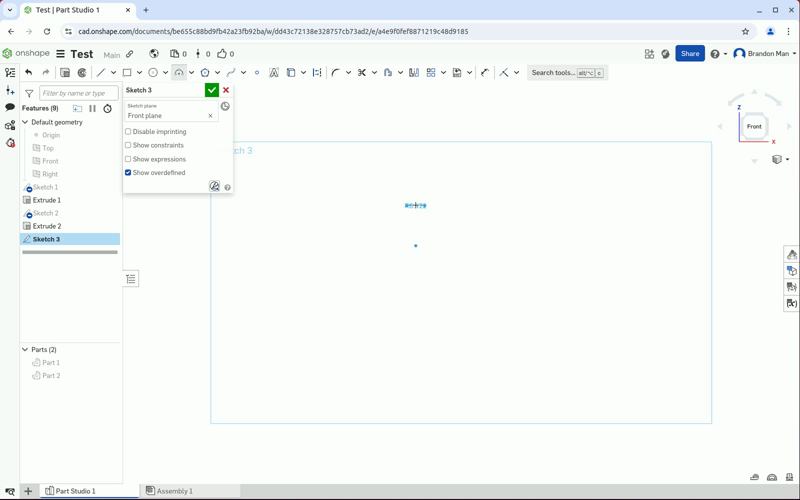
key_up(shift)
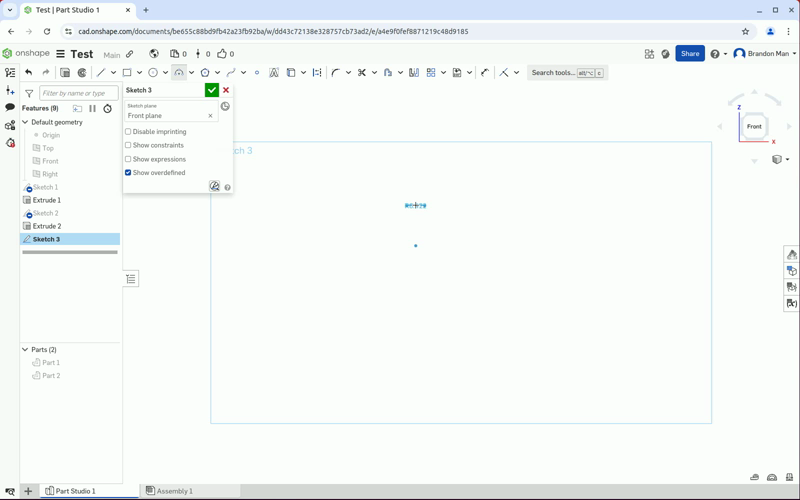
mouse_move(424, 205)
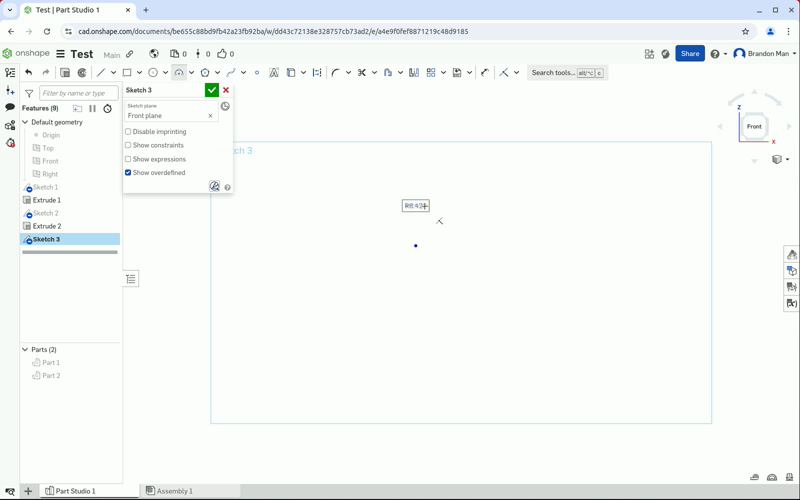
click(424, 205)
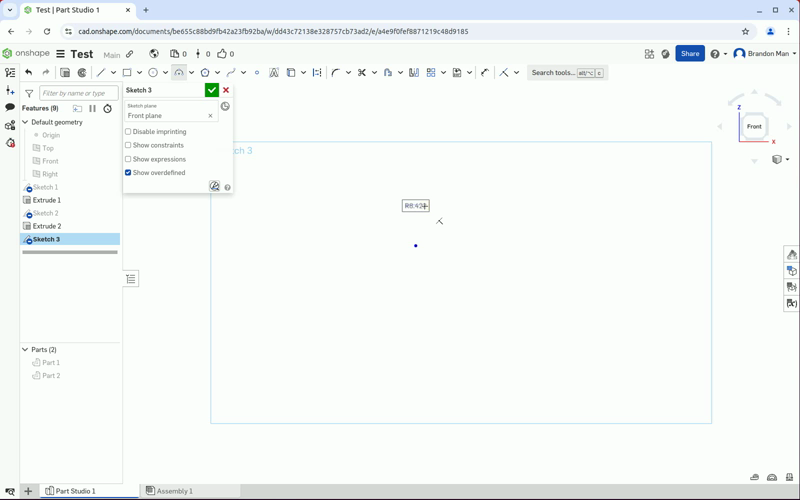
key_down(shift)
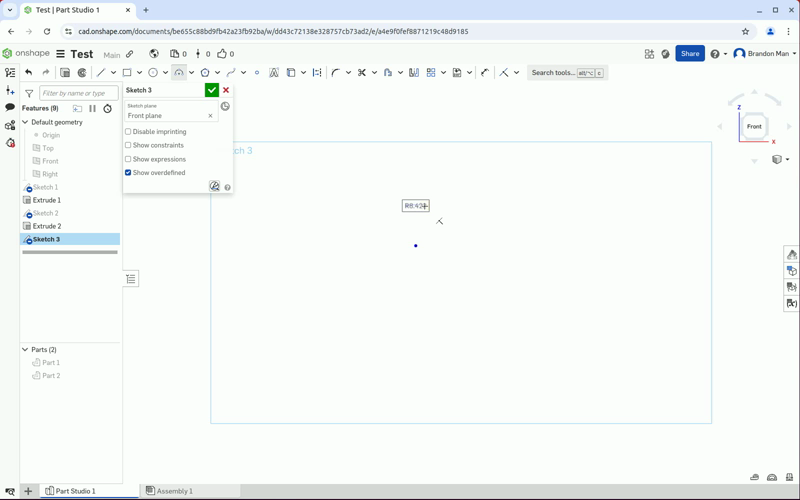
mouse_move(447, 198)
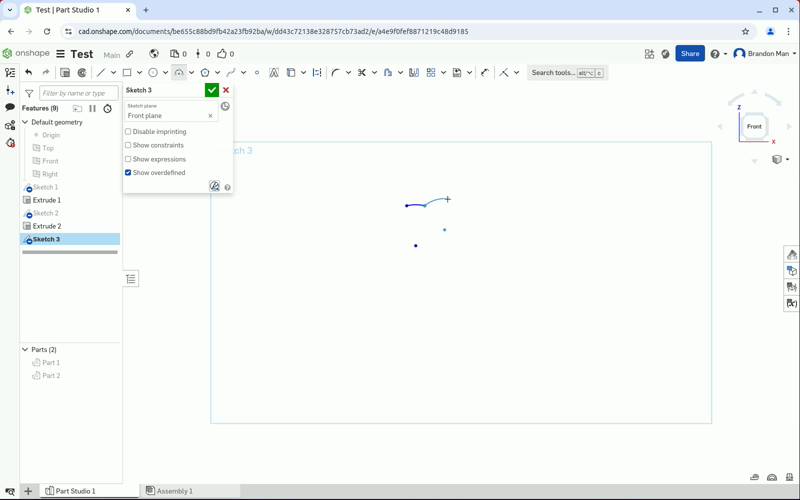
click(447, 198)
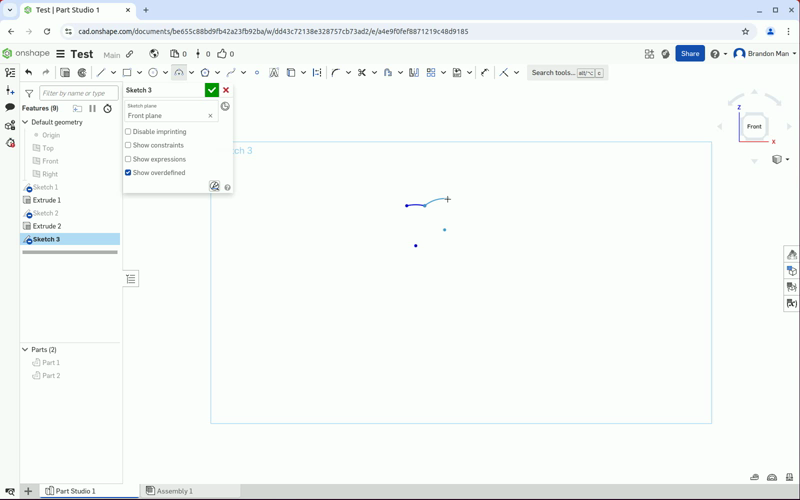
mouse_move(435, 201)
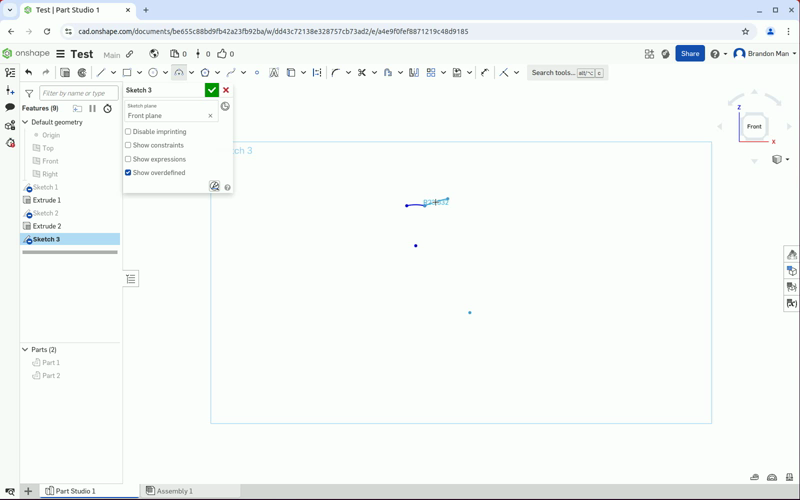
click(435, 201)
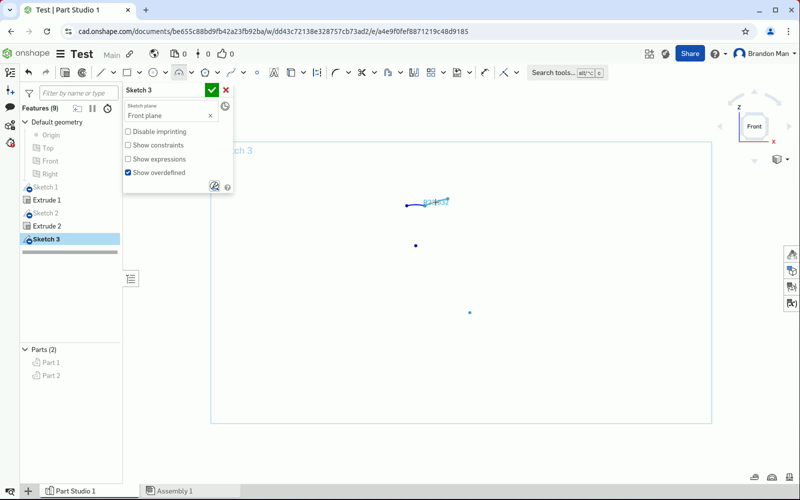
key_up(shift)
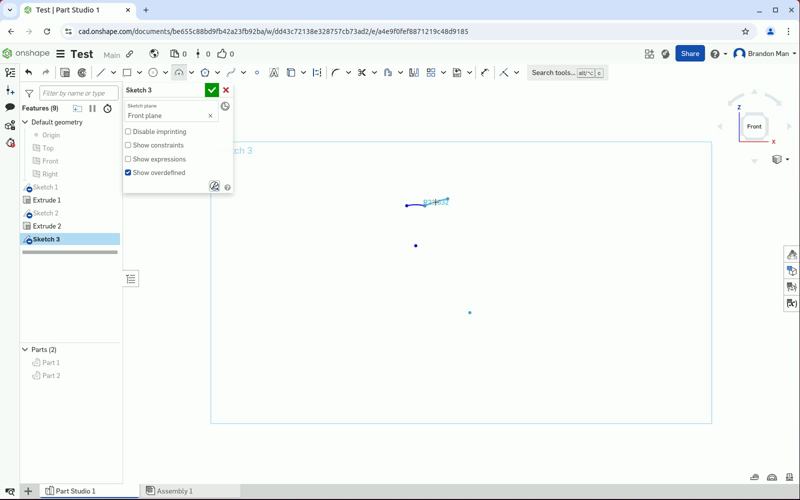
key(esc)
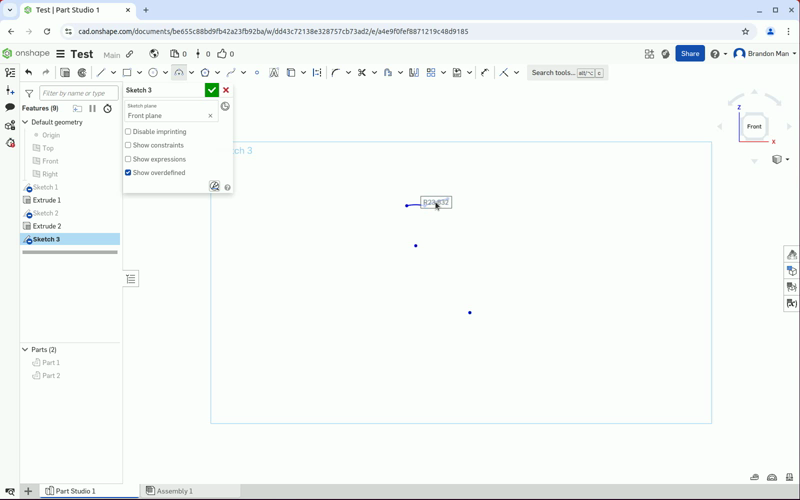
key(l)
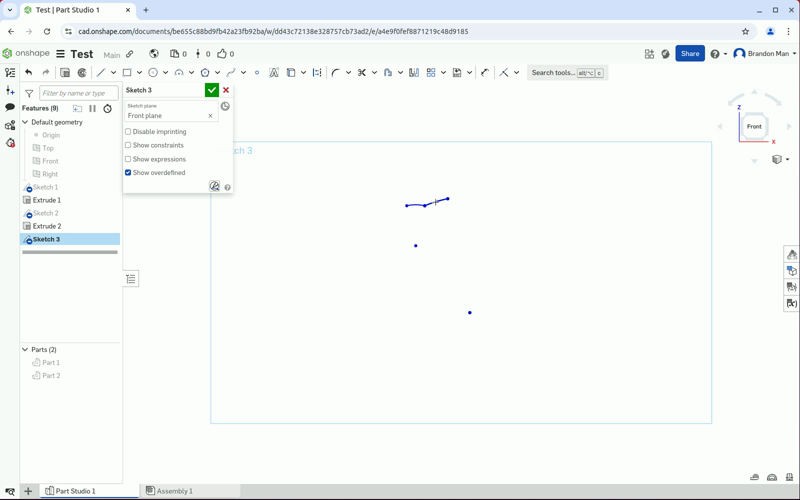
mouse_move(447, 198)
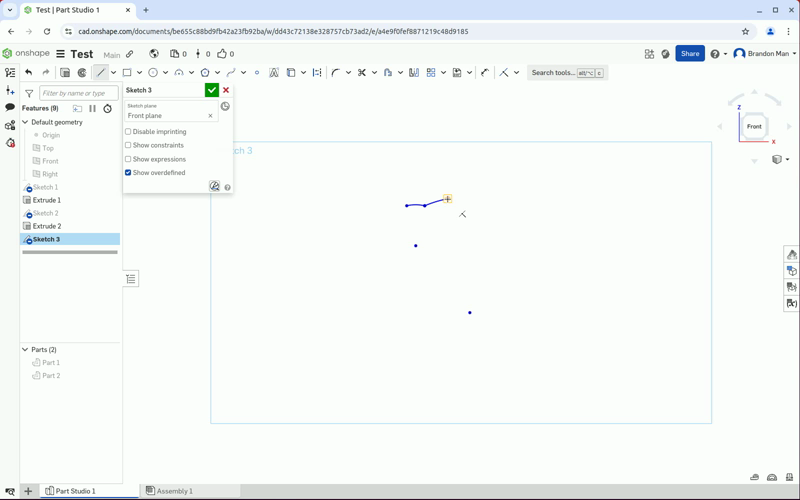
click(447, 198)
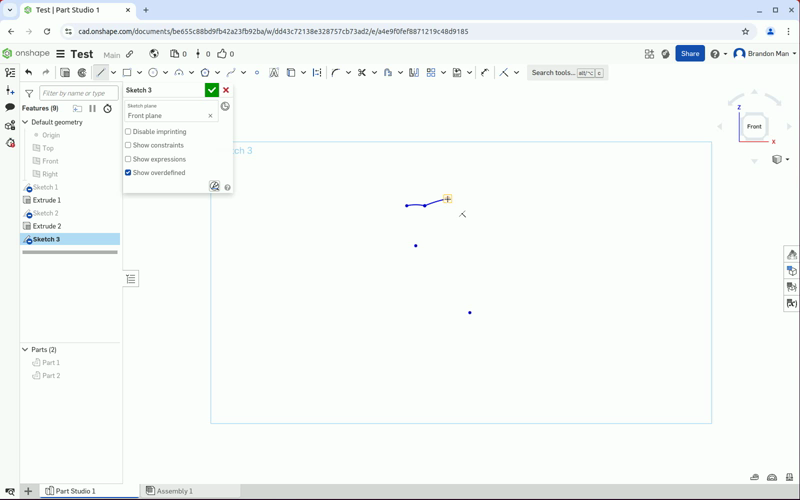
mouse_move(477, 198)
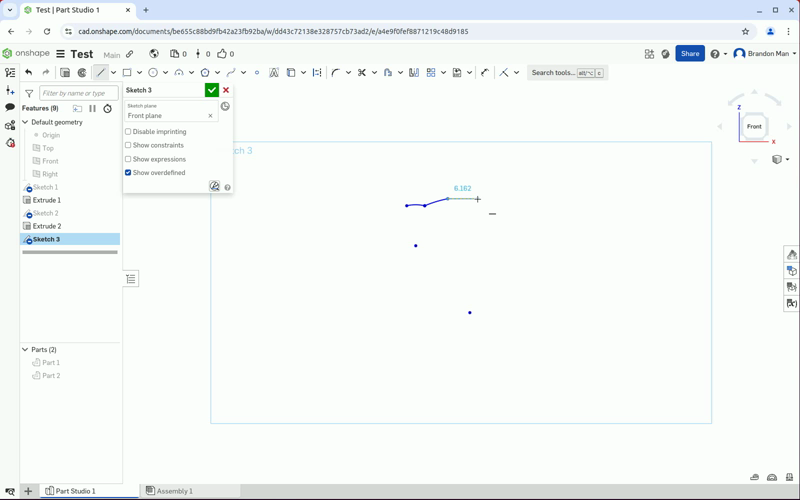
key_down(shift)
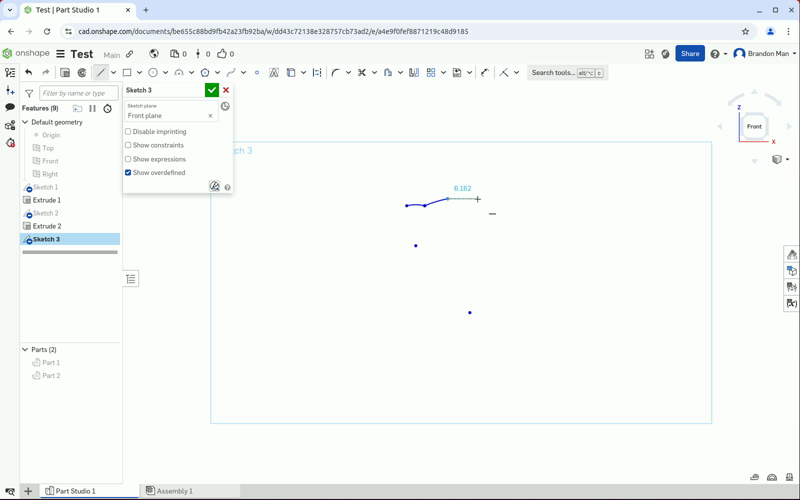
mouse_move(406, 205)
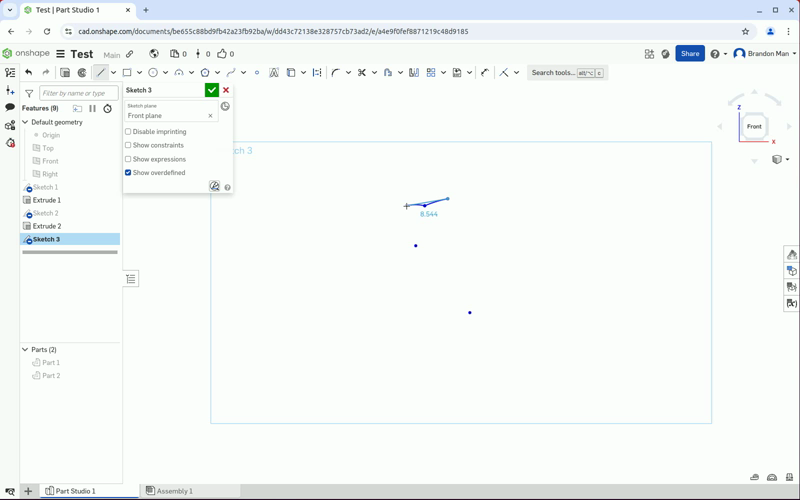
key_up(shift)
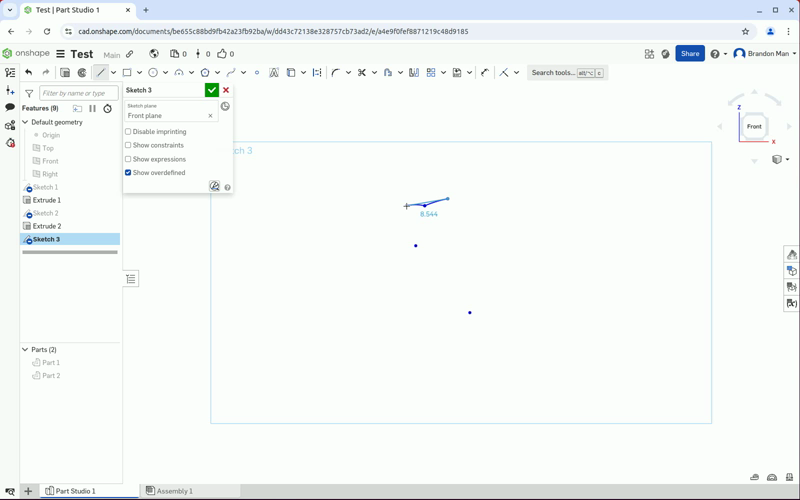
click(406, 205)
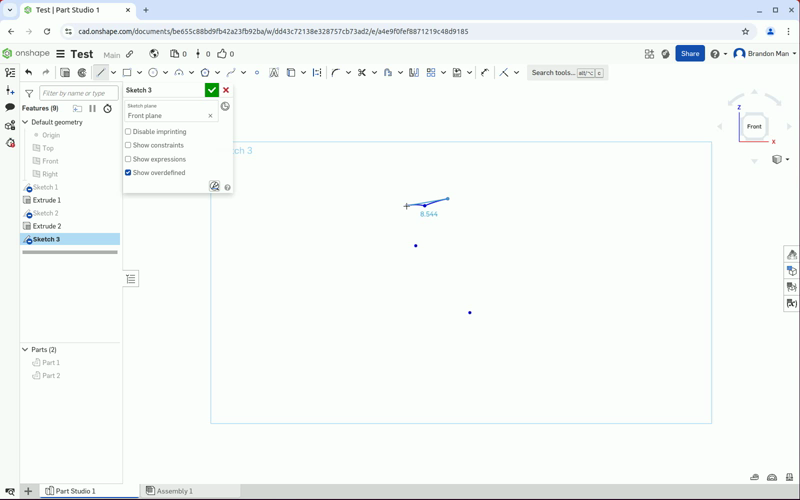
key(esc)
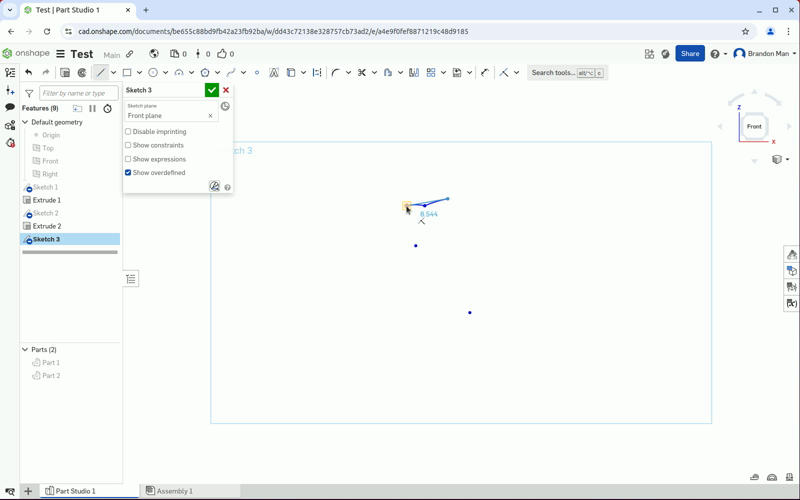
mouse_move(436, 200)
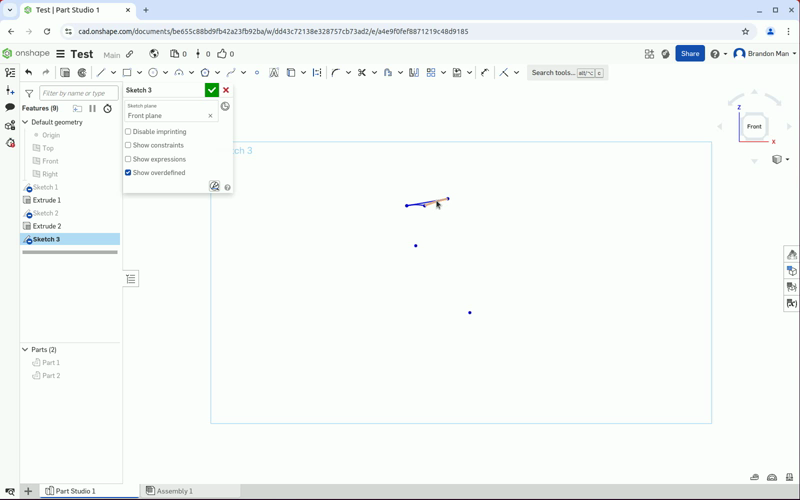
scroll(6)
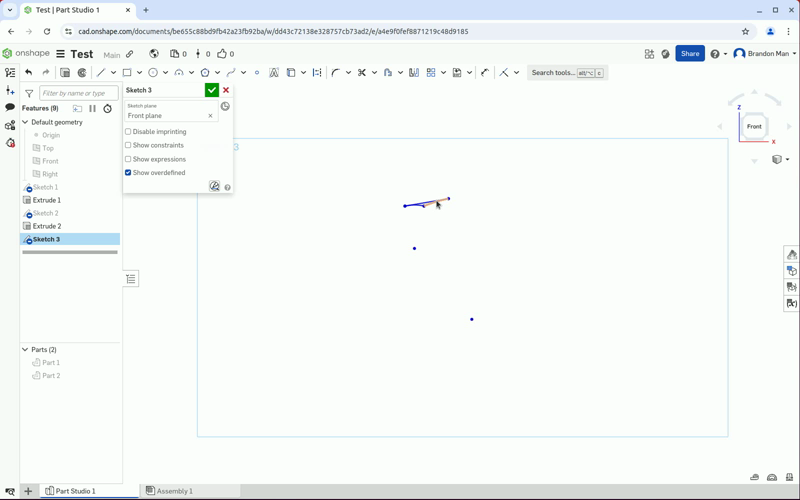
scroll(6)
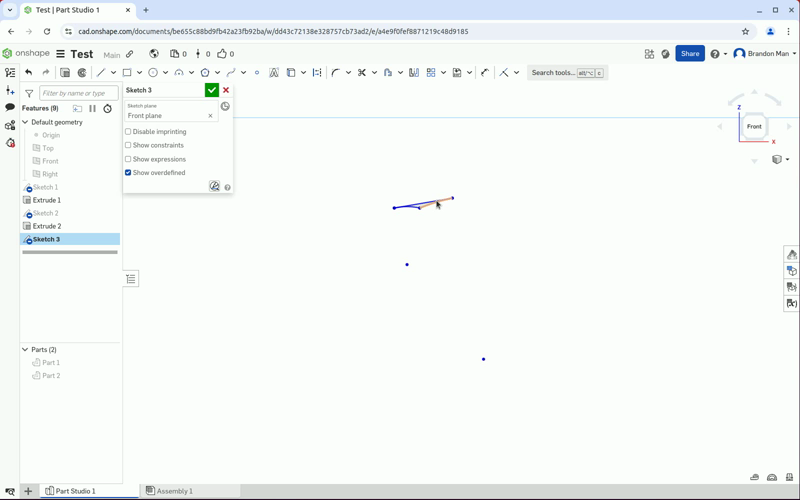
scroll(6)
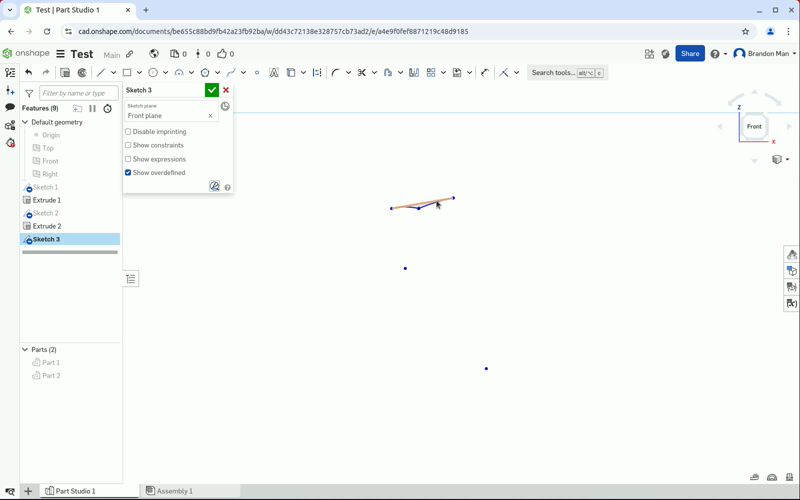
scroll(6)
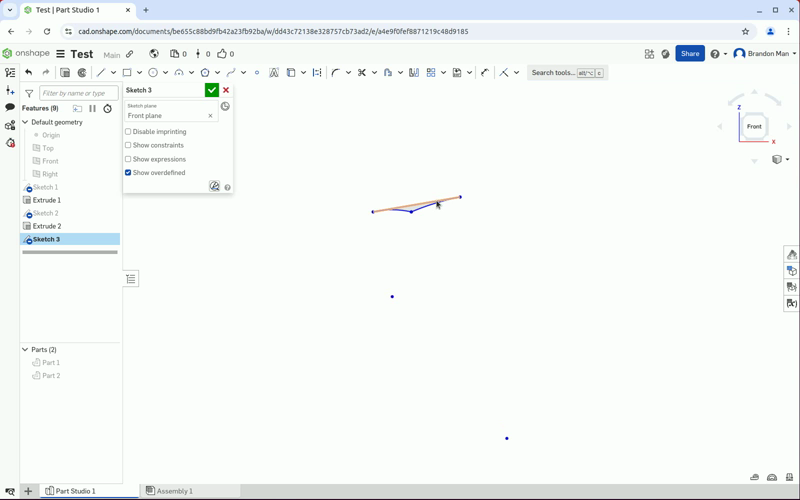
scroll(6)
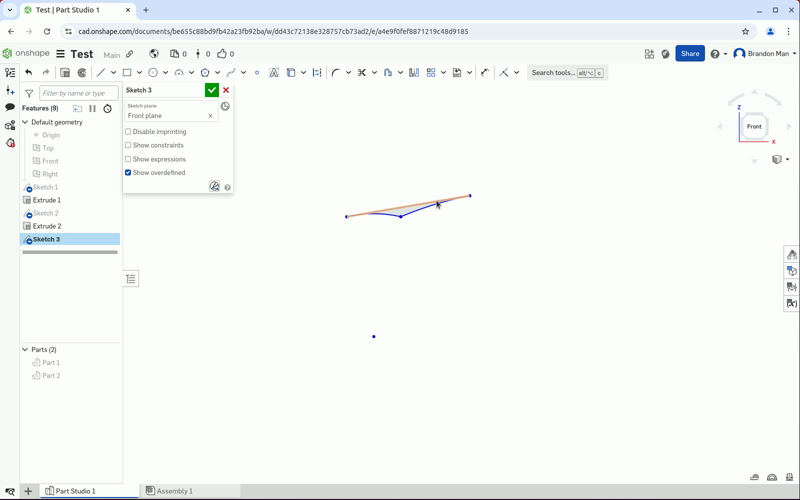
scroll(6)
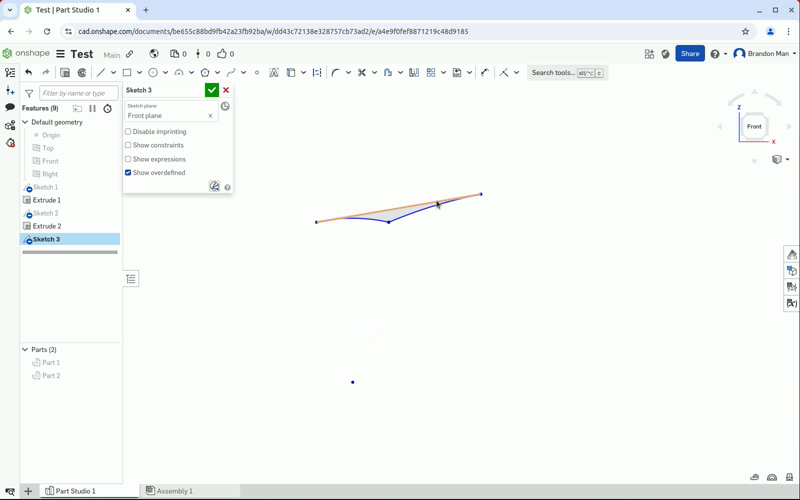
scroll(6)
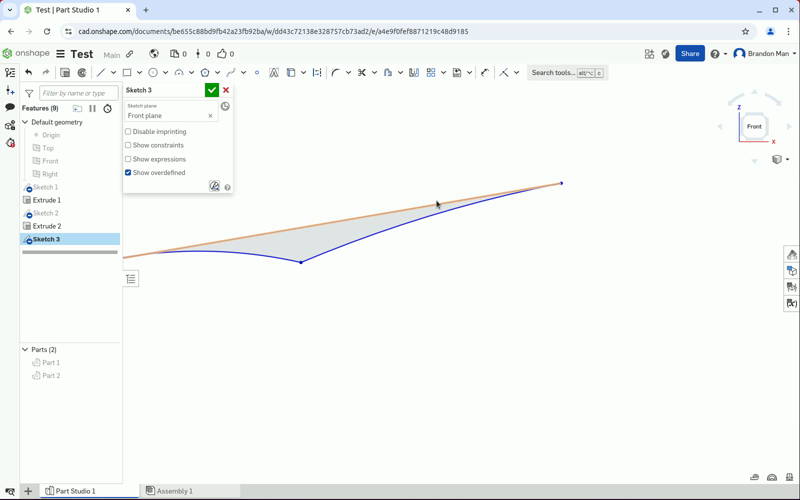
click(436, 200)
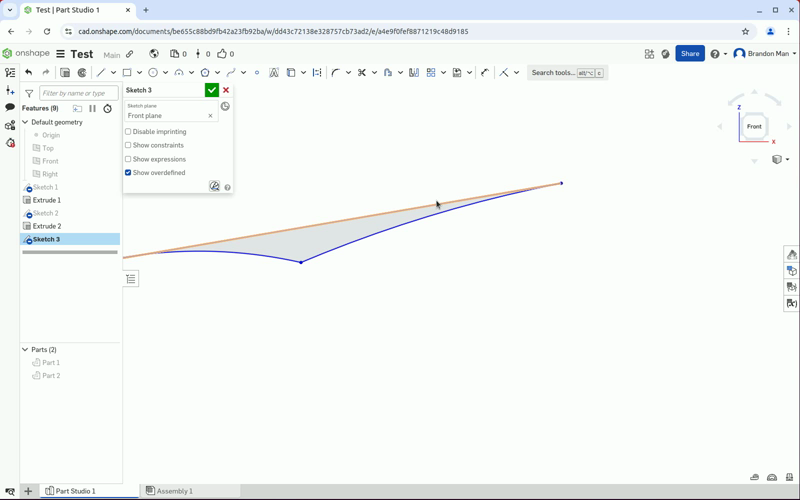
scroll(-6)
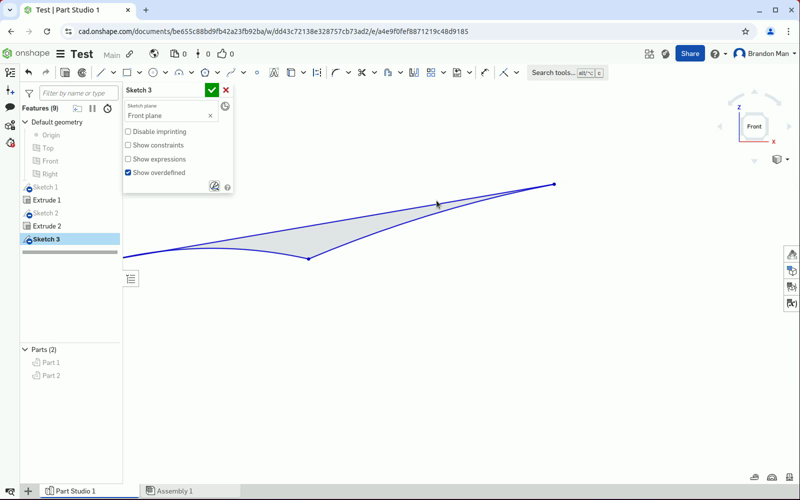
scroll(-6)
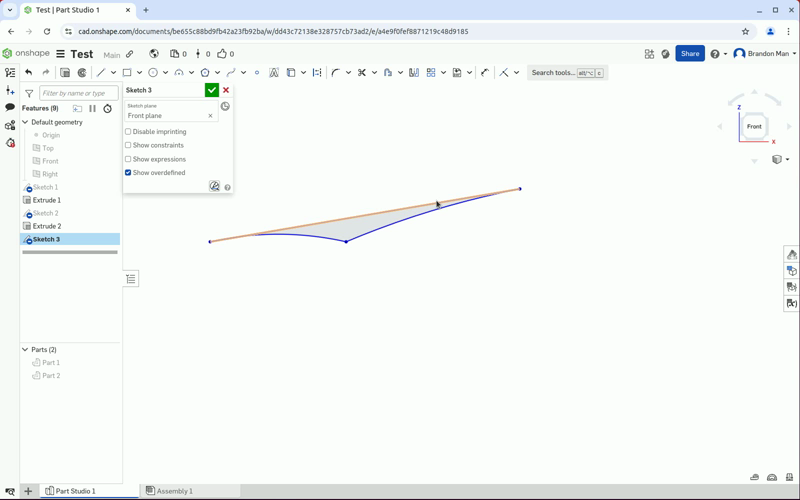
scroll(-6)
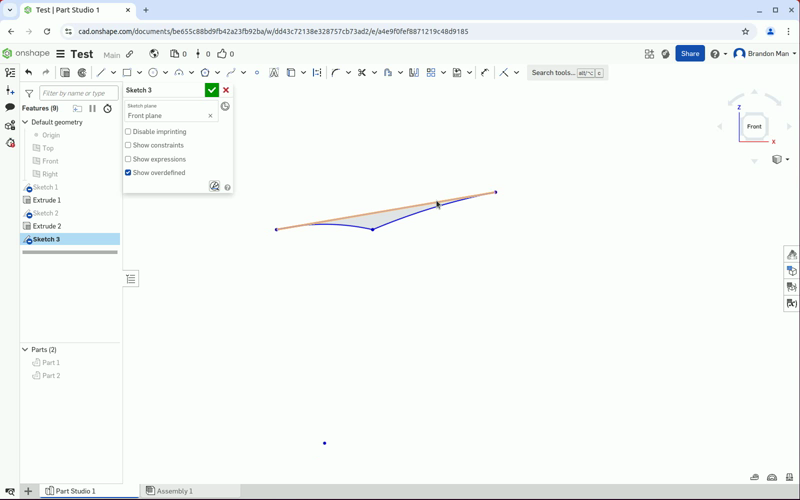
scroll(-6)
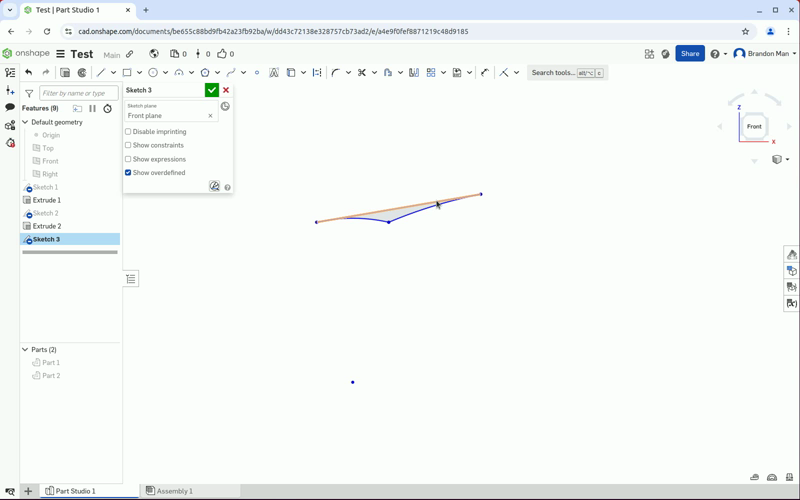
scroll(-6)
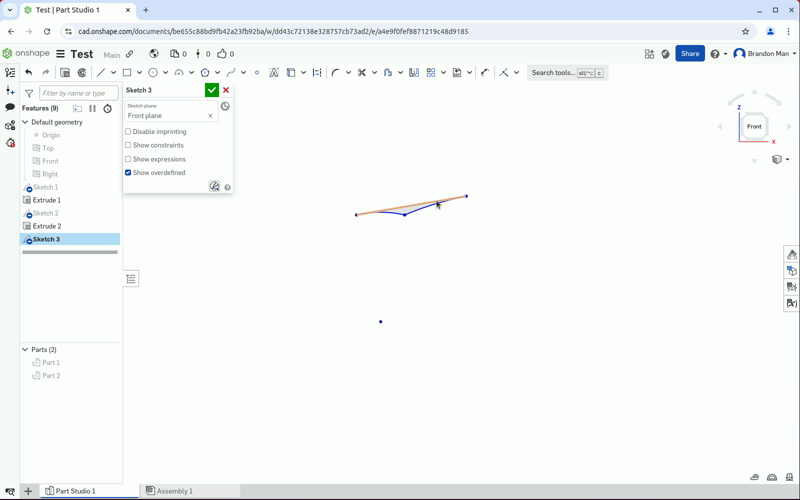
scroll(-6)
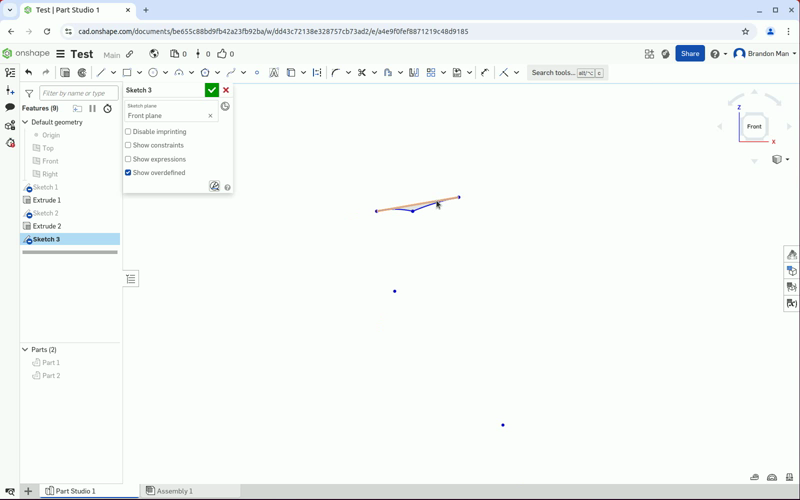
scroll(-6)
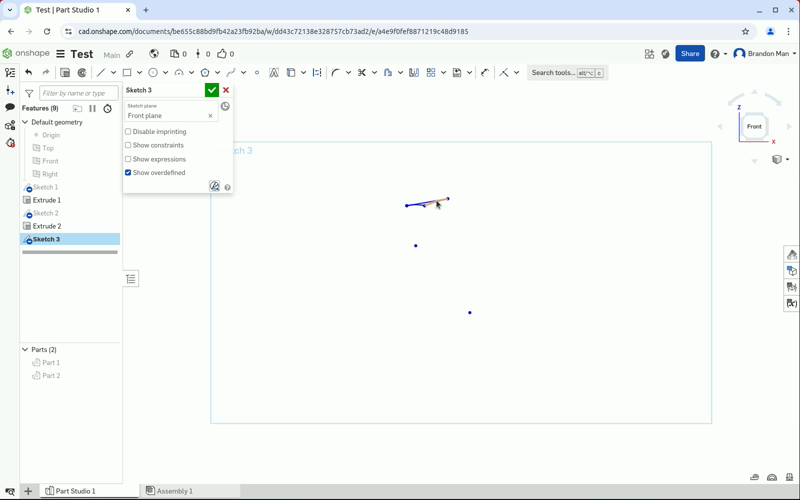
mouse_move(73, 352)
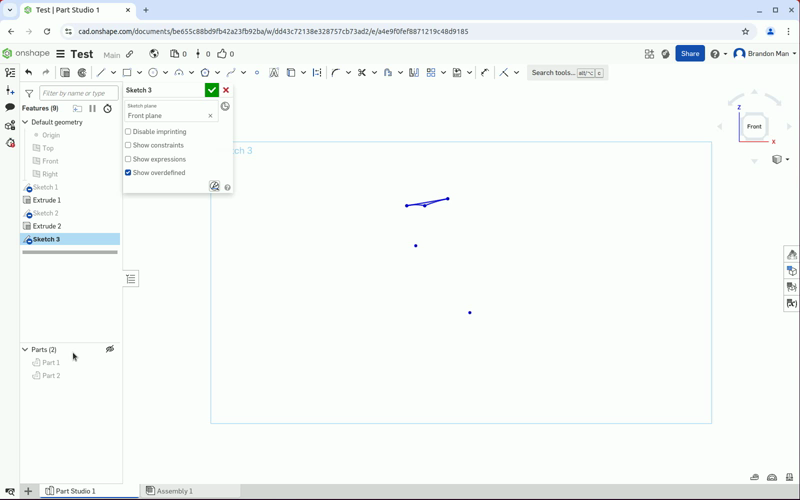
key(shift+y)
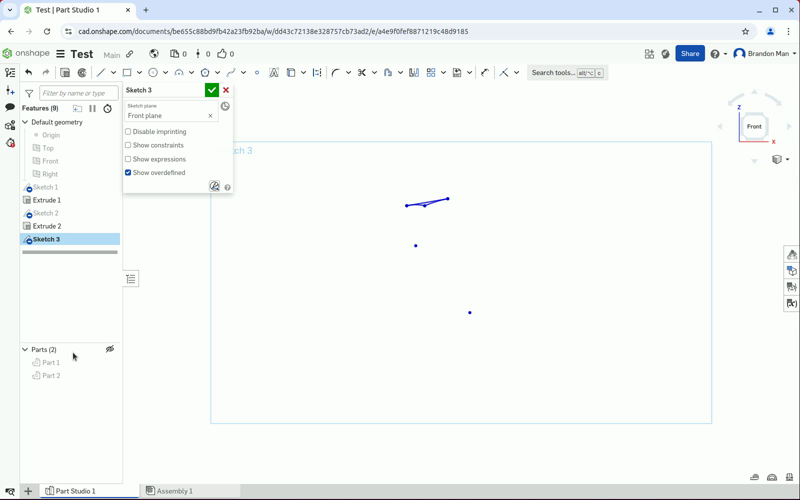
key(shift+e)
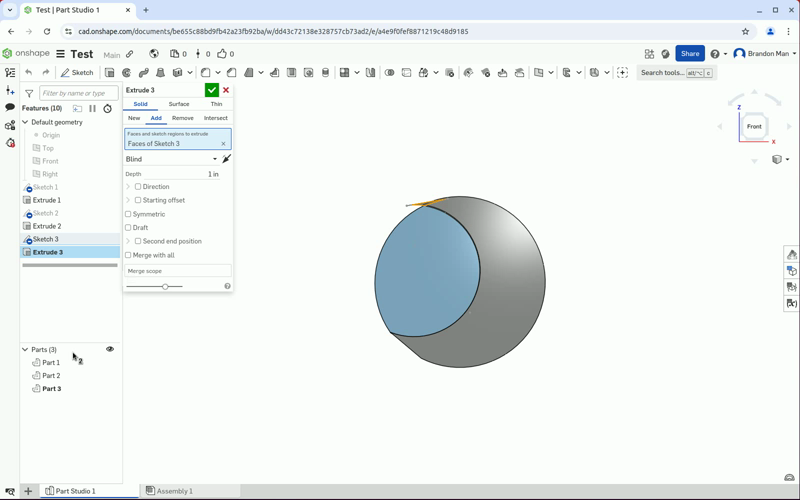
mouse_move(143, 106)
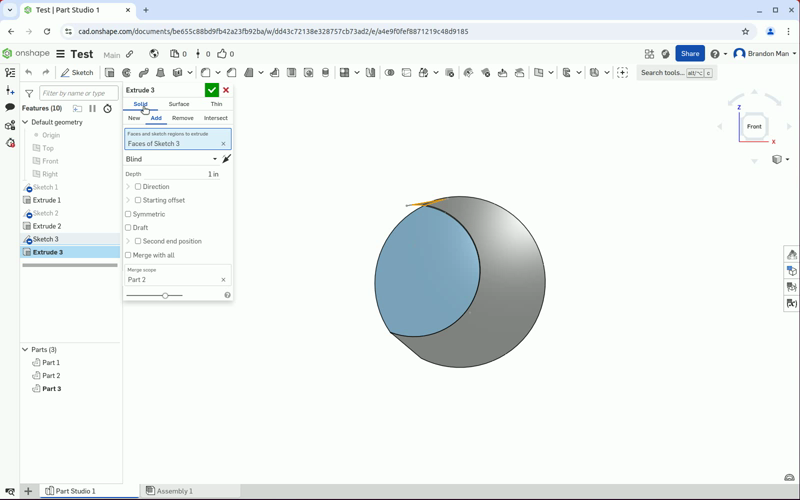
click(143, 106)
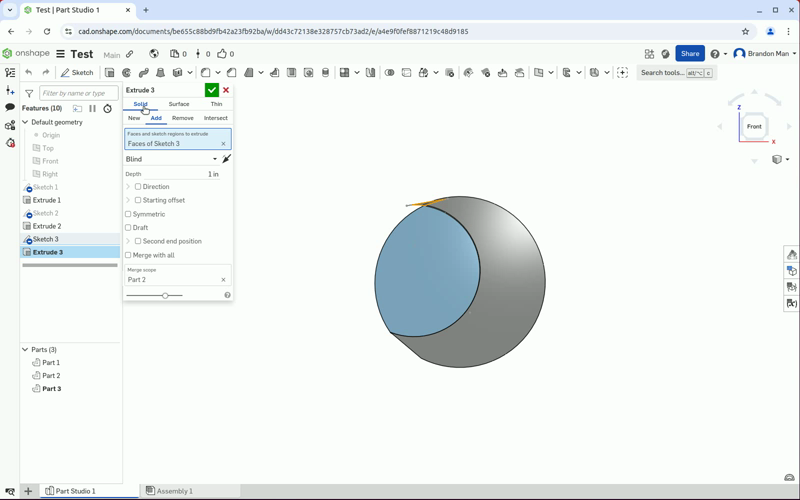
mouse_move(137, 120)
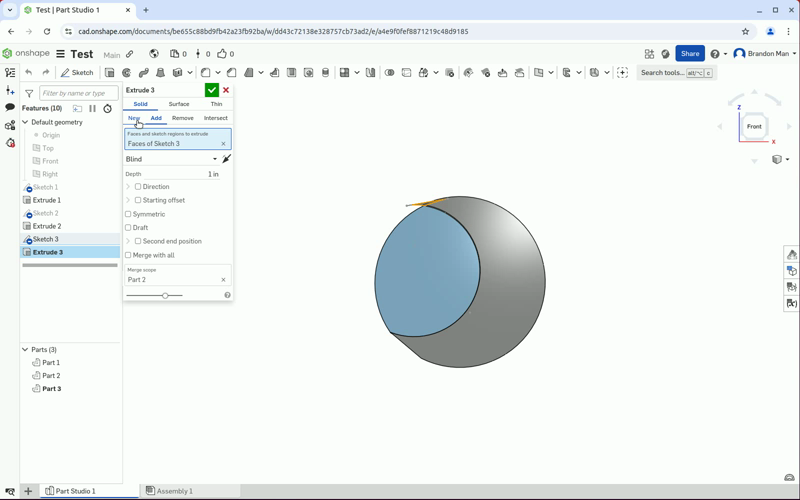
click(137, 120)
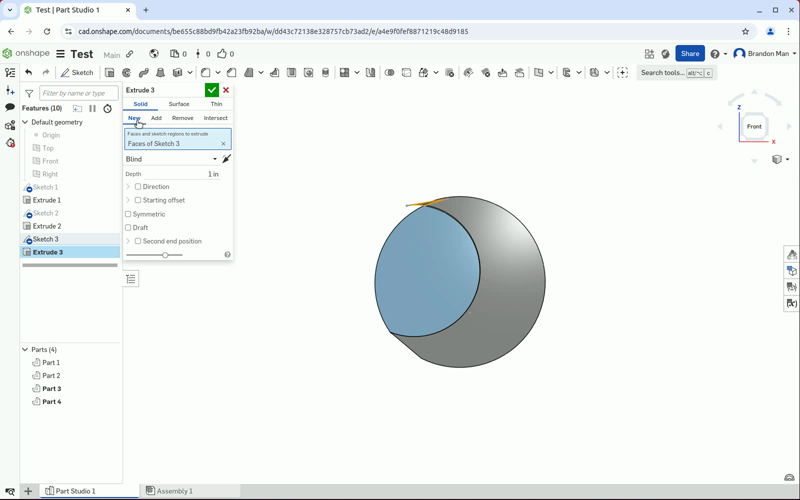
key(tab, 4)
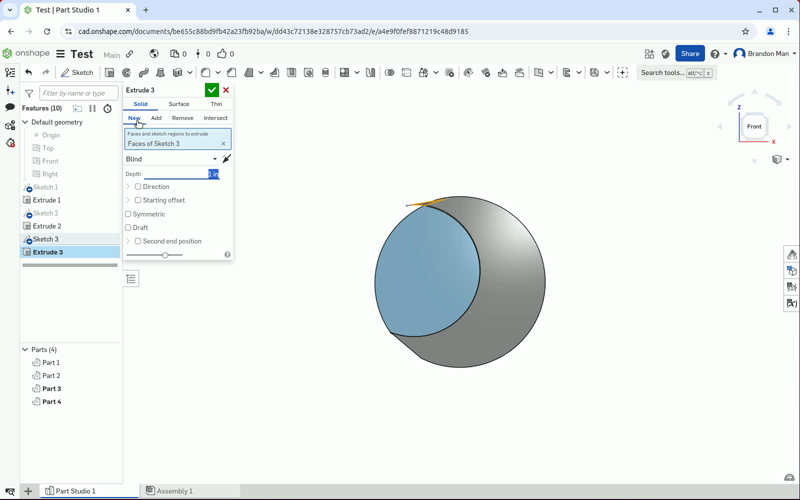
text(21.183)
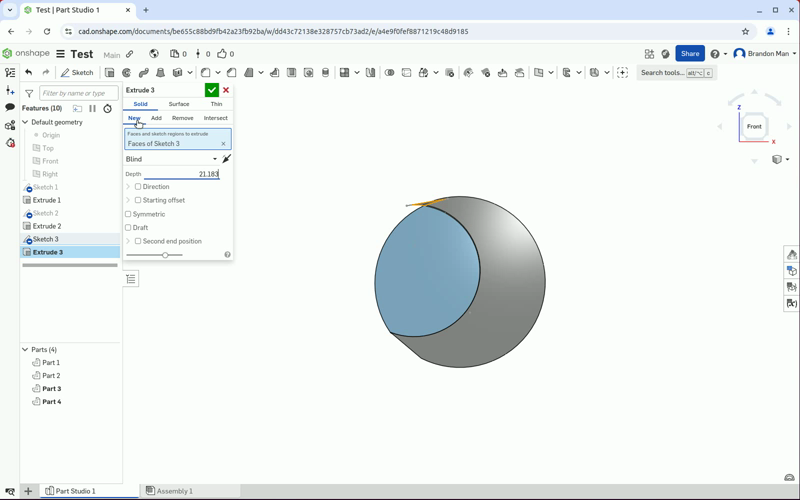
key(enter)
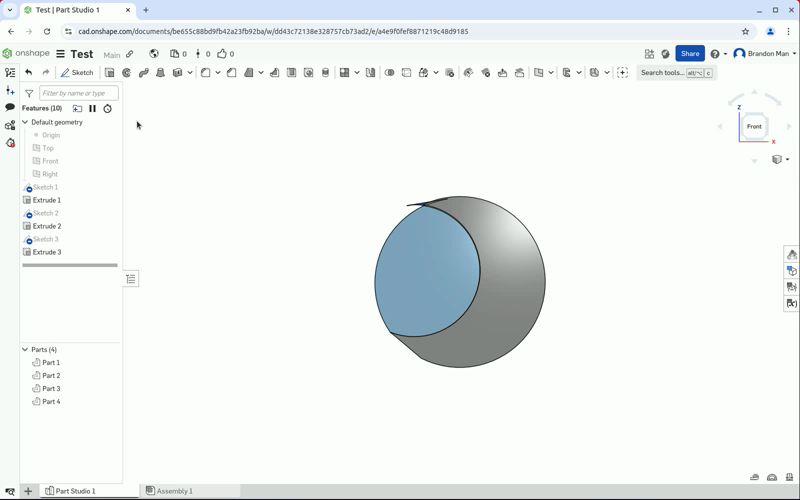
key(shift+h)
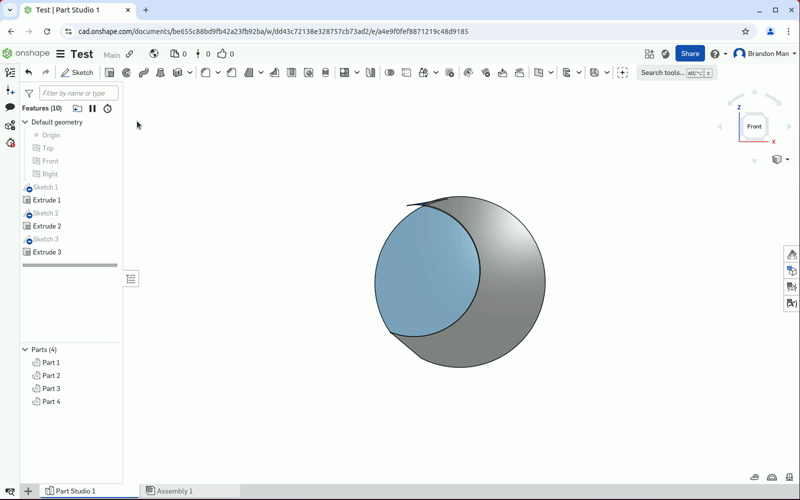
key(shift+h)
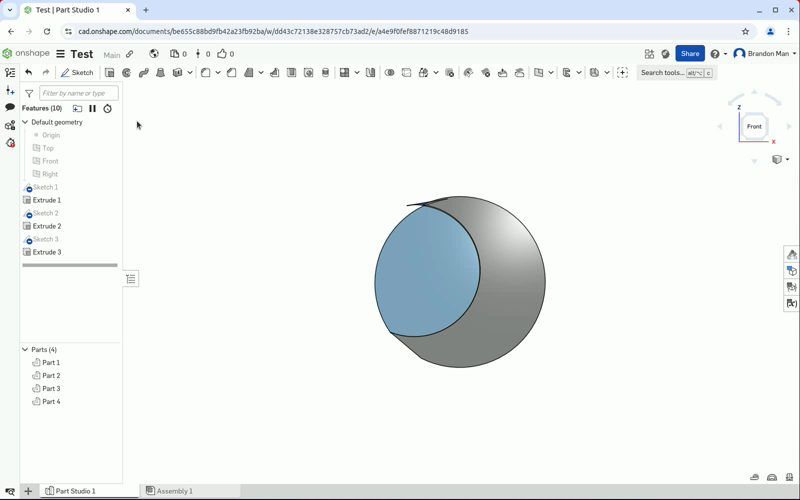
mouse_move(73, 189)
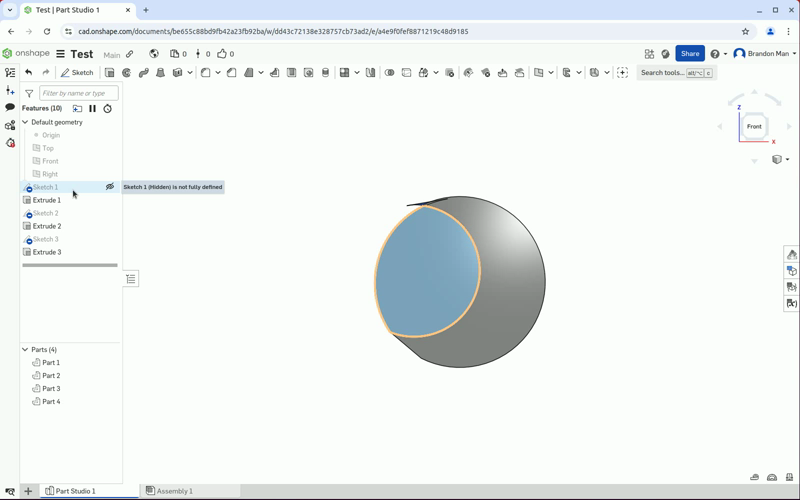
click(73, 189)
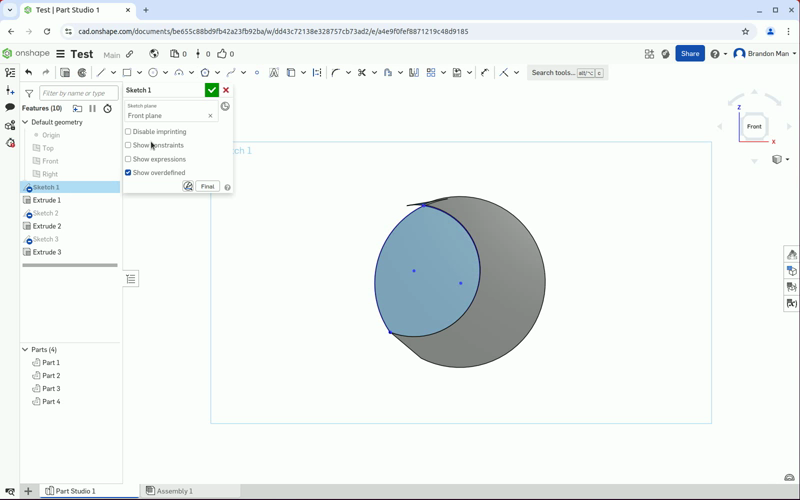
mouse_move(229, 92)
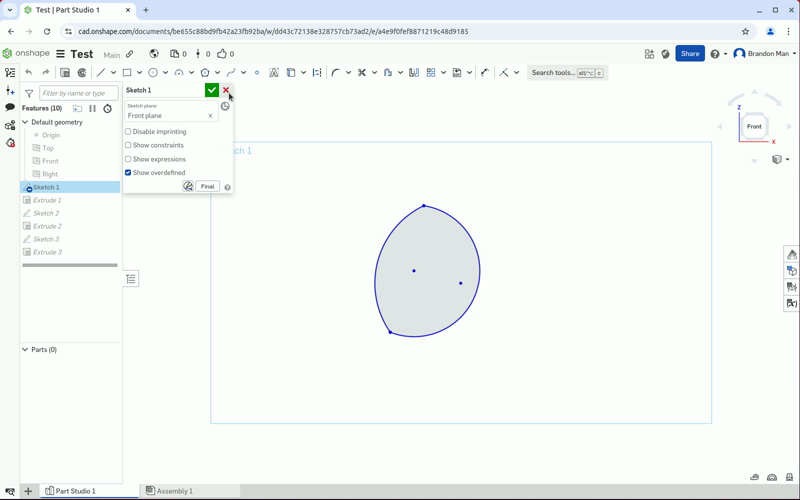
click(229, 92)
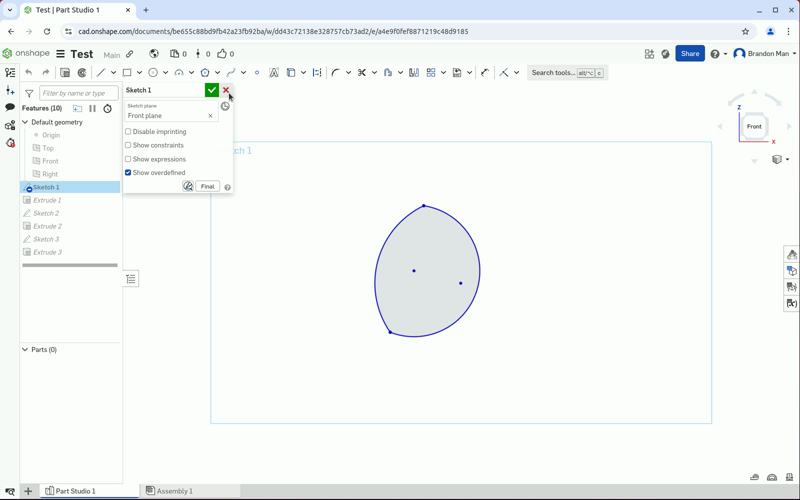
key(shift+s)
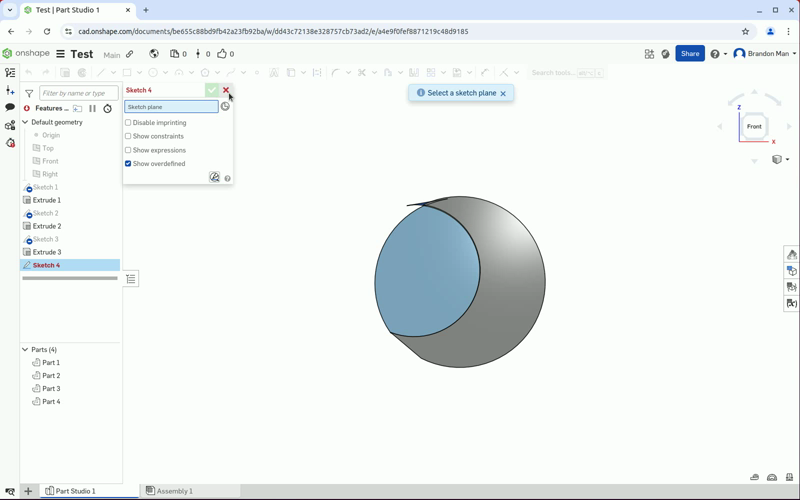
mouse_move(73, 163)
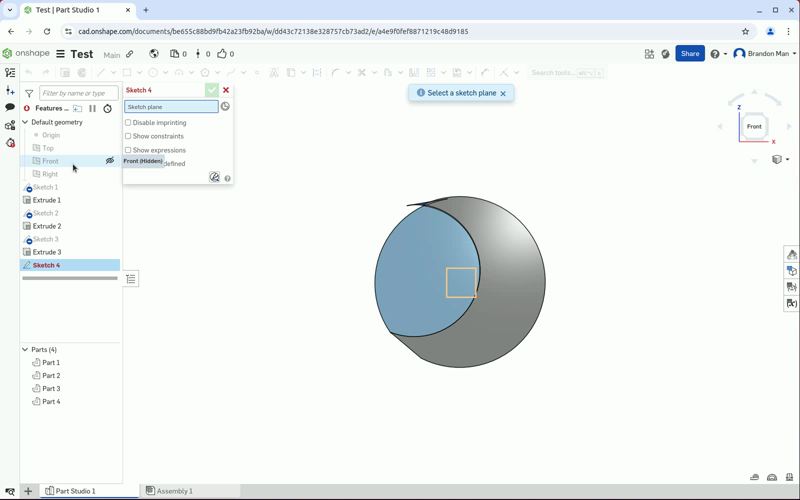
click(73, 163)
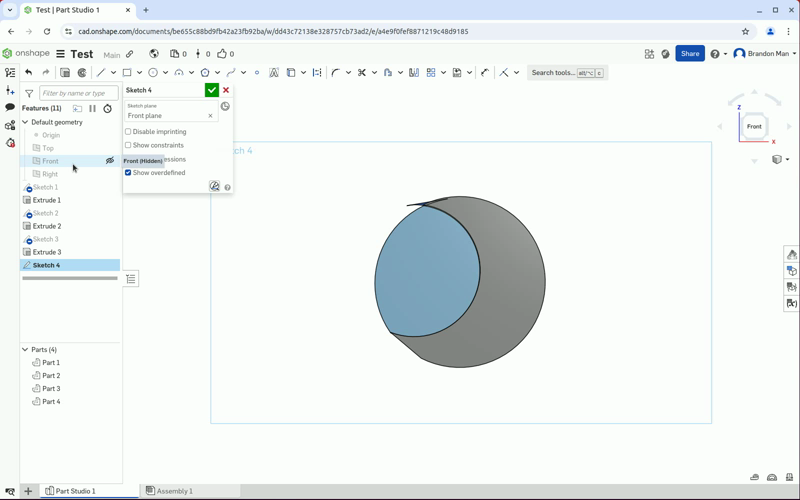
mouse_move(73, 352)
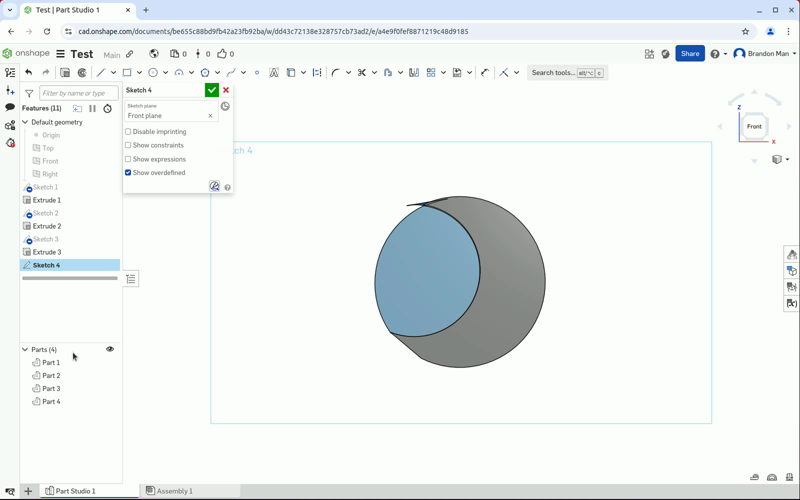
key(y)
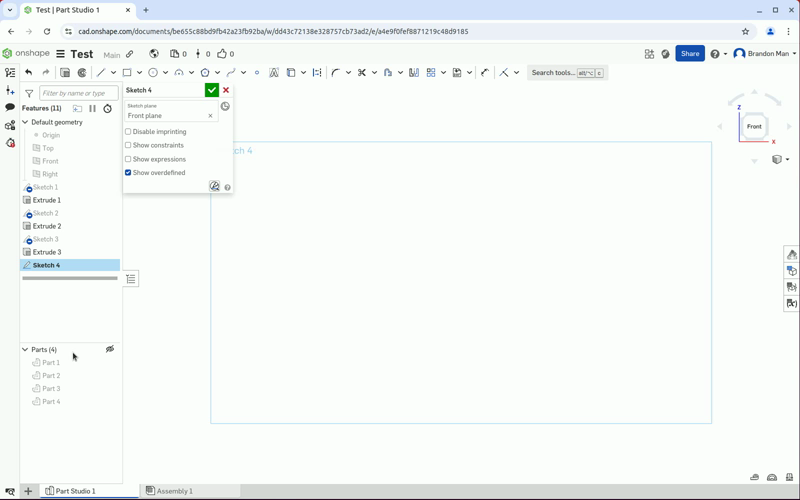
key(a)
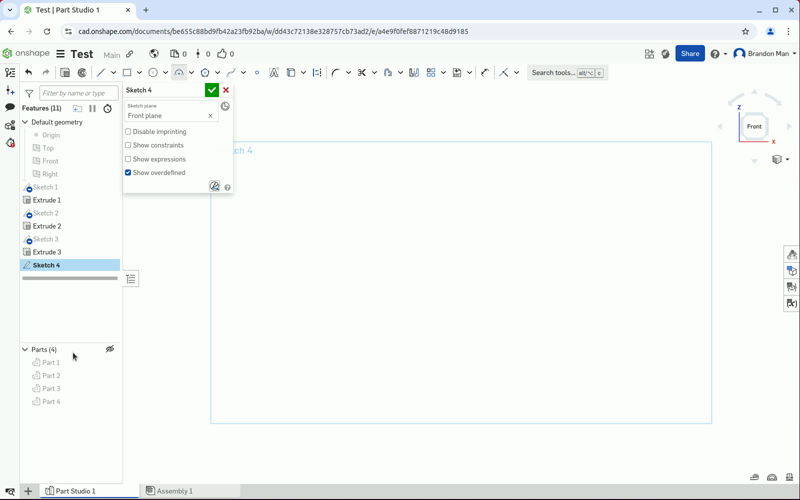
key_down(shift)
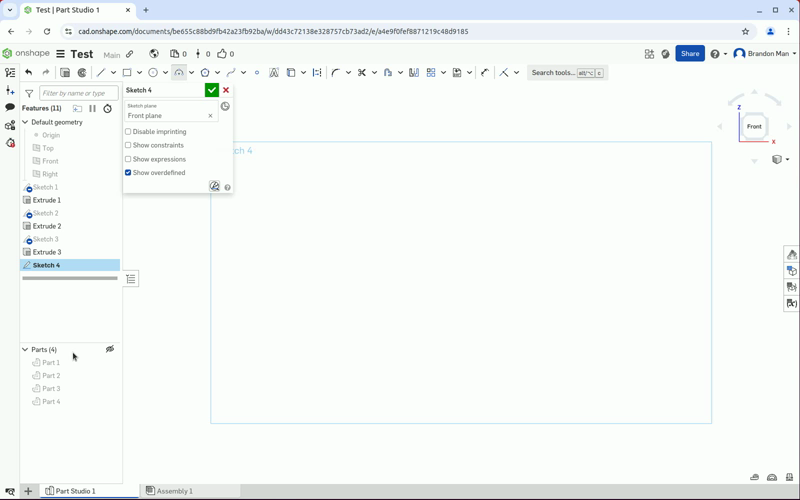
mouse_move(358, 306)
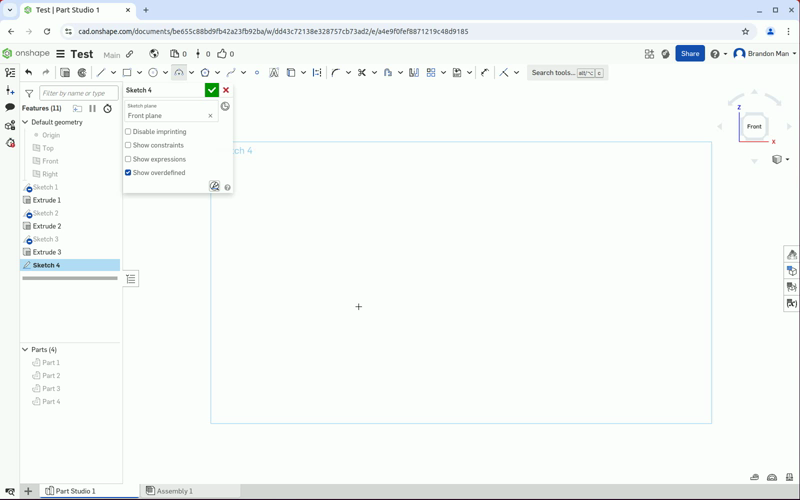
click(358, 306)
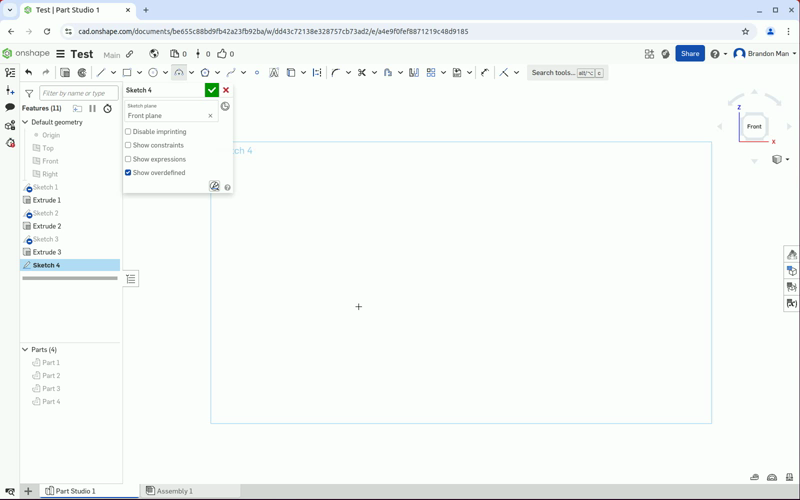
key_up(shift)
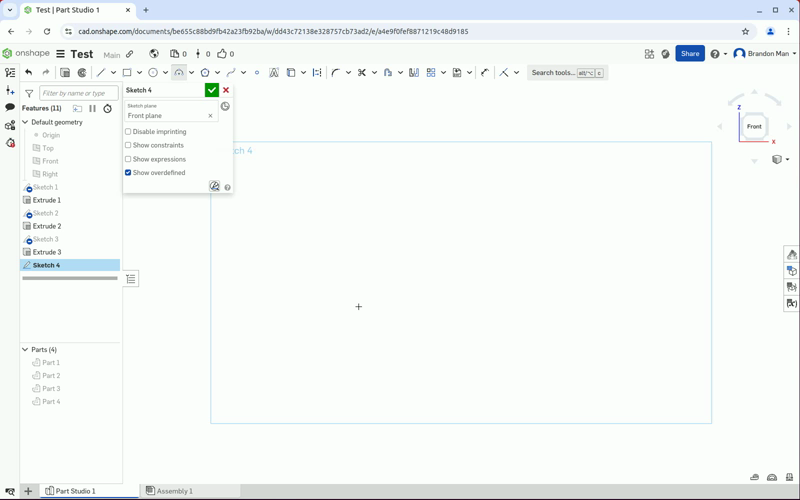
key_down(shift)
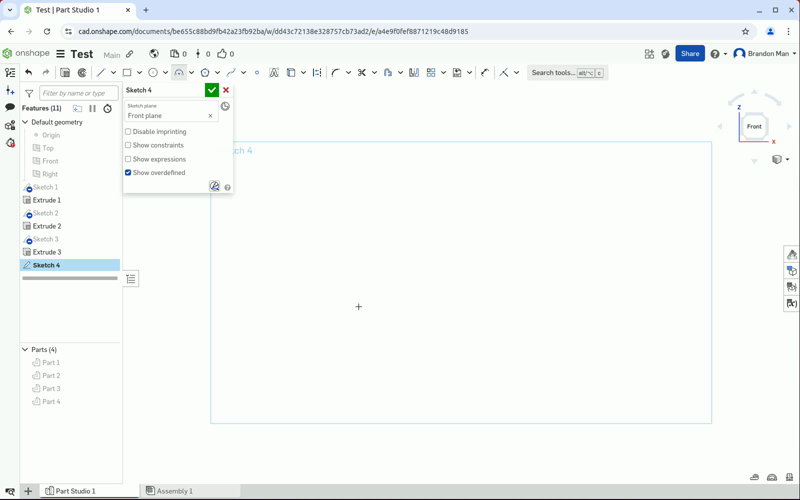
mouse_move(389, 331)
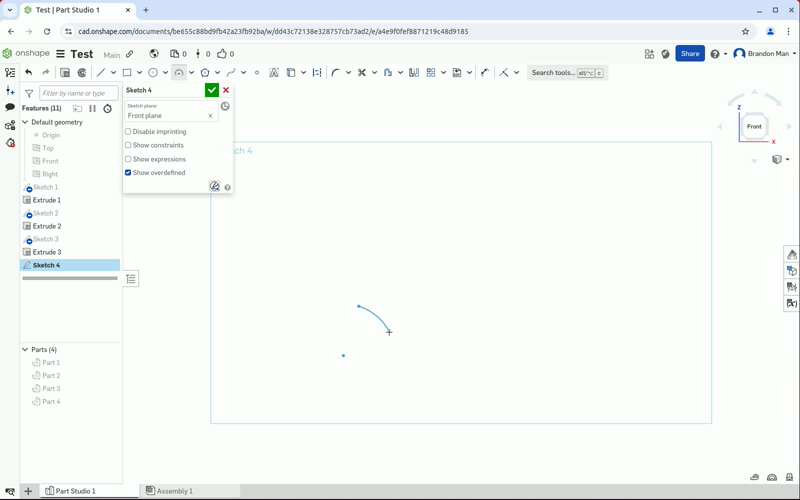
click(389, 331)
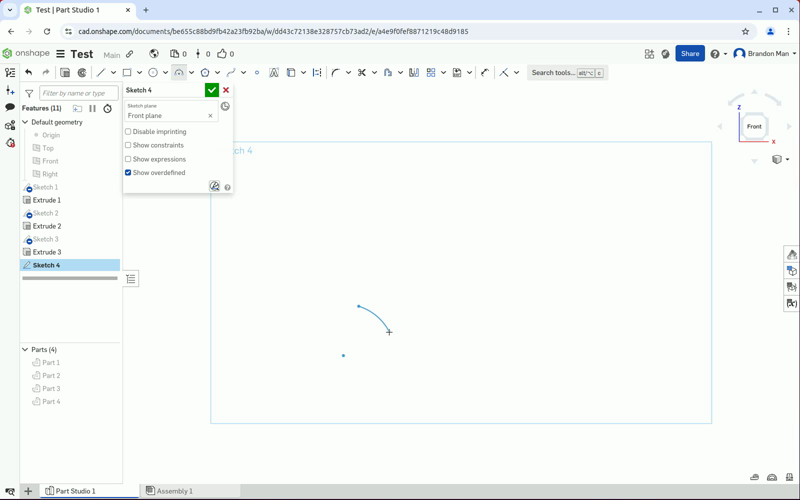
mouse_move(371, 321)
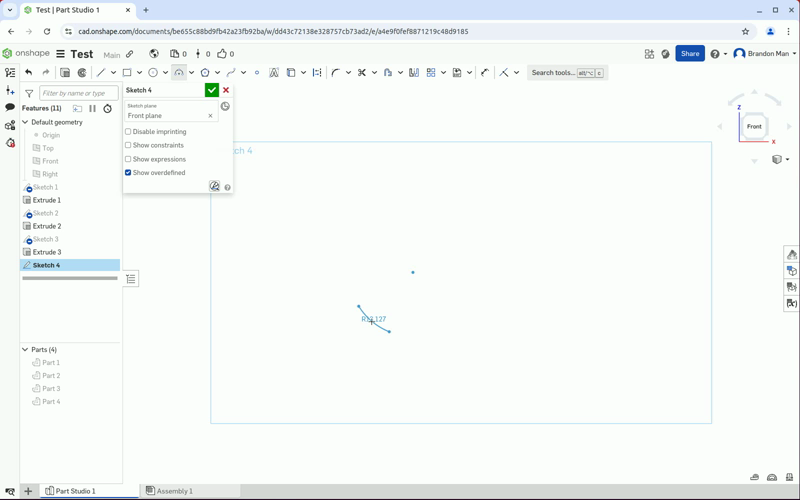
click(371, 321)
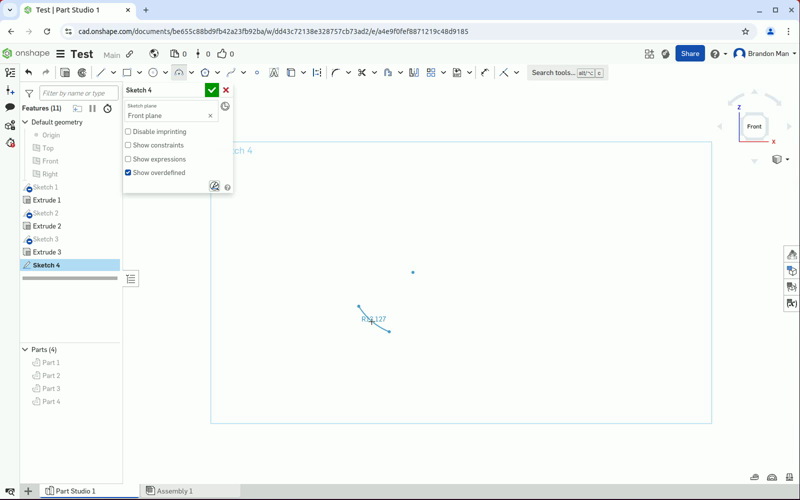
key_up(shift)
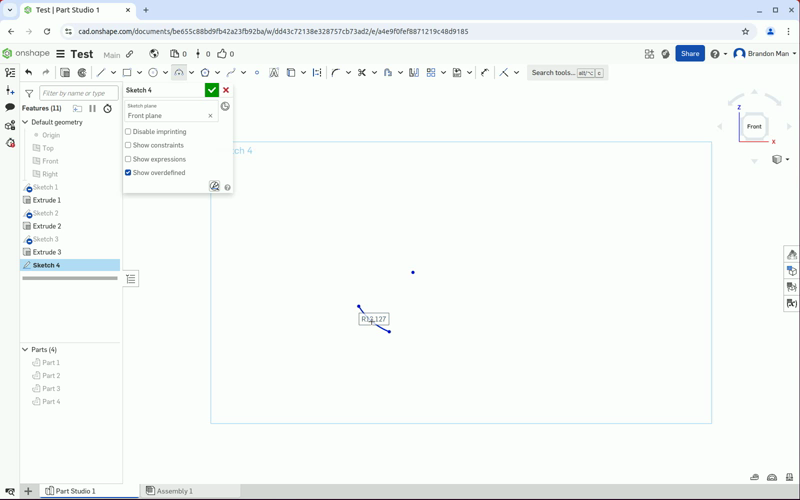
key(esc)
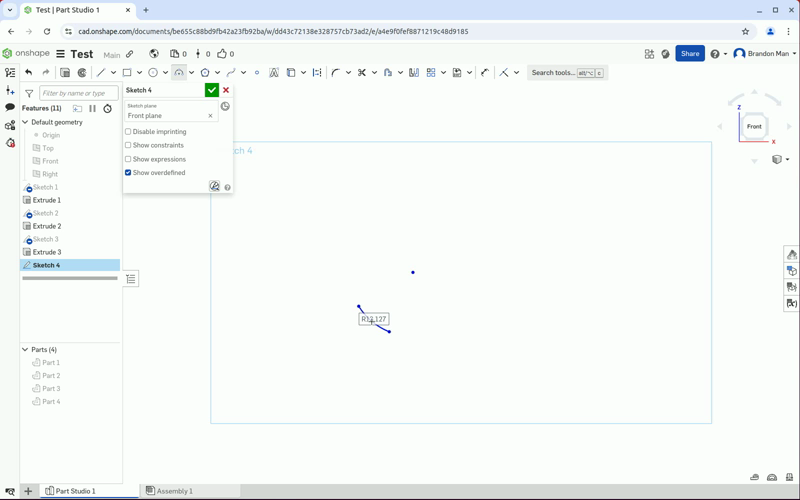
key(l)
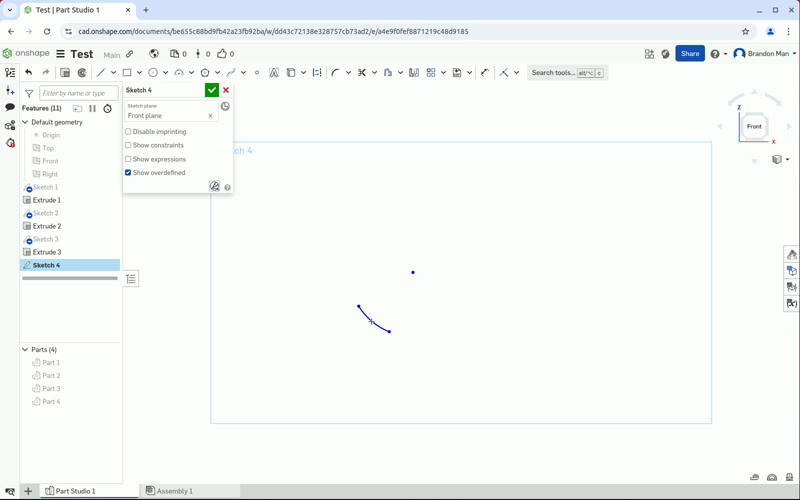
mouse_move(389, 331)
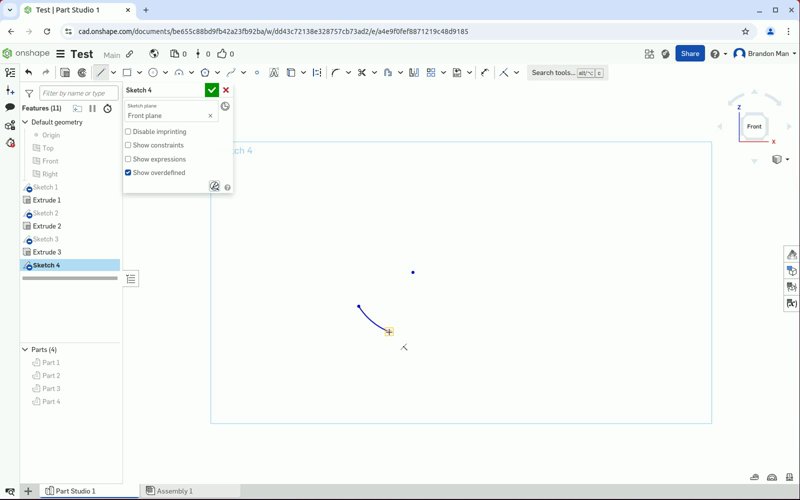
click(389, 331)
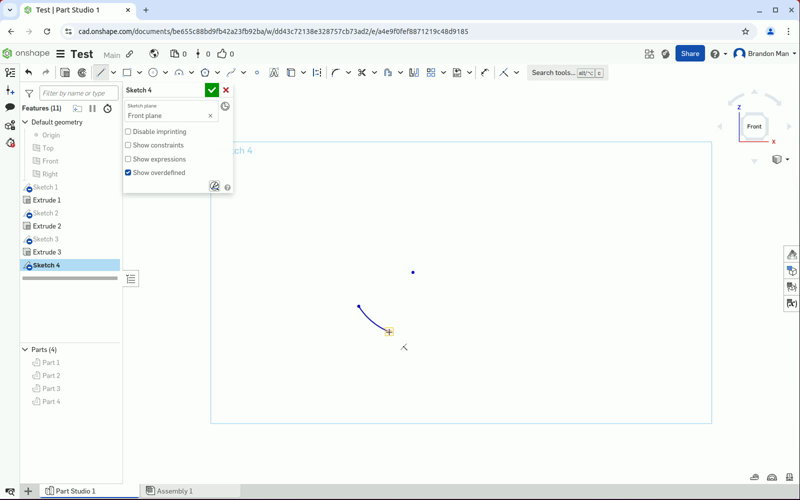
mouse_move(419, 331)
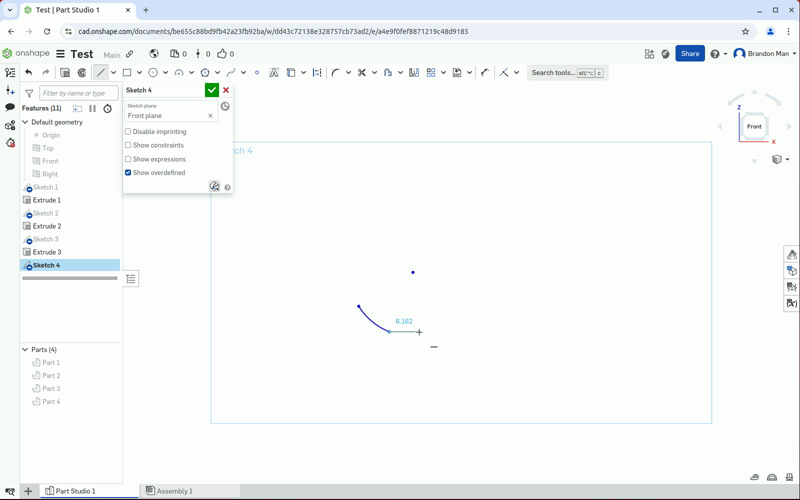
key_down(shift)
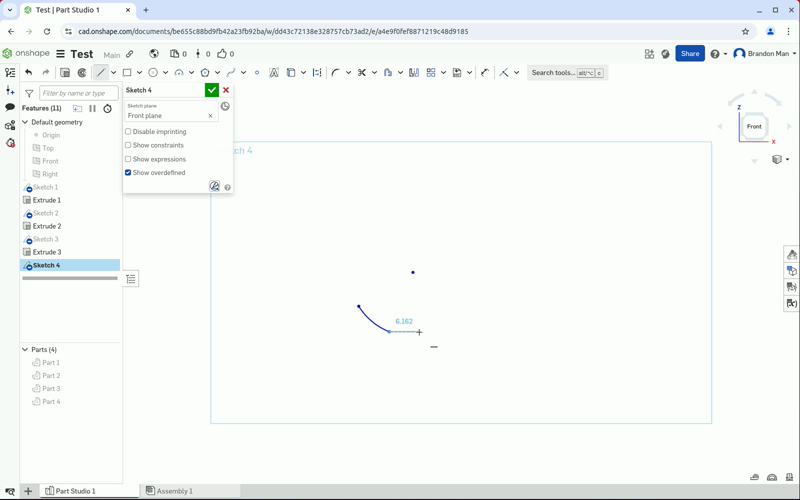
mouse_move(358, 306)
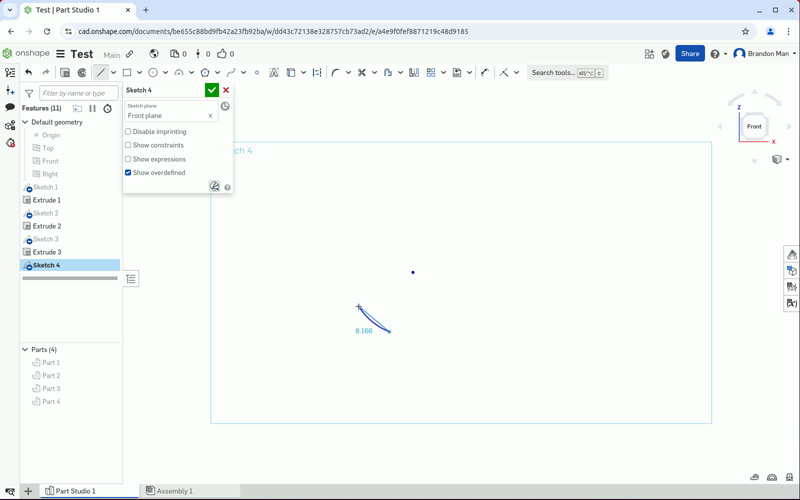
key_up(shift)
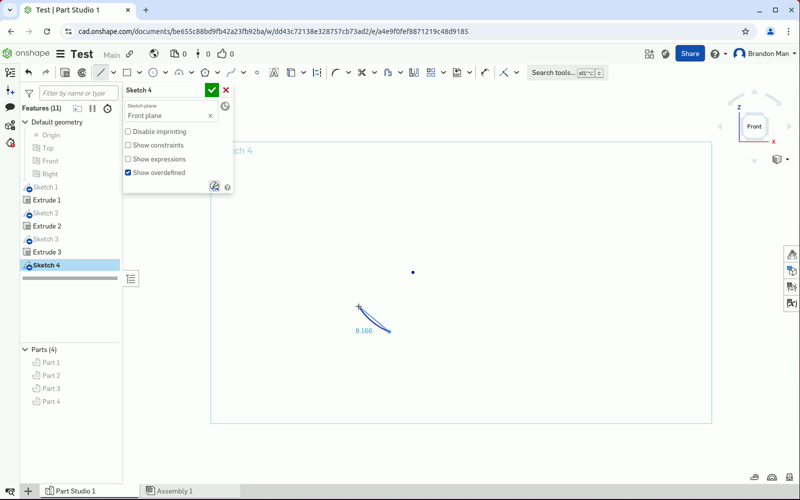
click(358, 306)
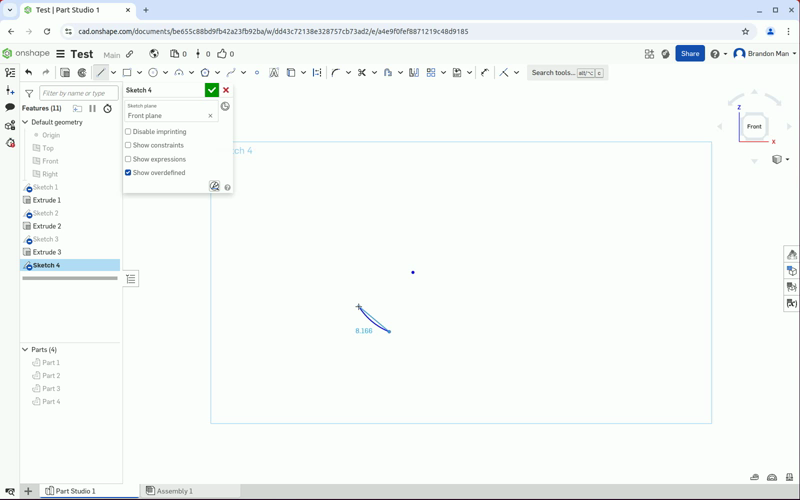
key(esc)
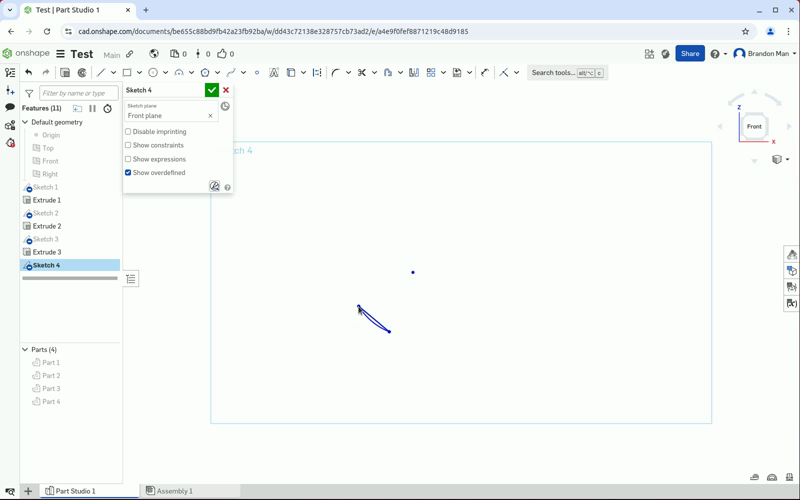
mouse_move(375, 322)
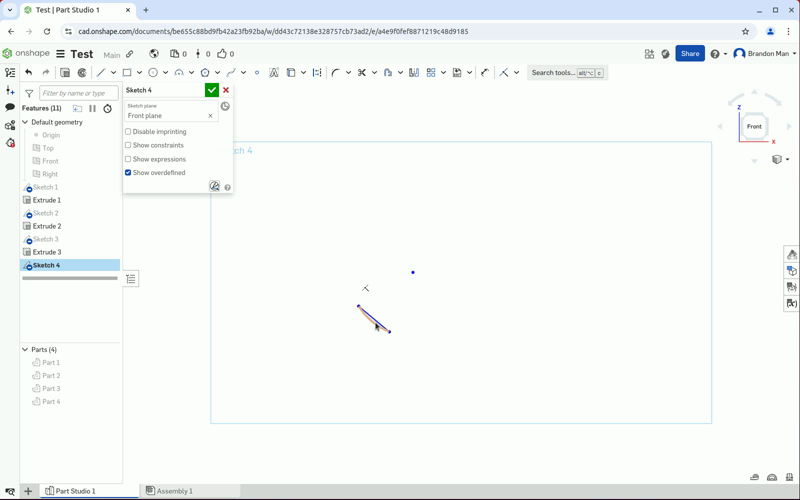
scroll(6)
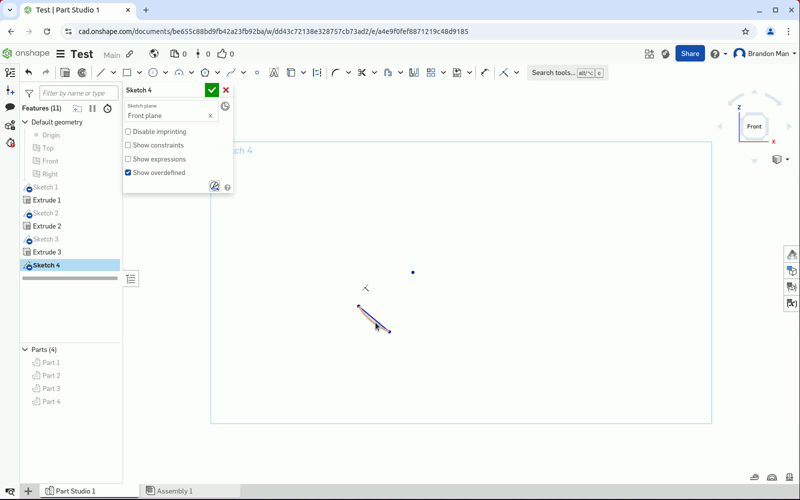
scroll(6)
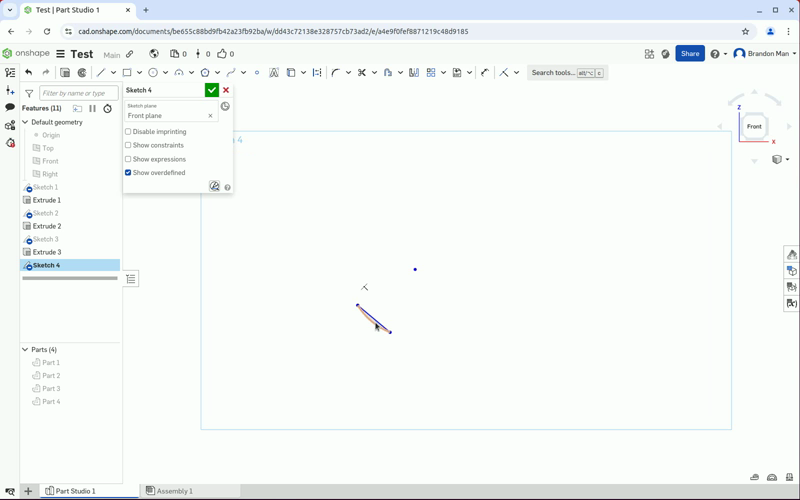
scroll(6)
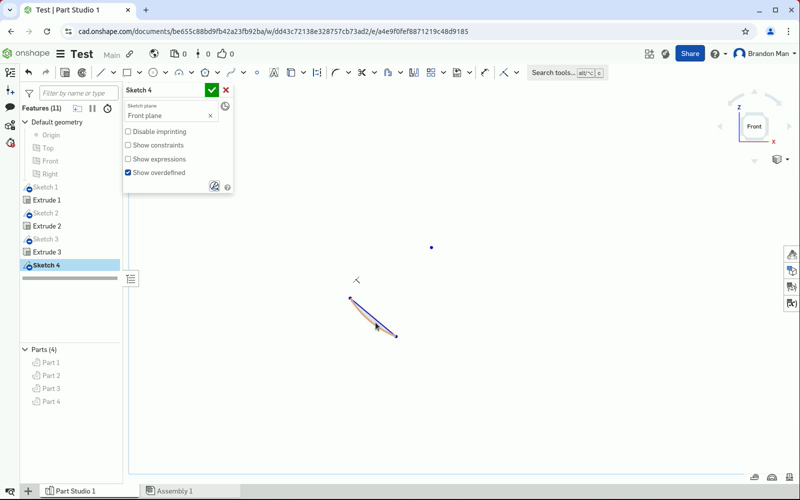
scroll(6)
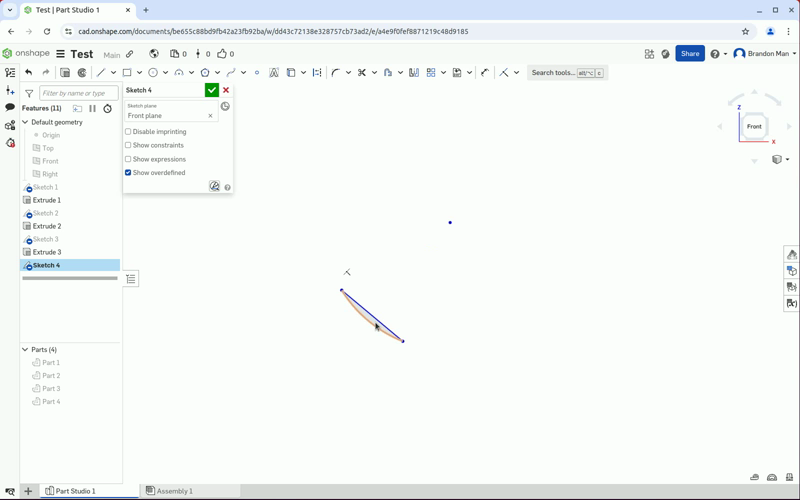
scroll(6)
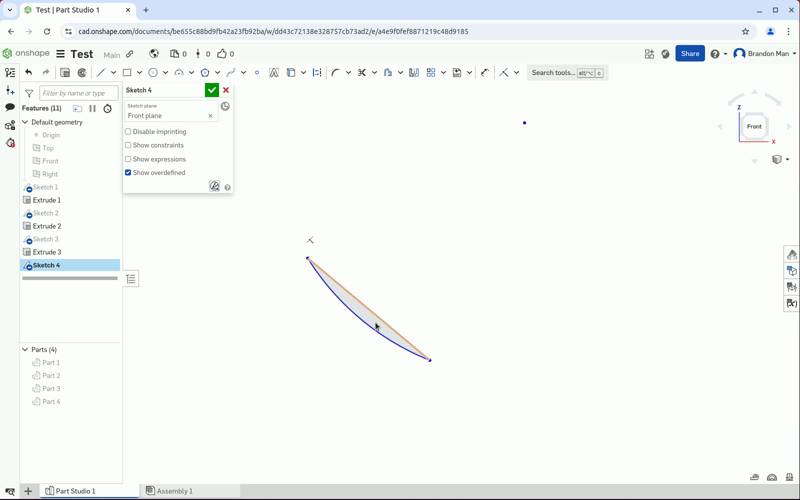
scroll(6)
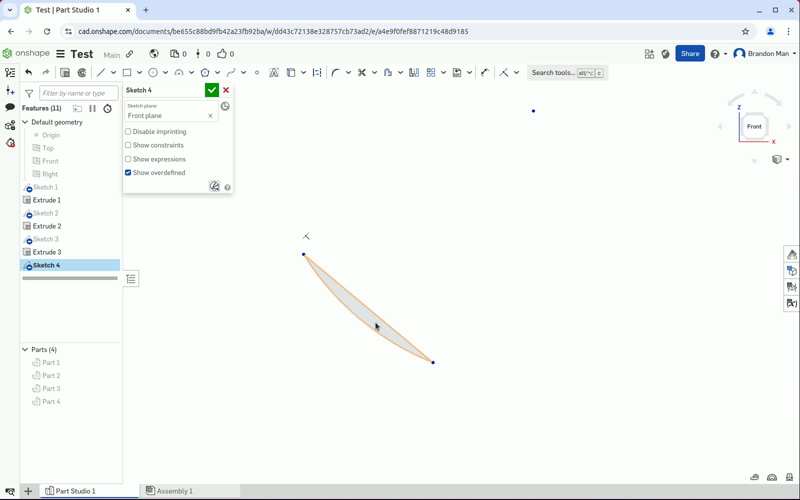
scroll(6)
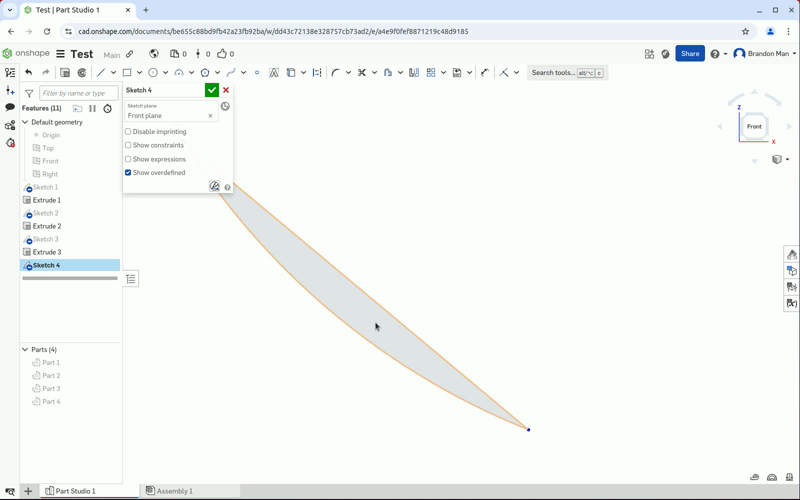
click(375, 322)
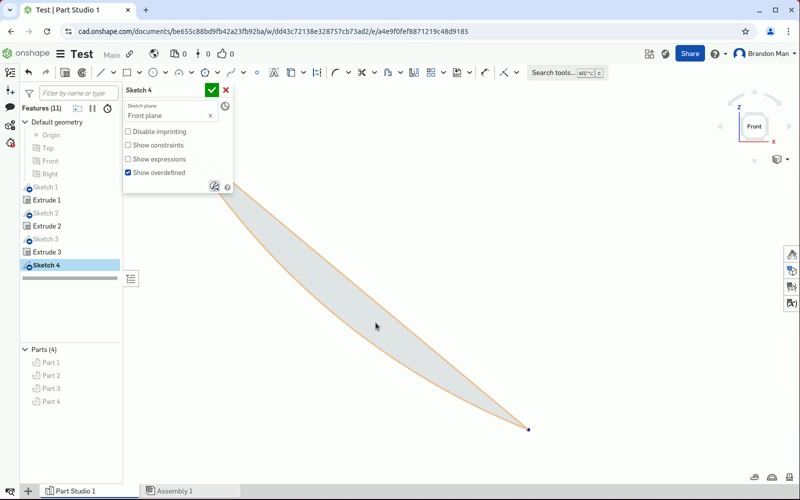
scroll(-6)
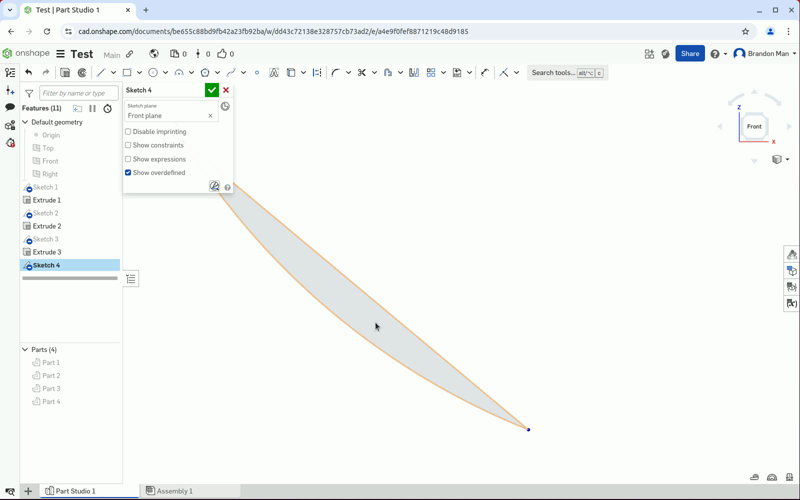
scroll(-6)
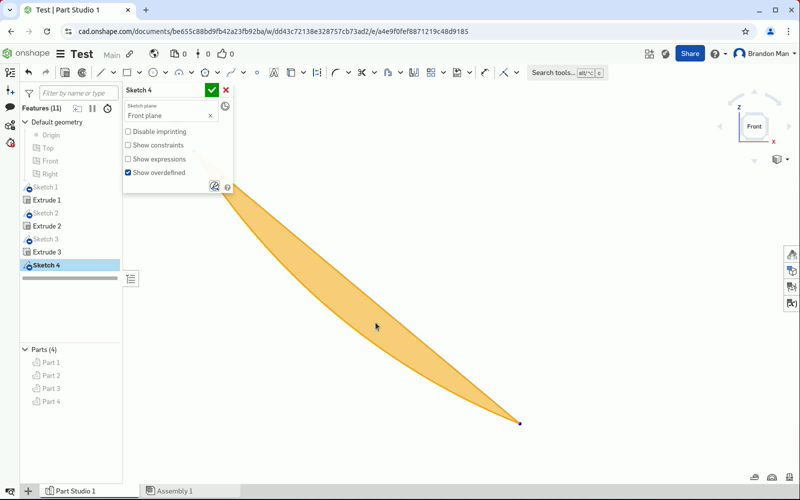
scroll(-6)
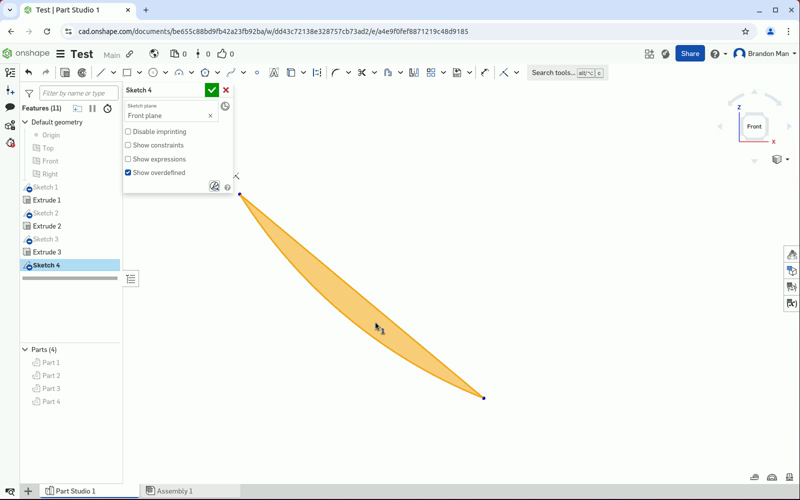
scroll(-6)
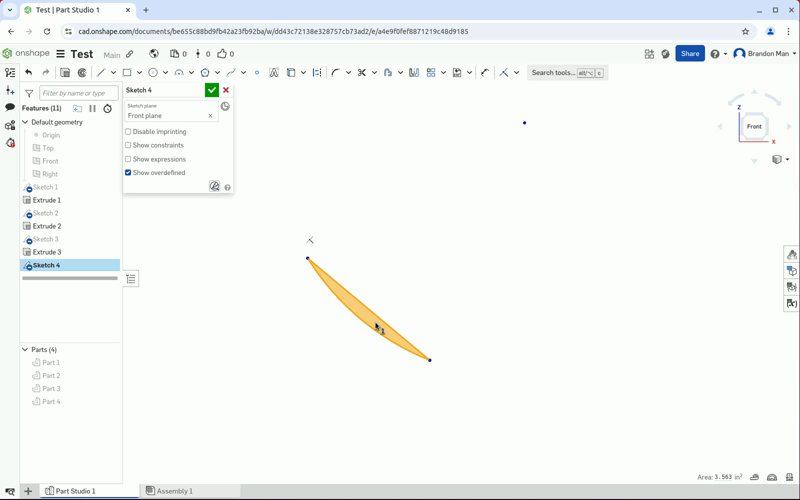
scroll(-6)
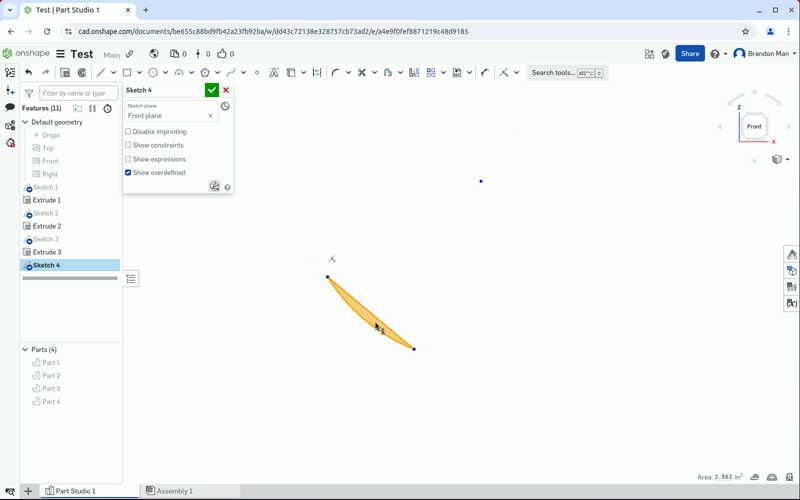
scroll(-6)
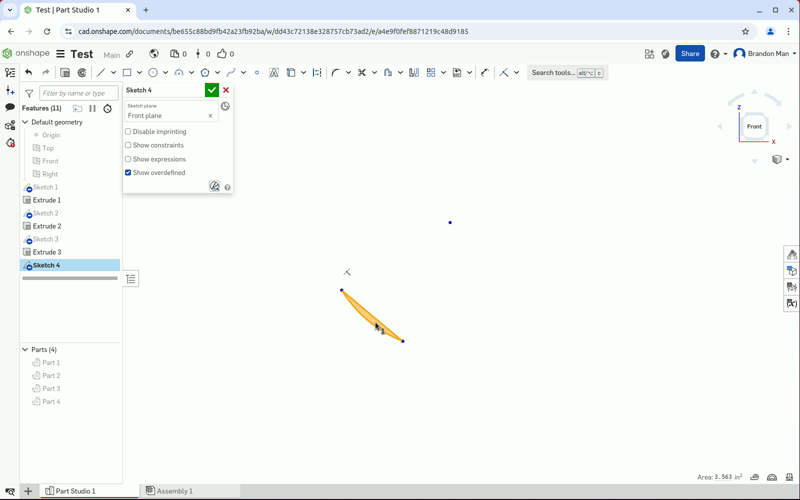
scroll(-6)
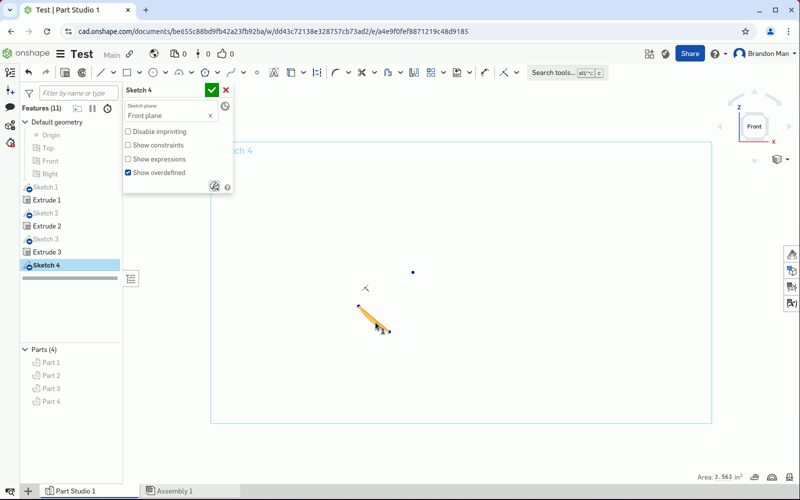
mouse_move(73, 352)
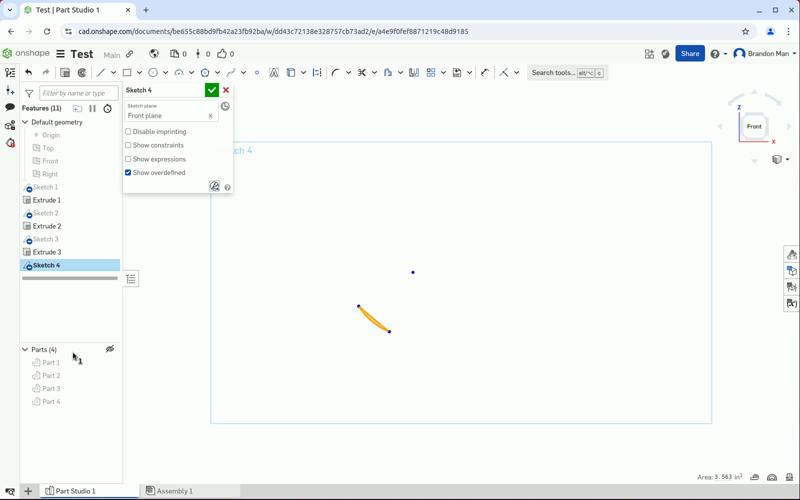
key(shift+y)
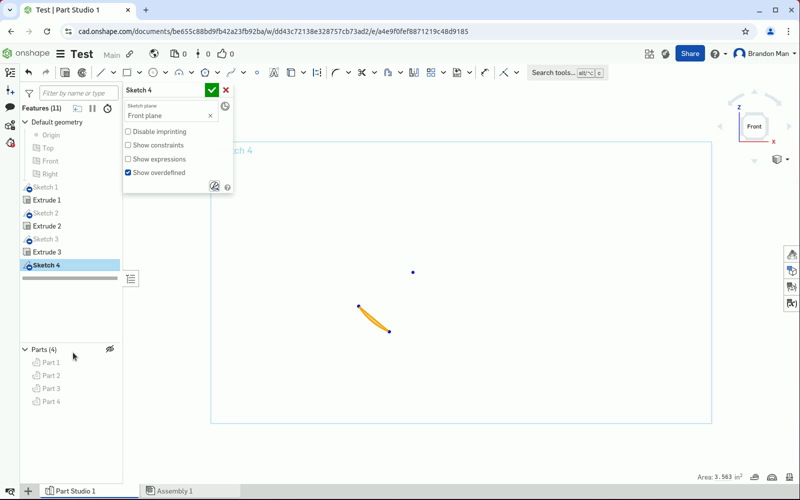
key(shift+e)
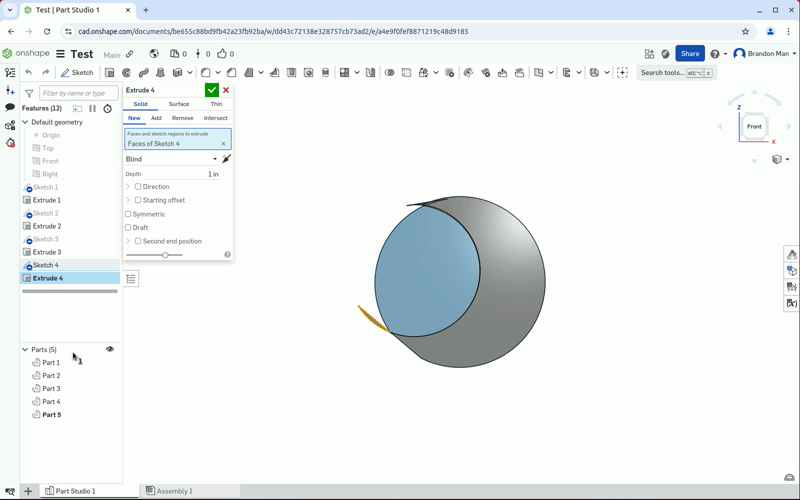
mouse_move(143, 106)
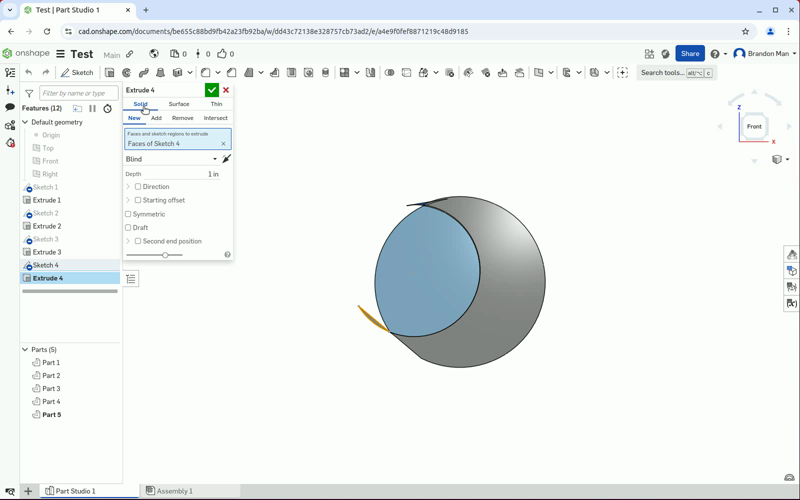
click(143, 106)
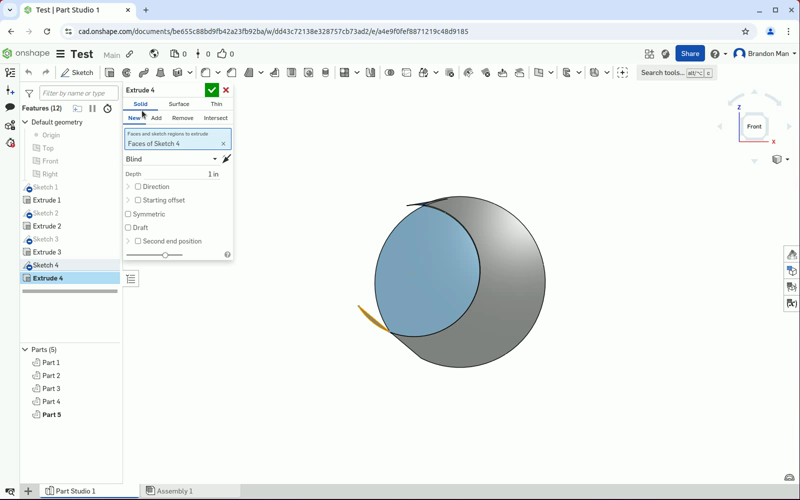
mouse_move(137, 120)
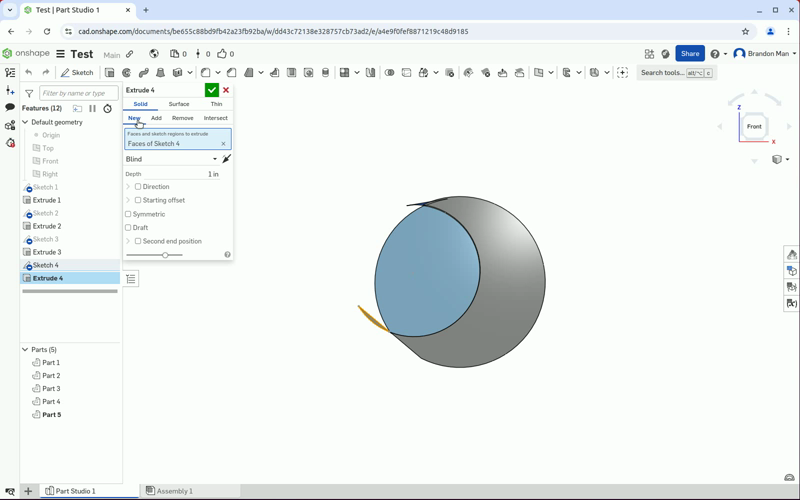
click(137, 120)
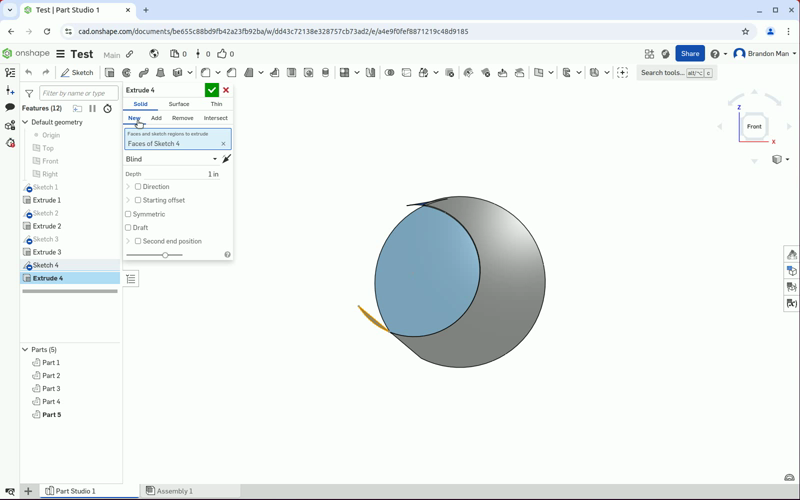
key(tab, 4)
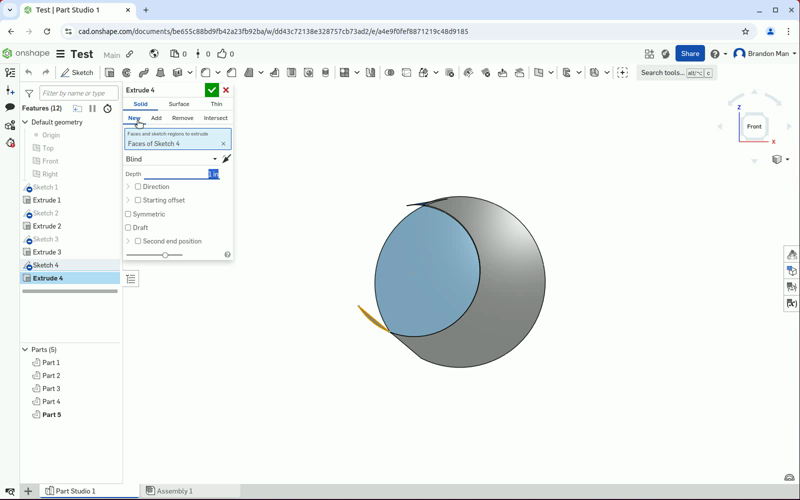
text(21.183)
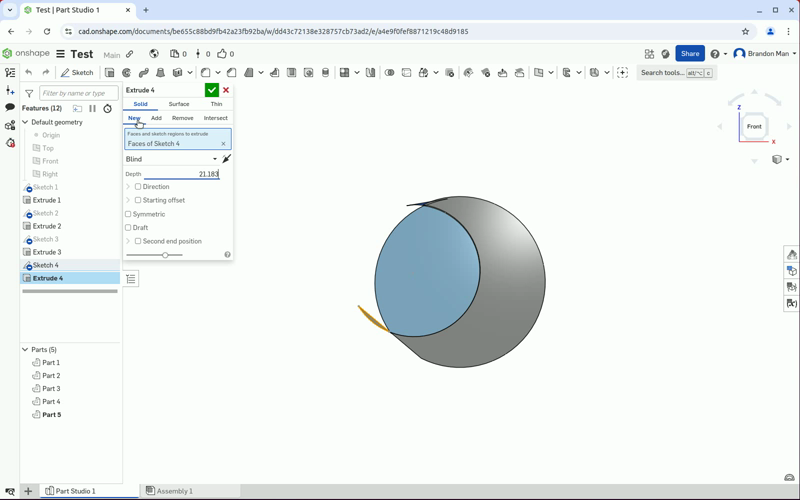
key(enter)
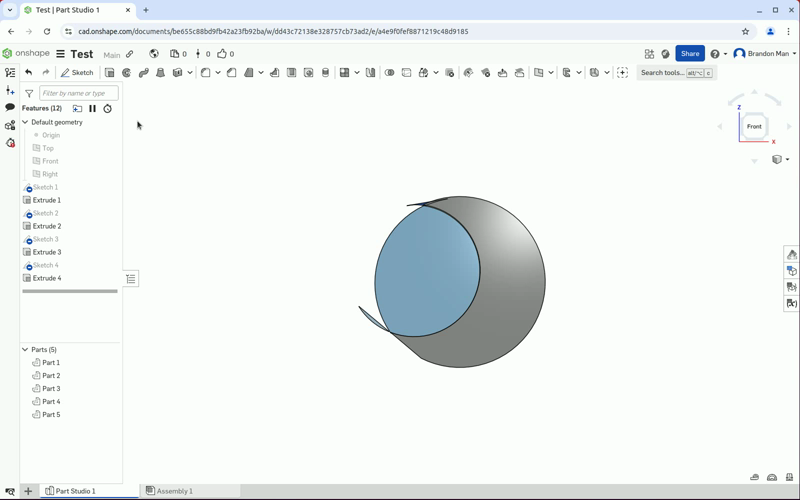
key(shift+h)
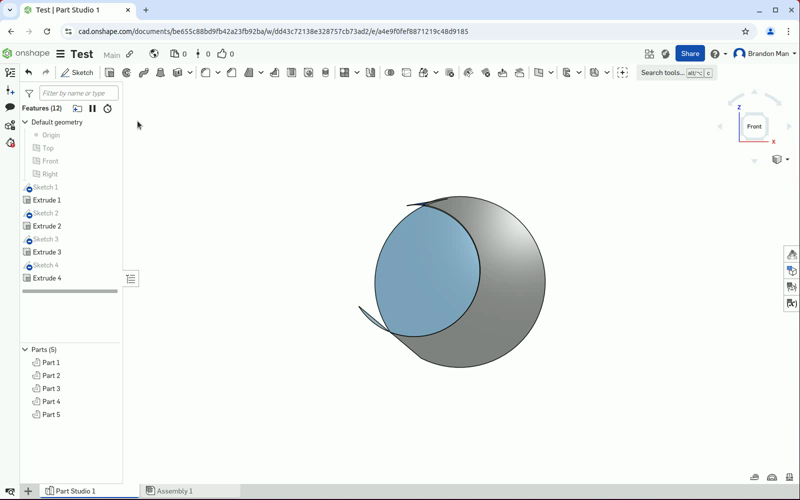
key(shift+h)
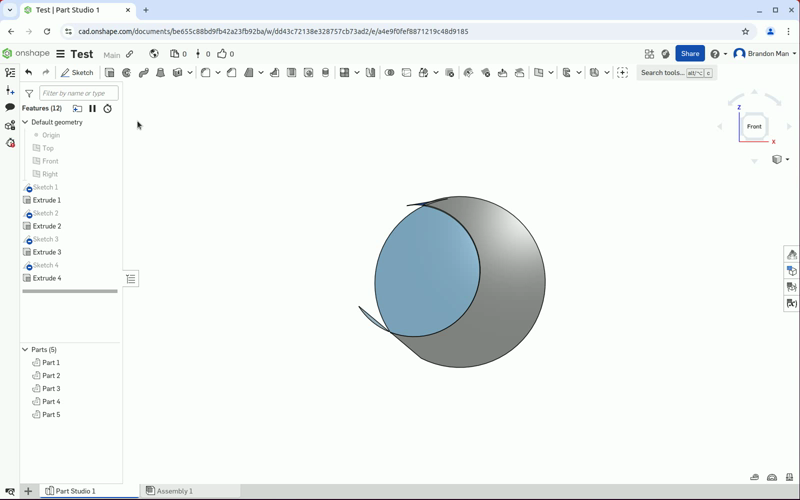
mouse_move(73, 189)
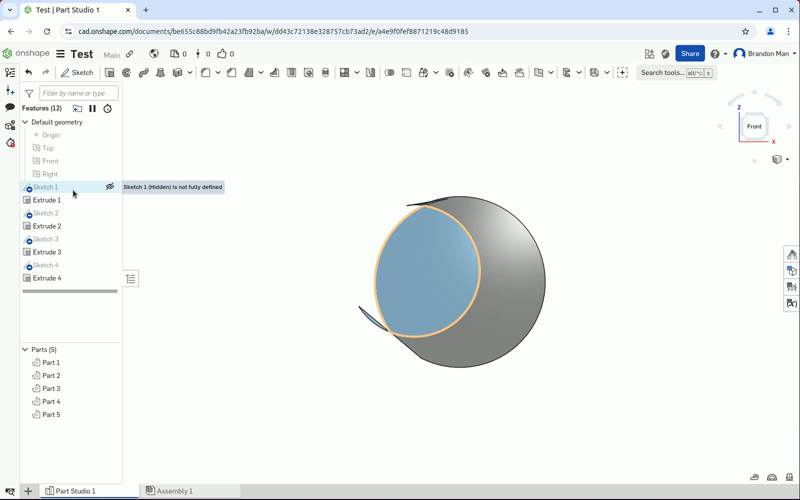
click(73, 189)
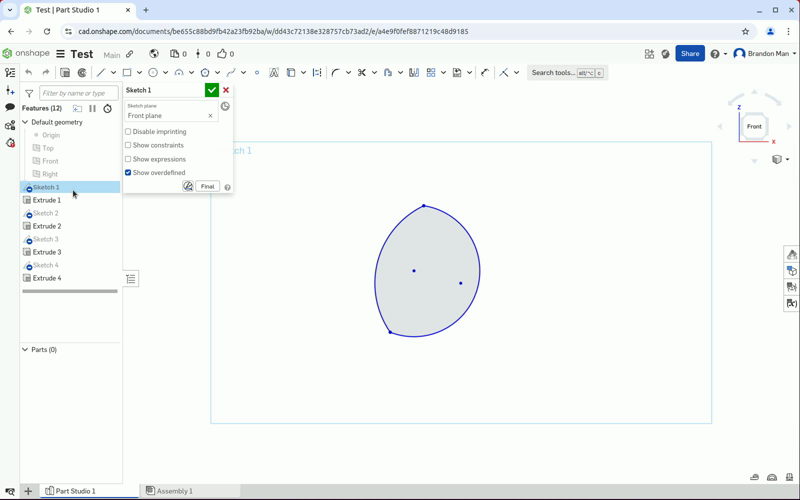
mouse_move(229, 92)
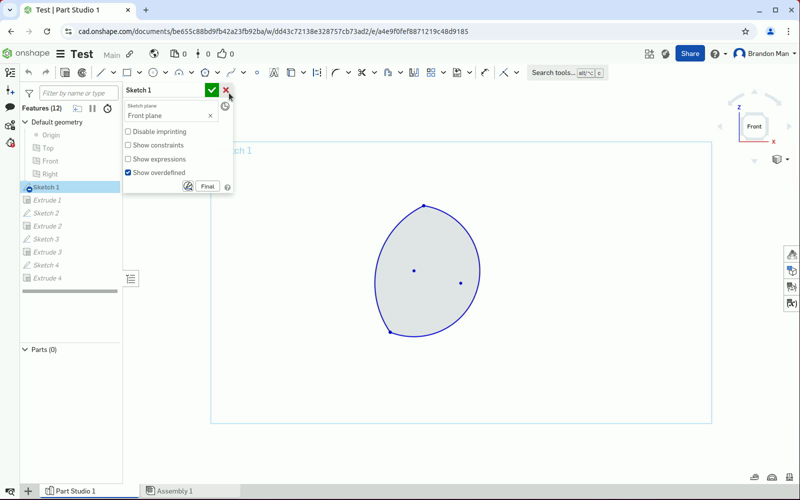
click(229, 92)
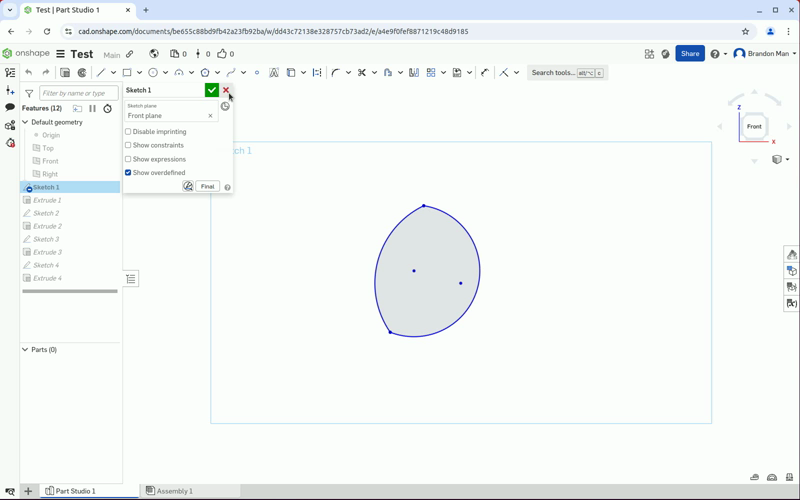
key(shift+s)
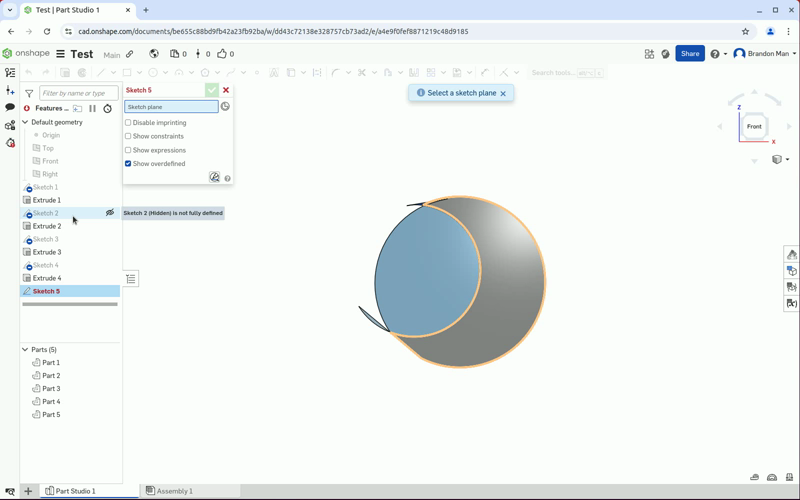
scroll(3)
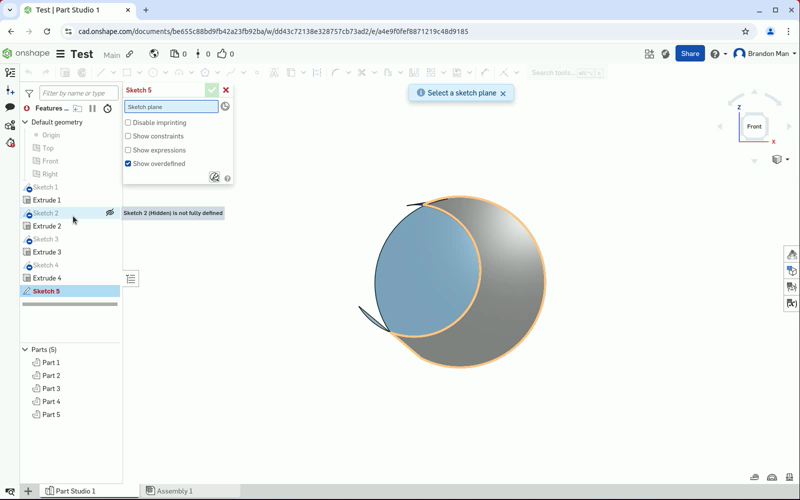
mouse_move(73, 163)
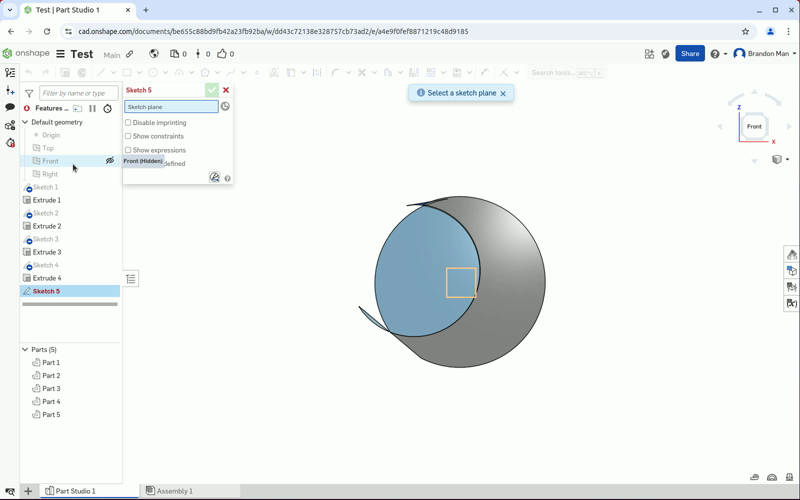
click(73, 163)
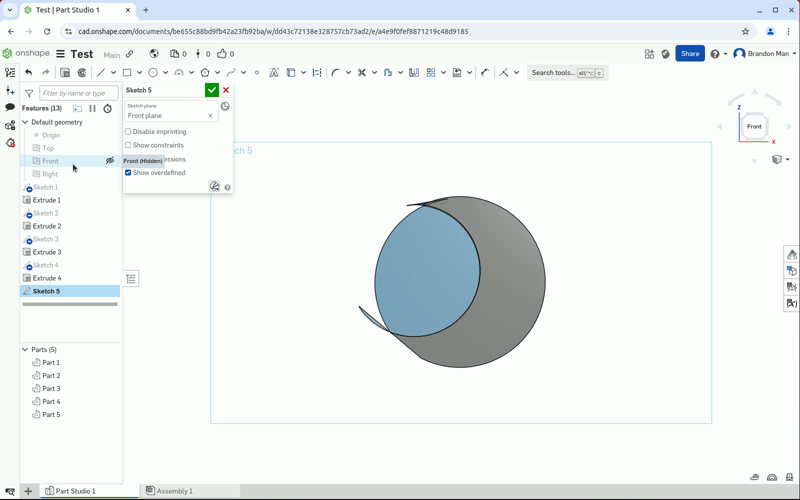
mouse_move(73, 352)
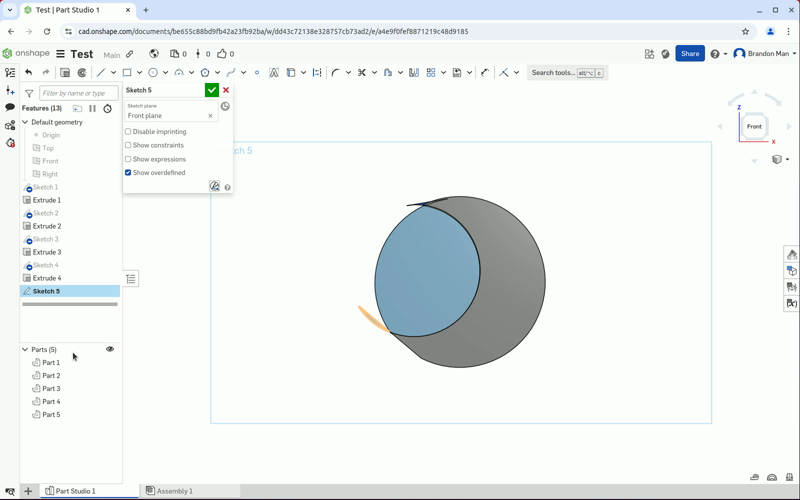
key(y)
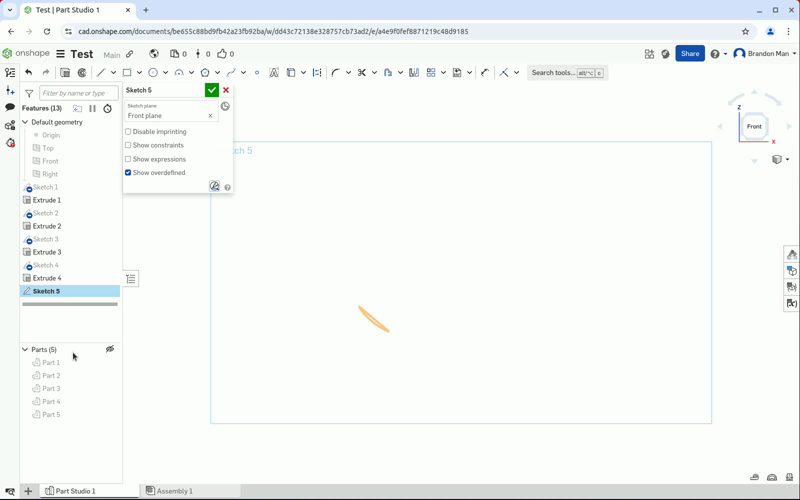
key(l)
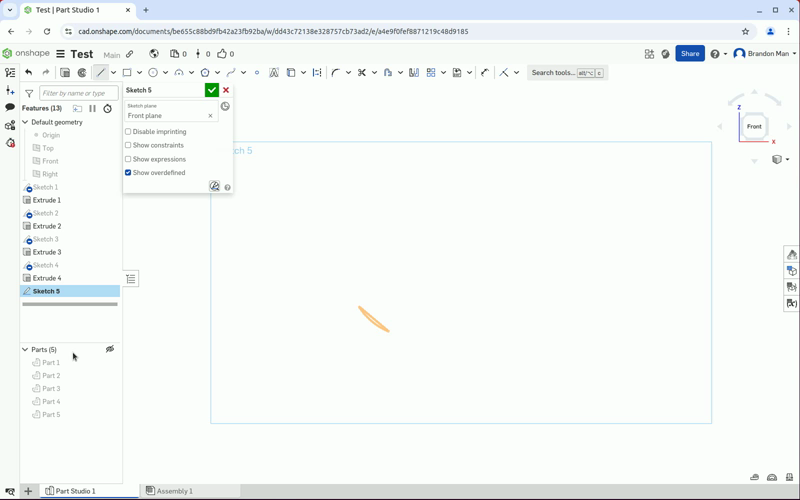
key_down(shift)
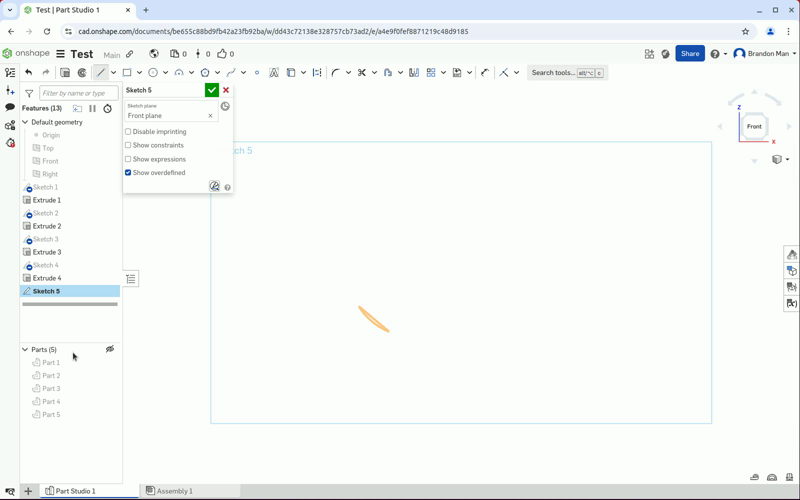
mouse_move(358, 306)
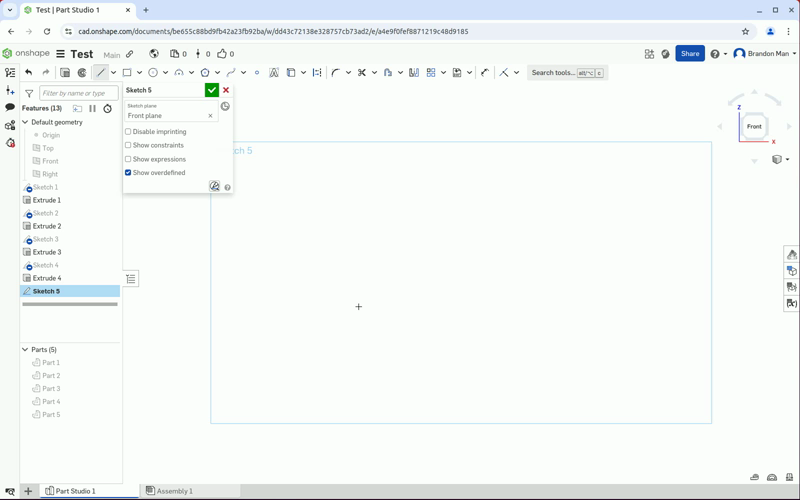
click(358, 306)
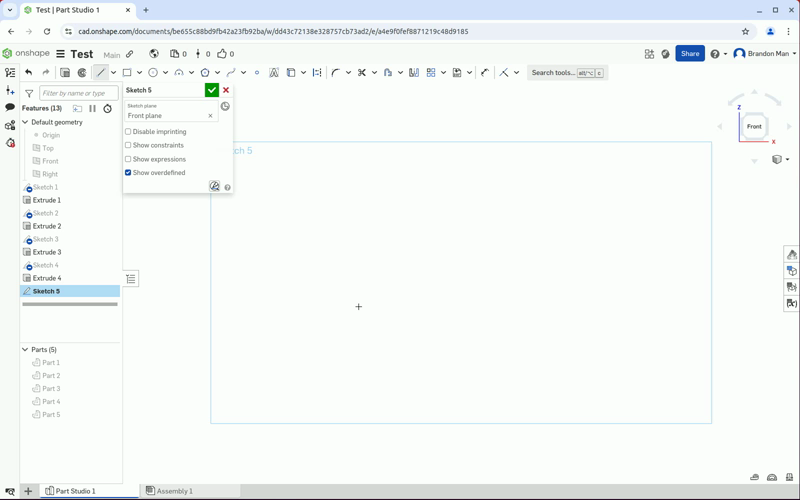
key_up(shift)
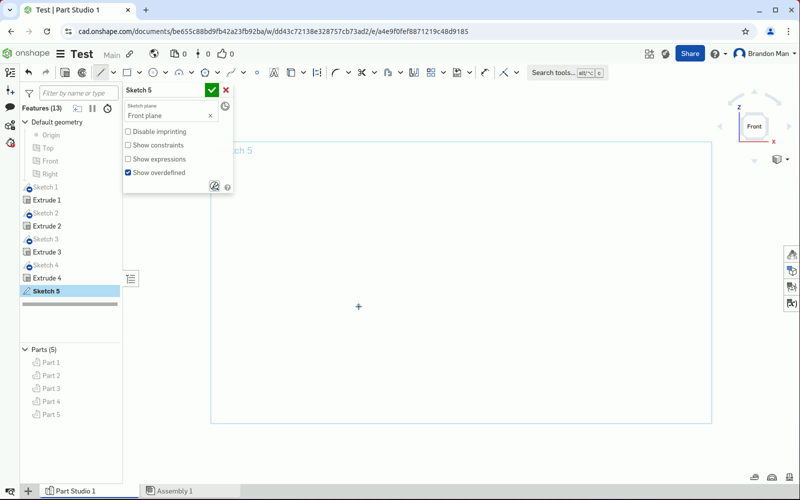
key_down(shift)
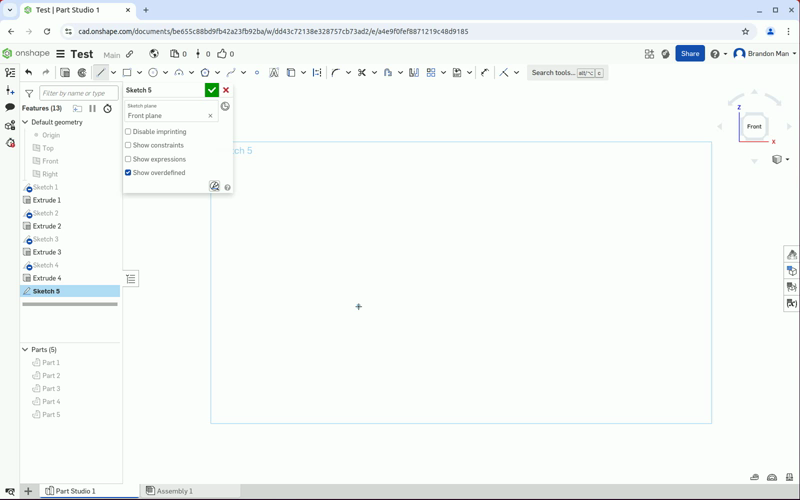
mouse_move(388, 306)
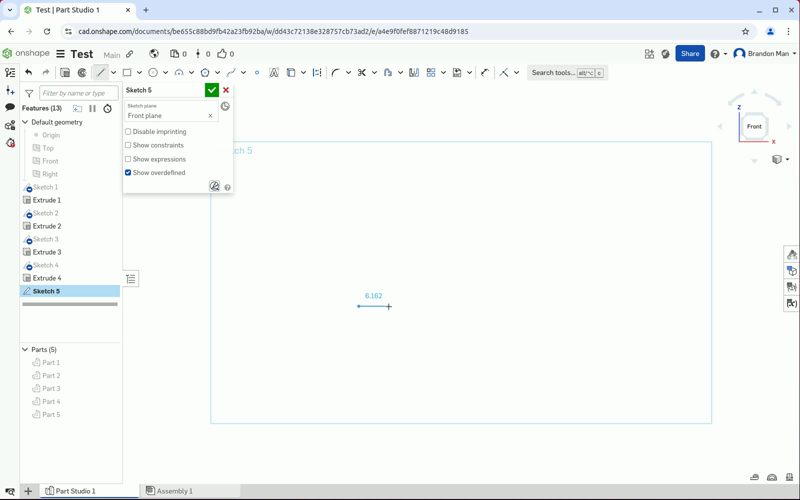
mouse_move(388, 330)
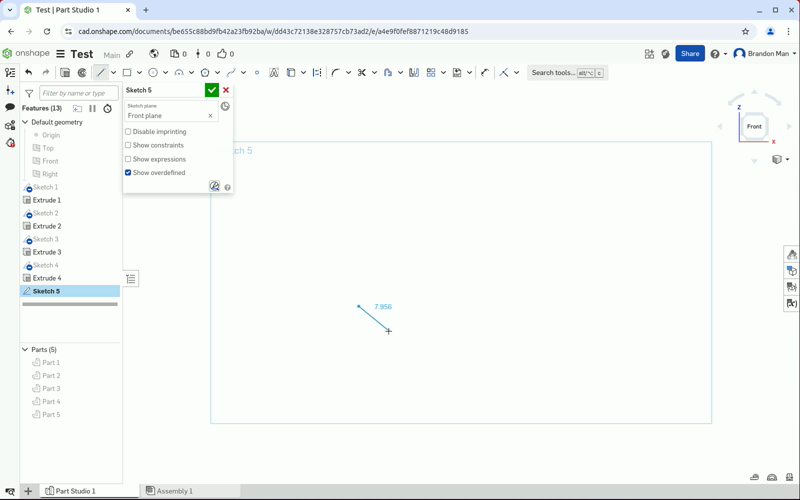
click(388, 330)
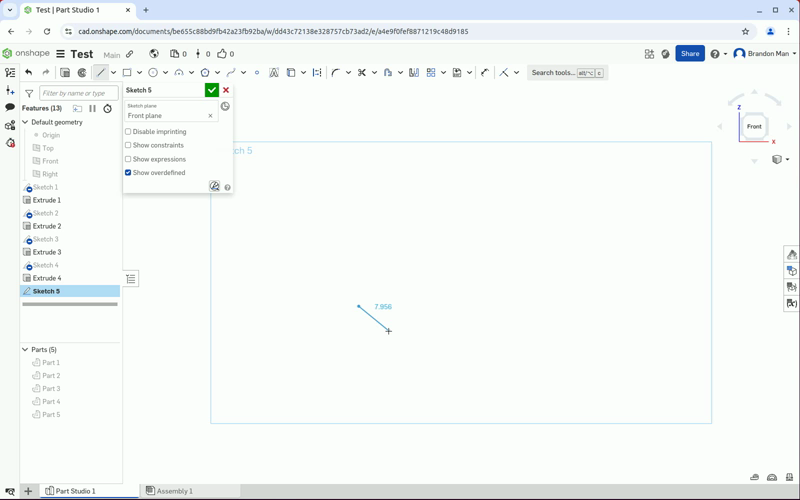
key_up(shift)
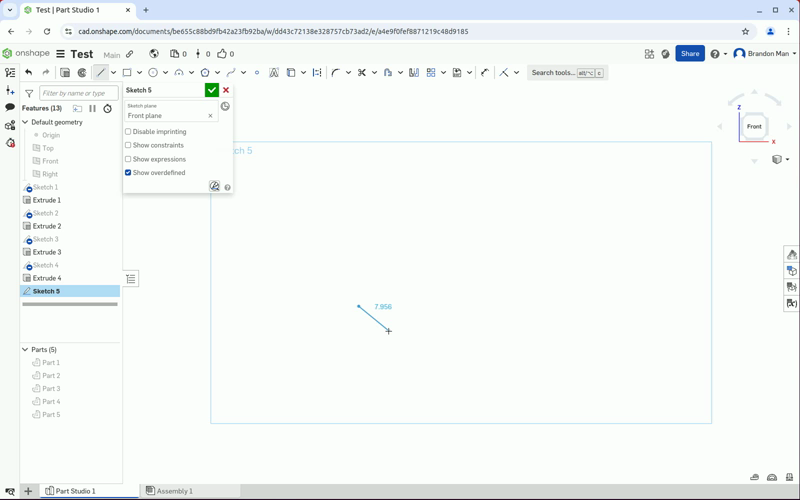
key(esc)
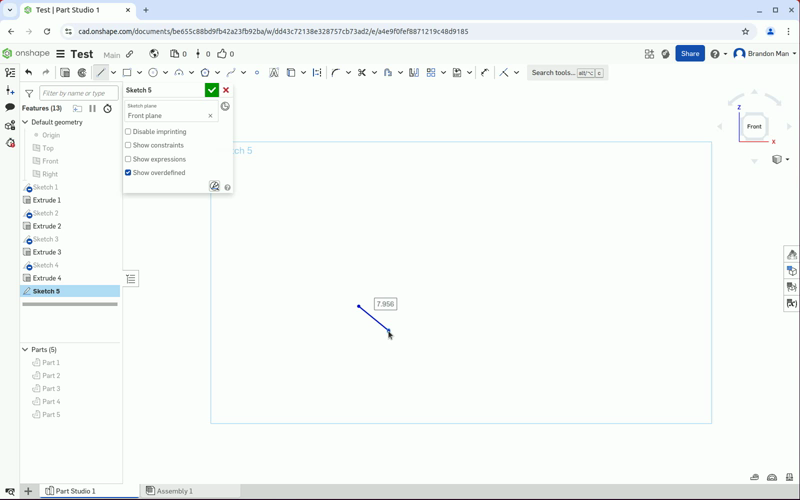
key(a)
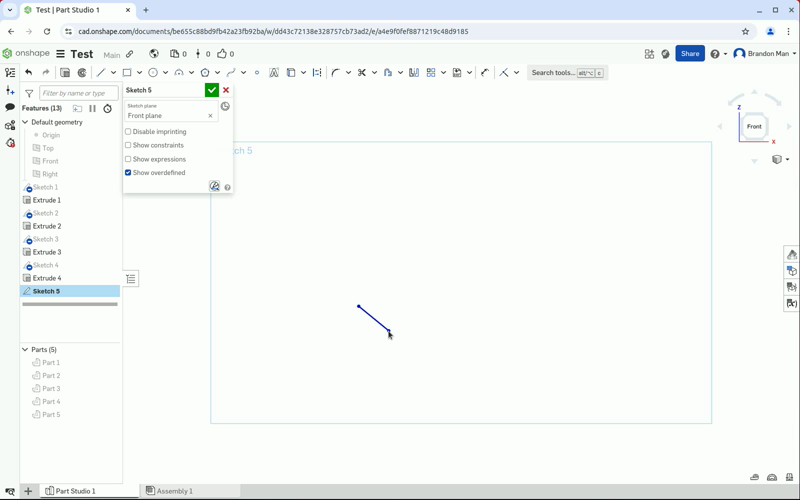
mouse_move(388, 330)
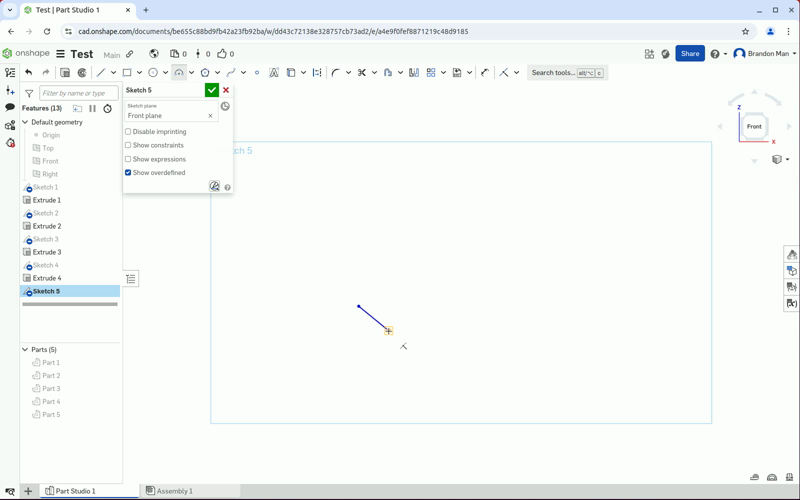
click(388, 330)
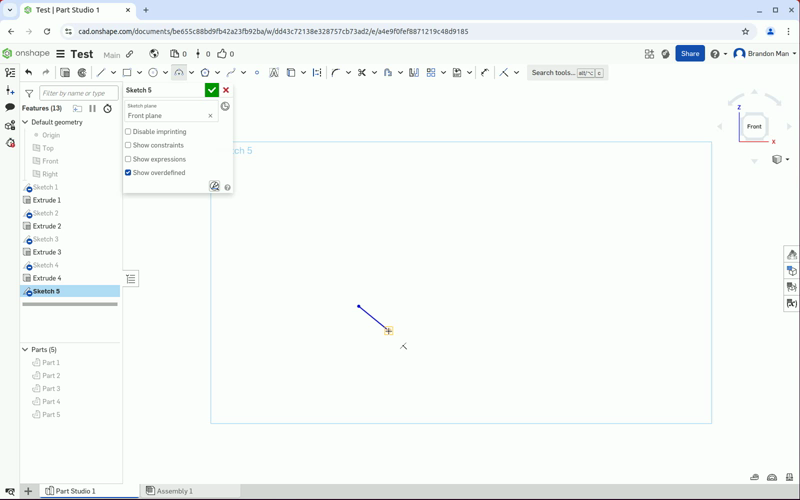
key_down(shift)
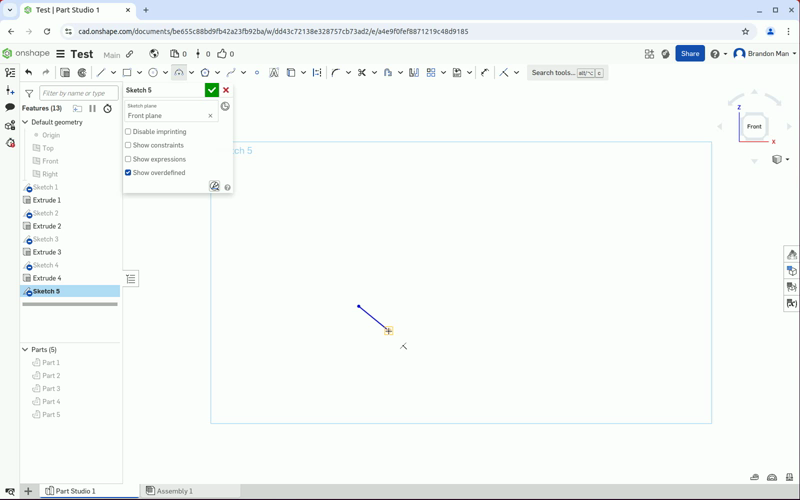
mouse_move(390, 332)
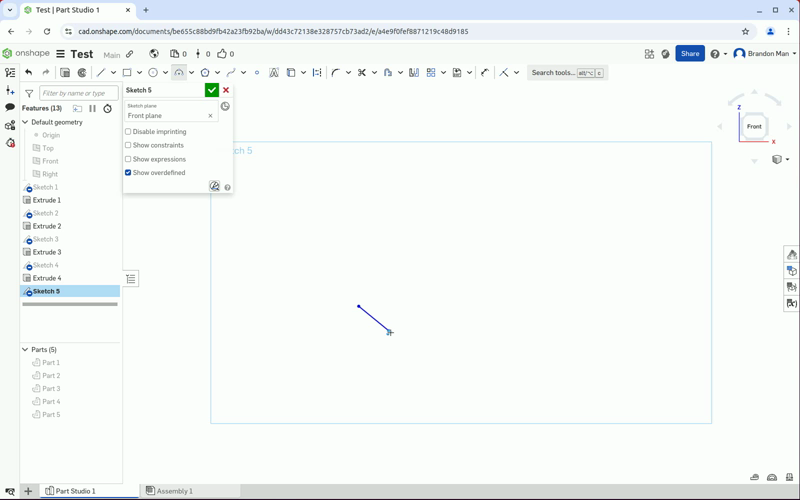
scroll(6)
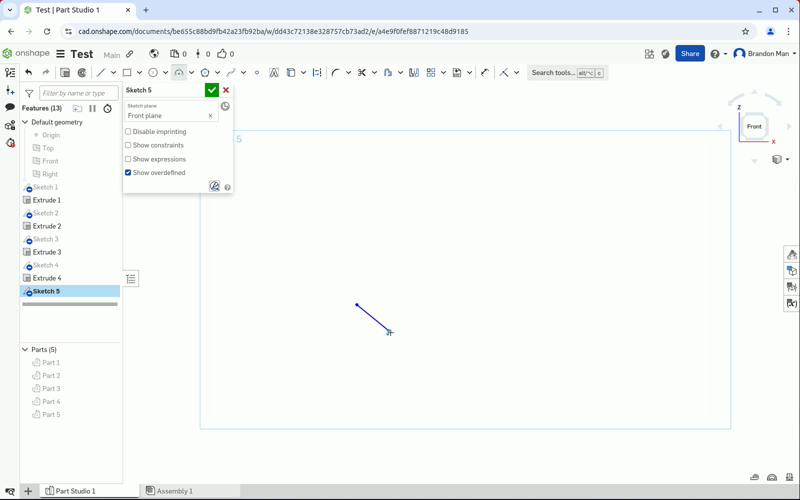
scroll(6)
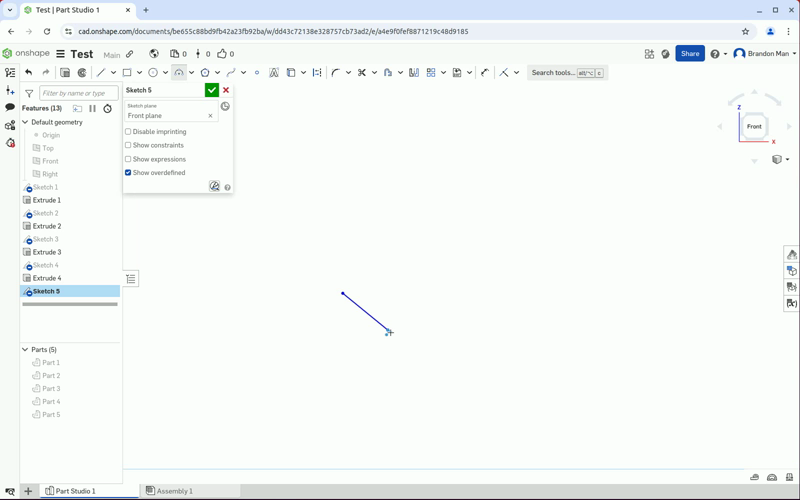
scroll(6)
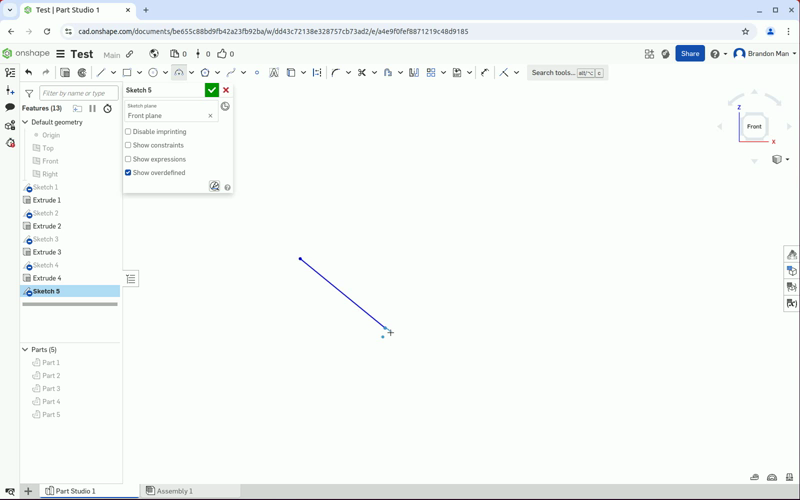
scroll(6)
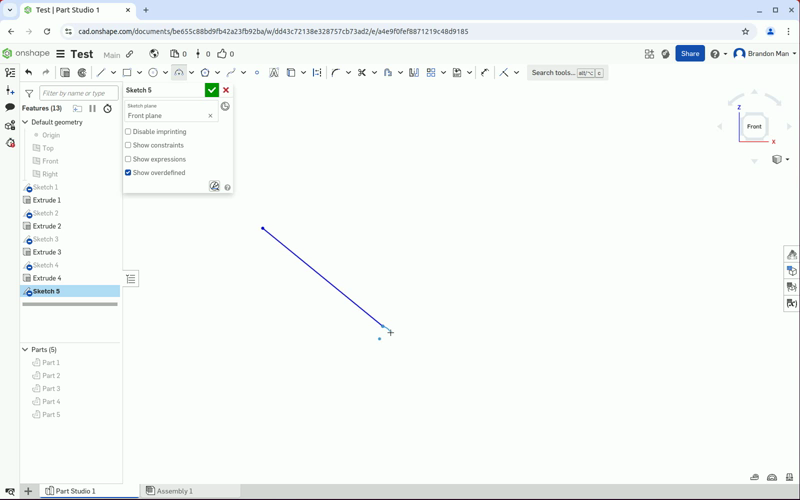
scroll(6)
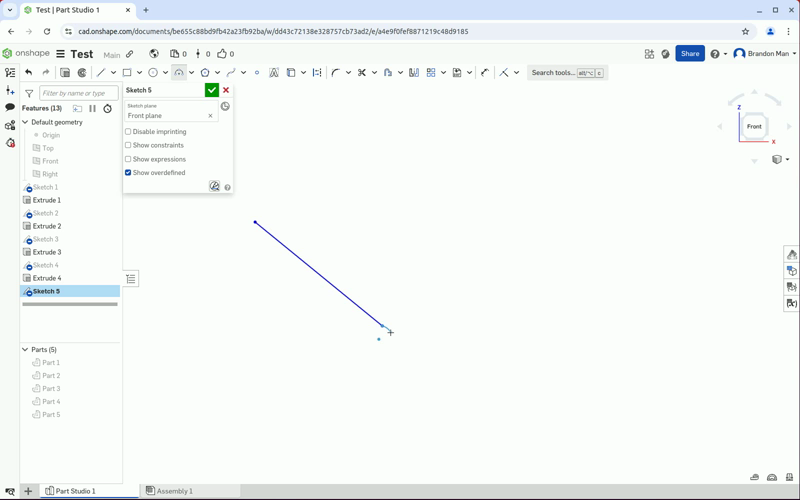
scroll(6)
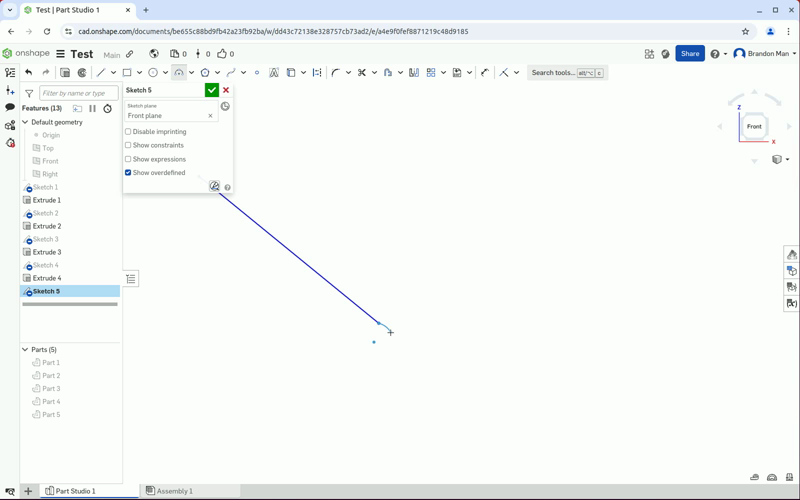
scroll(6)
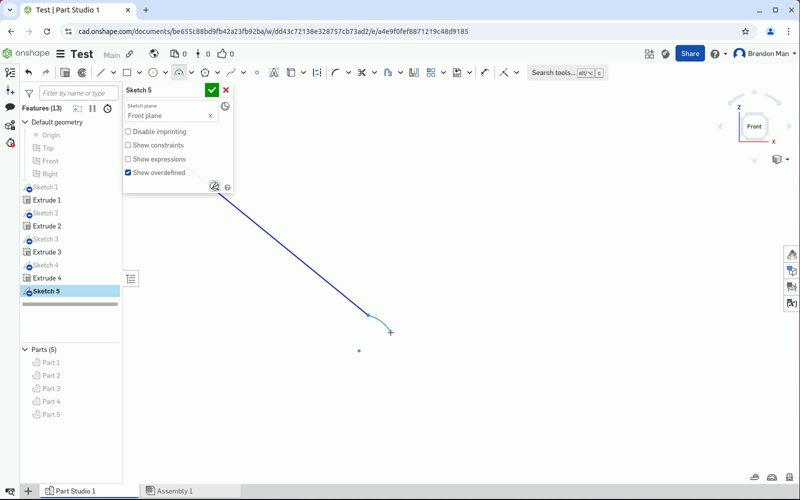
click(390, 332)
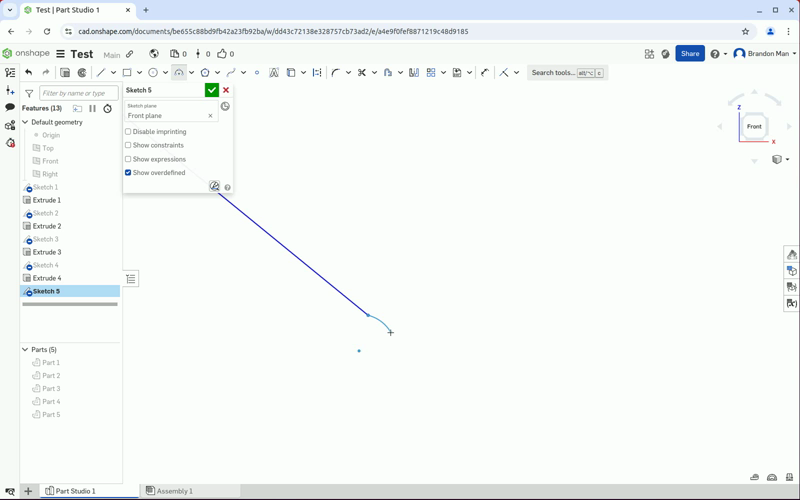
scroll(-6)
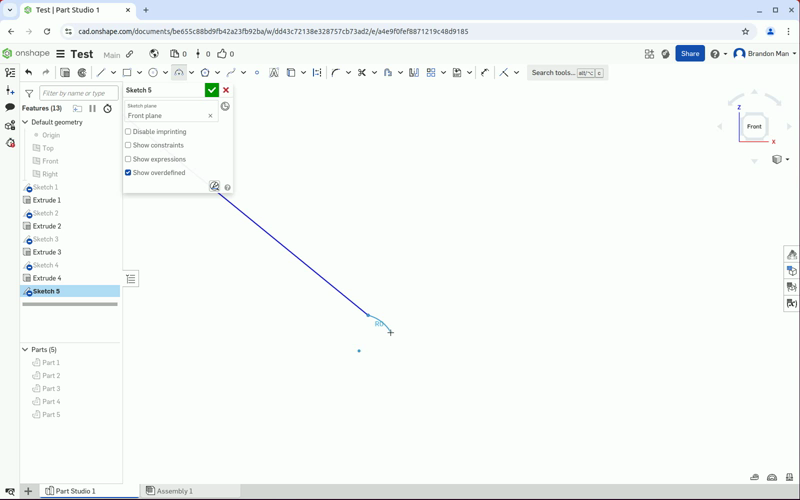
scroll(-6)
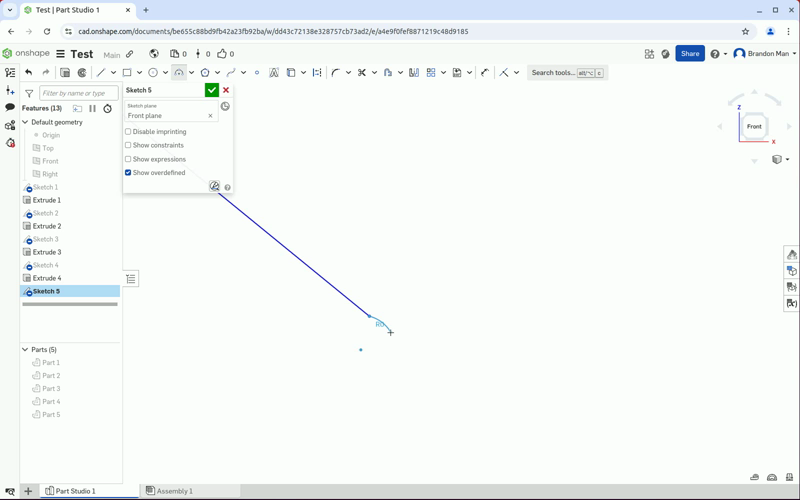
scroll(-6)
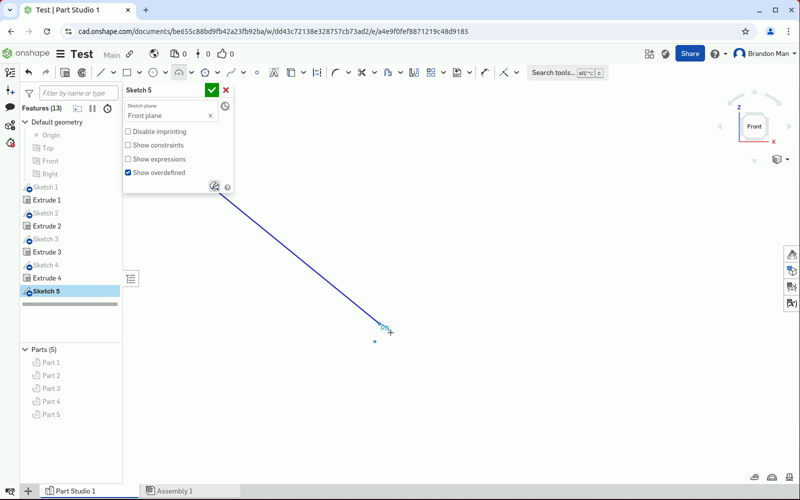
scroll(-6)
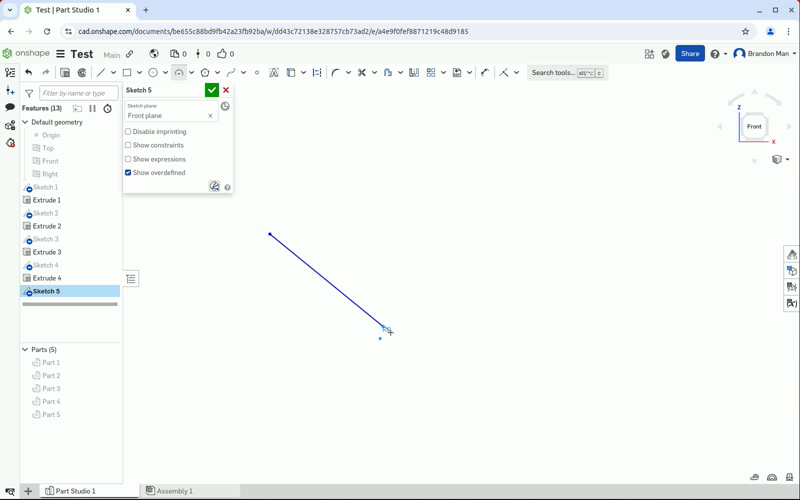
scroll(-6)
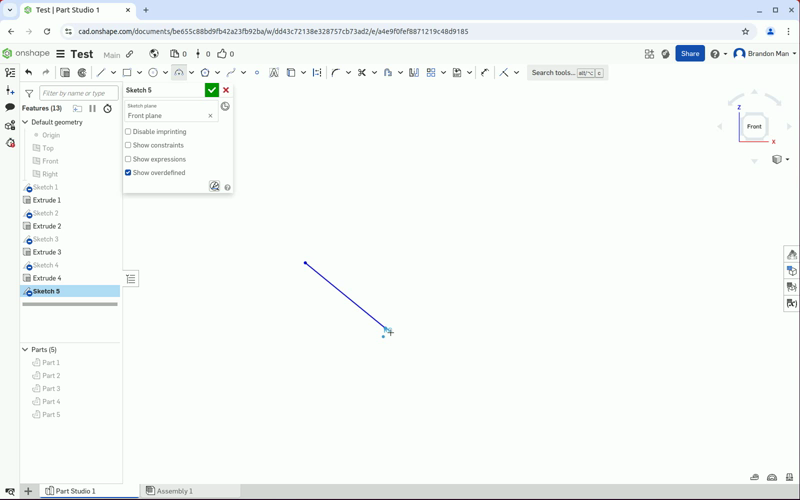
scroll(-6)
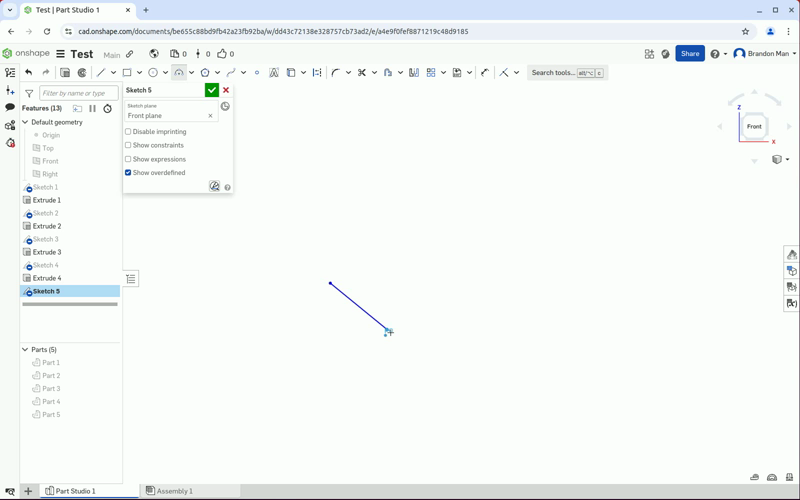
scroll(-6)
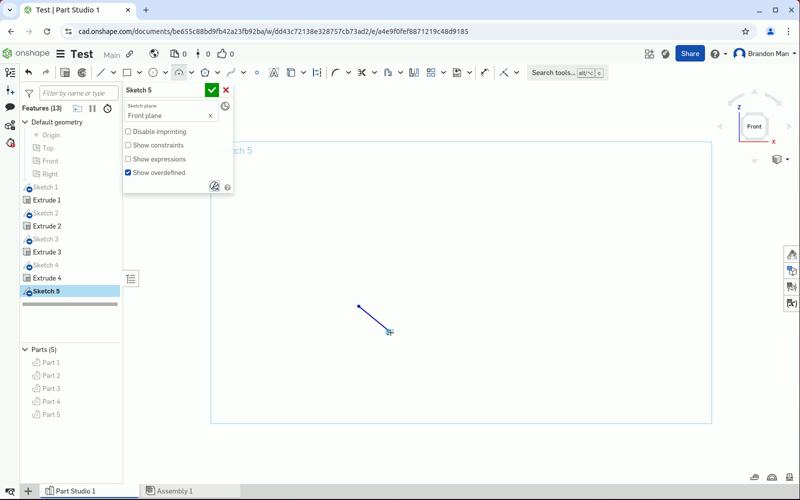
mouse_move(389, 331)
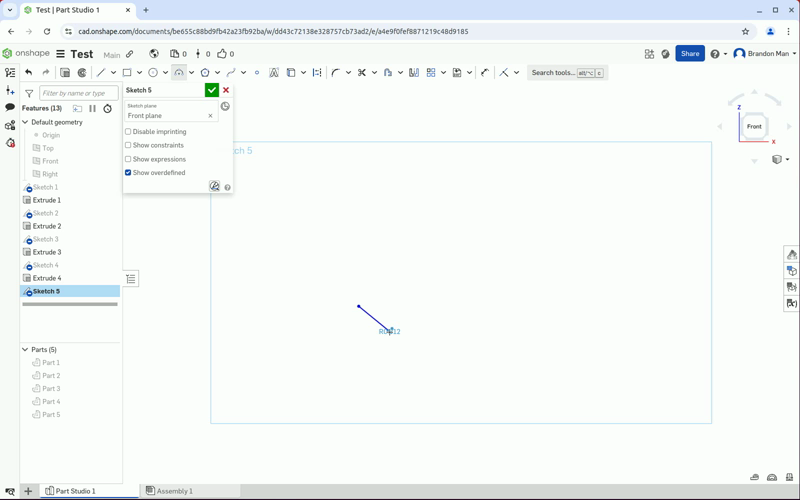
scroll(6)
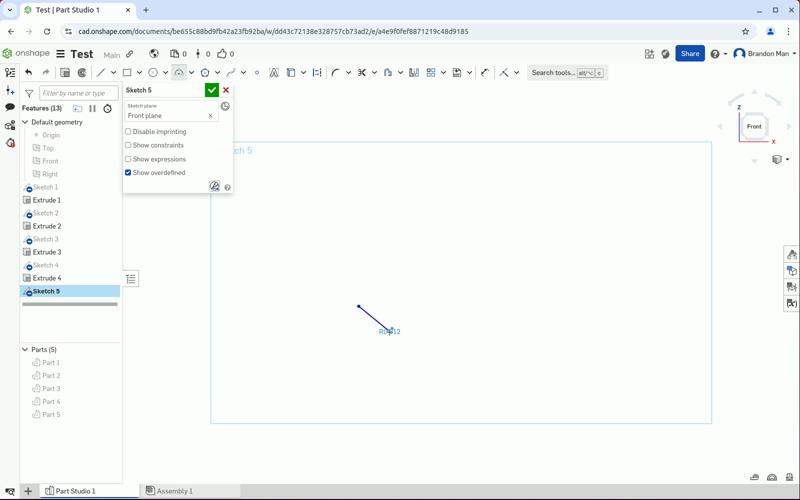
scroll(6)
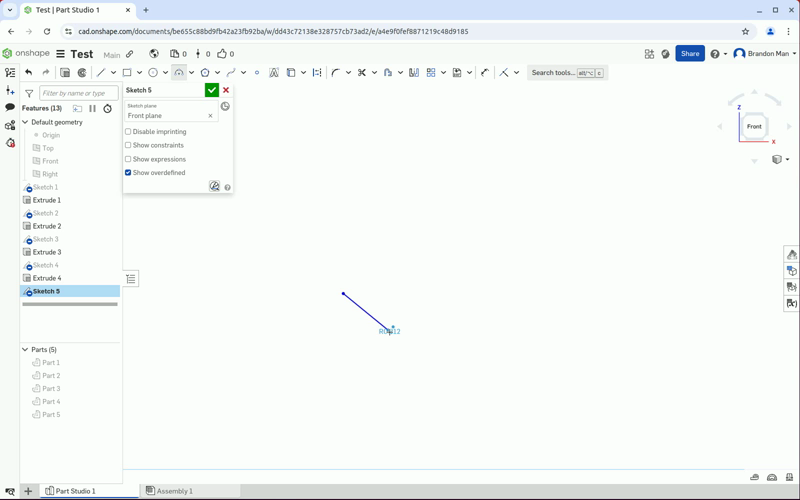
scroll(6)
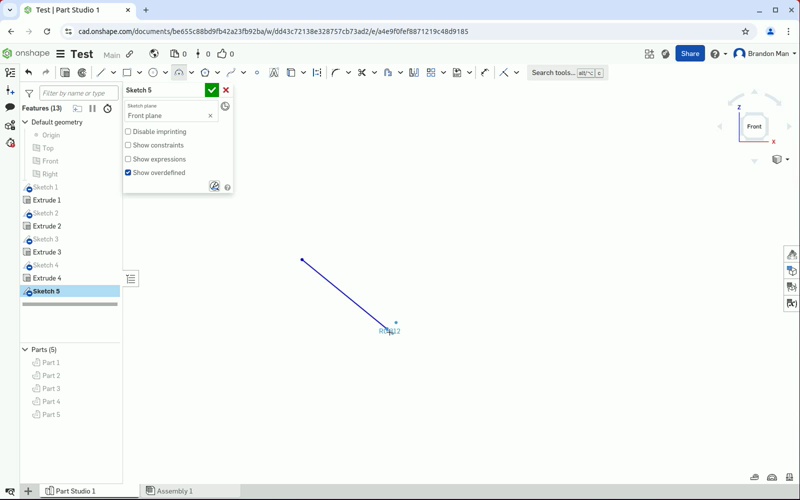
scroll(6)
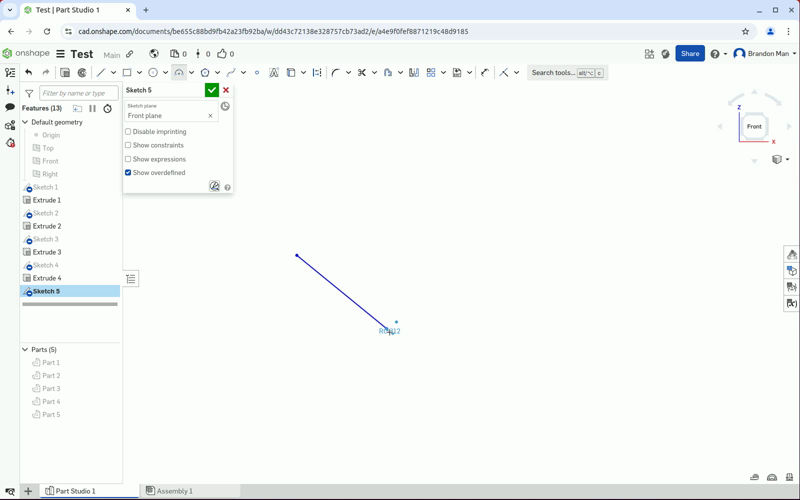
scroll(6)
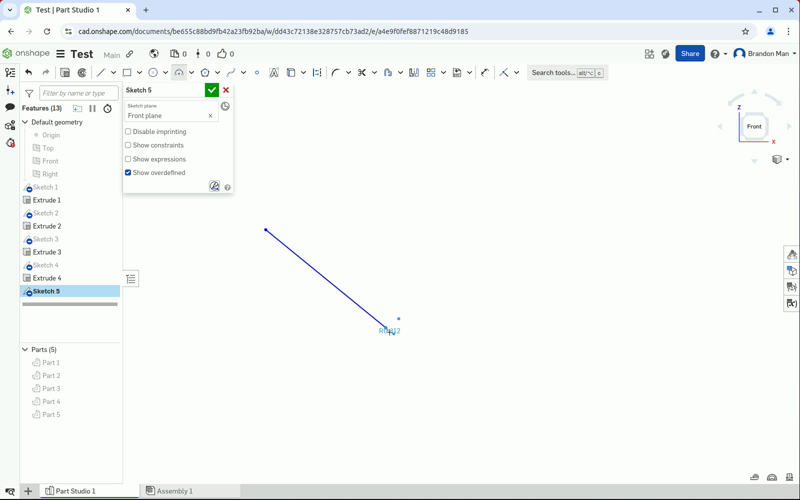
scroll(6)
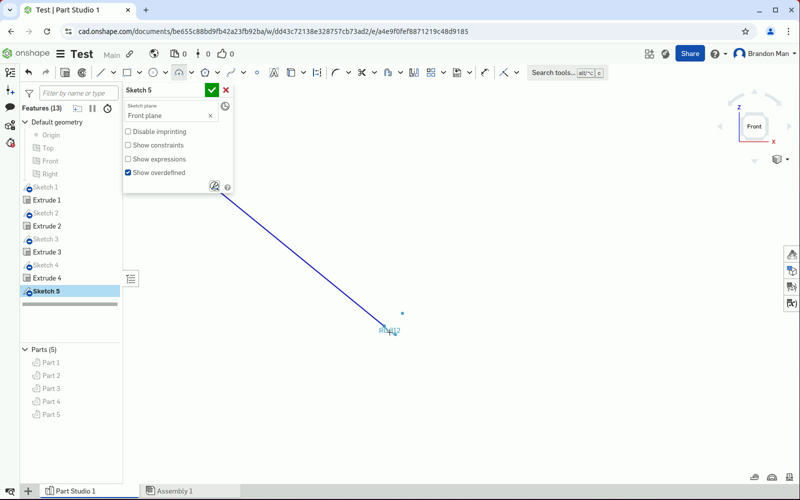
scroll(6)
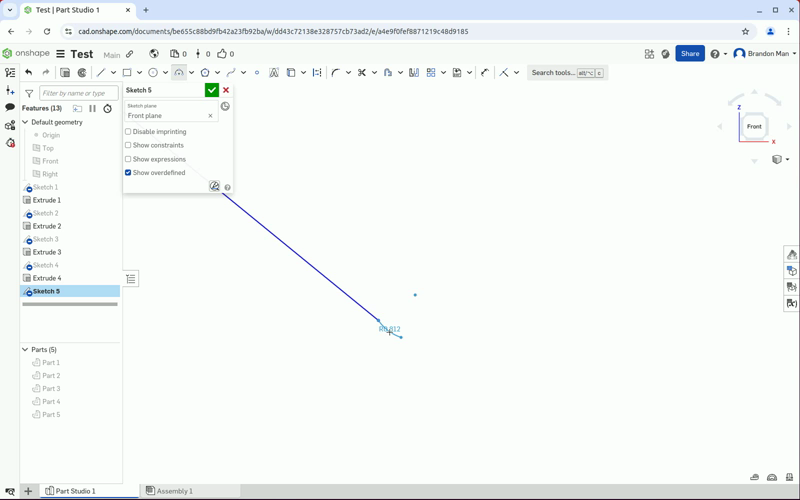
click(389, 331)
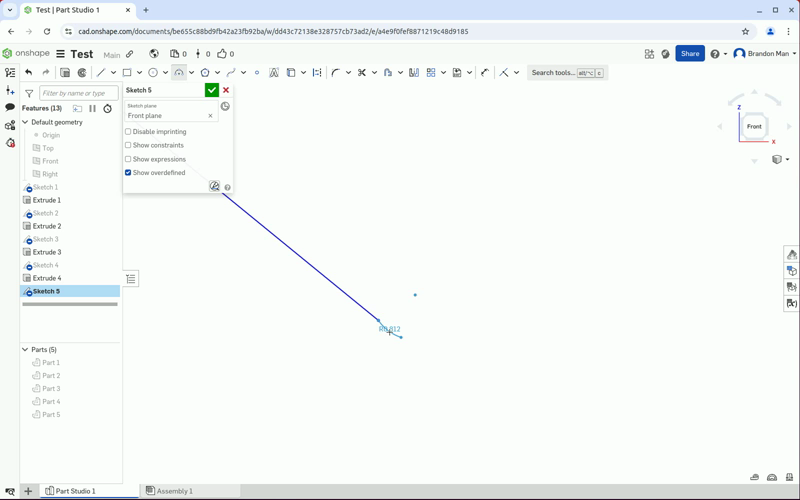
scroll(-6)
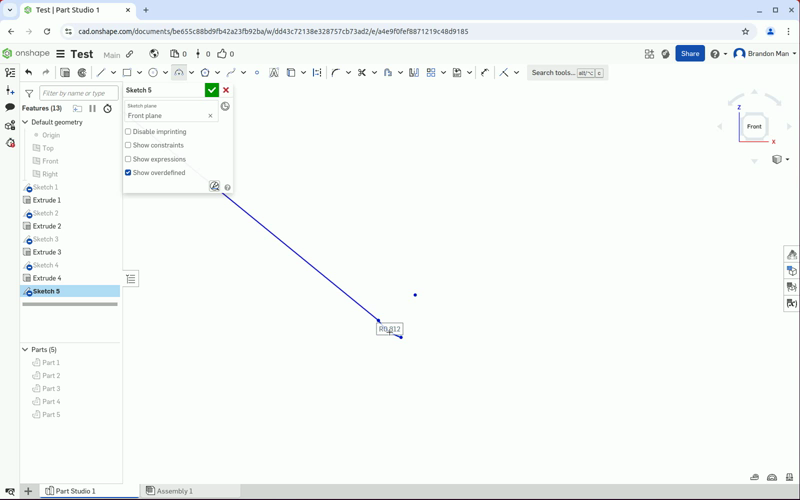
scroll(-6)
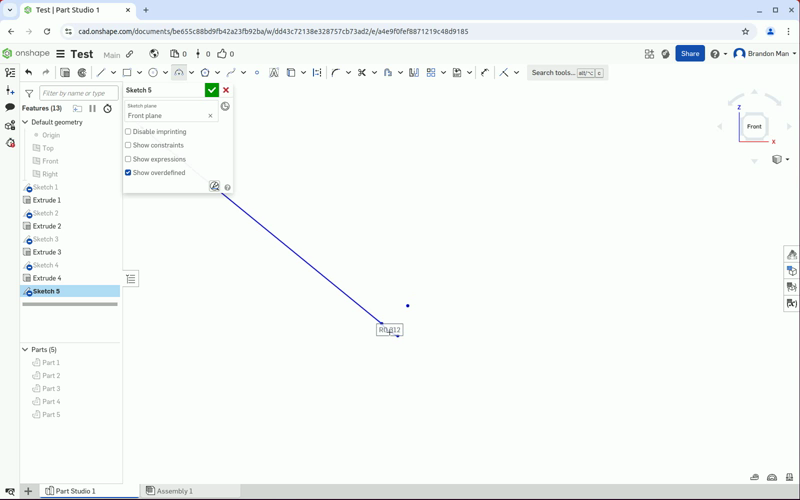
scroll(-6)
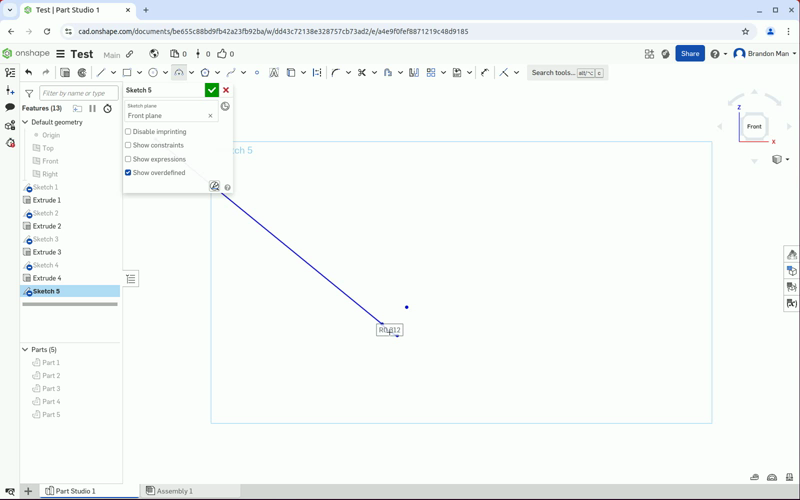
scroll(-6)
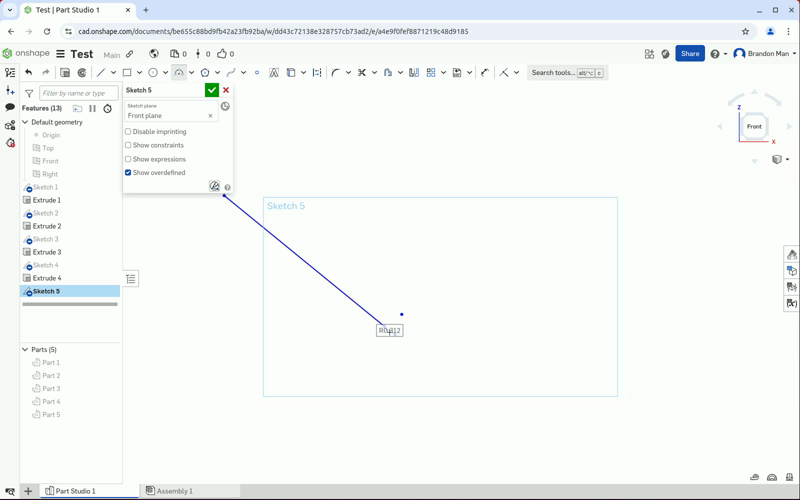
scroll(-6)
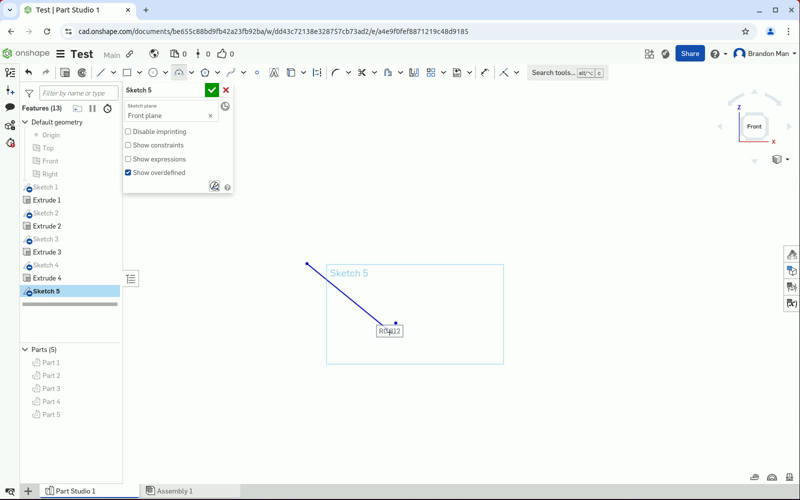
scroll(-6)
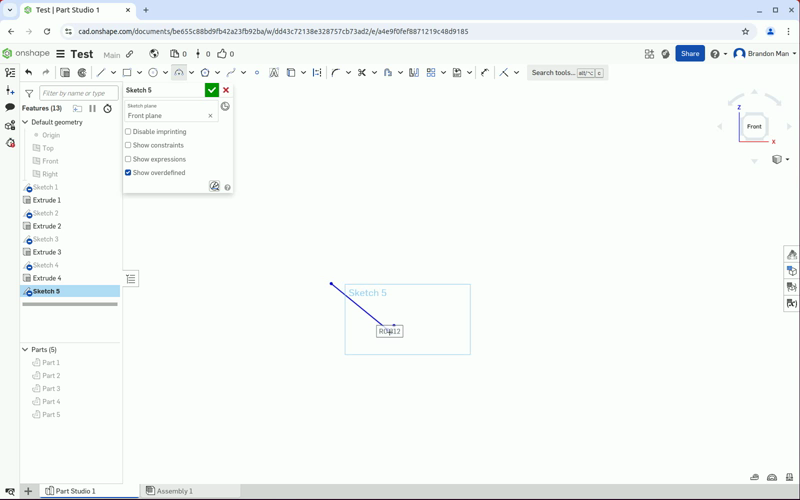
scroll(-6)
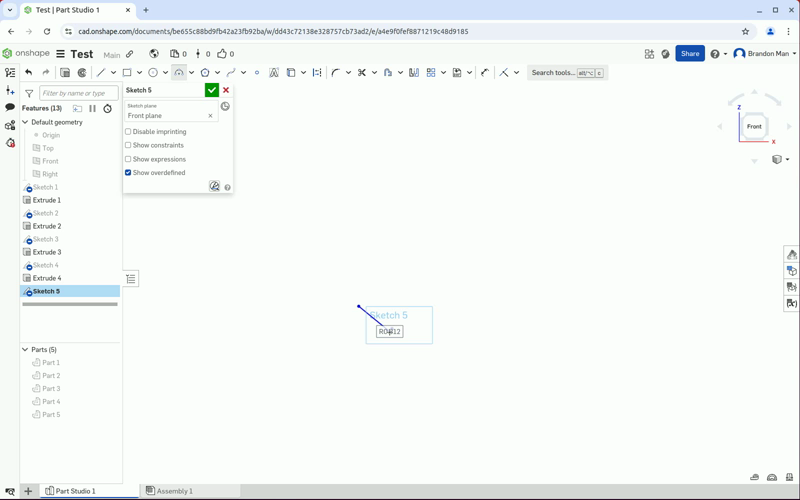
key_up(shift)
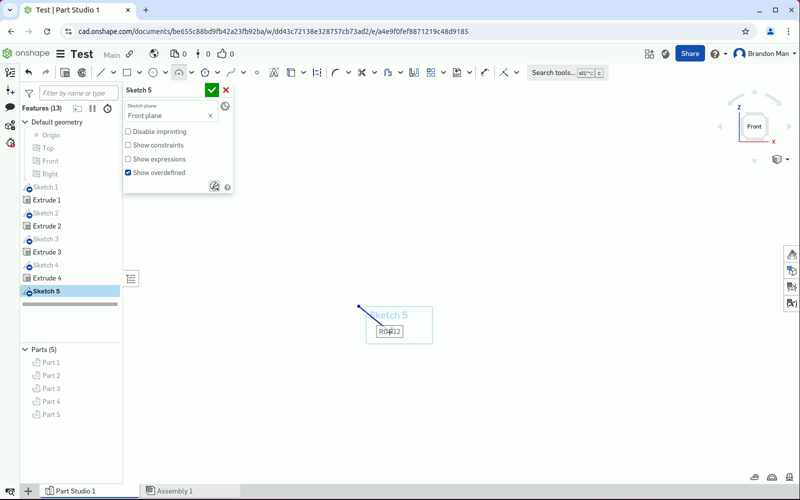
mouse_move(390, 332)
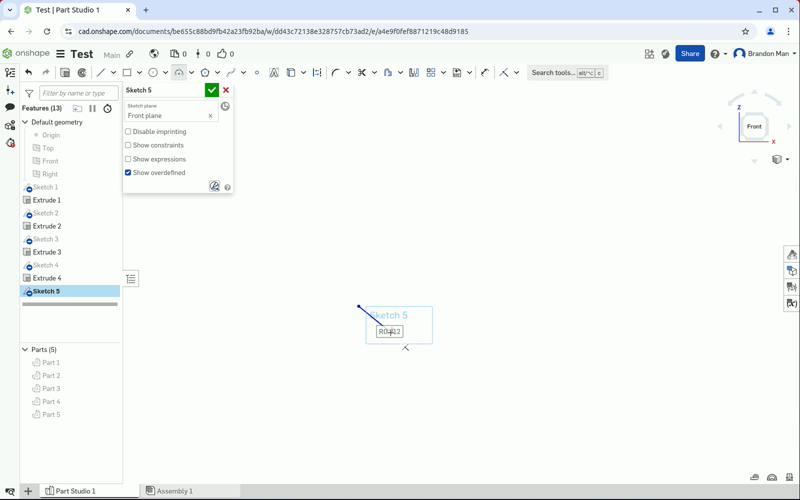
scroll(6)
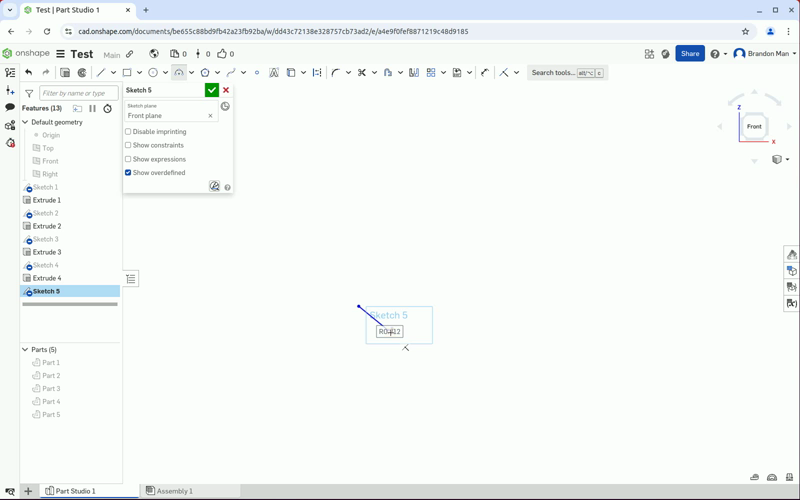
scroll(6)
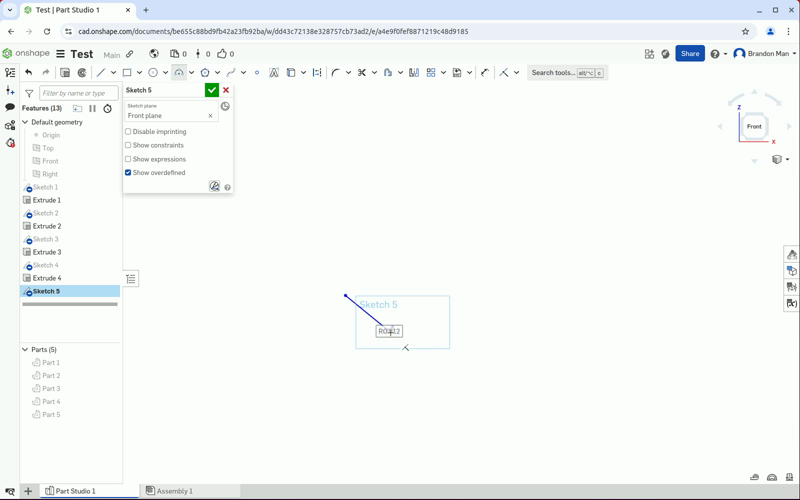
scroll(6)
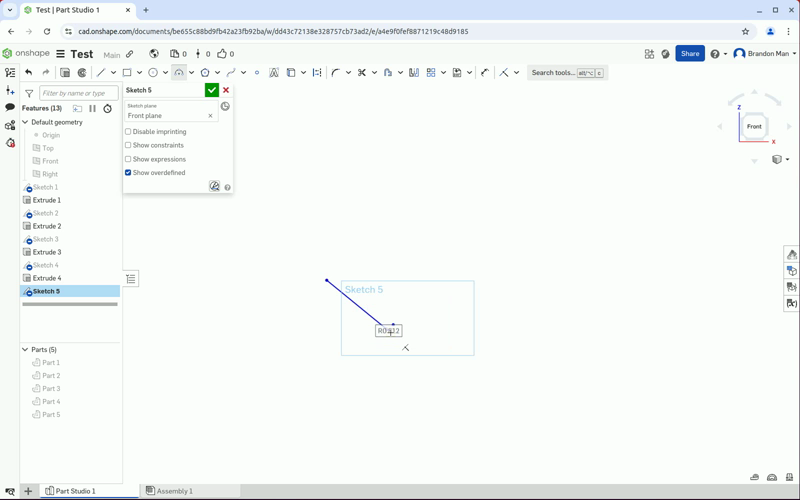
scroll(6)
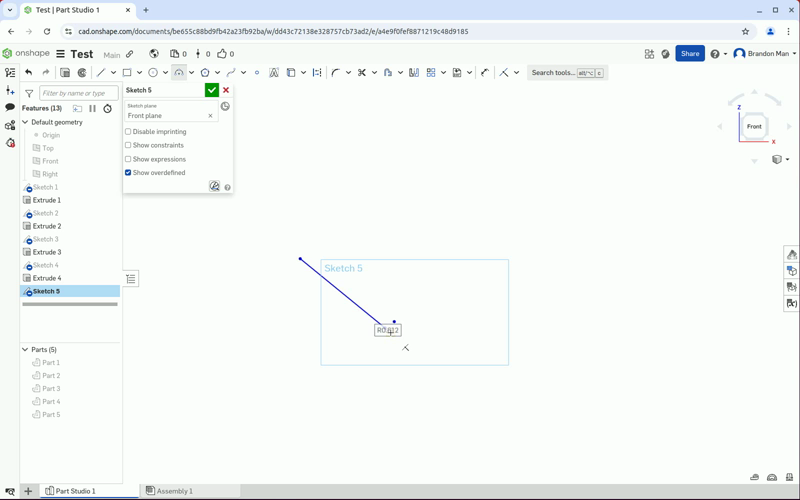
scroll(6)
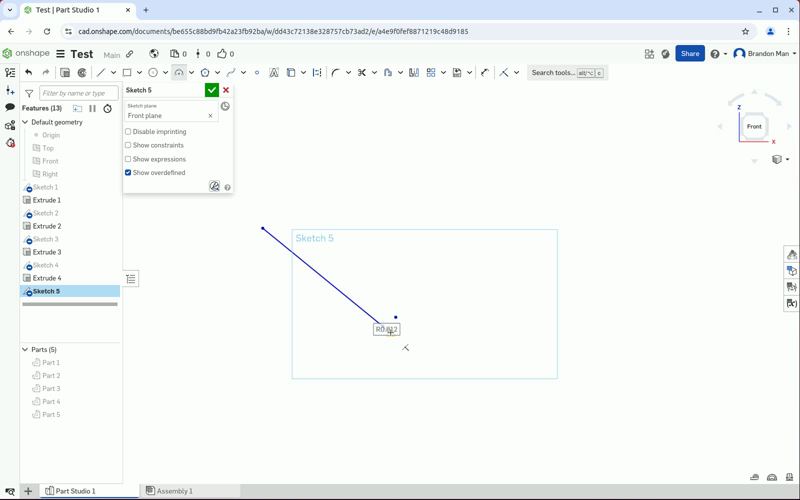
scroll(6)
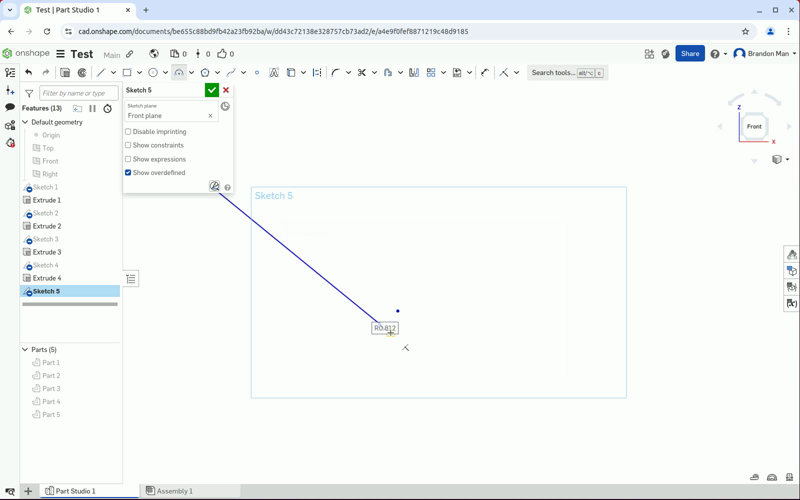
scroll(6)
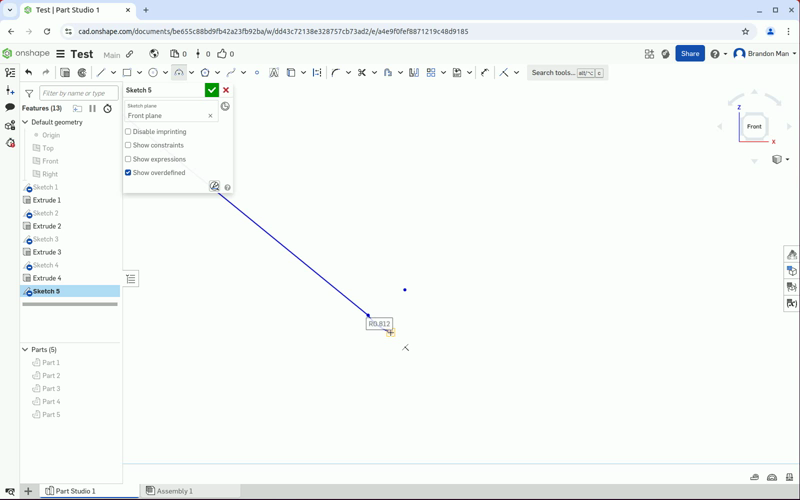
click(390, 332)
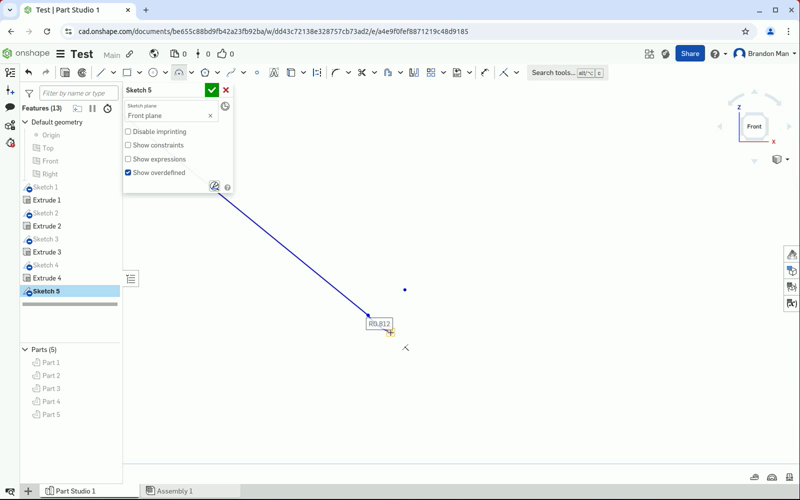
scroll(-6)
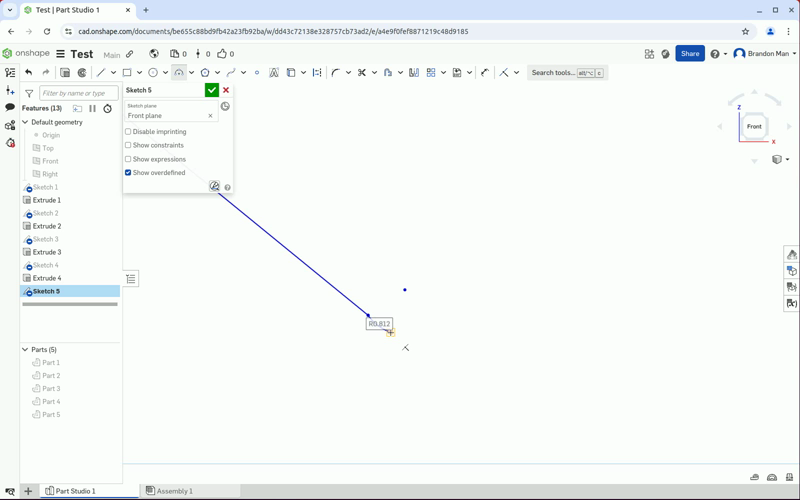
scroll(-6)
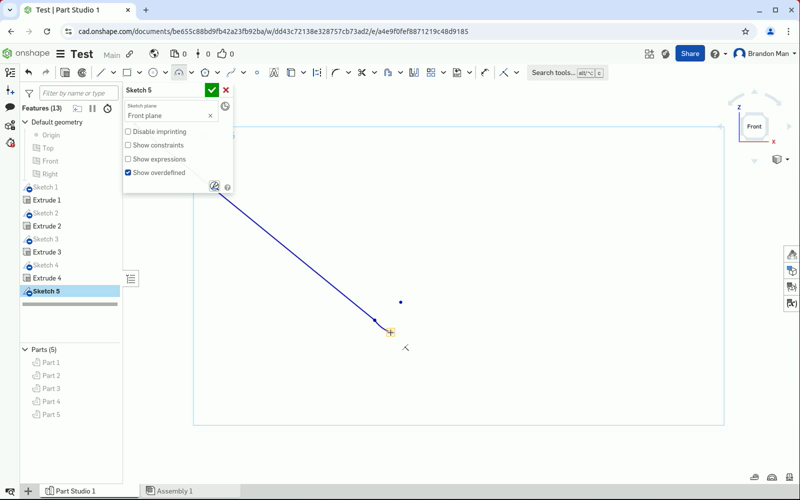
scroll(-6)
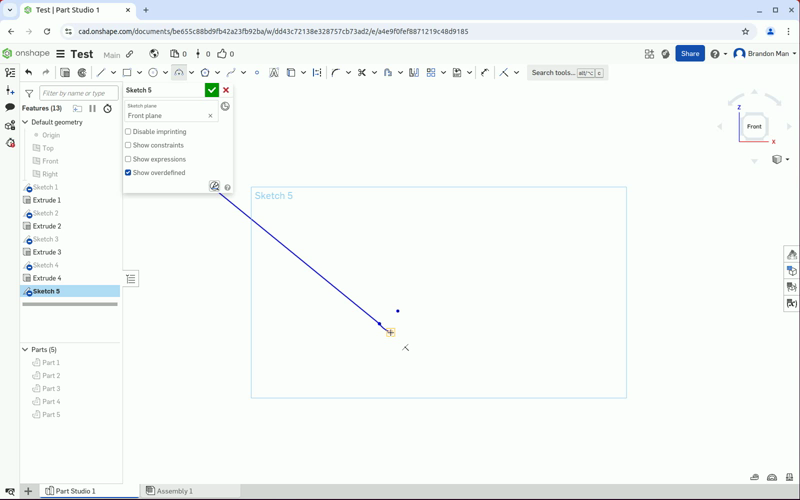
scroll(-6)
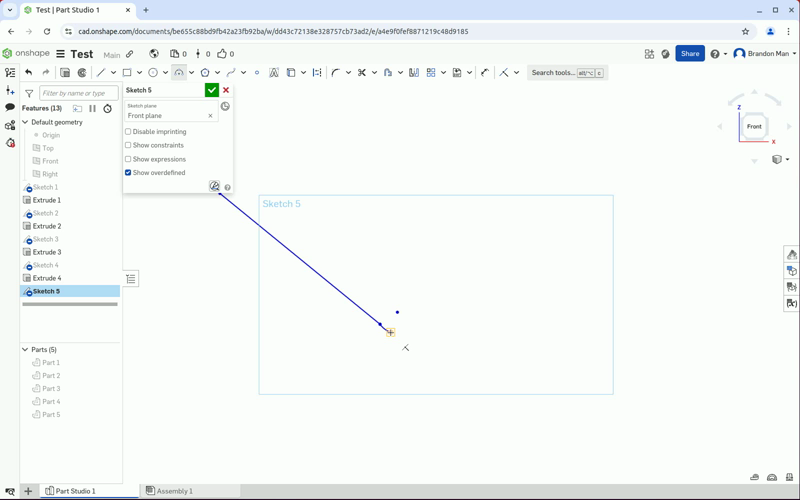
scroll(-6)
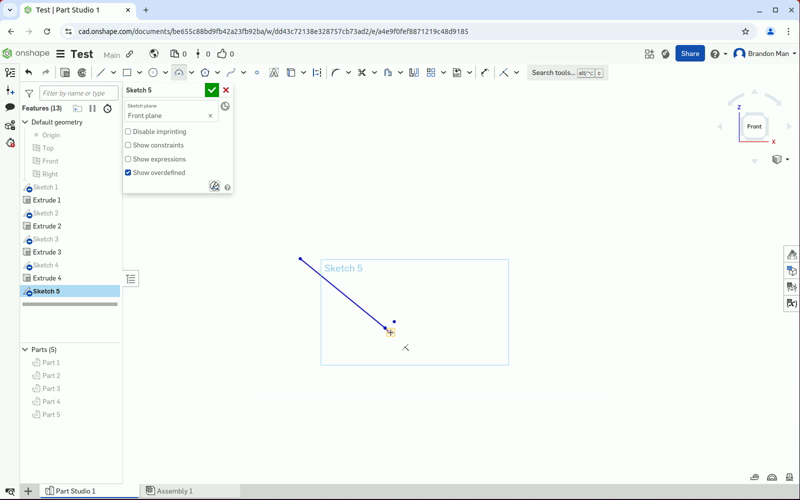
scroll(-6)
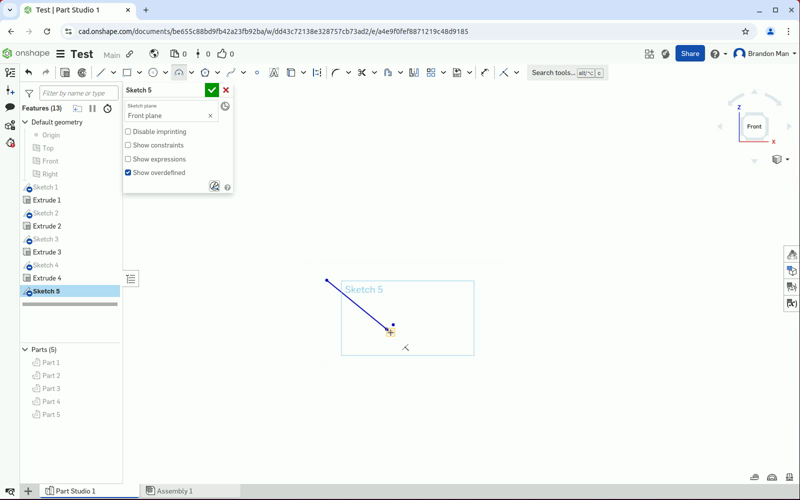
scroll(-6)
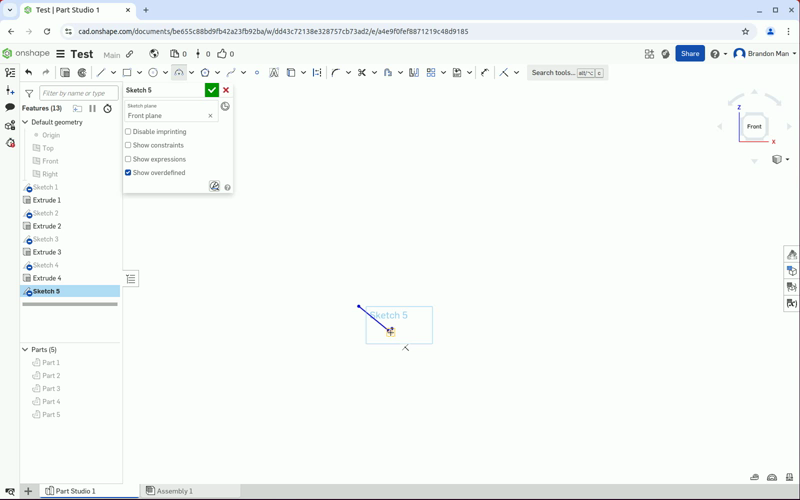
key_down(shift)
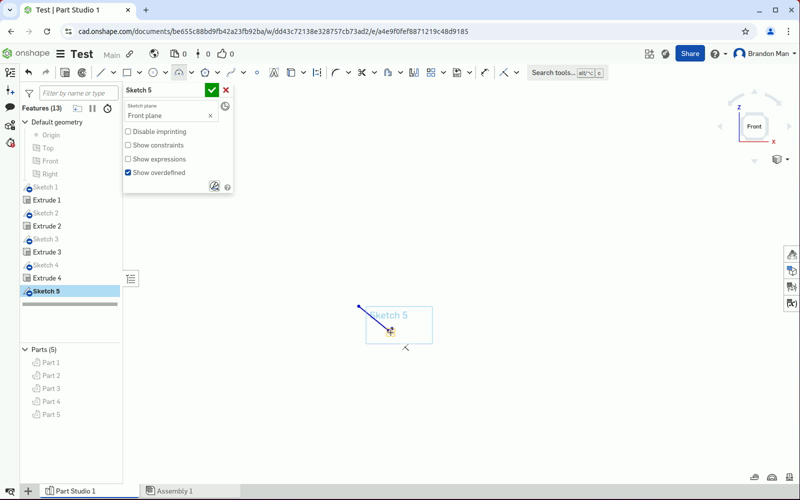
mouse_move(424, 205)
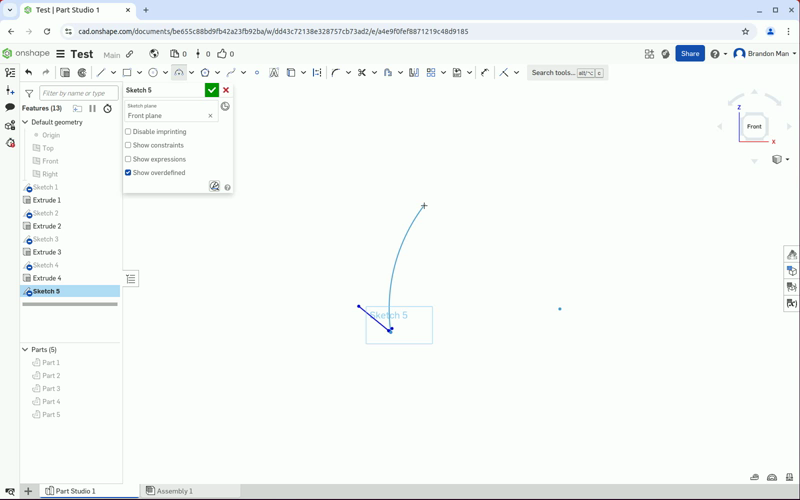
click(424, 205)
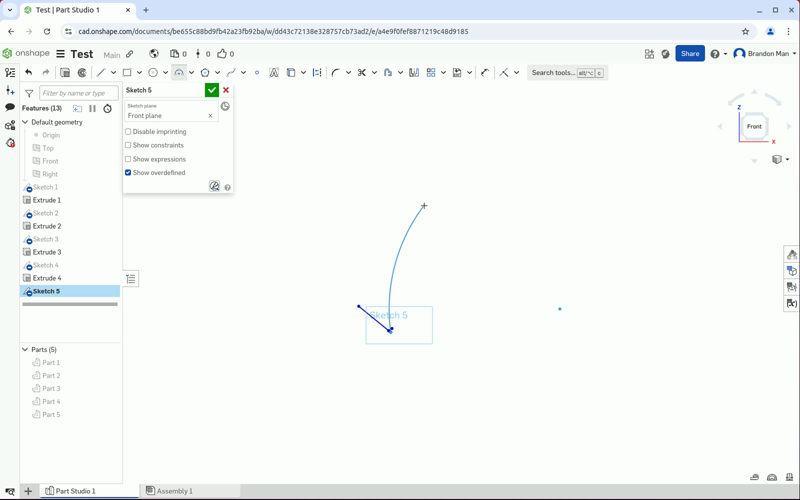
mouse_move(378, 261)
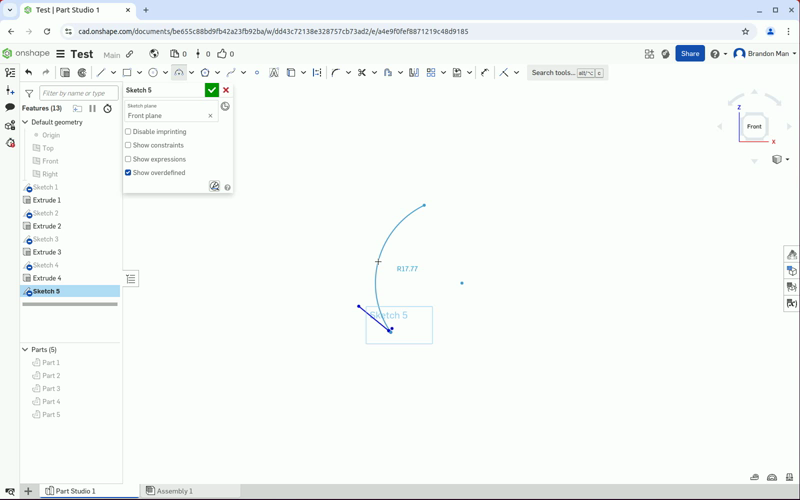
click(378, 261)
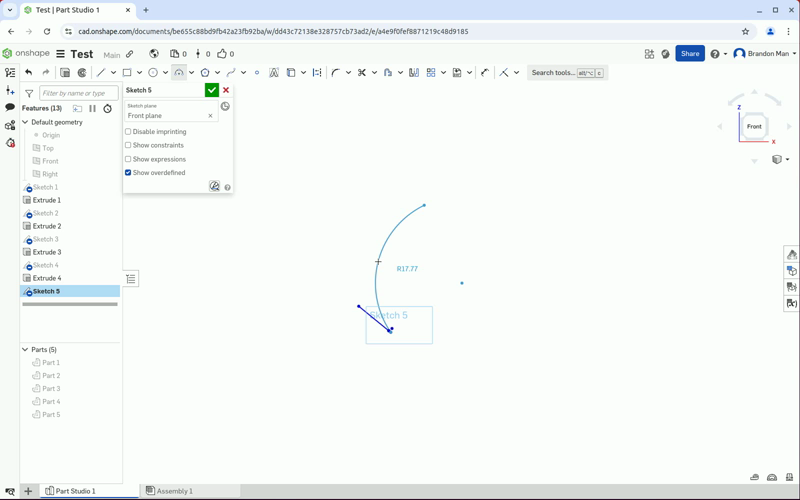
key_up(shift)
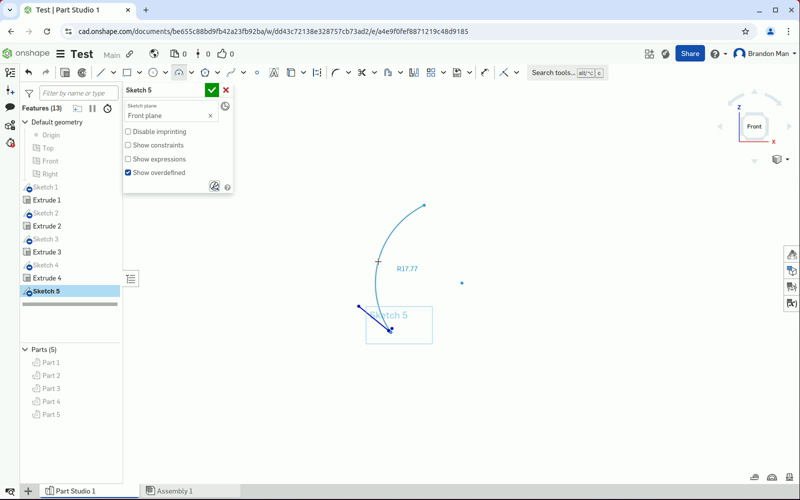
mouse_move(424, 205)
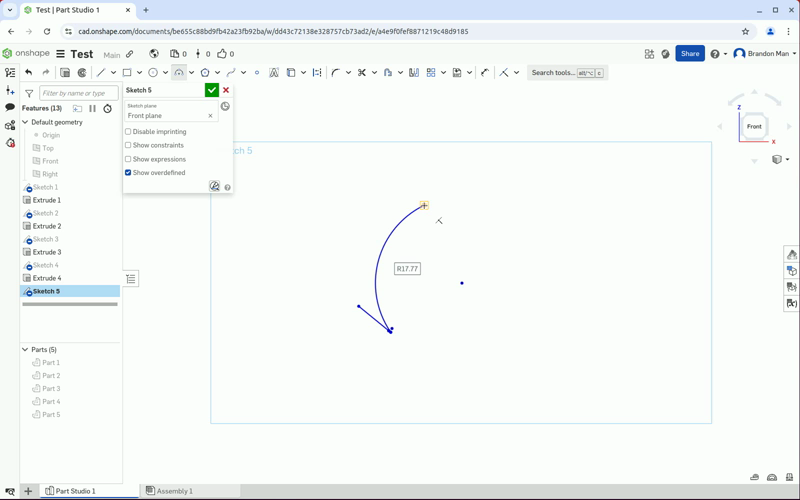
click(424, 205)
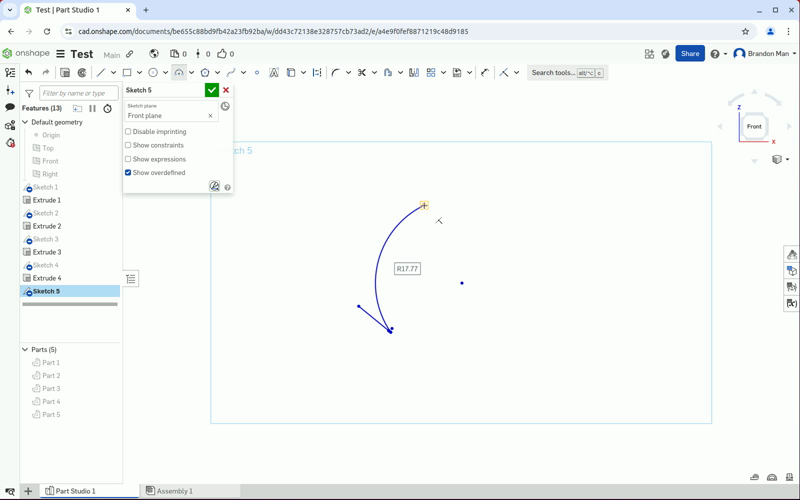
key_down(shift)
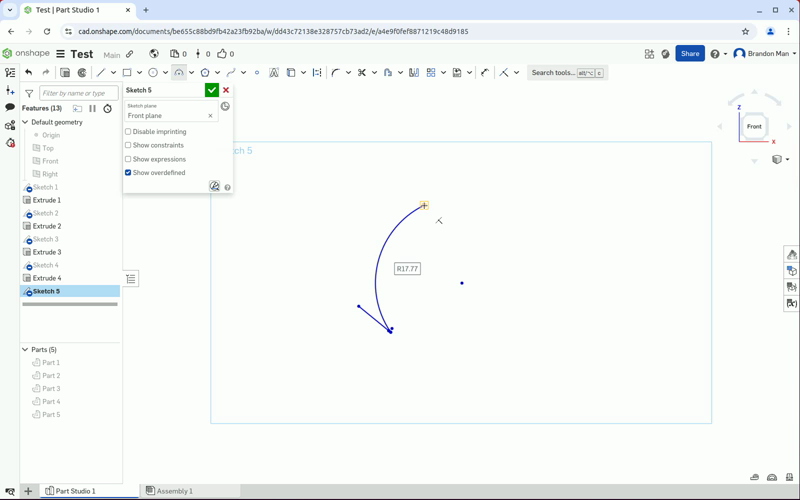
mouse_move(407, 204)
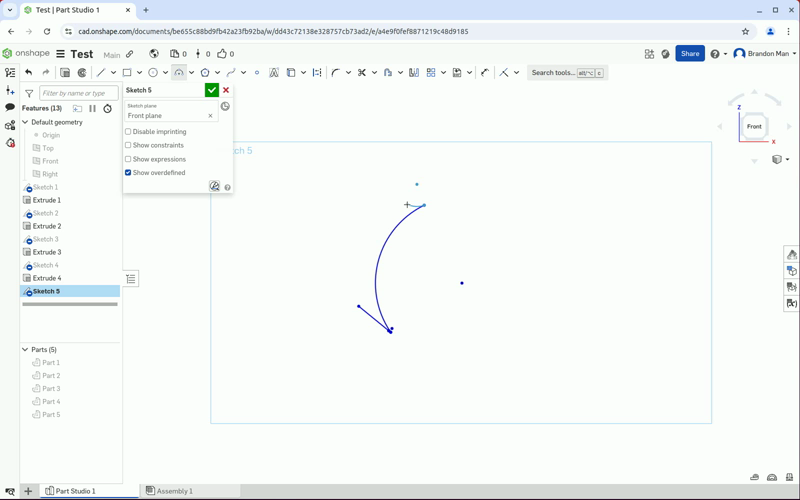
click(407, 204)
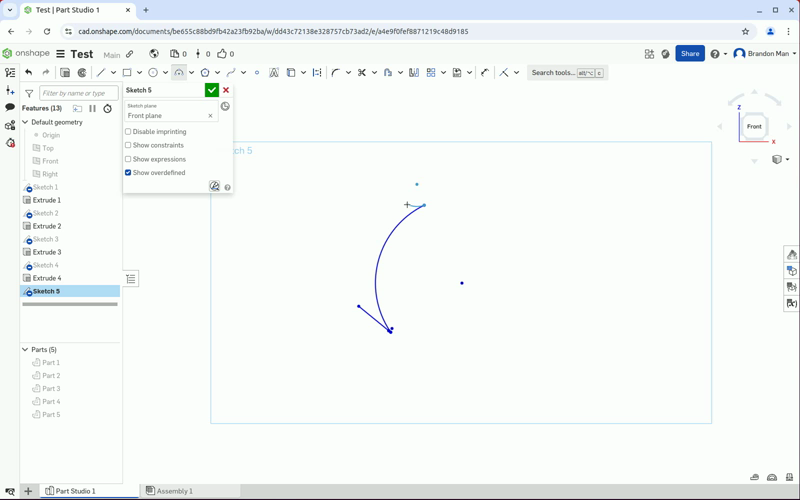
mouse_move(415, 203)
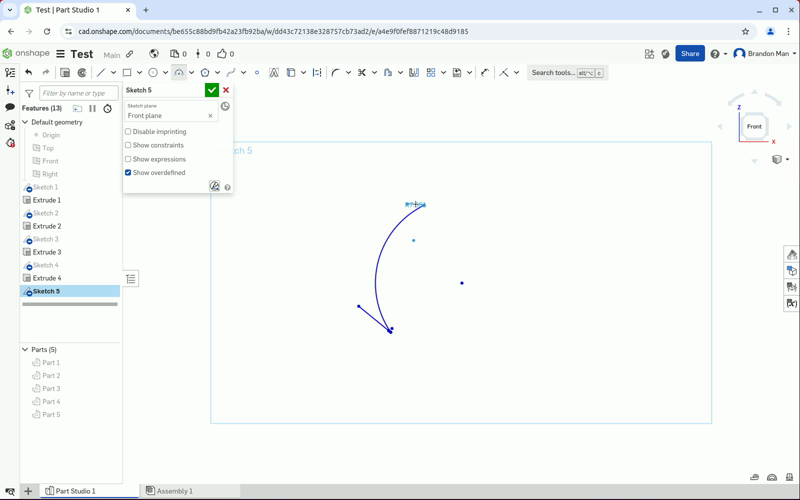
click(415, 203)
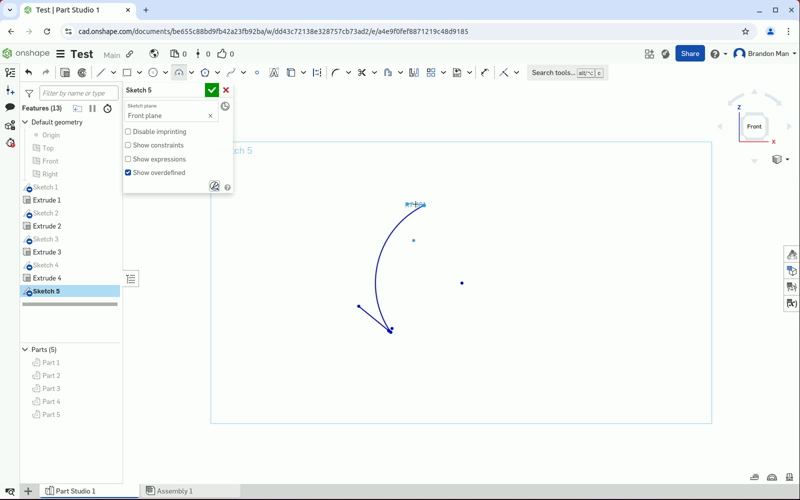
key_up(shift)
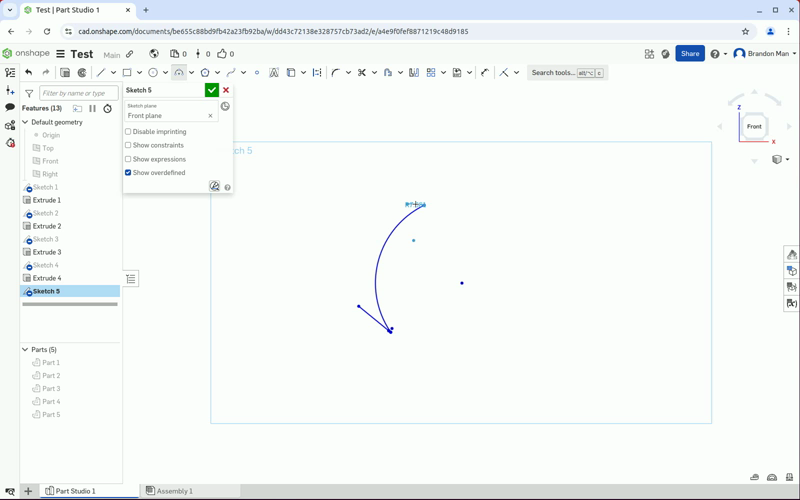
key(esc)
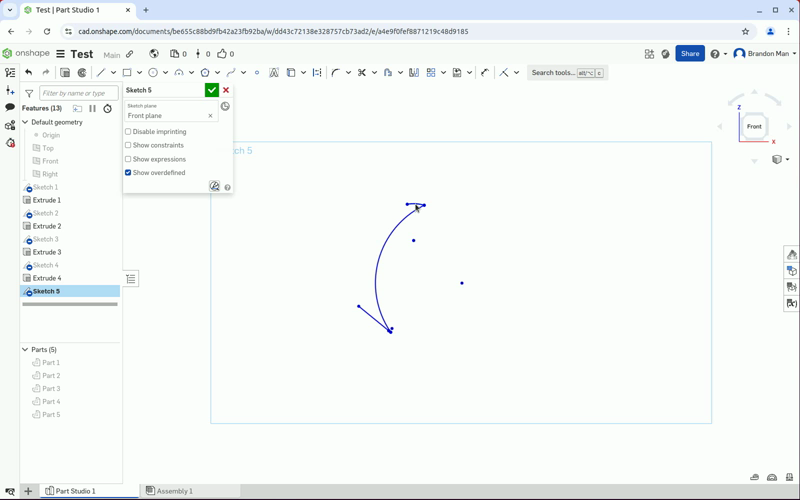
key(l)
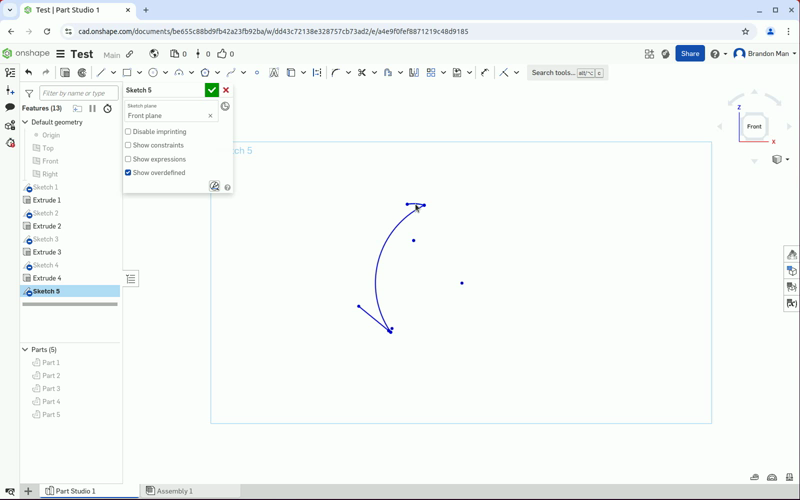
mouse_move(407, 204)
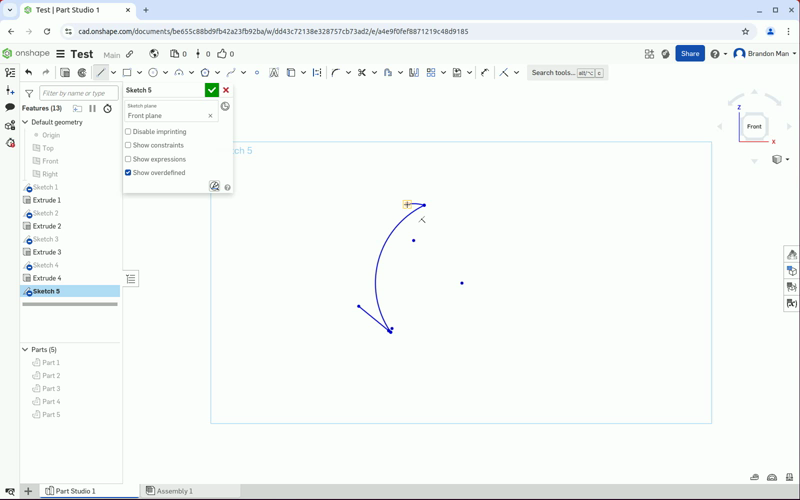
click(407, 204)
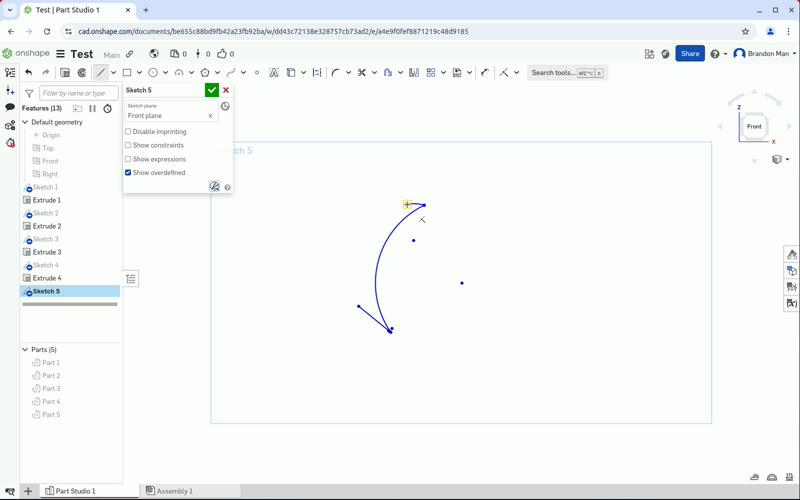
key_down(shift)
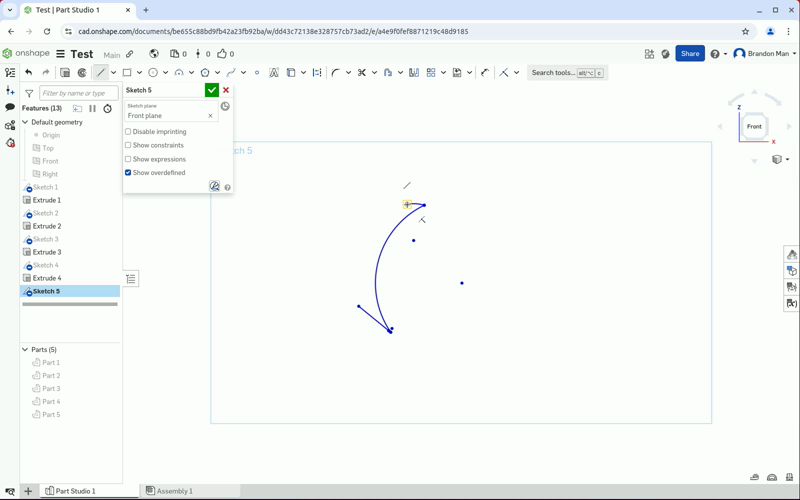
mouse_move(437, 204)
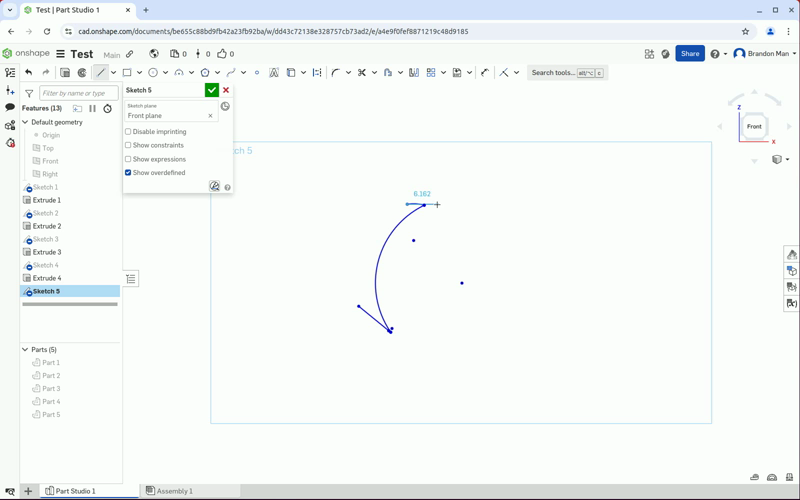
mouse_move(399, 206)
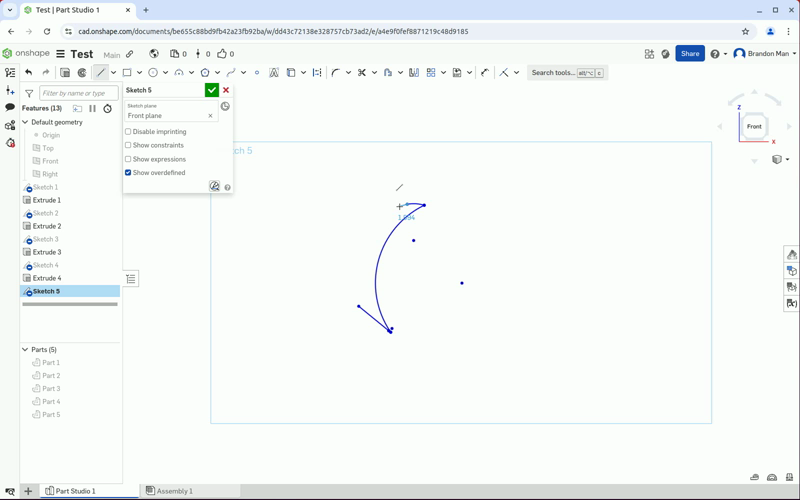
click(399, 206)
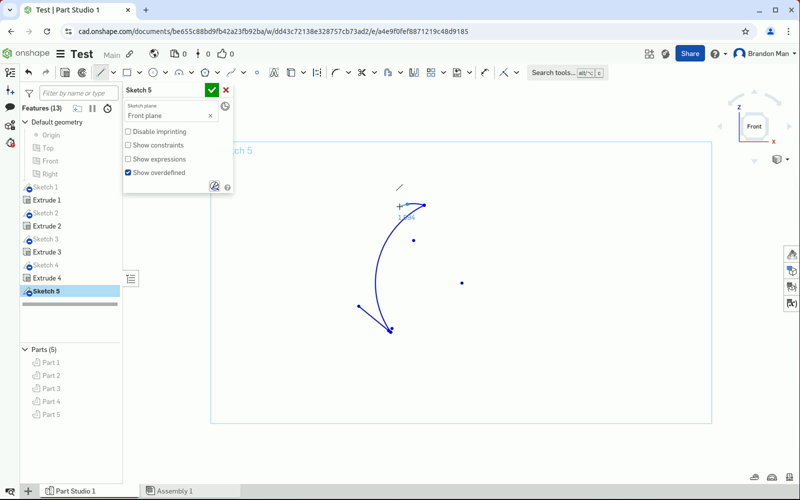
key_up(shift)
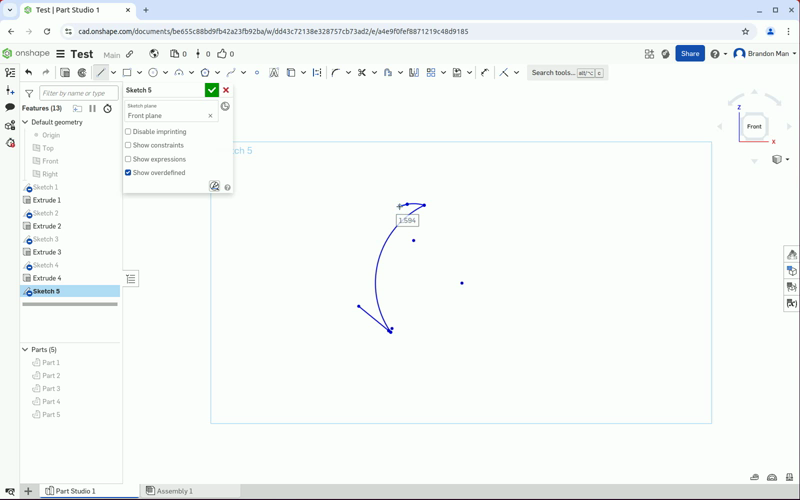
key(esc)
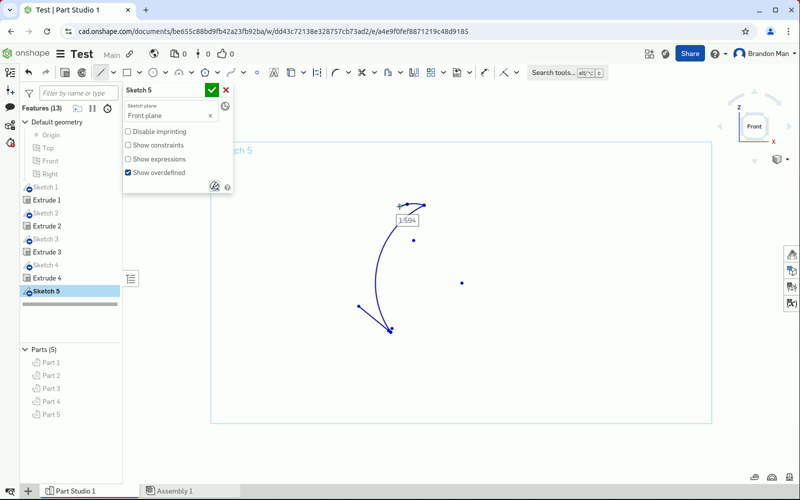
key(a)
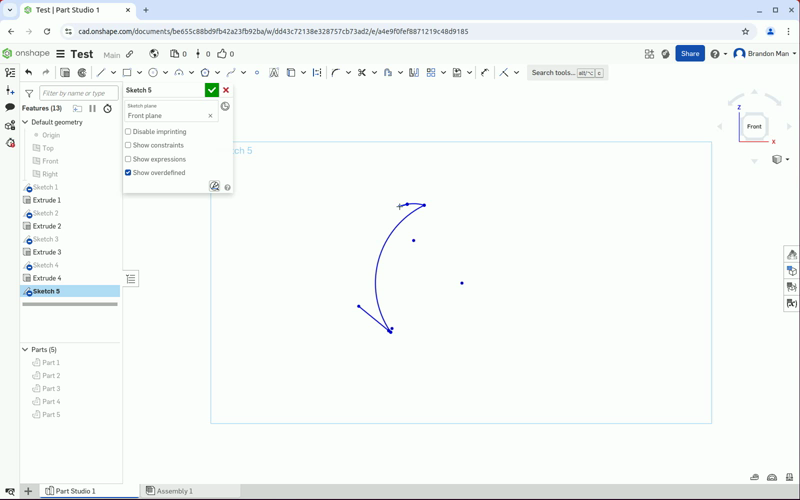
mouse_move(399, 206)
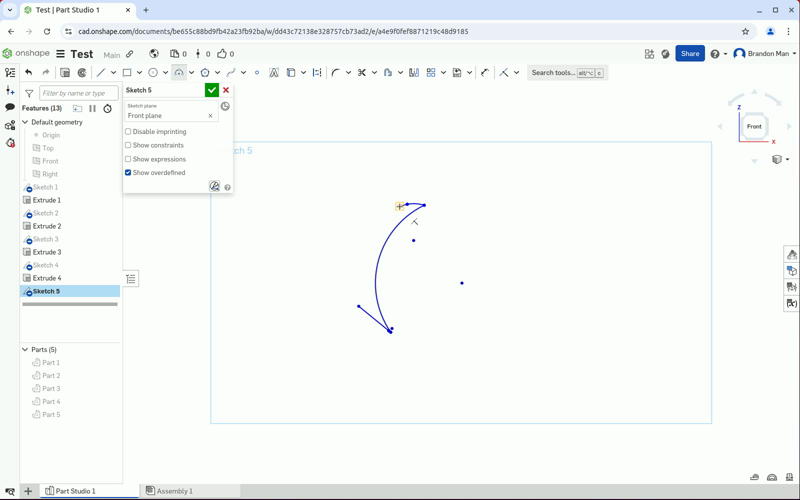
click(399, 206)
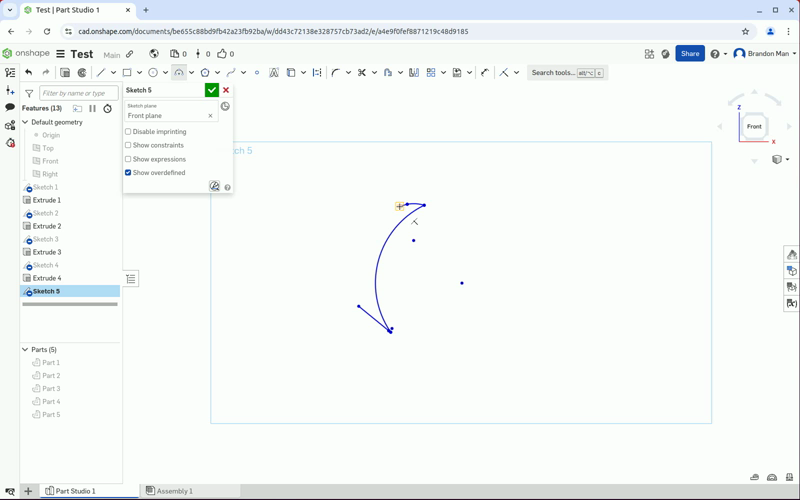
mouse_move(358, 306)
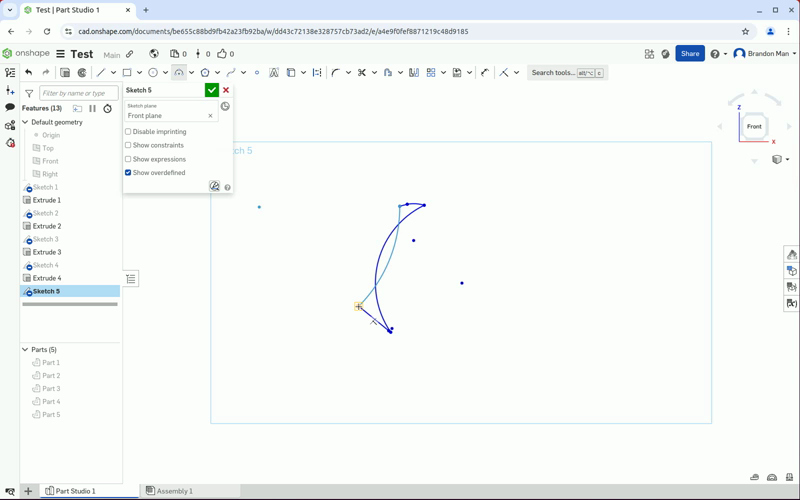
click(358, 306)
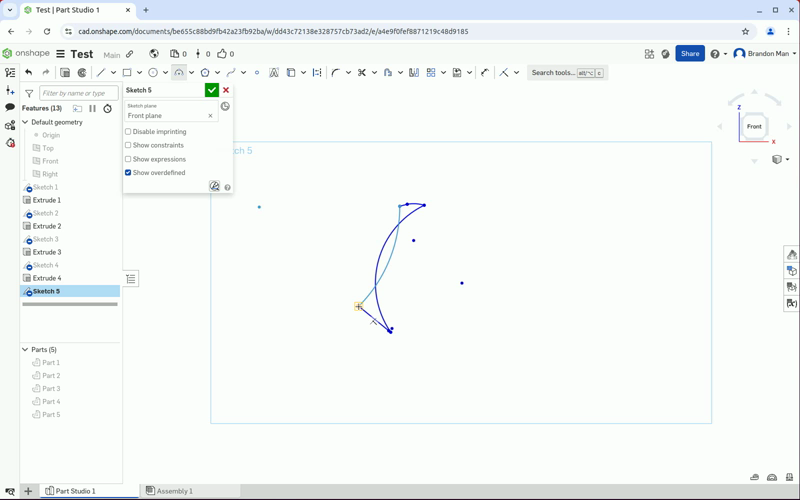
key_down(shift)
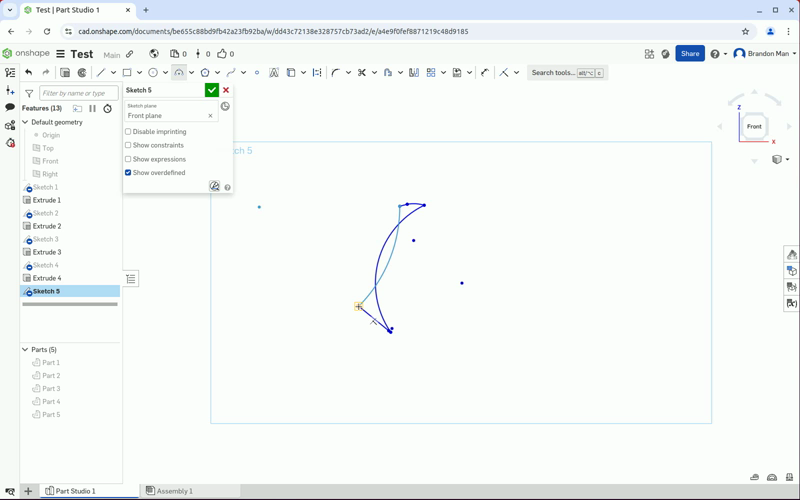
mouse_move(353, 245)
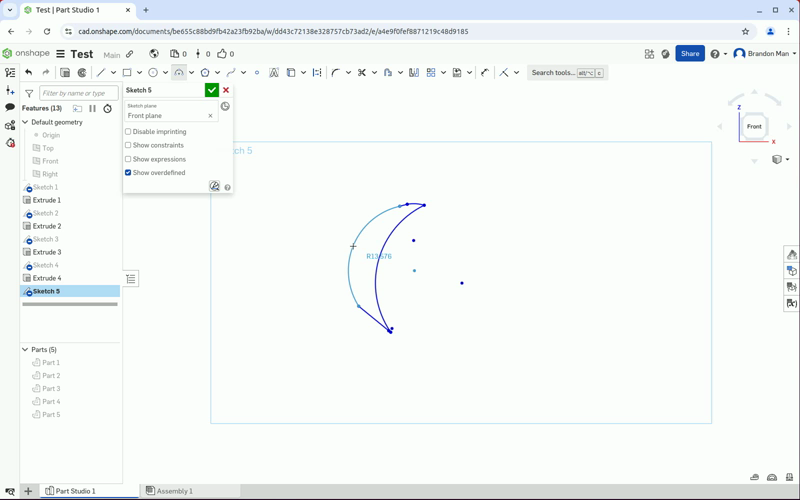
click(353, 245)
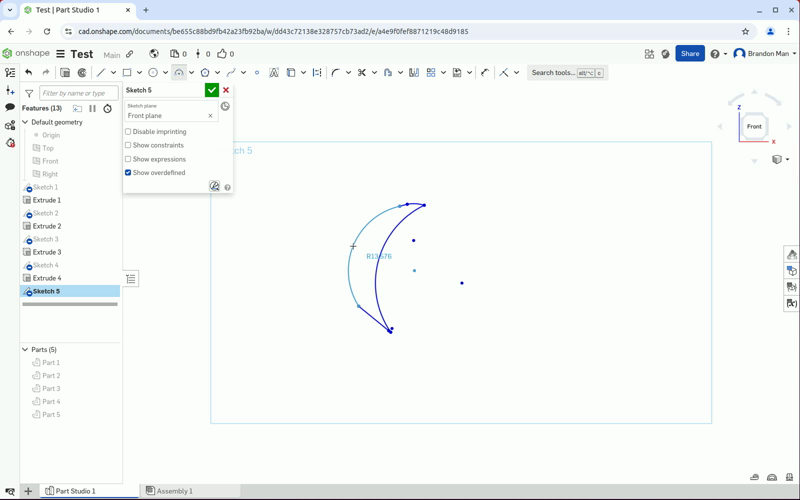
key_up(shift)
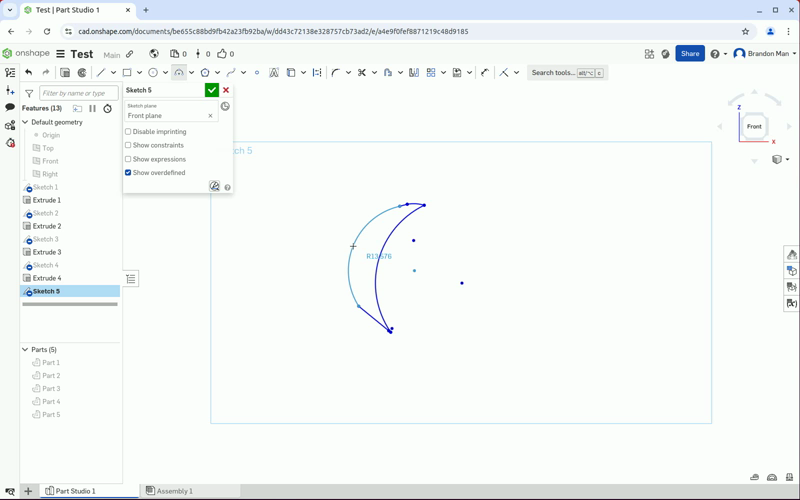
key(esc)
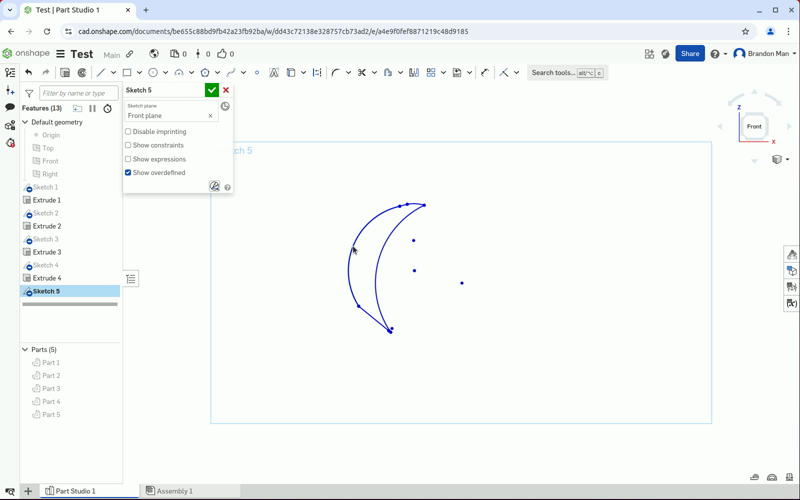
mouse_move(374, 265)
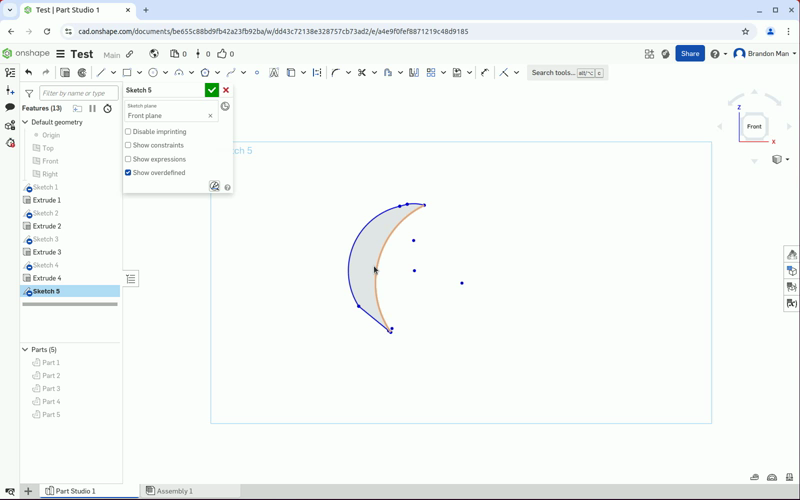
click(374, 265)
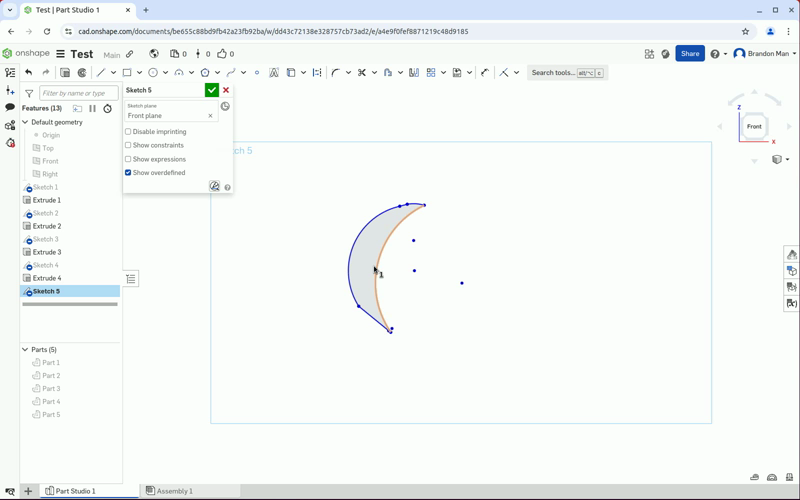
mouse_move(73, 352)
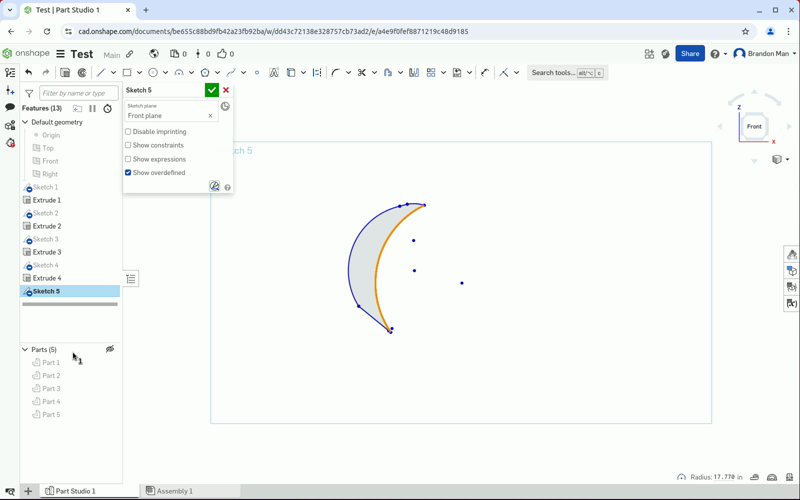
key(shift+y)
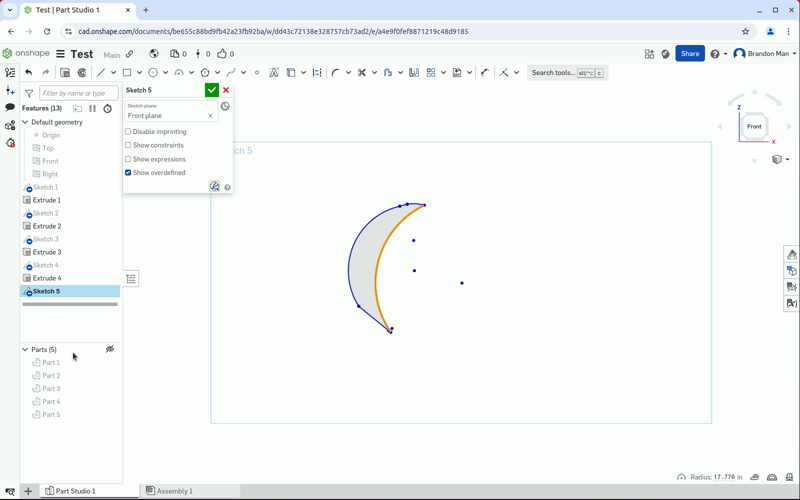
key(shift+e)
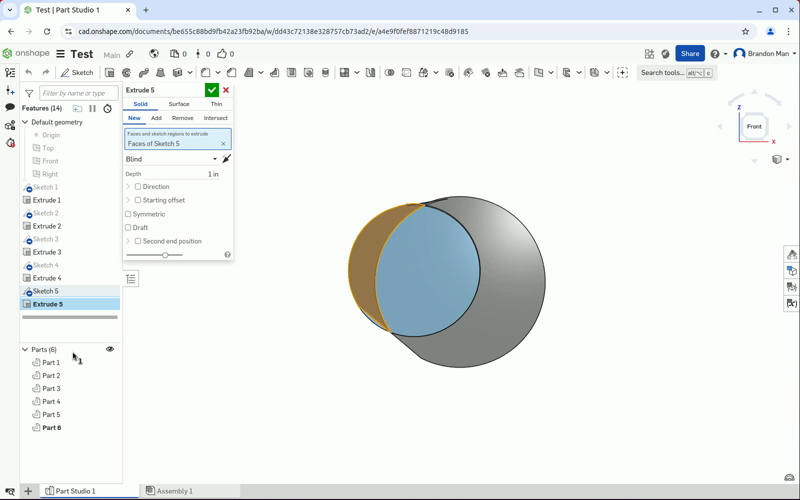
mouse_move(143, 106)
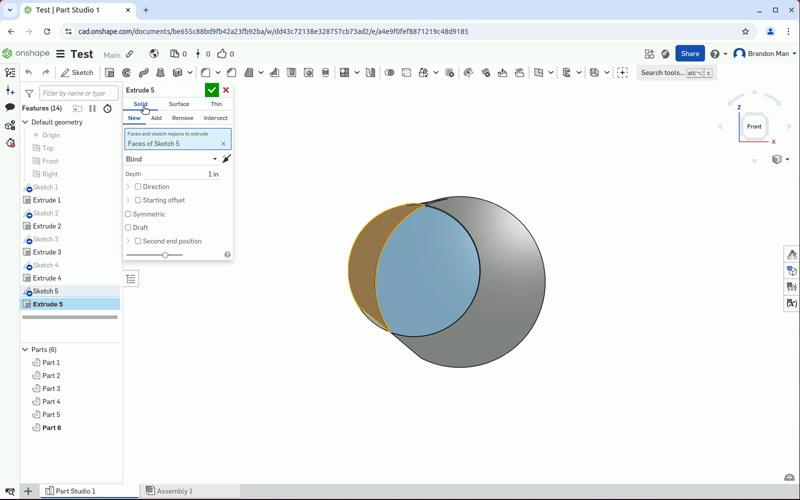
click(143, 106)
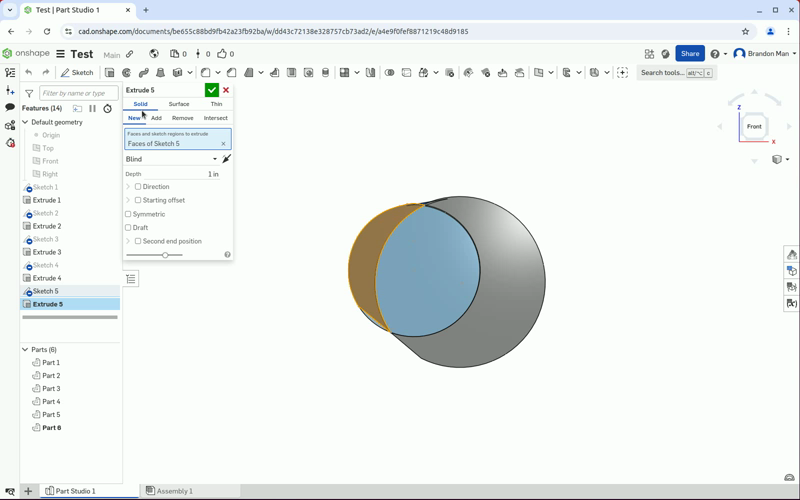
mouse_move(137, 120)
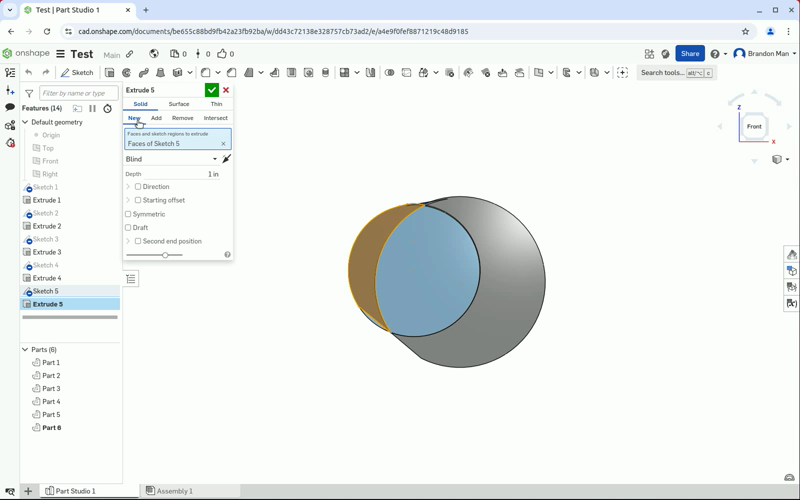
click(137, 120)
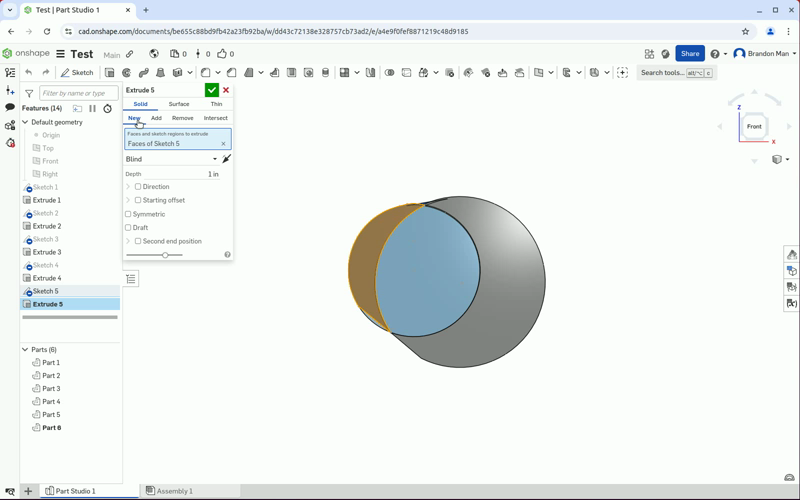
key(tab, 4)
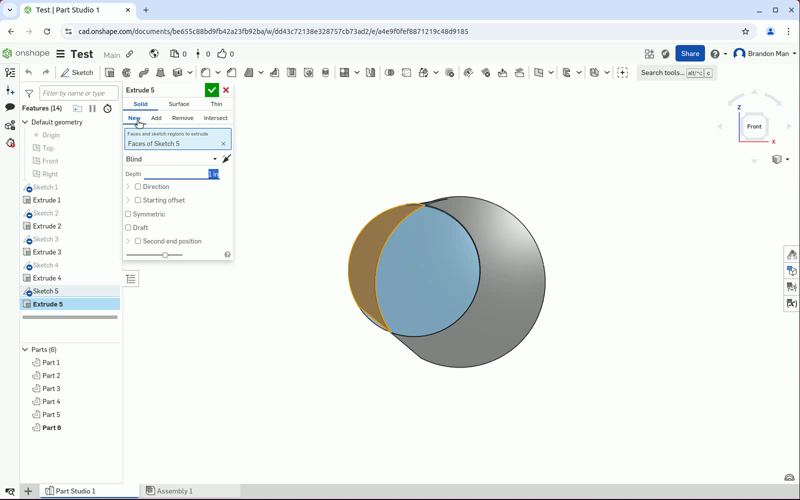
text(21.183)
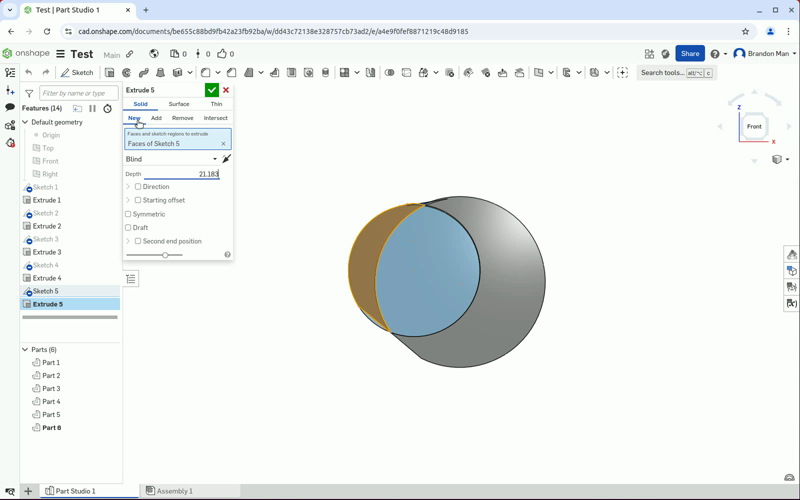
key(enter)
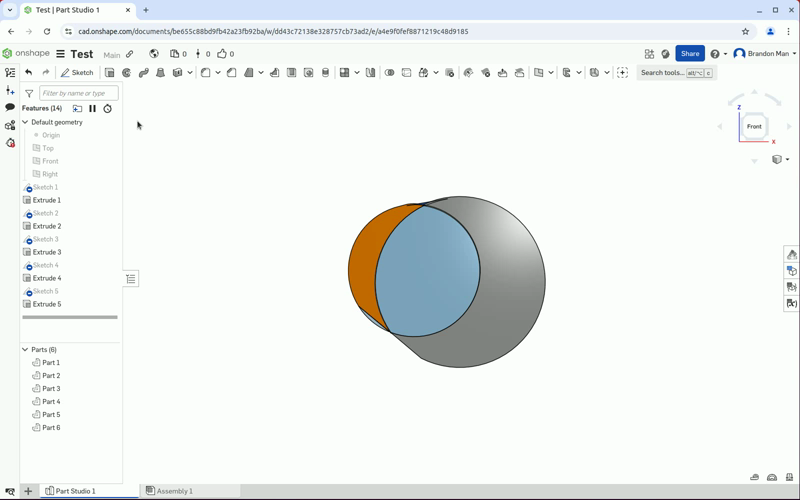
key(shift+h)
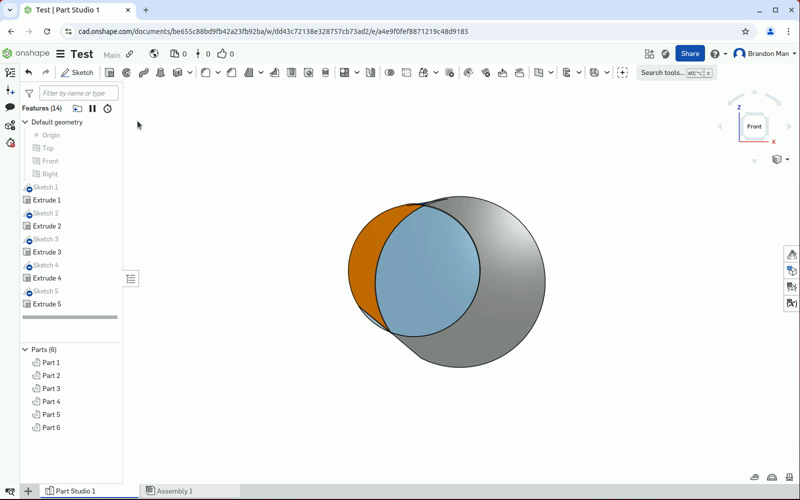
key(shift+h)
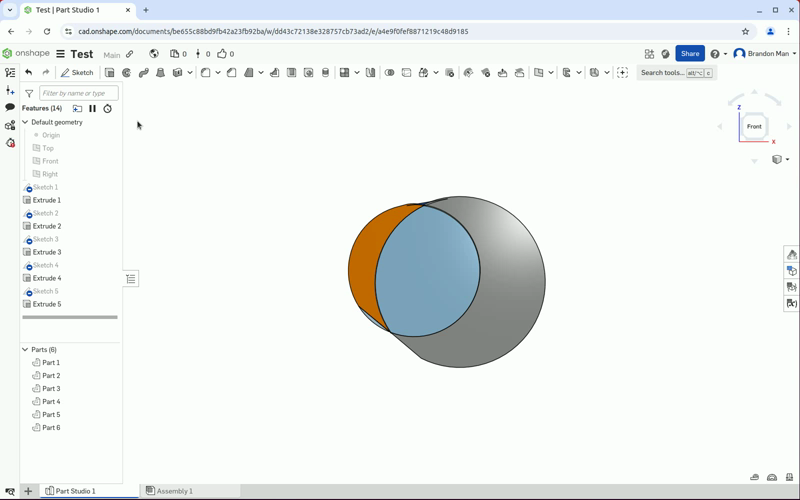
mouse_move(73, 189)
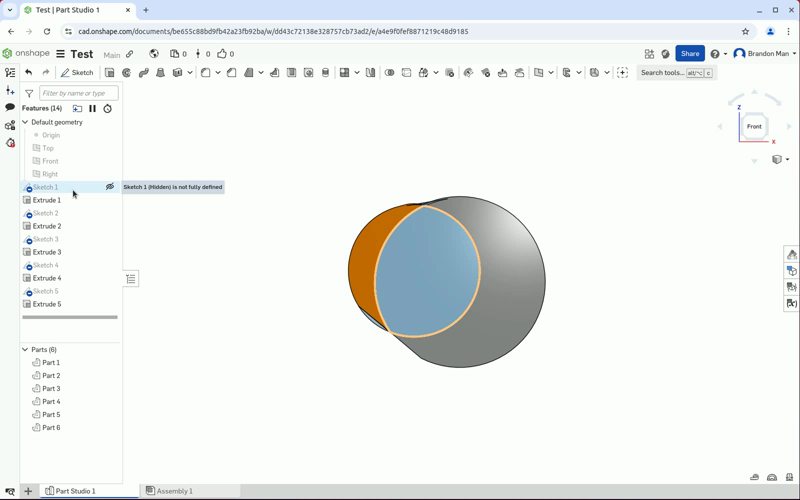
click(73, 189)
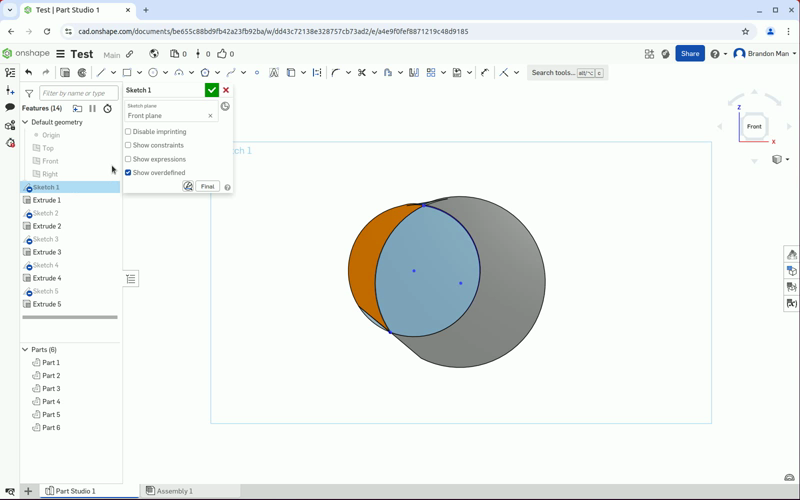
mouse_move(229, 92)
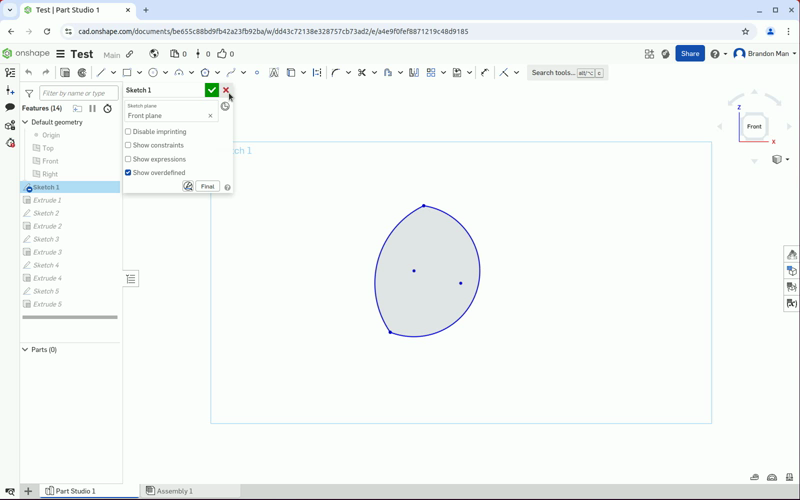
click(229, 92)
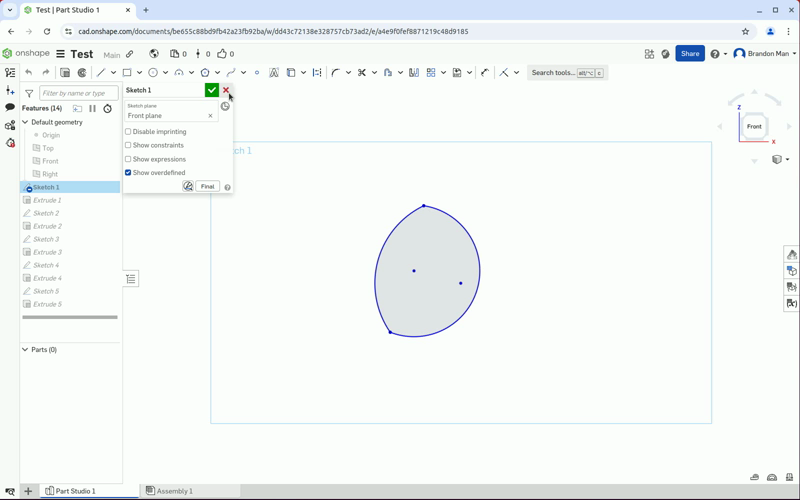
key(shift+s)
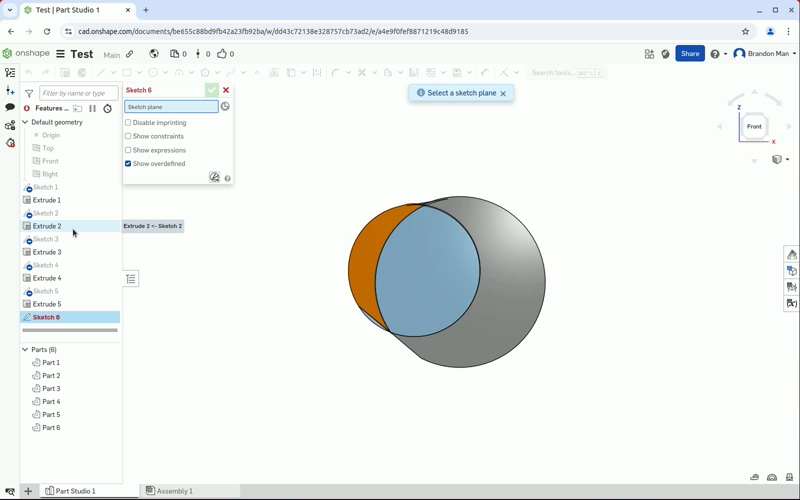
scroll(3)
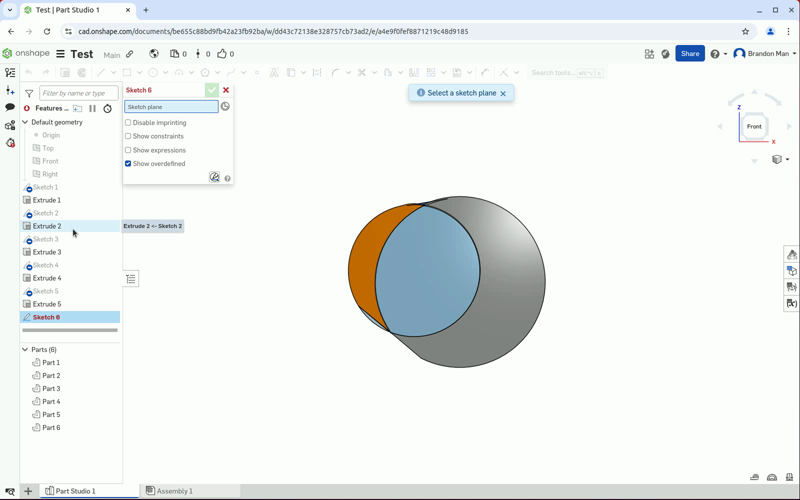
mouse_move(73, 163)
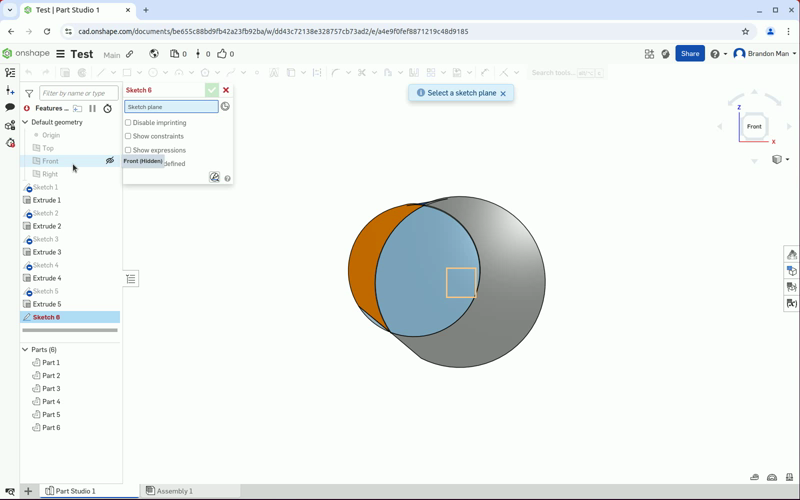
click(73, 163)
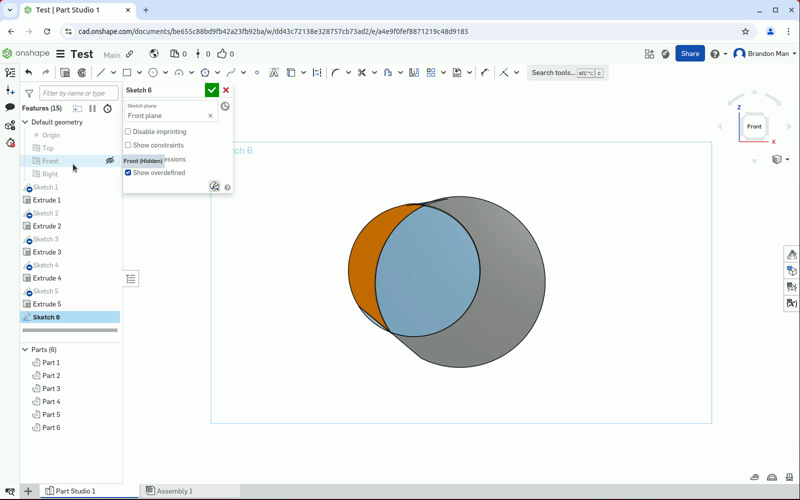
mouse_move(73, 352)
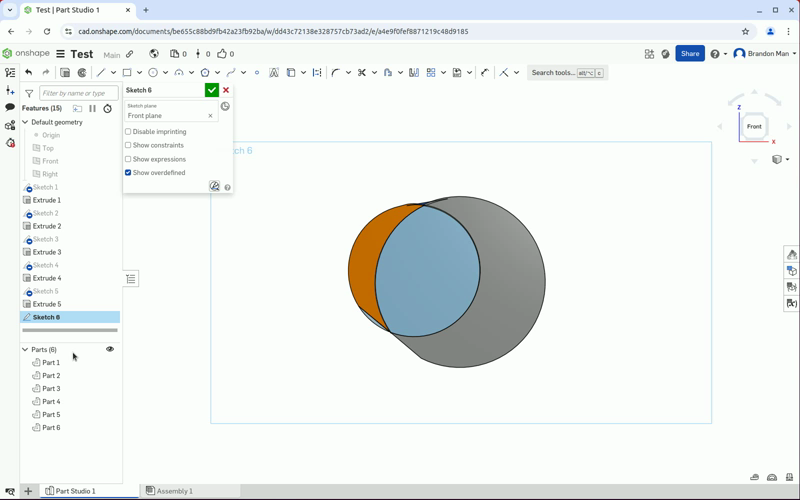
key(y)
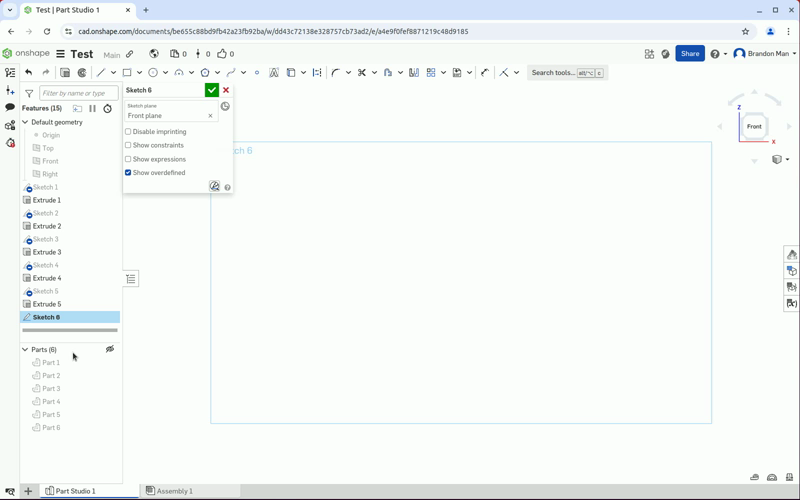
key(a)
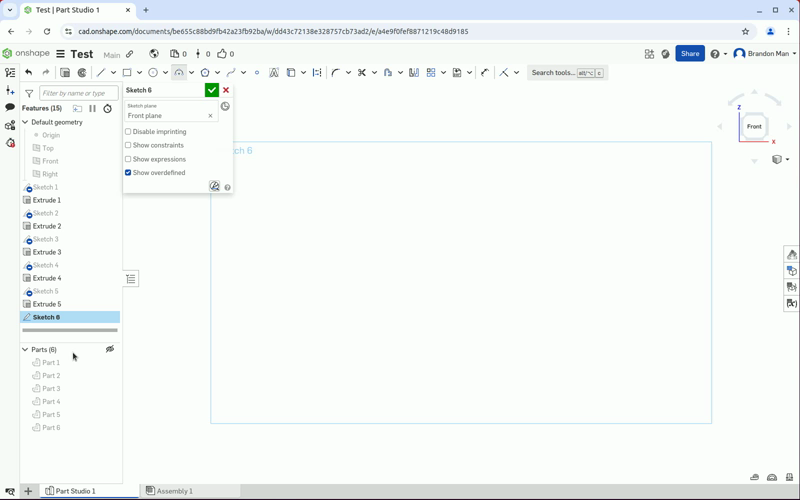
key_down(shift)
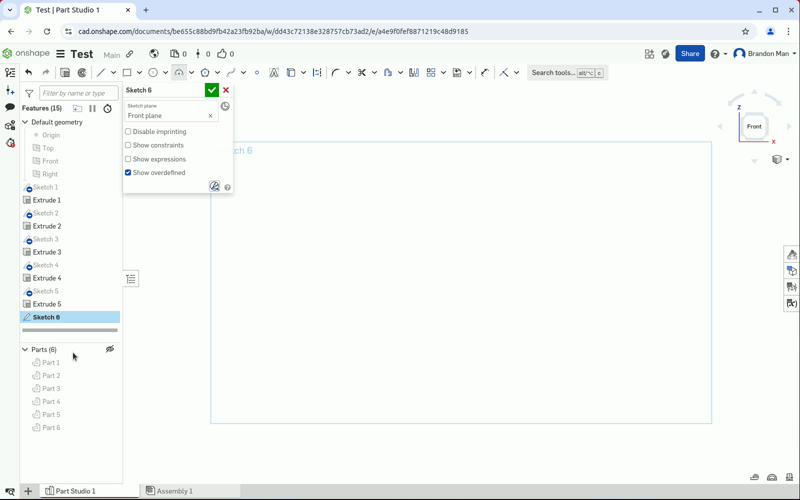
mouse_move(392, 334)
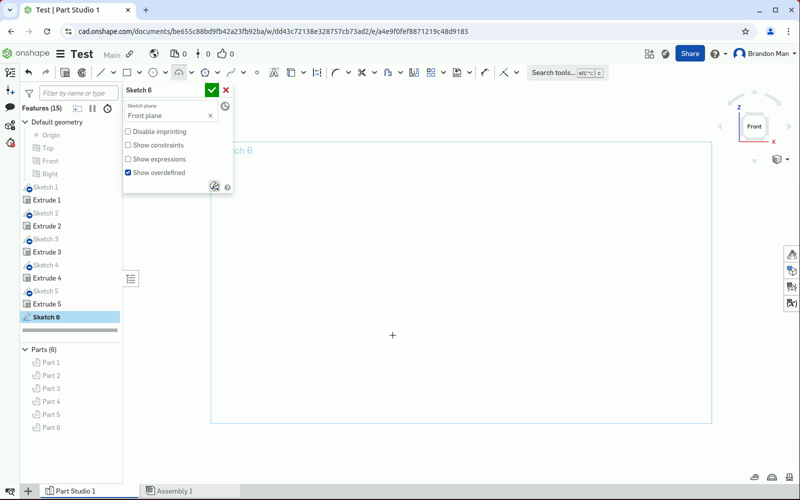
click(392, 334)
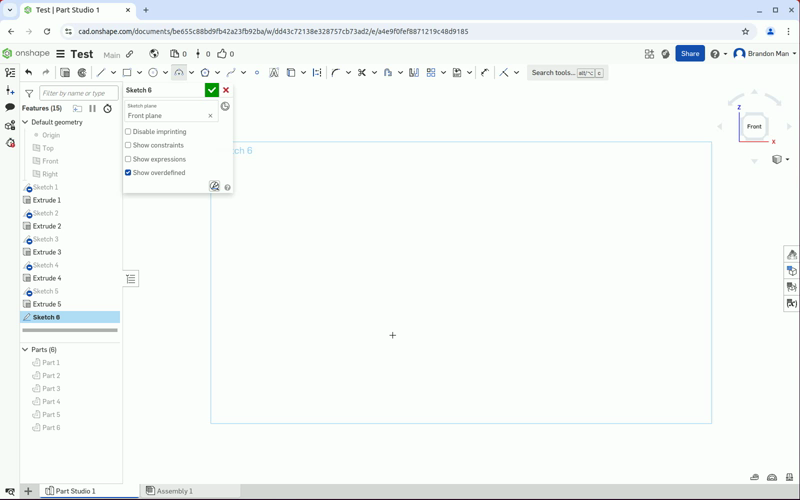
key_up(shift)
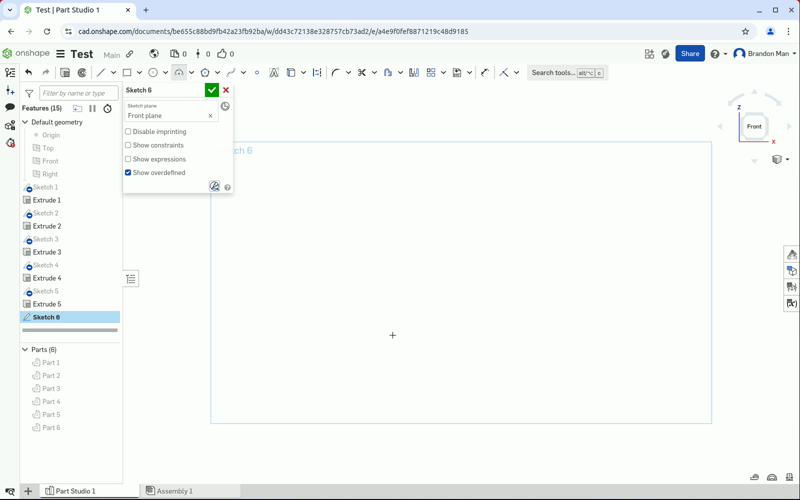
key_down(shift)
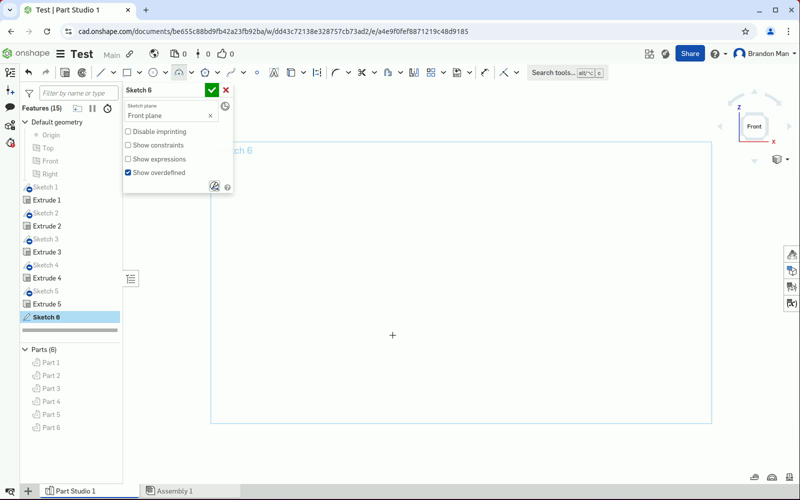
mouse_move(422, 359)
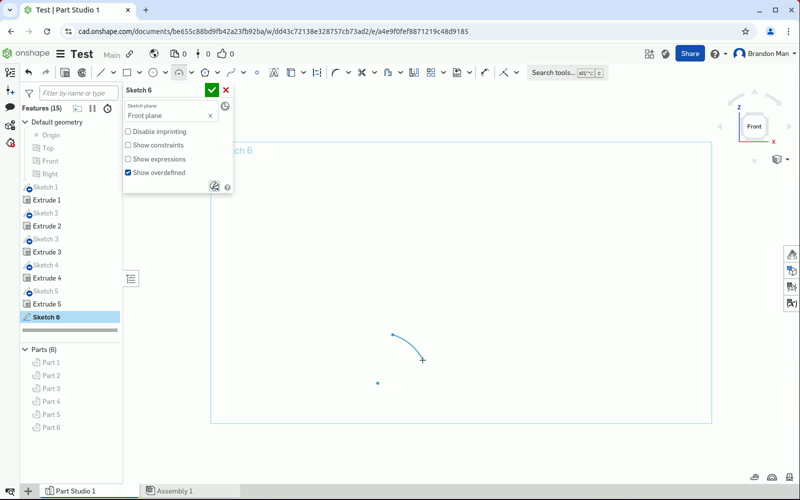
click(422, 359)
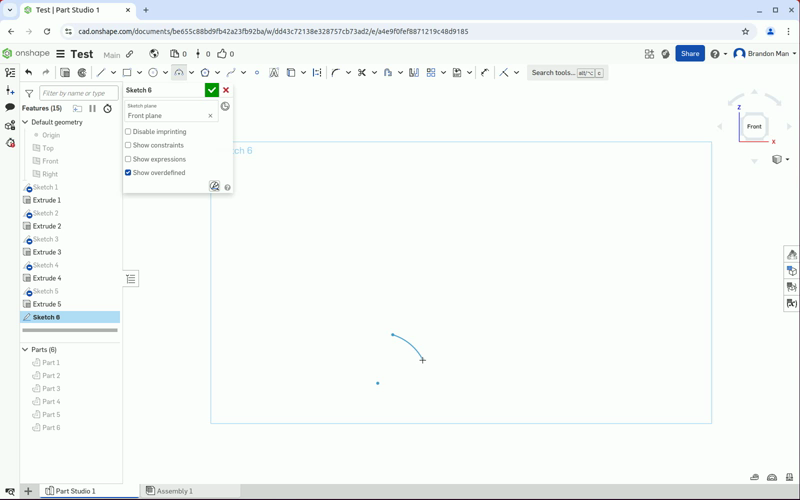
mouse_move(406, 348)
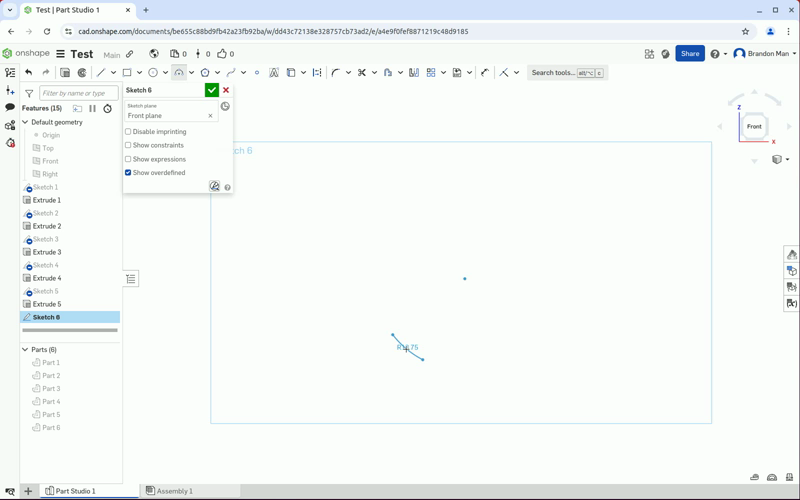
click(406, 348)
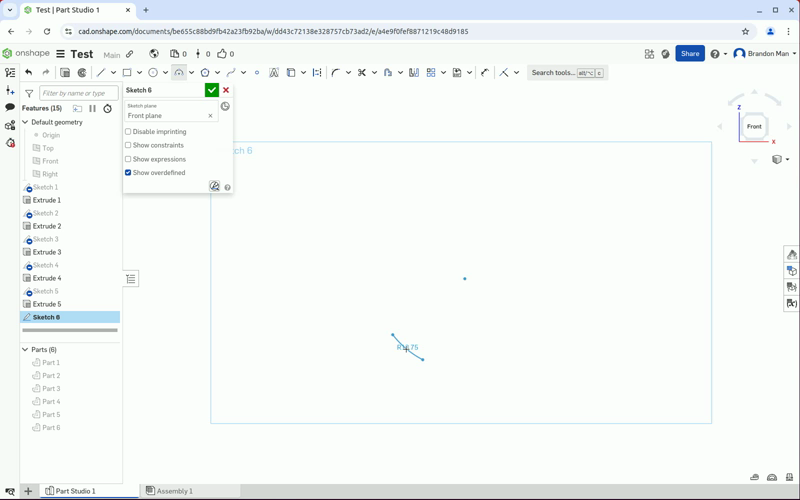
key_up(shift)
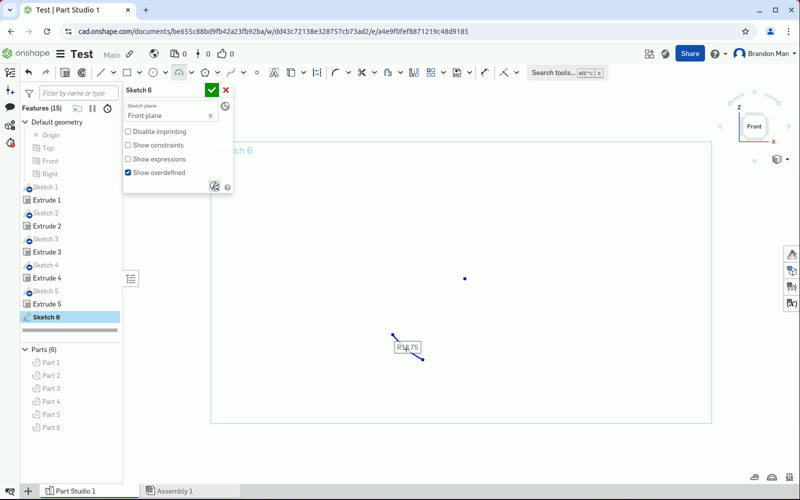
key(esc)
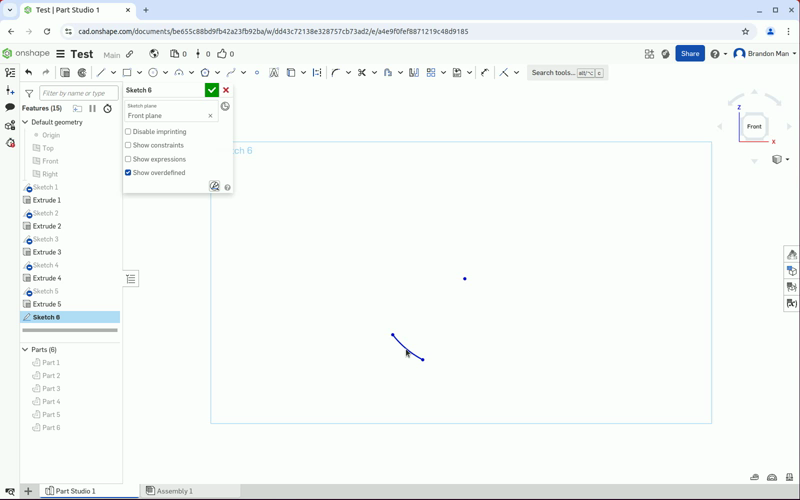
key(l)
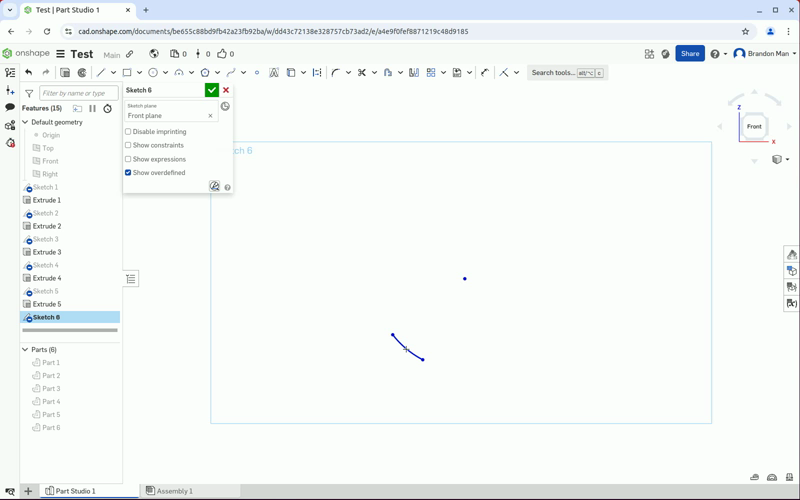
mouse_move(422, 359)
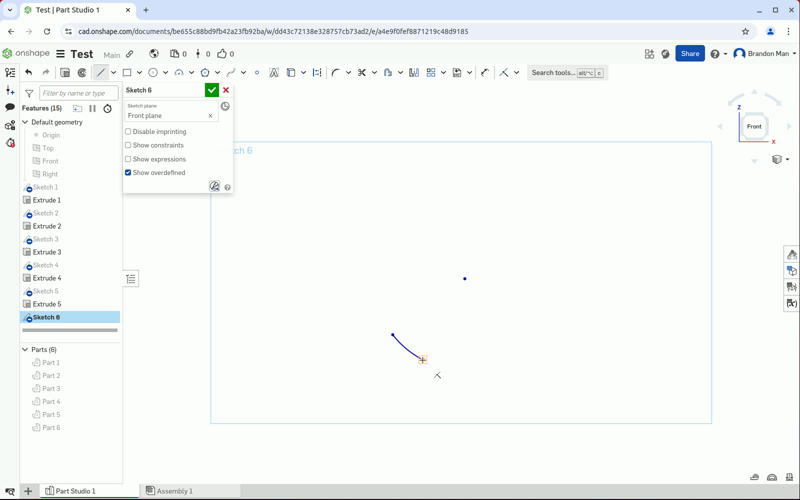
click(422, 359)
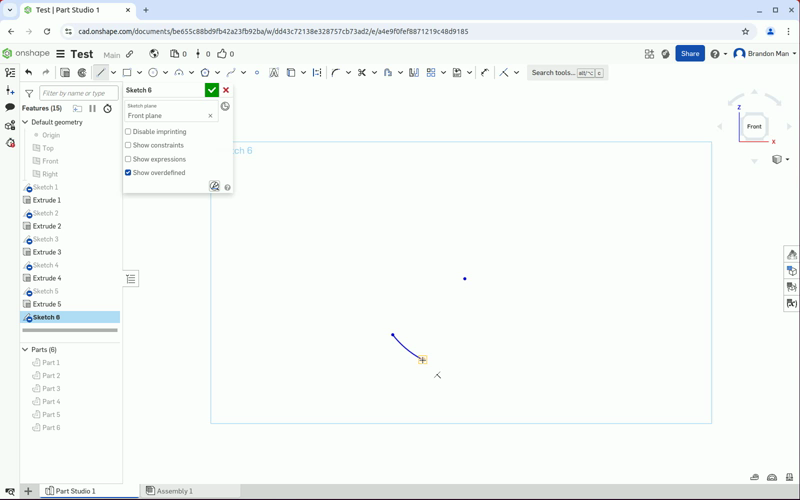
mouse_move(453, 359)
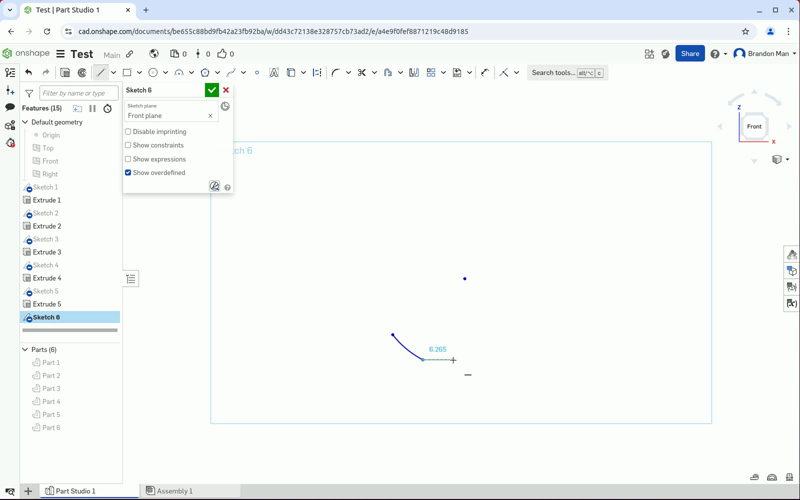
key_down(shift)
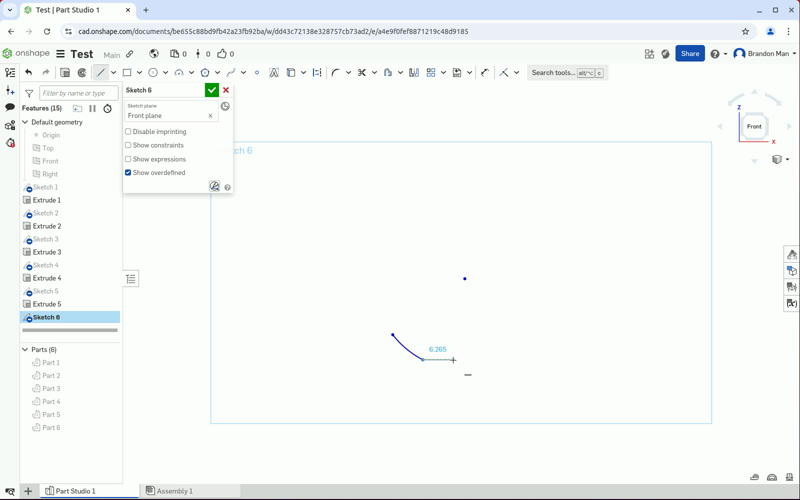
mouse_move(392, 334)
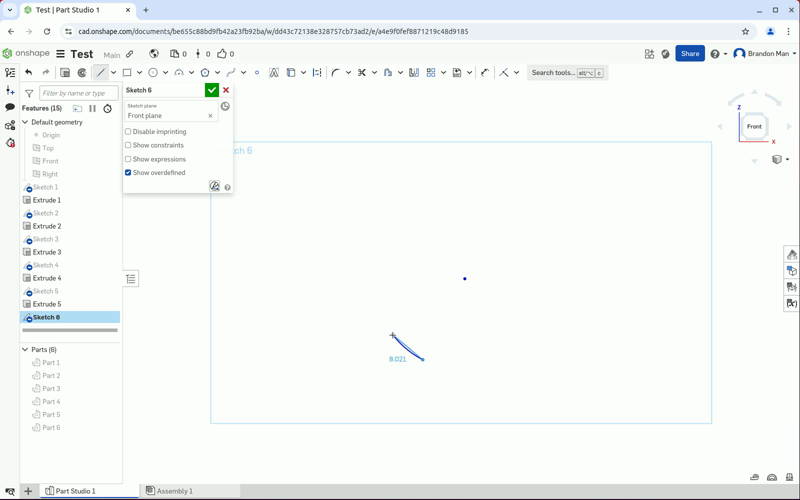
key_up(shift)
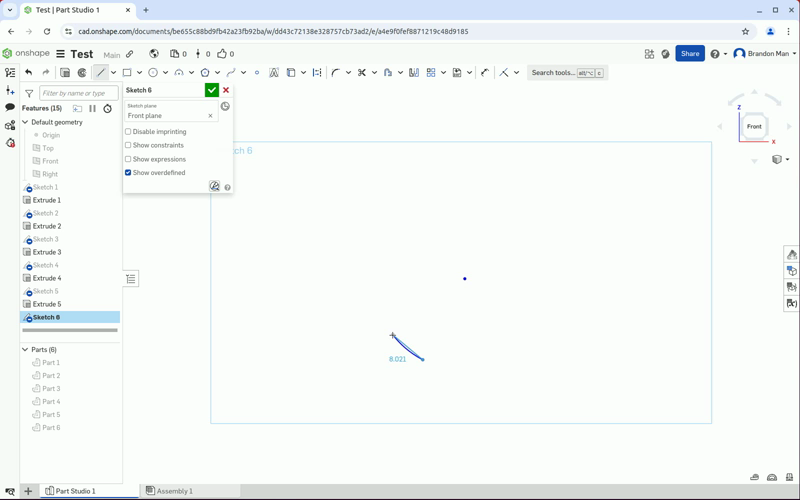
click(392, 334)
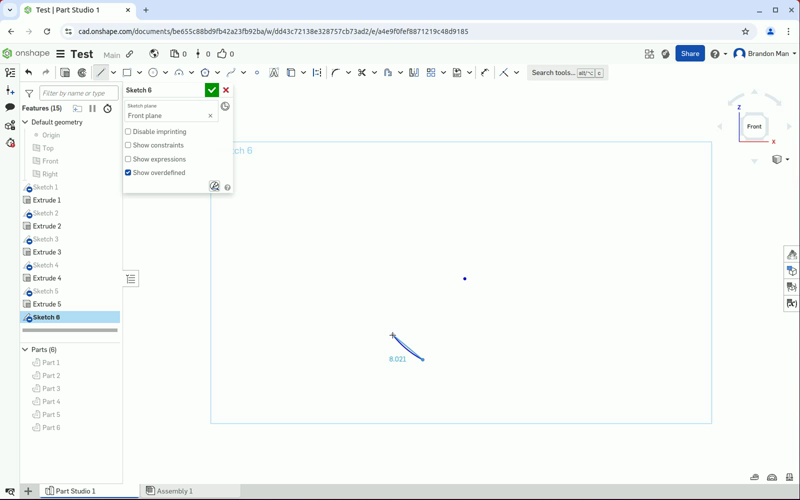
key(esc)
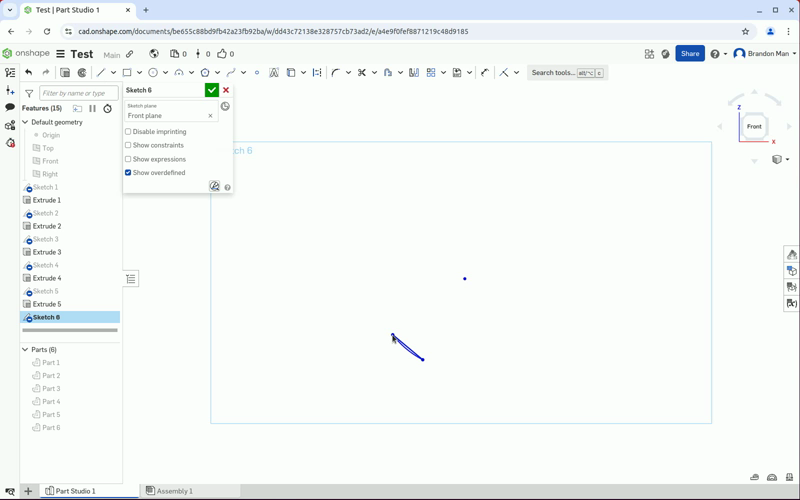
mouse_move(412, 351)
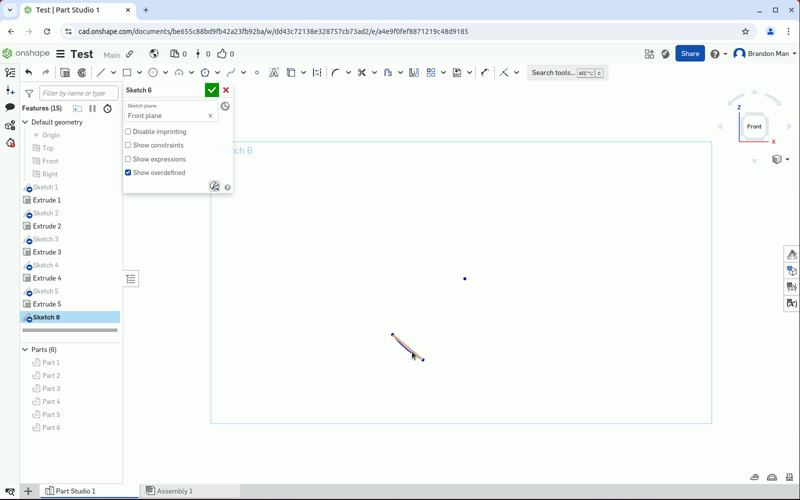
scroll(6)
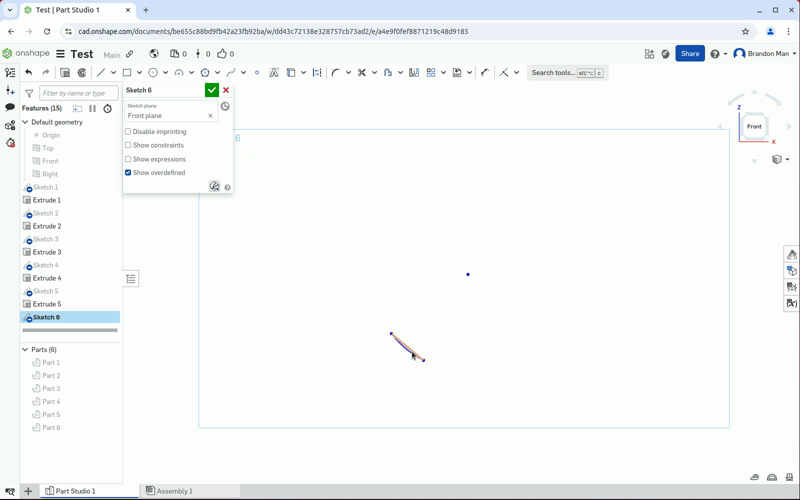
scroll(6)
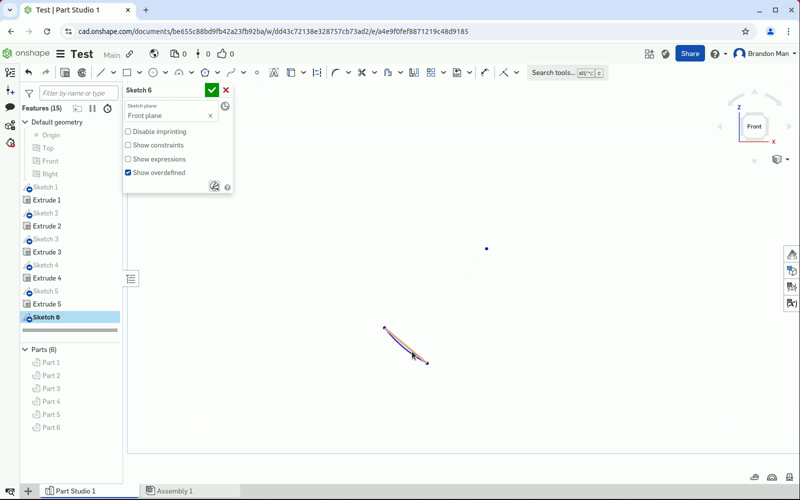
scroll(6)
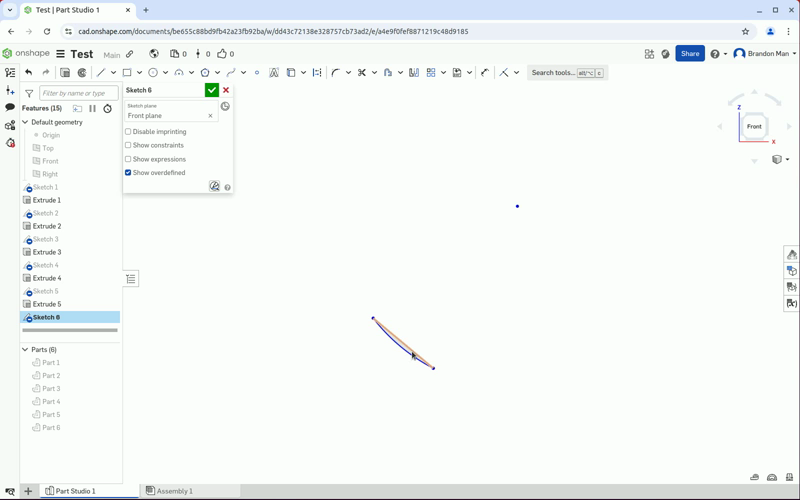
scroll(6)
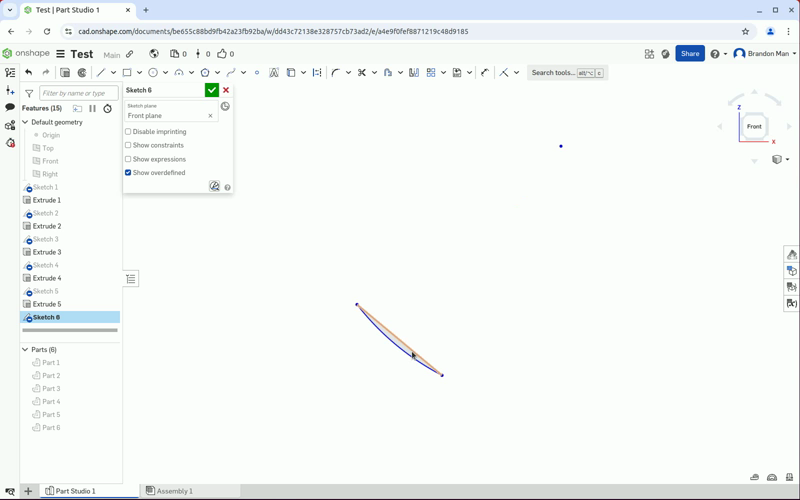
scroll(6)
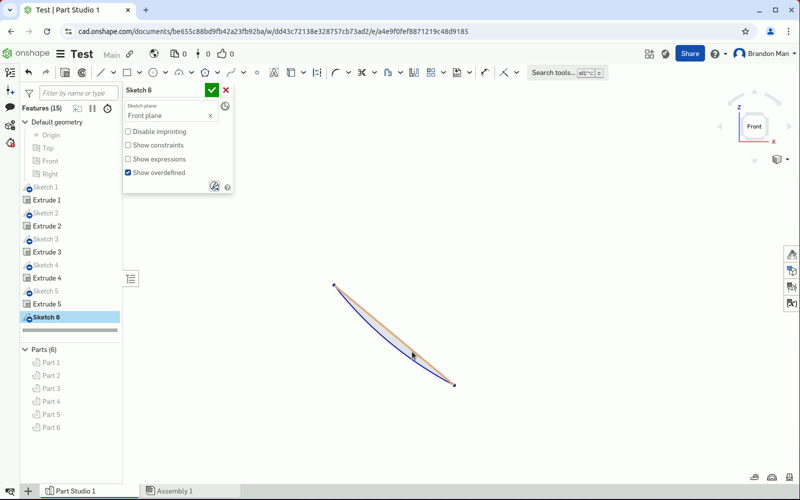
scroll(6)
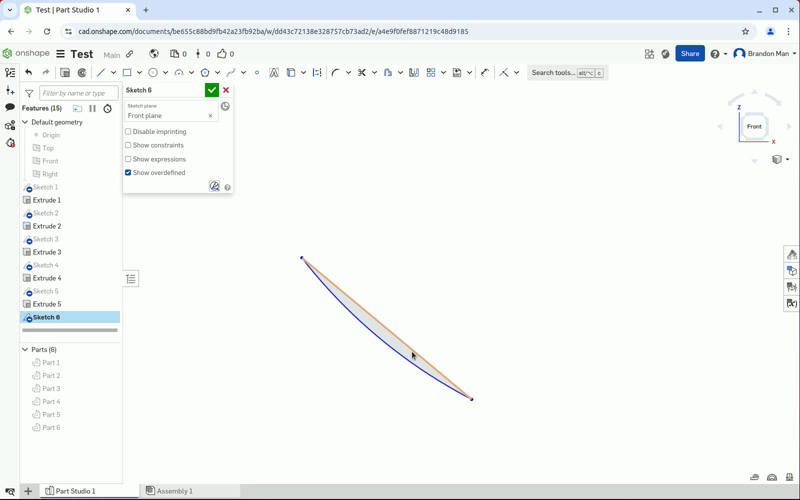
scroll(6)
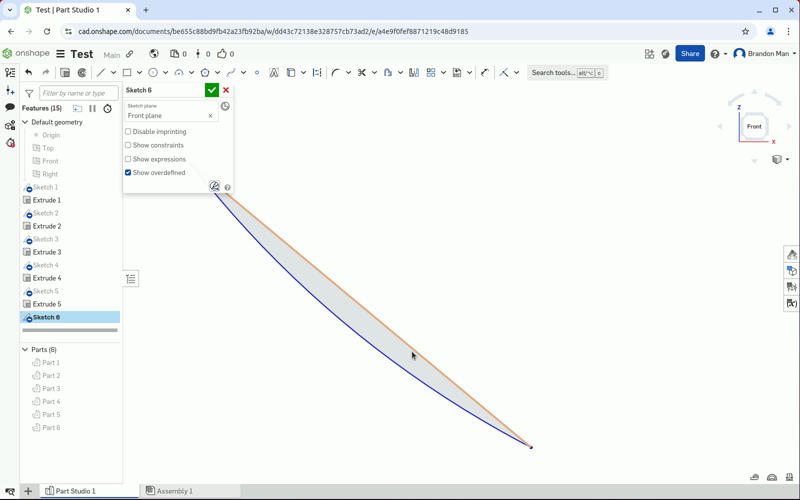
click(412, 351)
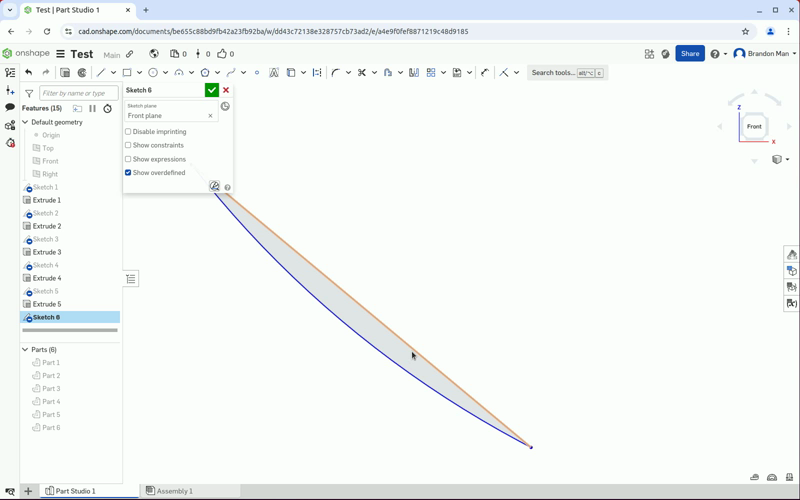
scroll(-6)
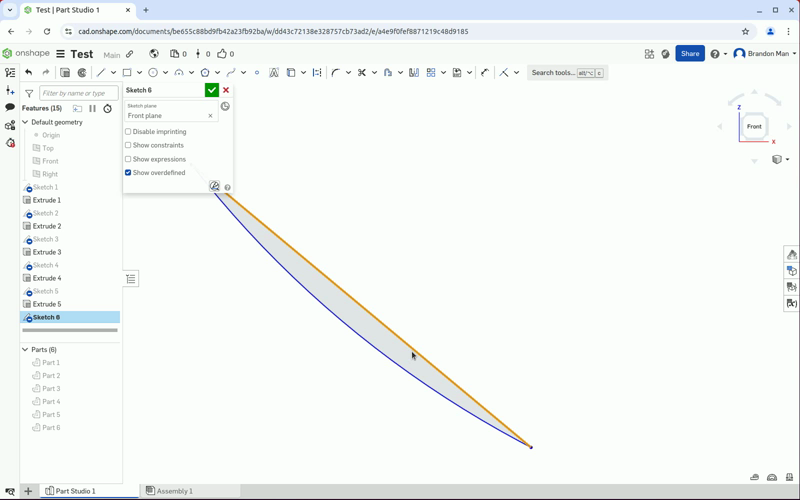
scroll(-6)
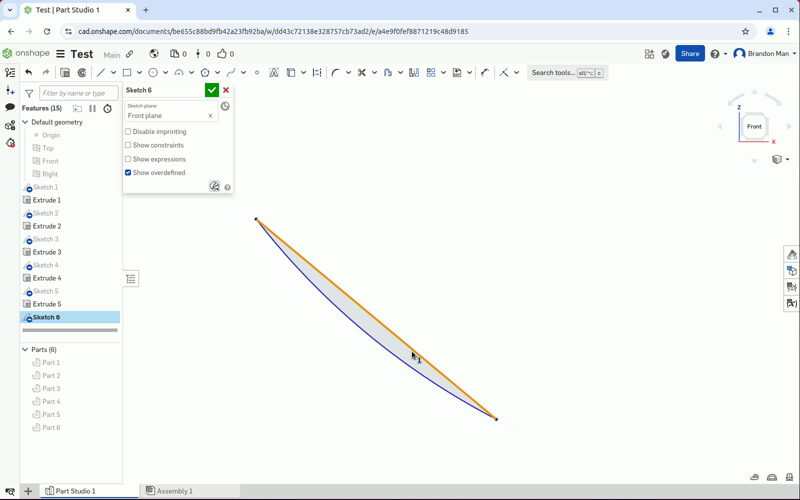
scroll(-6)
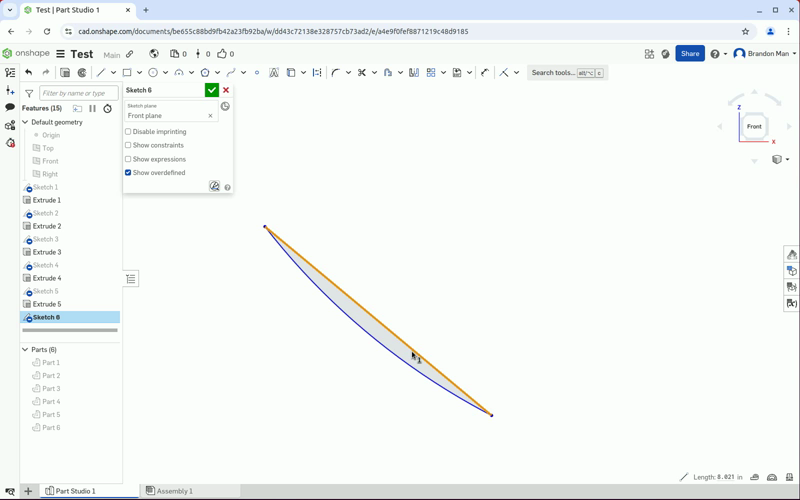
scroll(-6)
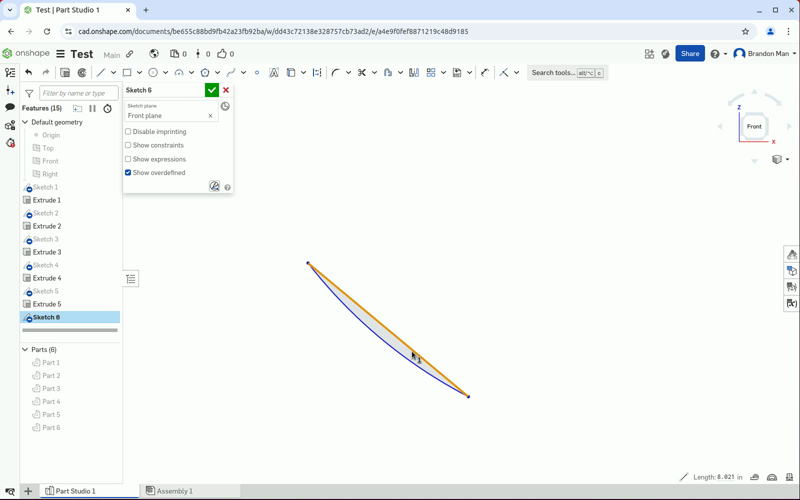
scroll(-6)
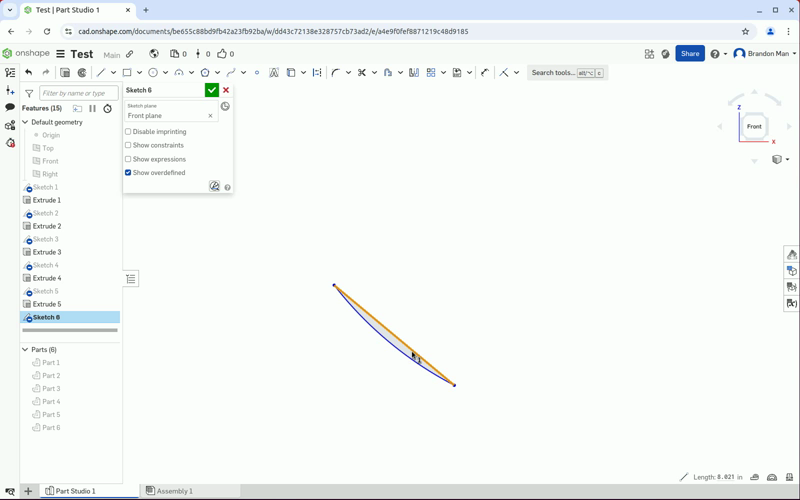
scroll(-6)
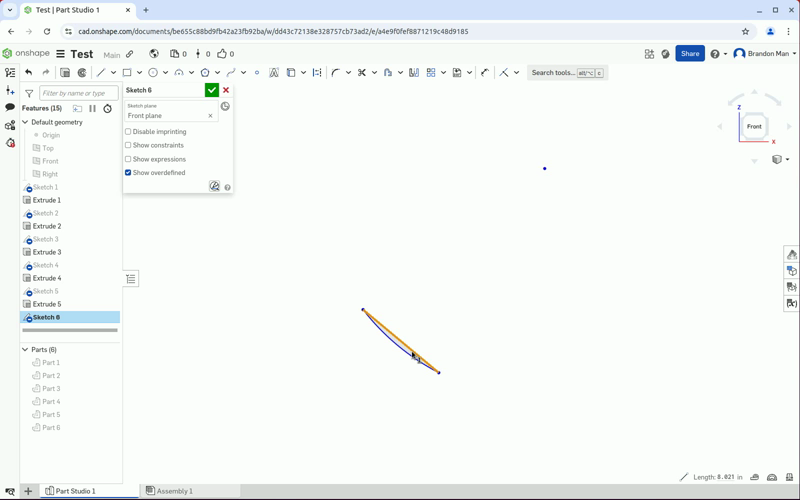
scroll(-6)
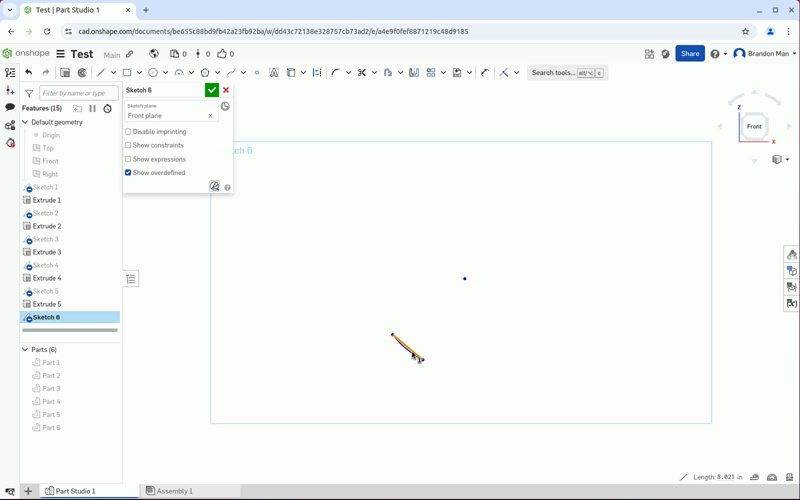
mouse_move(73, 352)
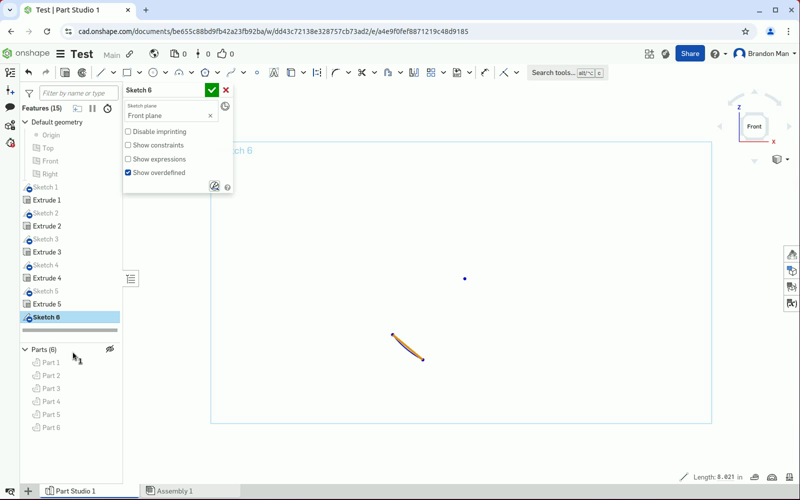
key(shift+y)
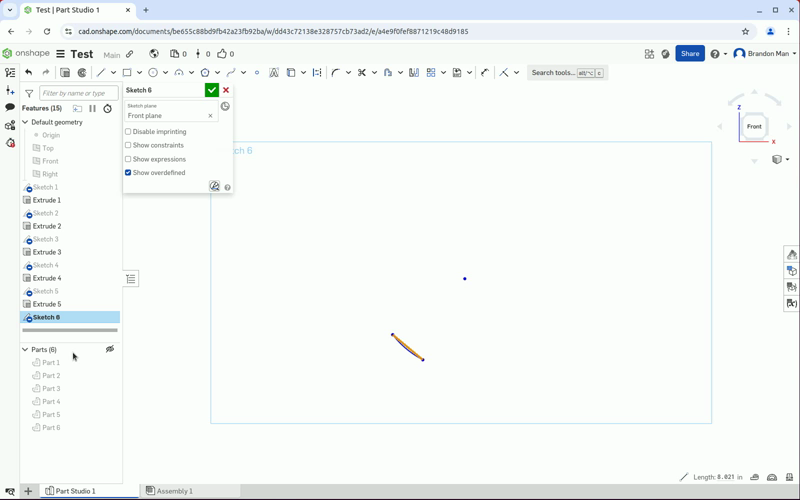
key(shift+e)
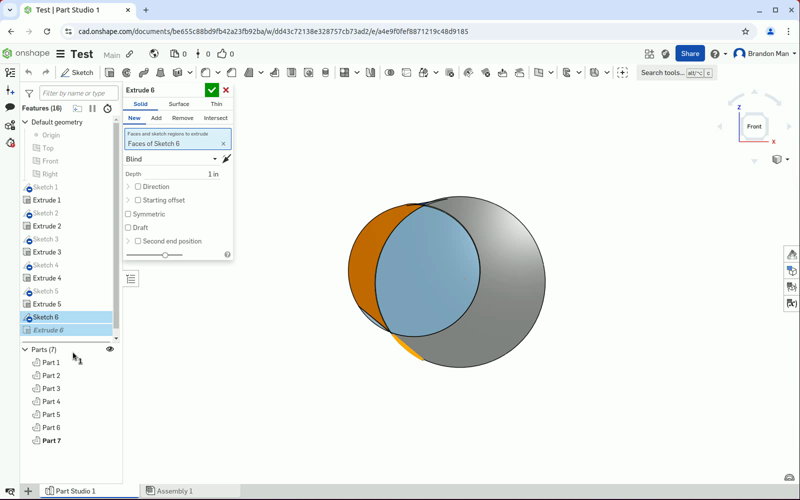
mouse_move(143, 106)
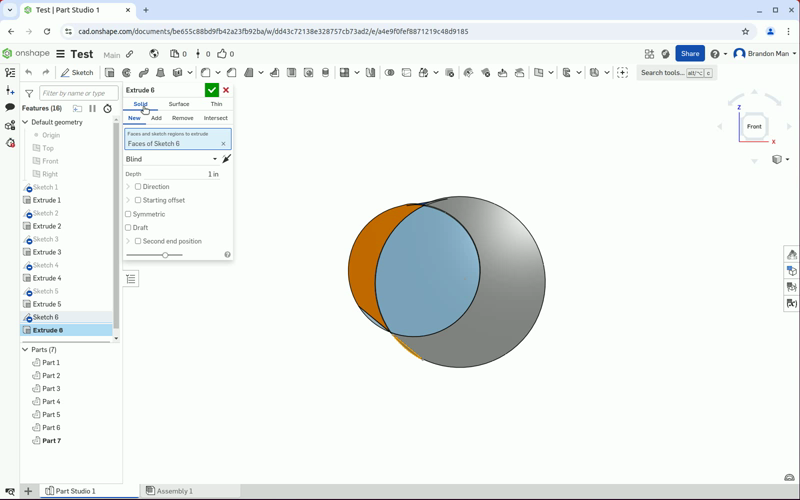
click(143, 106)
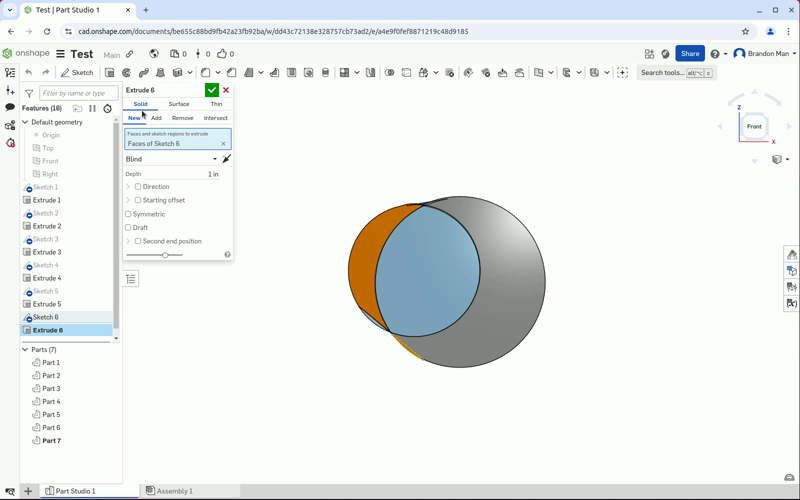
mouse_move(137, 120)
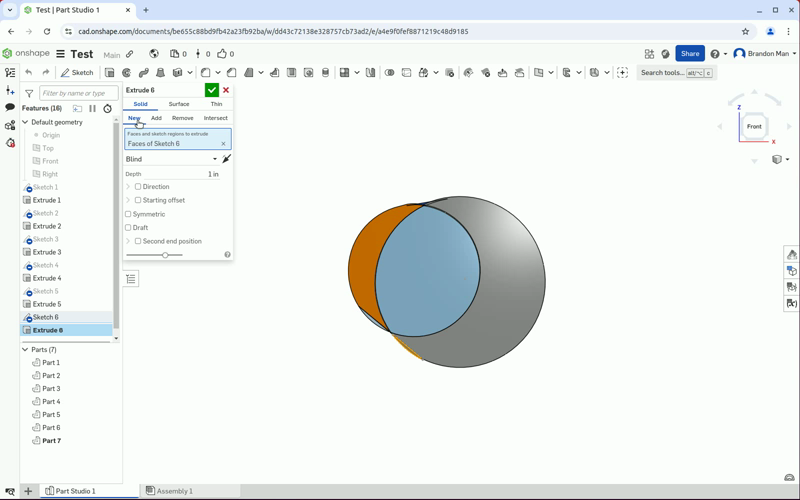
click(137, 120)
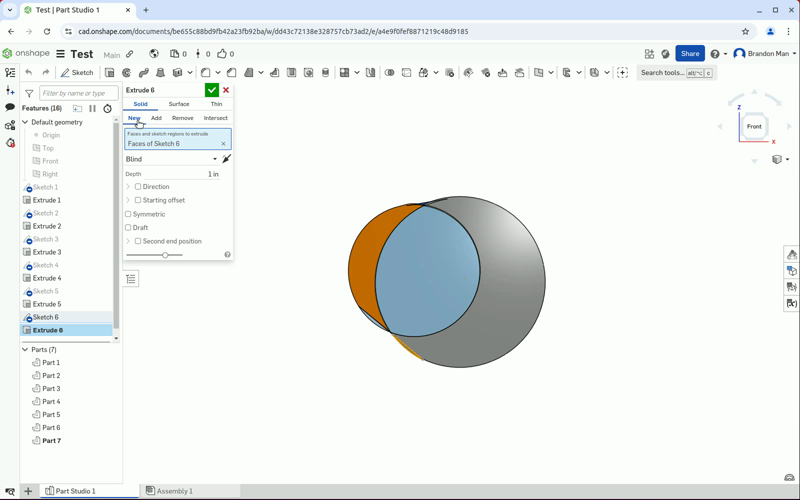
key(tab, 4)
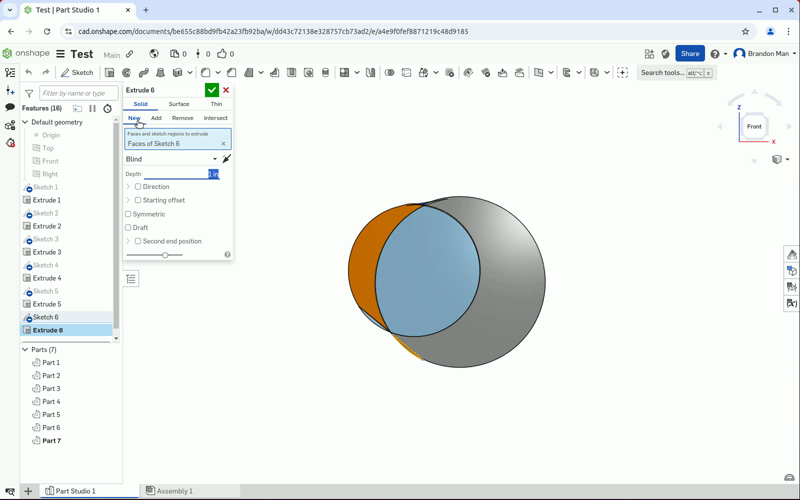
text(21.183)
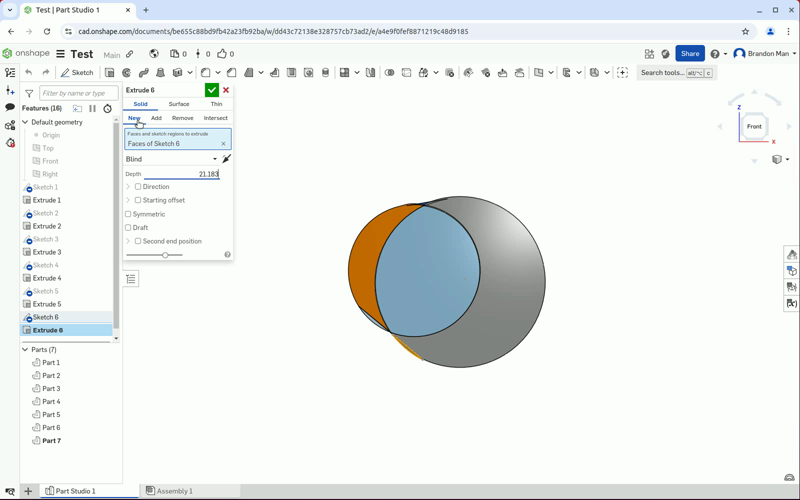
key(enter)
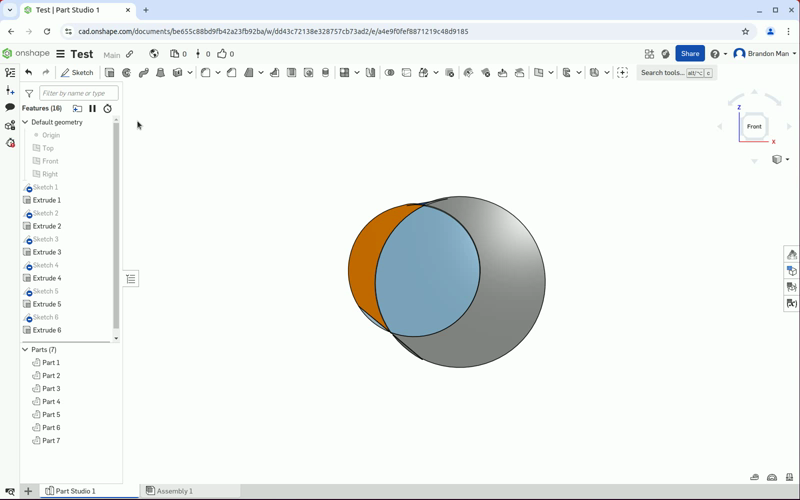
key(shift+h)
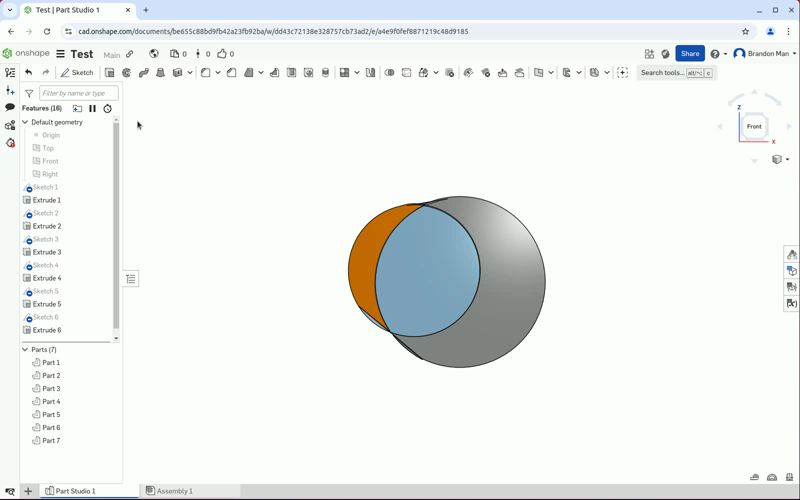
key(shift+h)
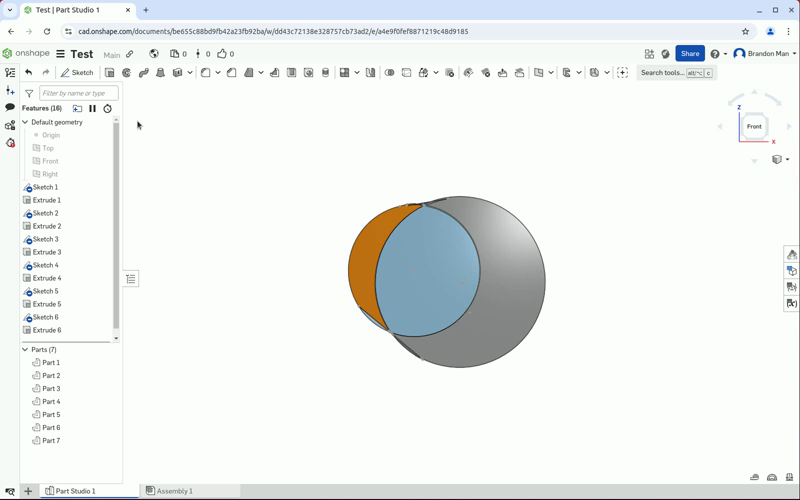
key(shift+7)
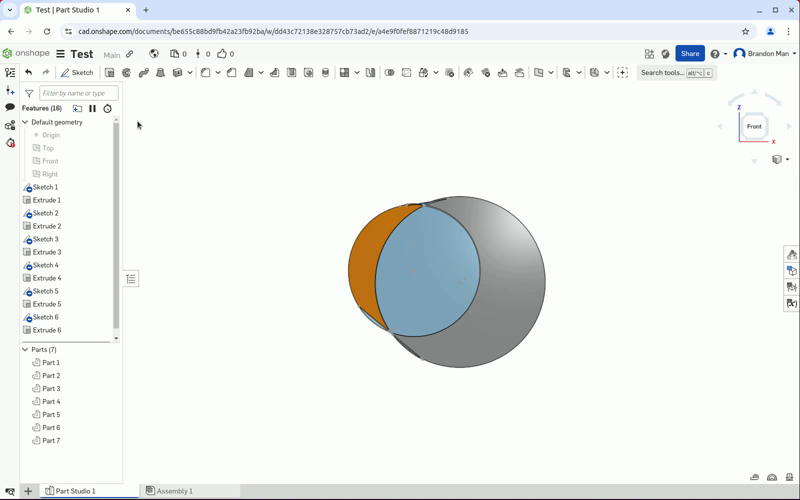
key(left, 2)
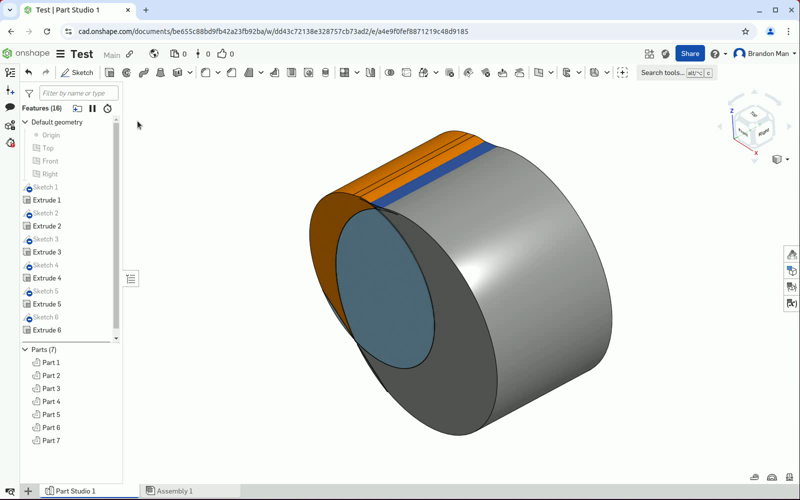
key(down, 2)
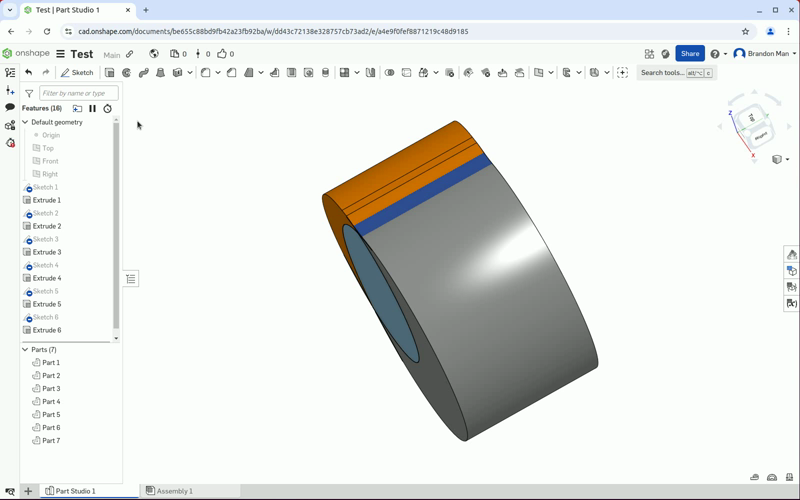
key(up, 2)
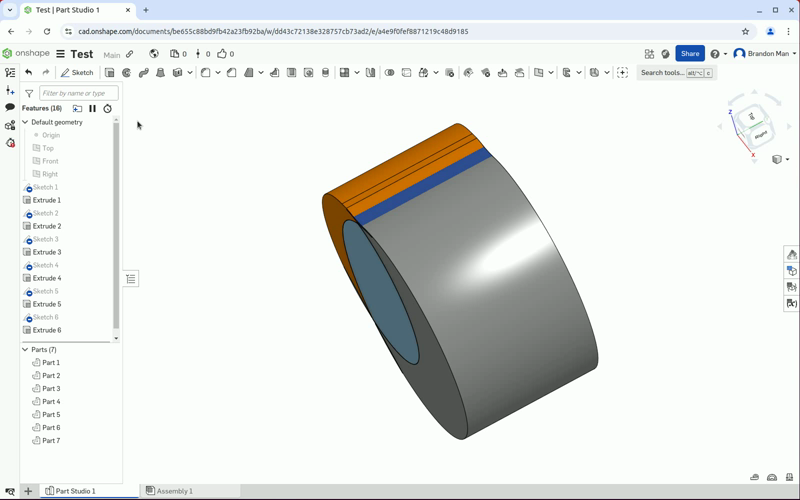
key(right, 2)
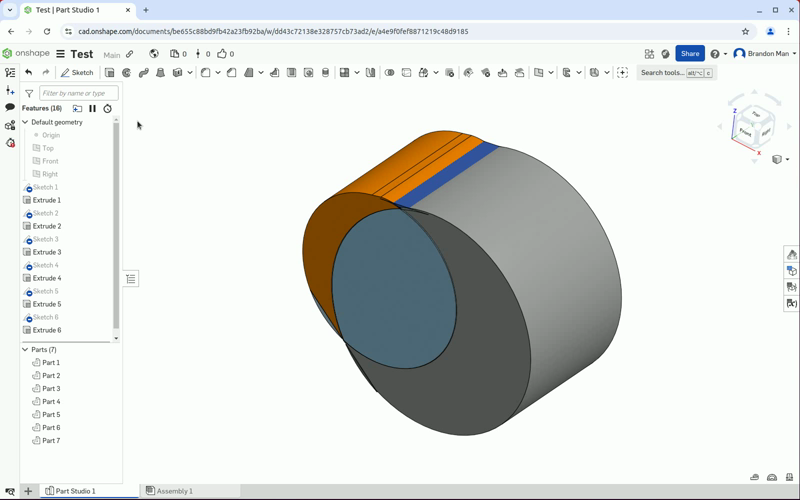
mouse_move(69, 189)
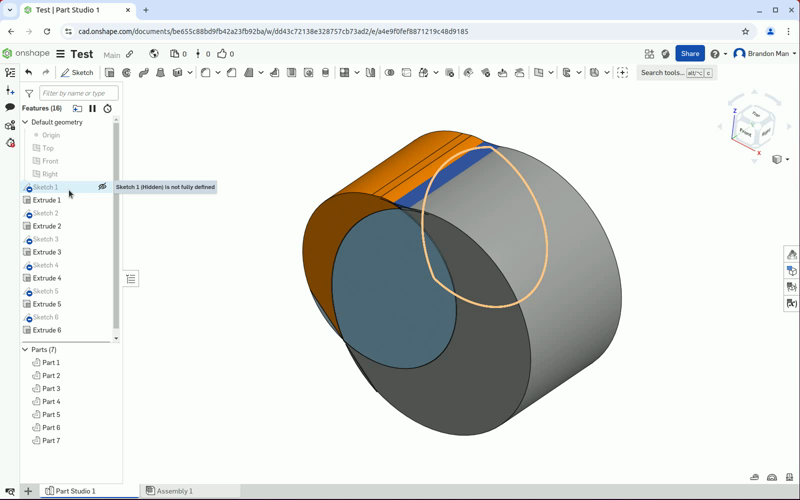
click(69, 189)